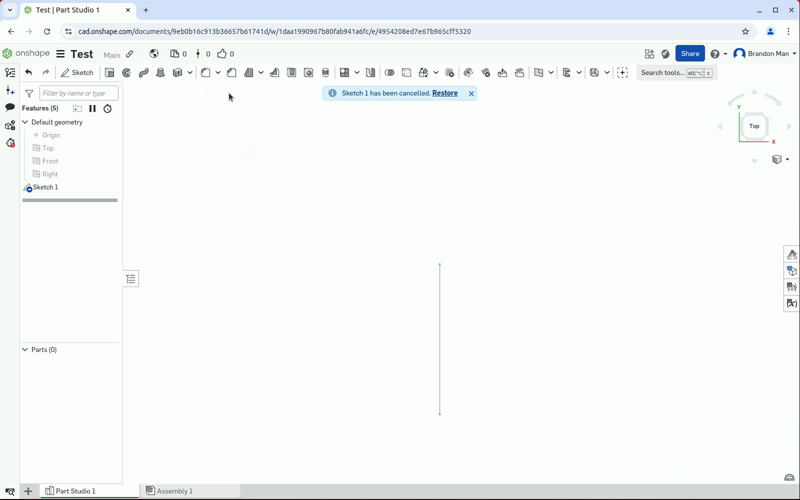
key(shift+h)
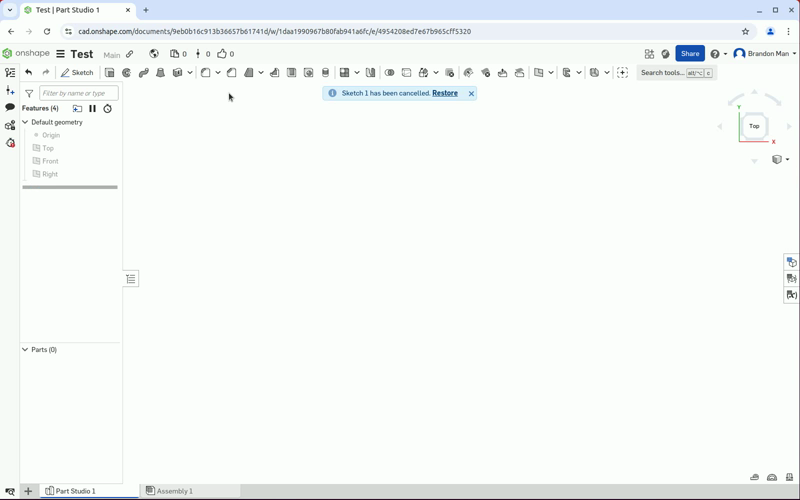
mouse_move(73, 352)
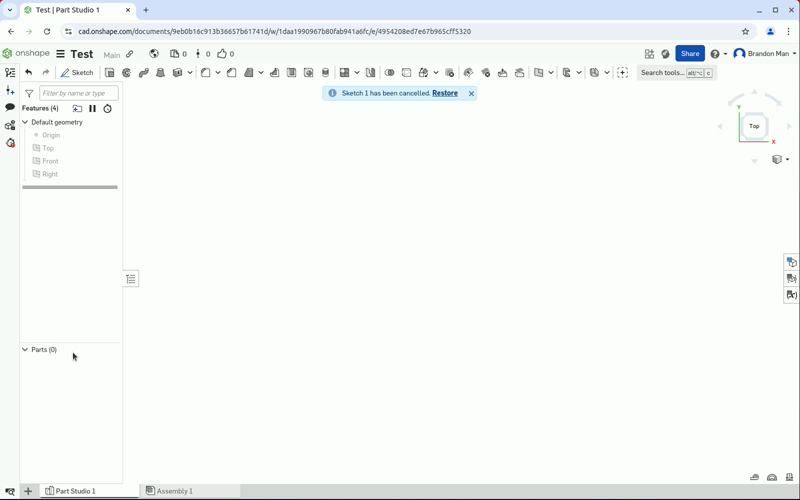
key(y)
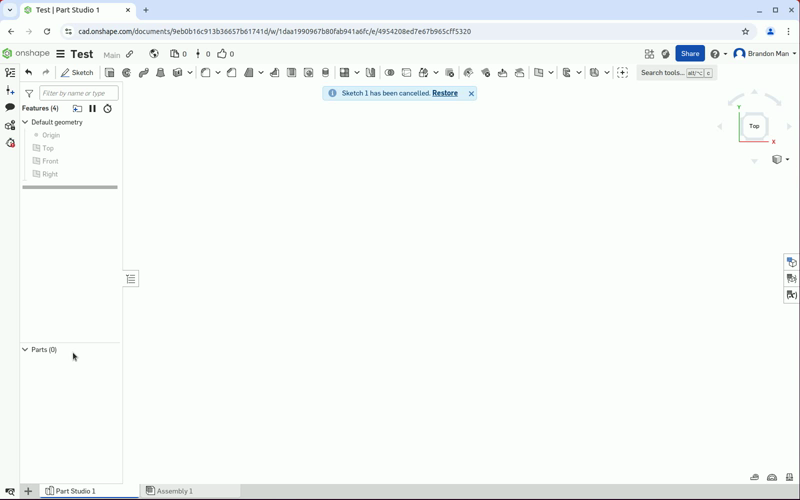
key(shift+p)
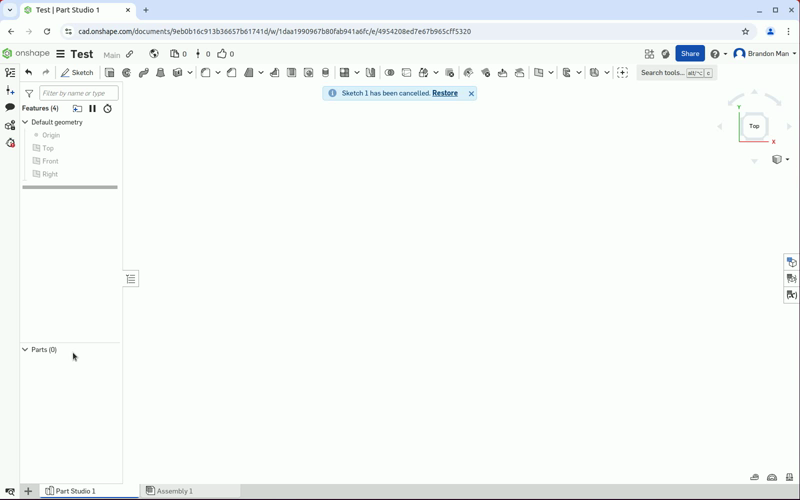
key(space)
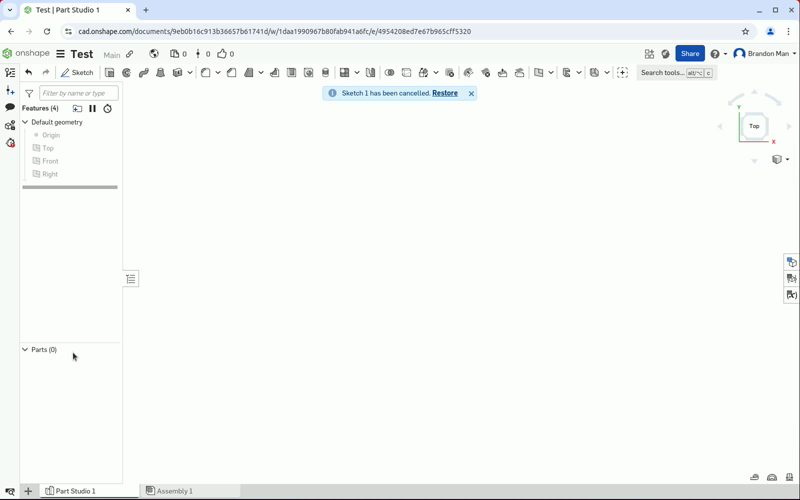
key_down(shift)
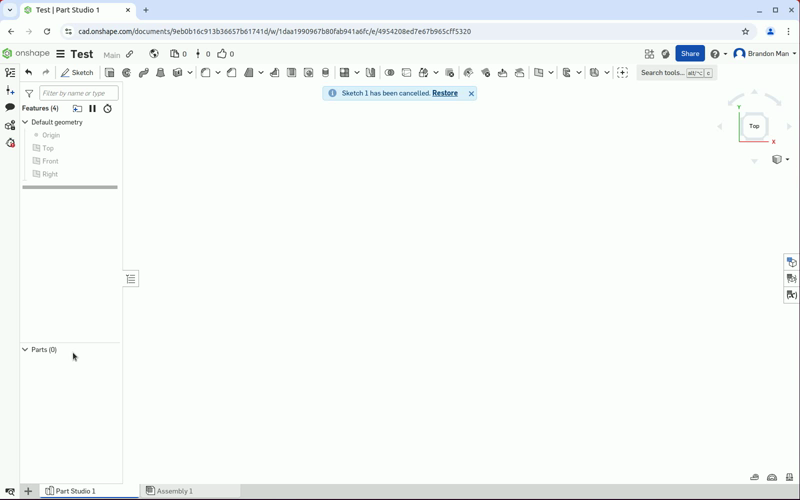
key(up)
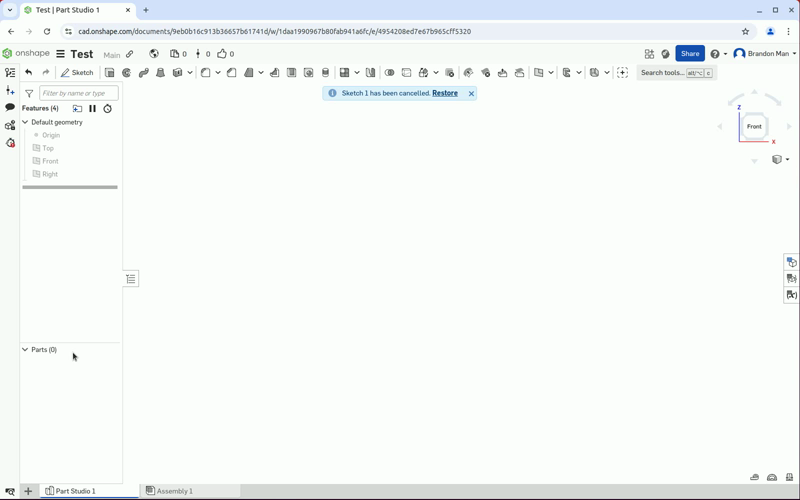
key_up(shift)
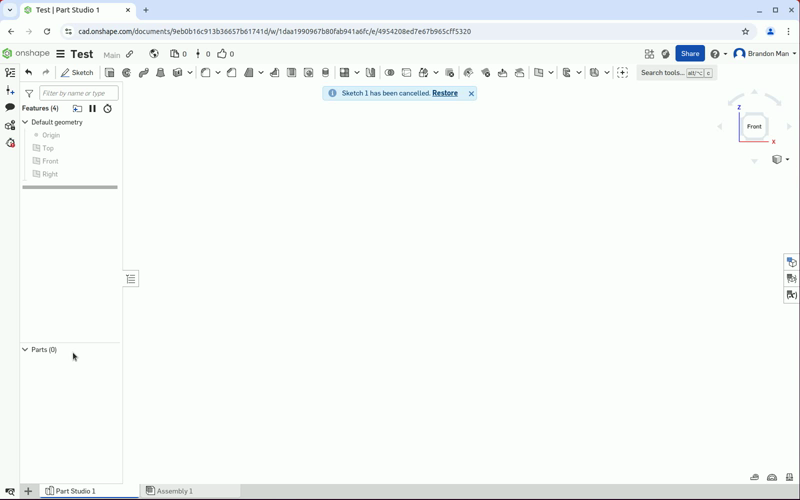
key(space)
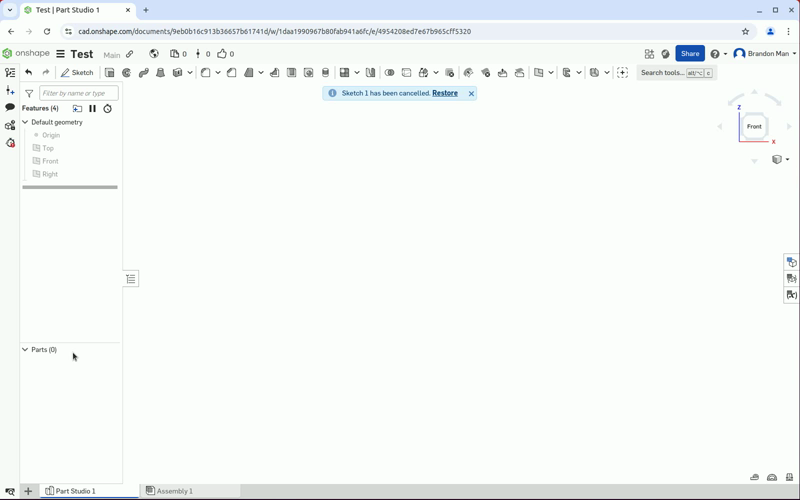
key_down(shift)
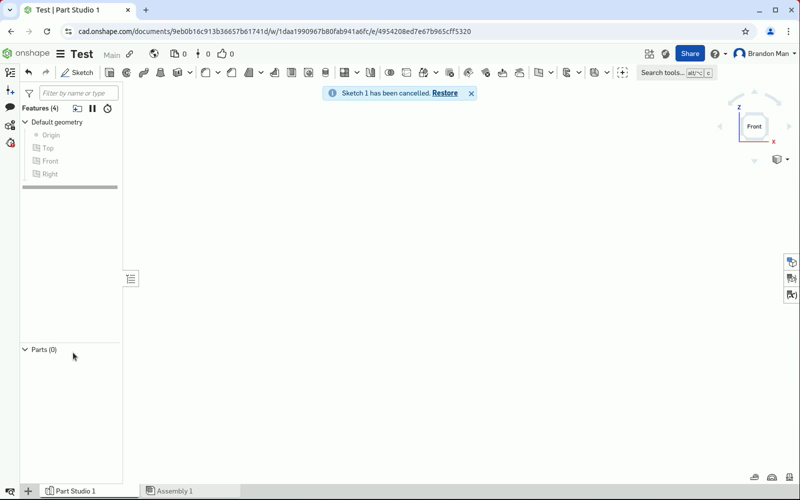
key(left)
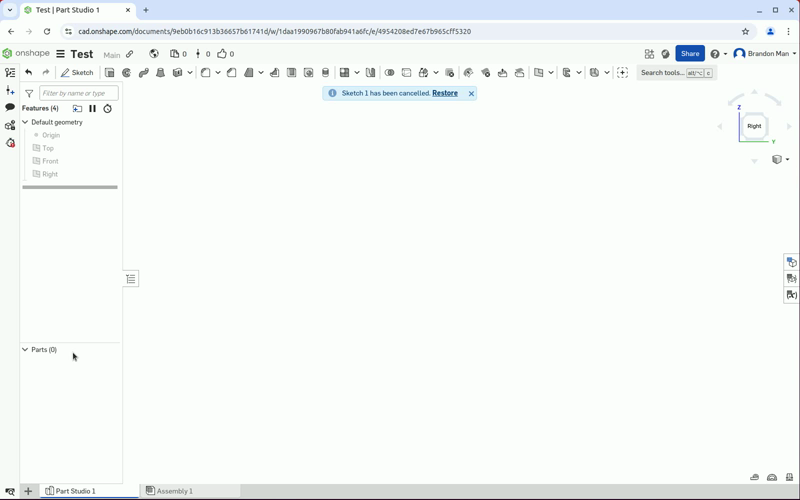
key_up(shift)
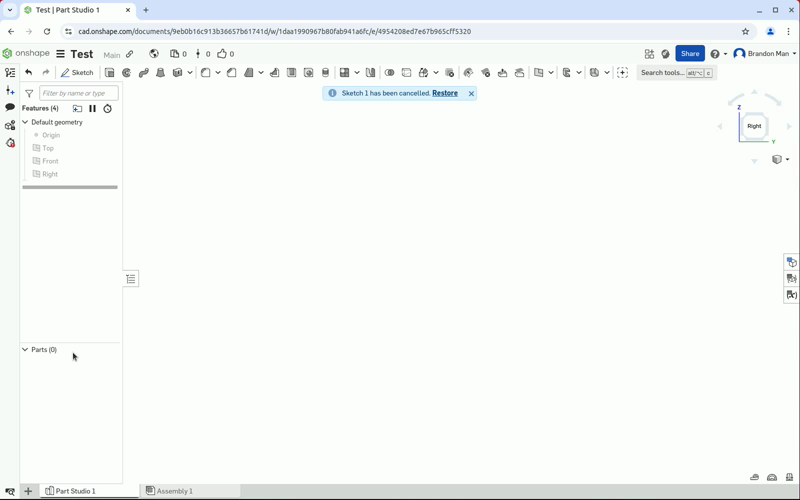
mouse_move(73, 352)
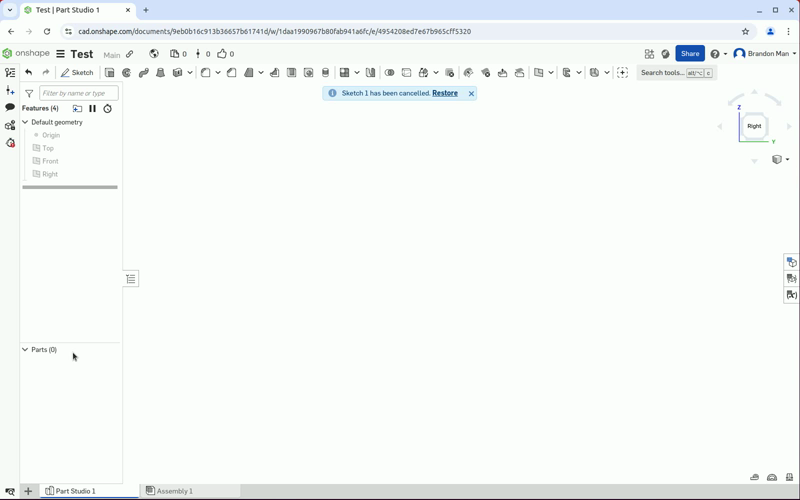
key(shift+y)
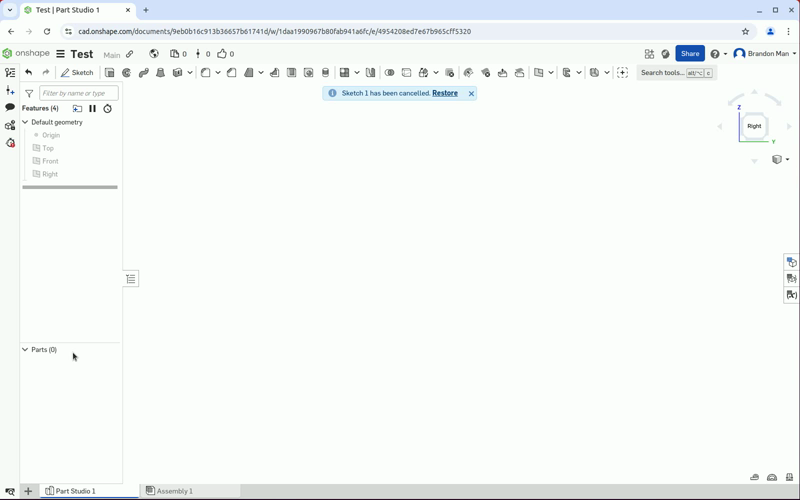
key(shift+s)
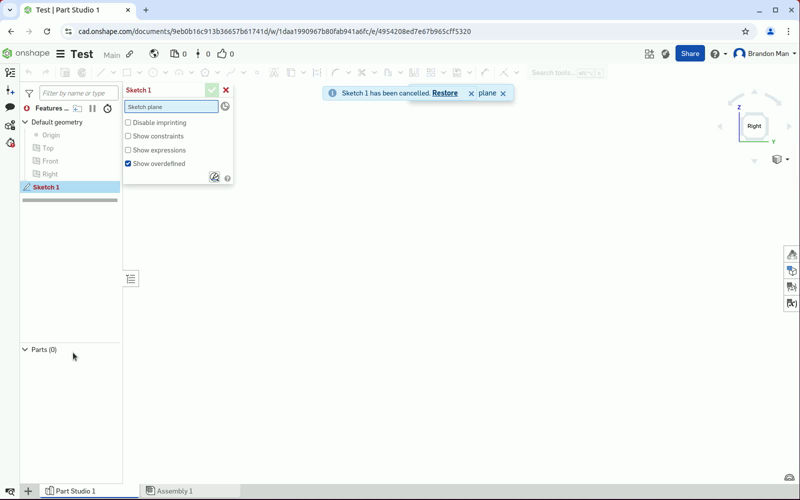
mouse_move(73, 176)
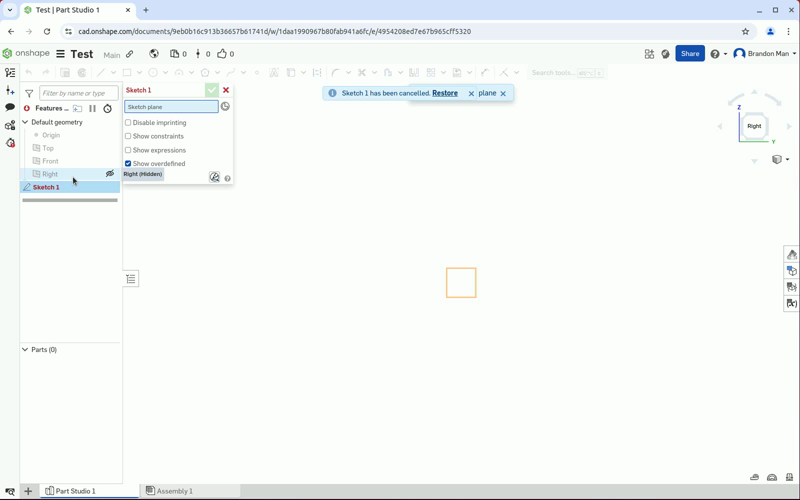
click(73, 176)
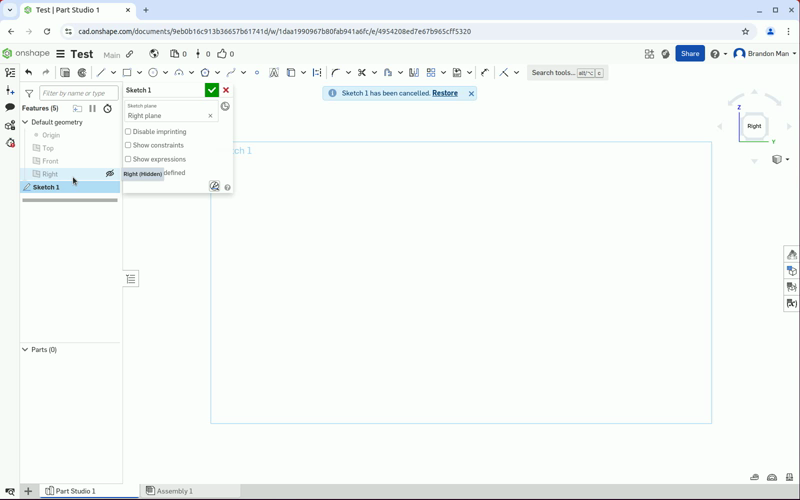
mouse_move(73, 352)
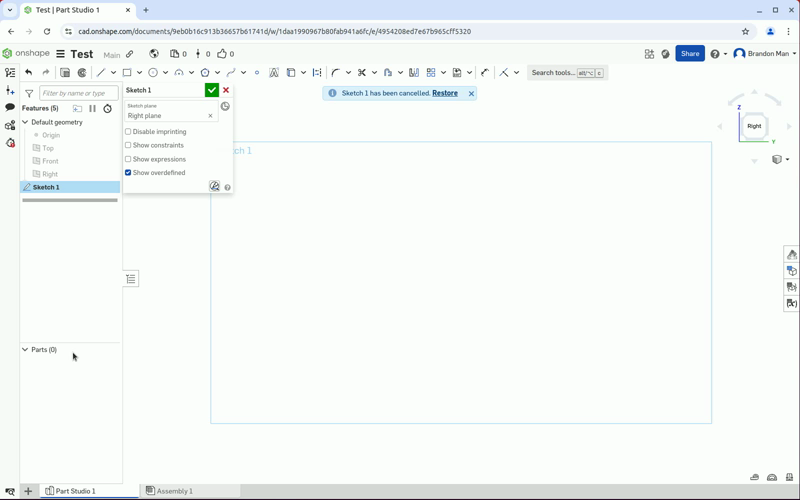
key(y)
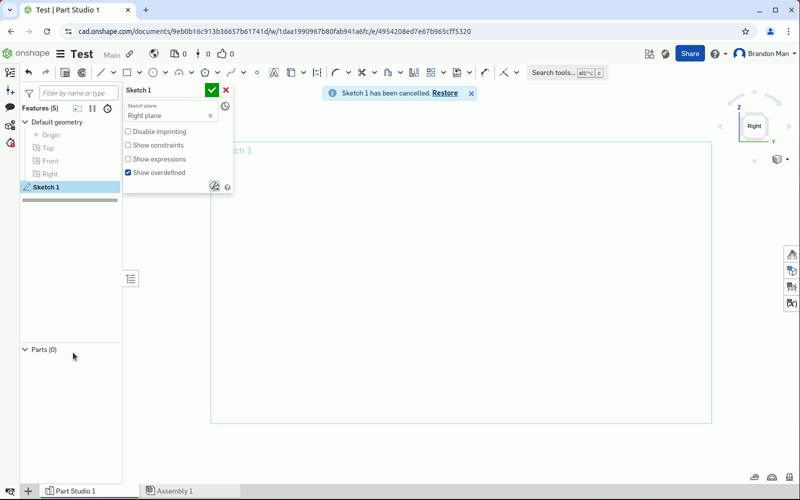
key(c)
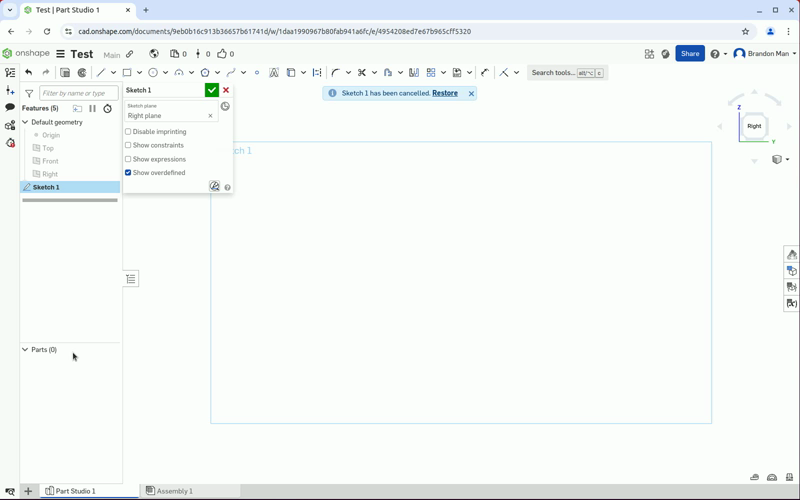
key_down(shift)
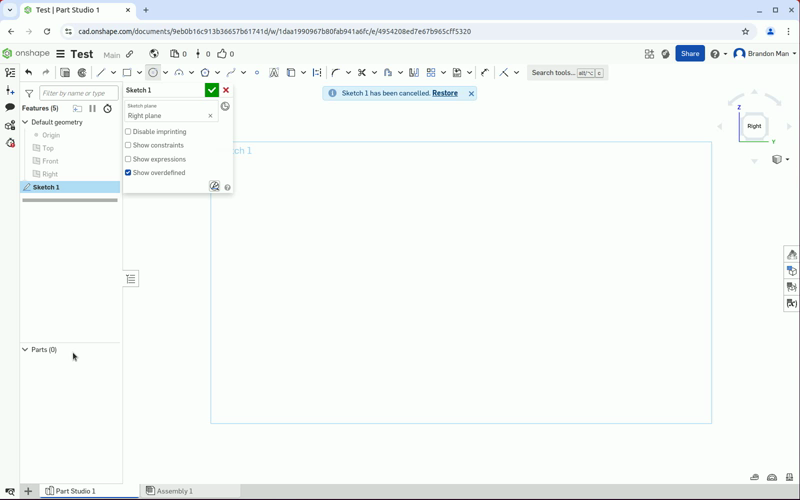
mouse_move(461, 282)
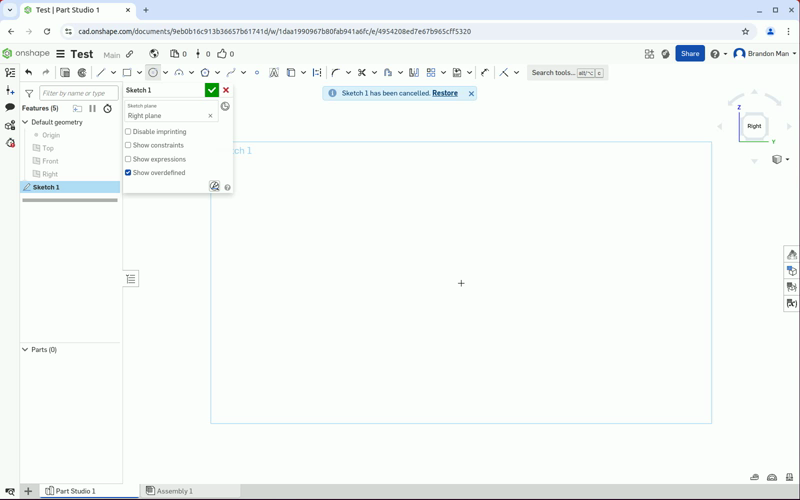
click(461, 282)
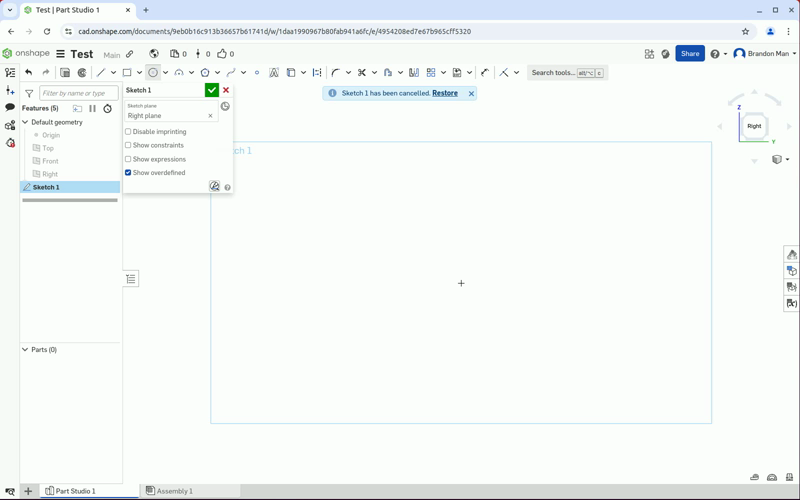
key_up(shift)
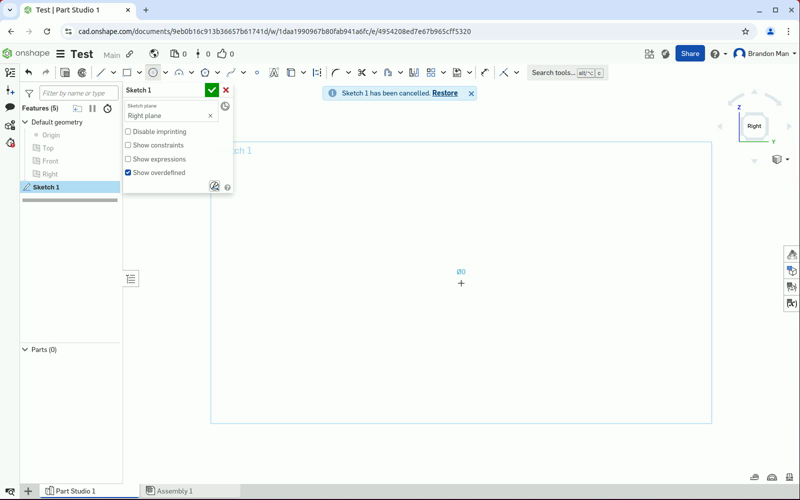
mouse_move(472, 282)
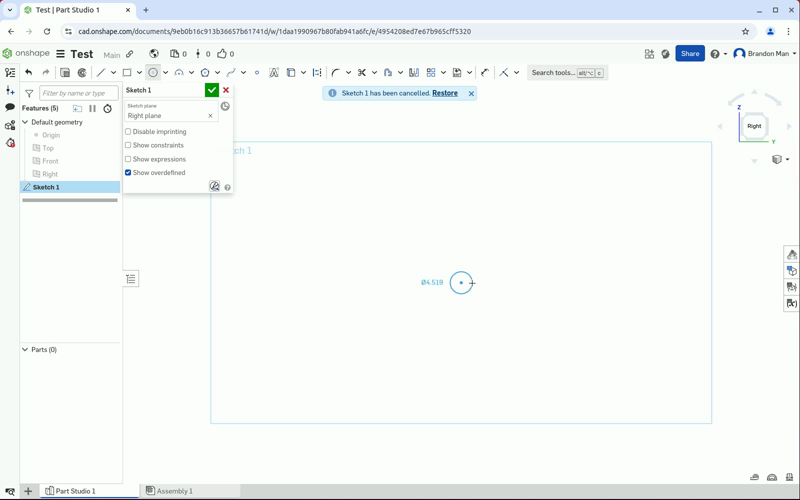
click(472, 282)
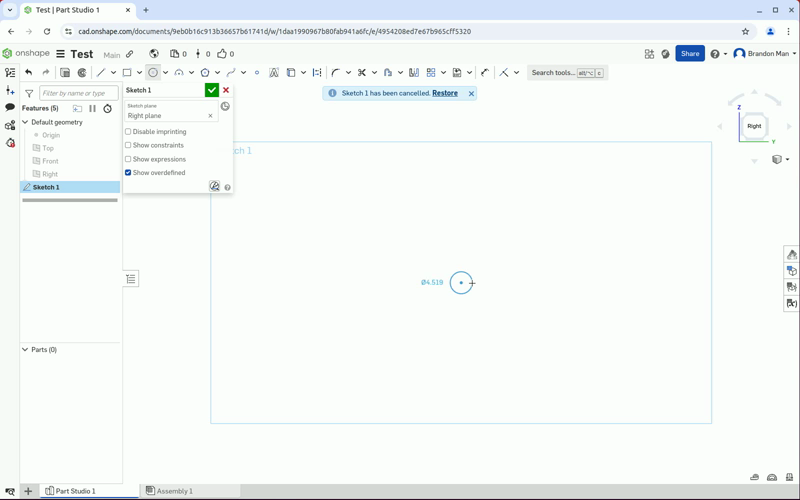
key(esc)
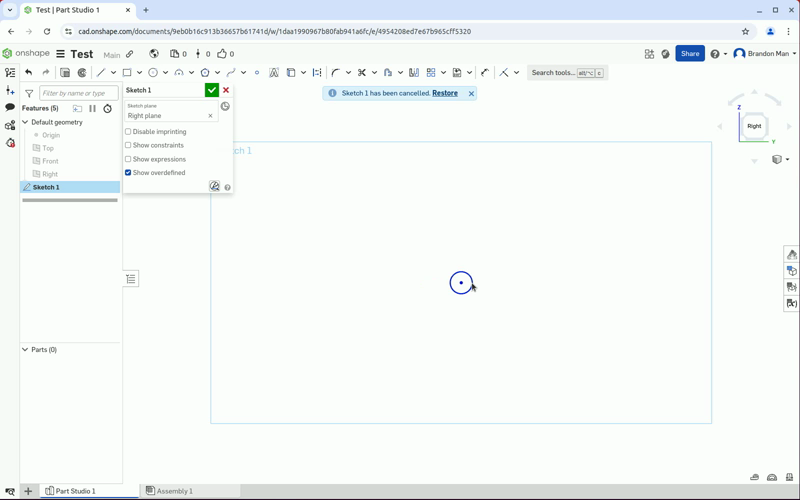
mouse_move(466, 290)
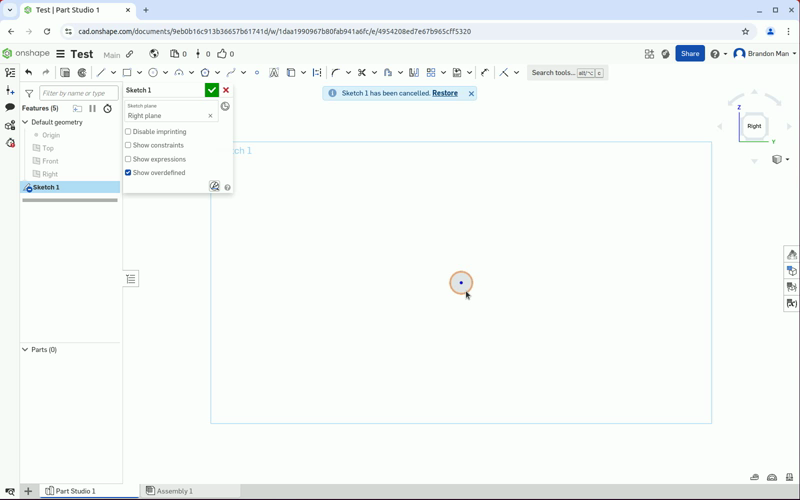
scroll(6)
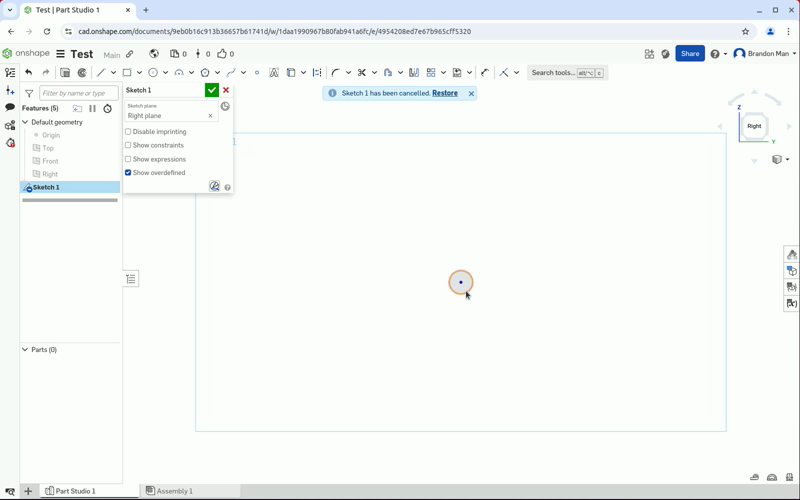
scroll(6)
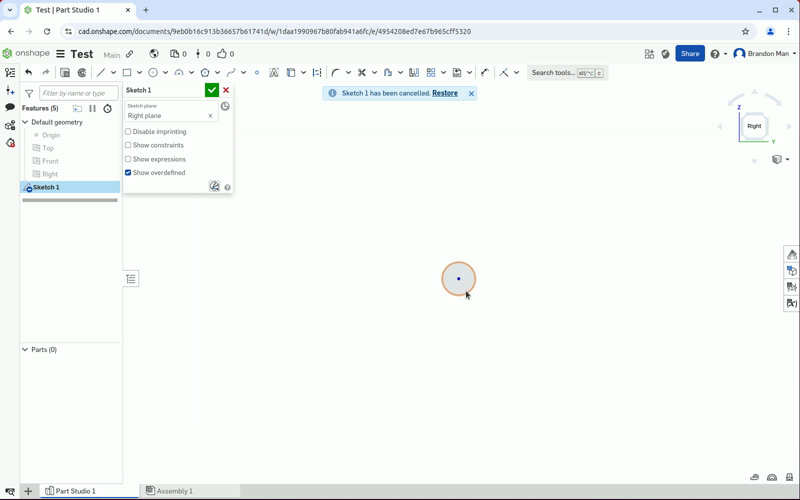
scroll(6)
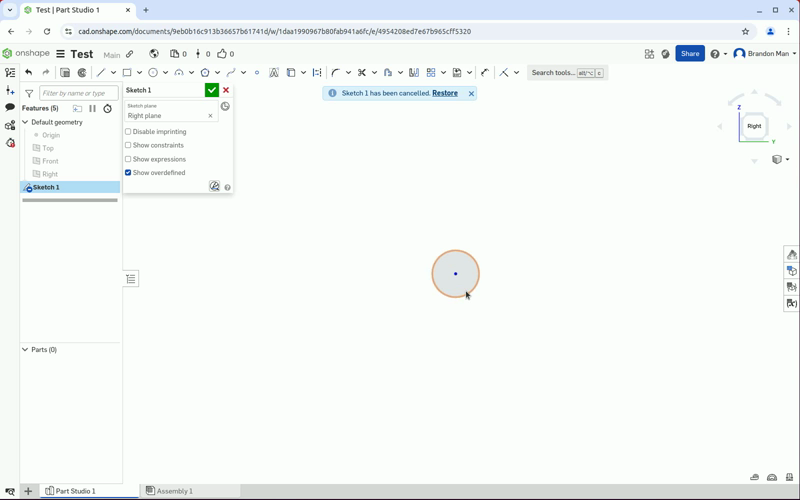
scroll(6)
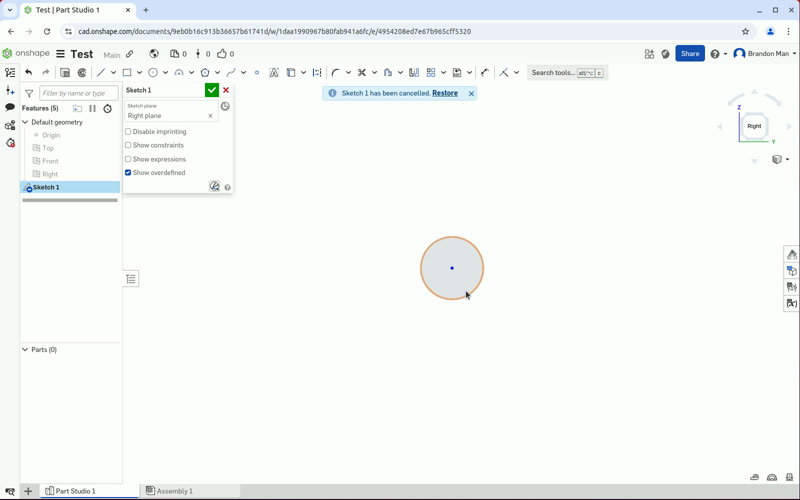
scroll(6)
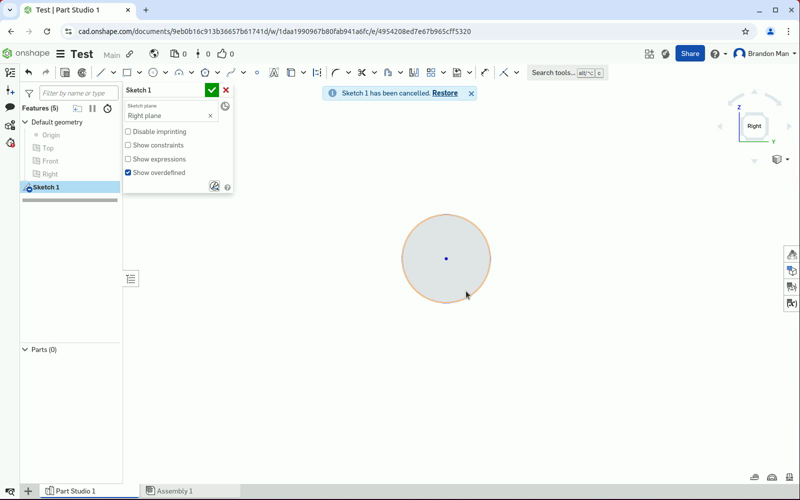
scroll(6)
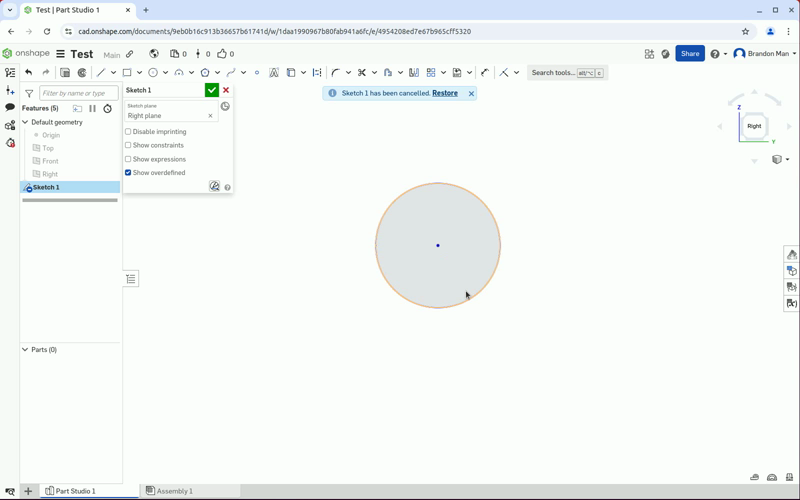
scroll(6)
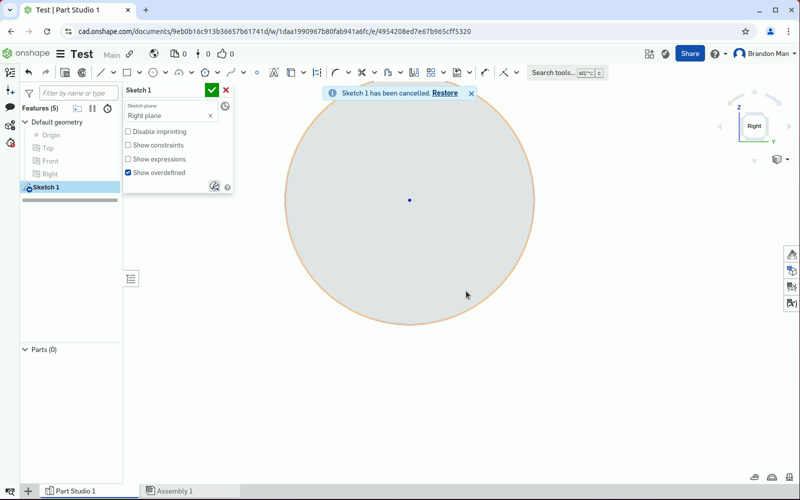
click(466, 290)
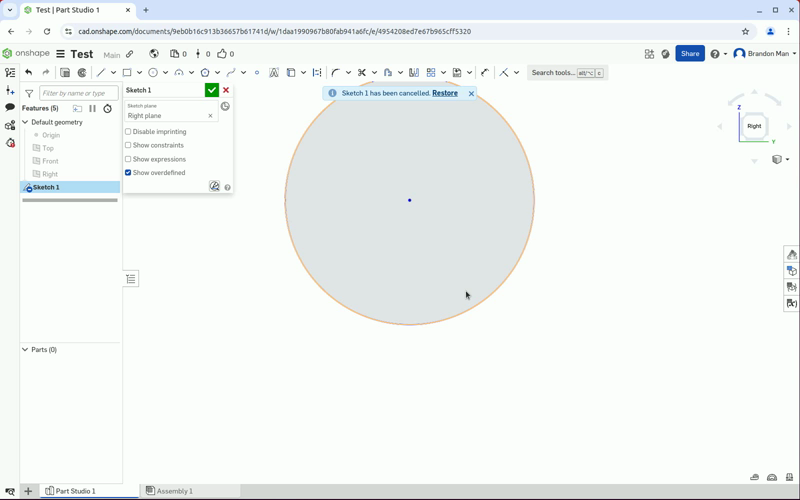
scroll(-6)
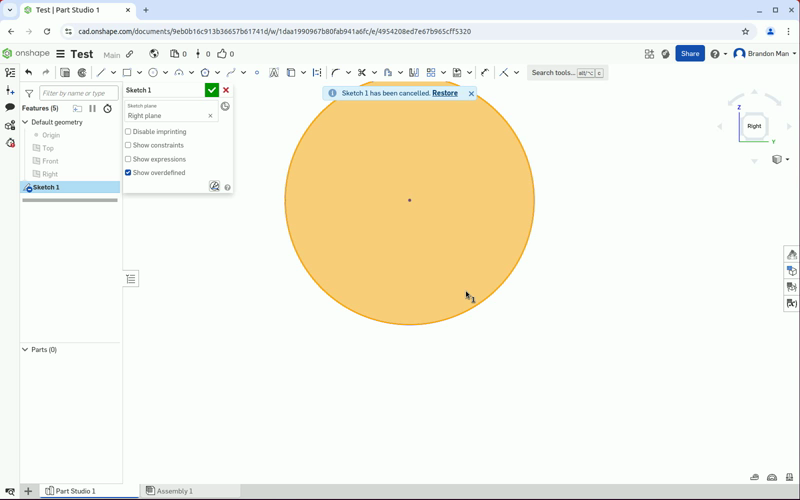
scroll(-6)
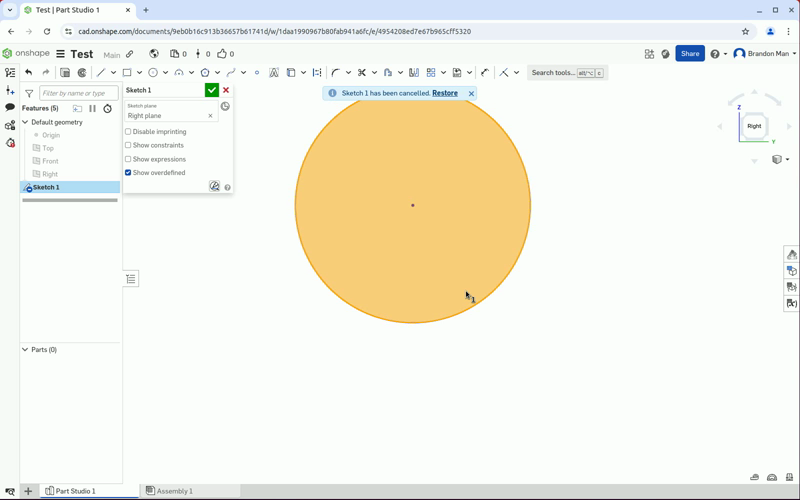
scroll(-6)
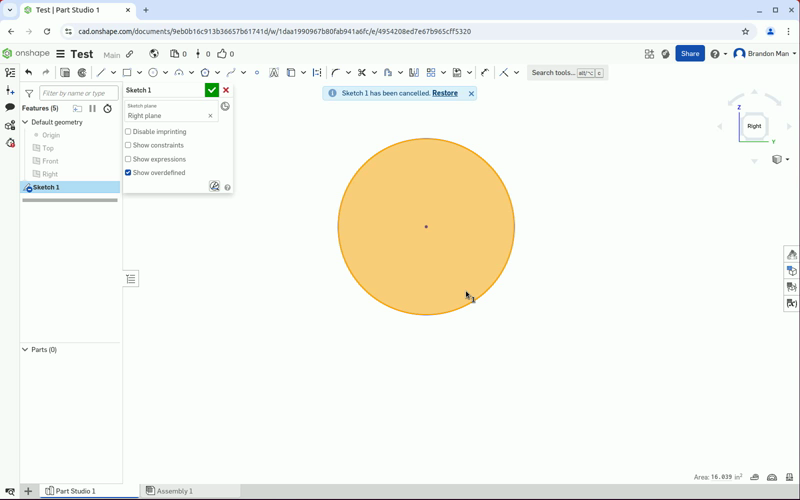
scroll(-6)
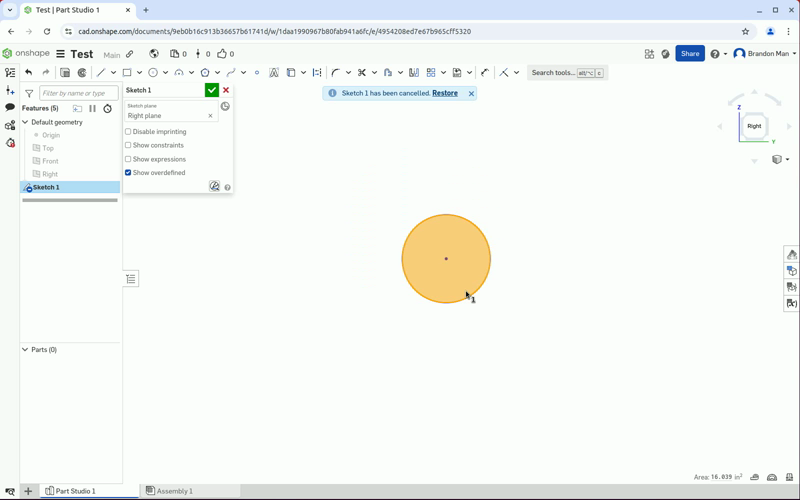
scroll(-6)
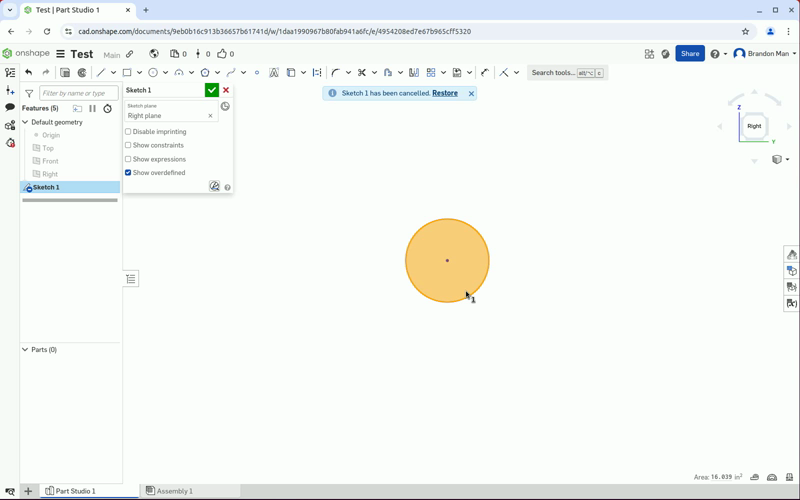
scroll(-6)
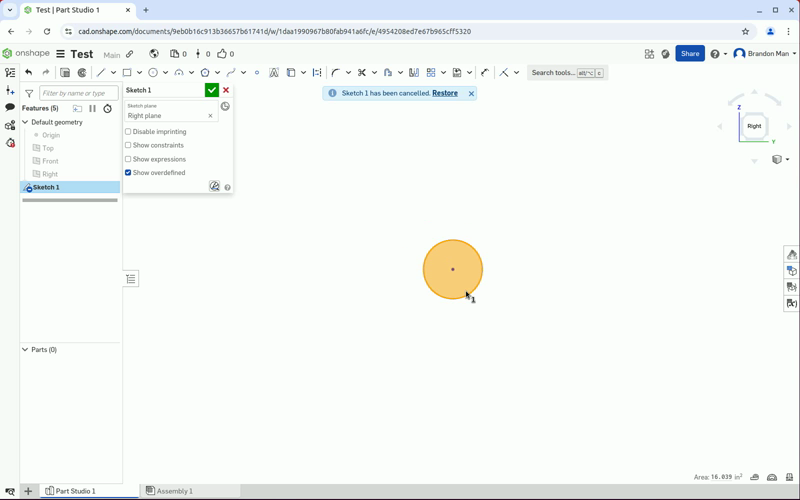
scroll(-6)
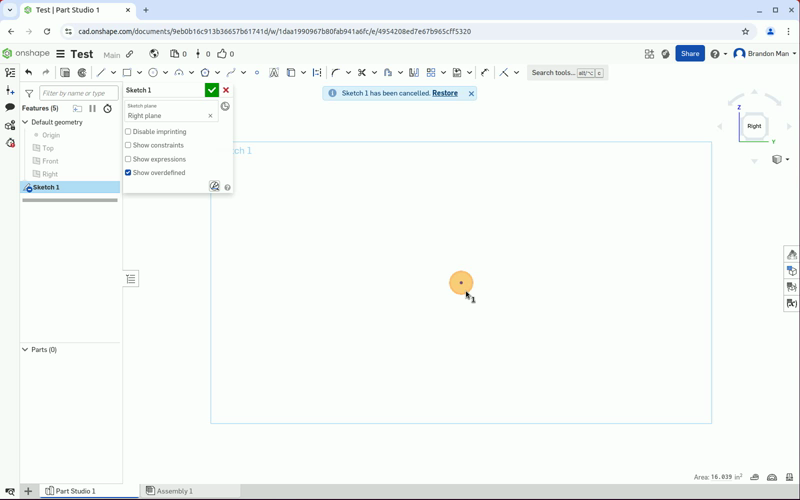
mouse_move(73, 352)
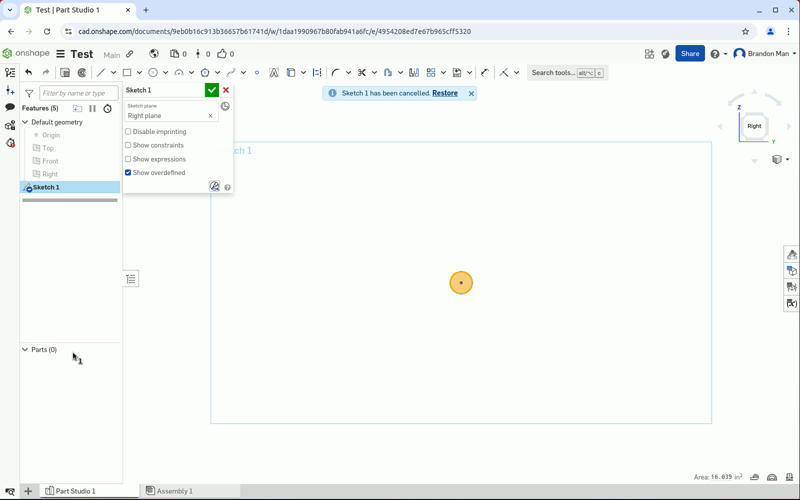
key(shift+y)
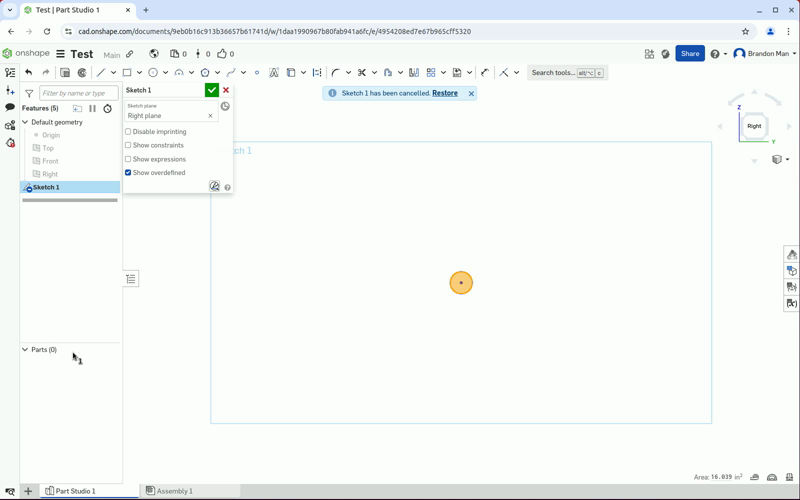
key(shift+e)
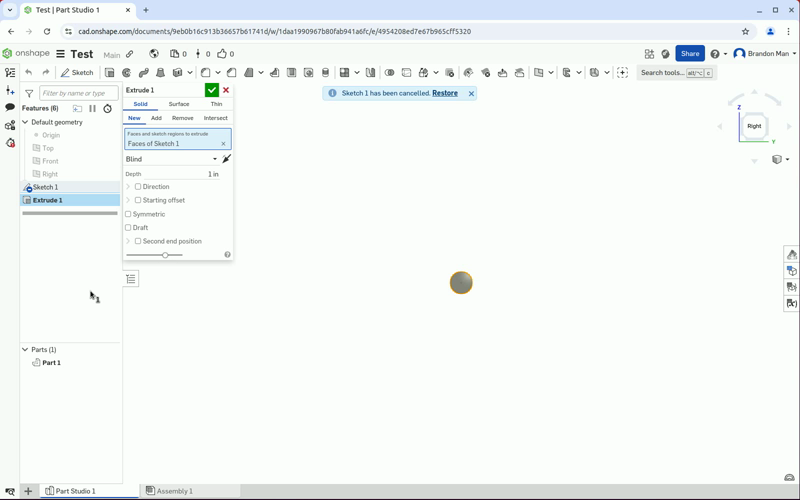
mouse_move(143, 106)
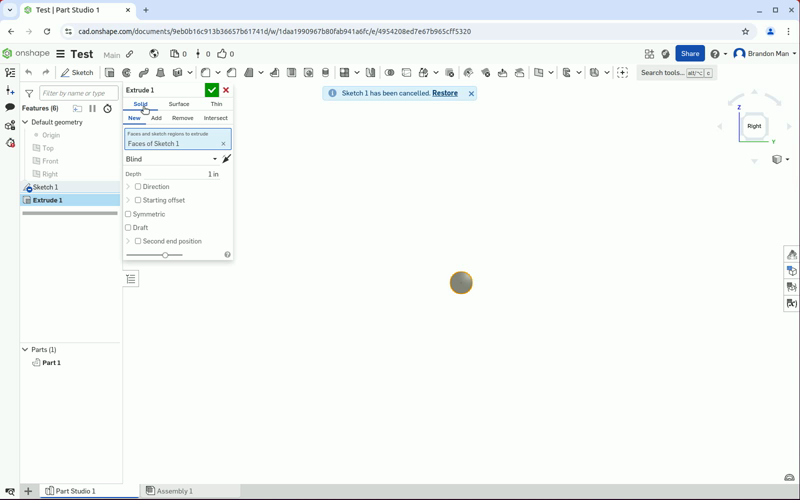
click(143, 106)
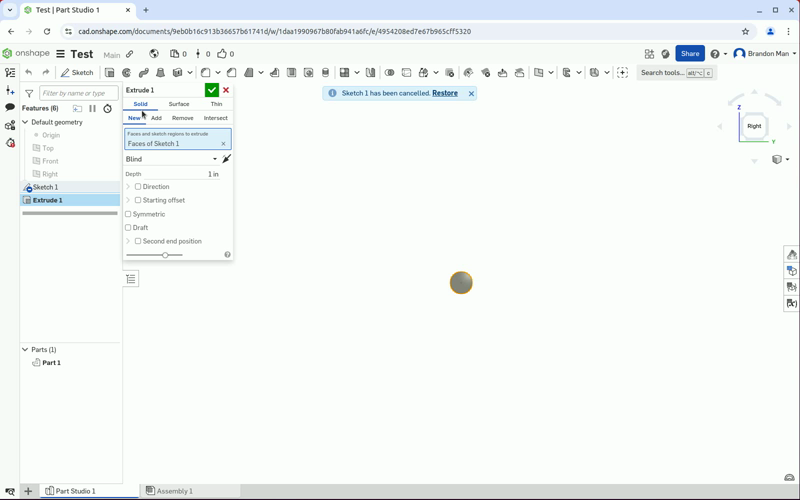
mouse_move(137, 120)
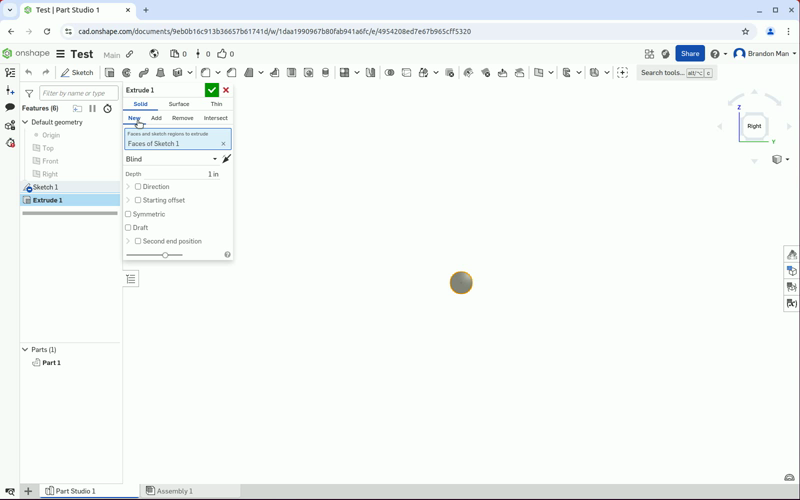
click(137, 120)
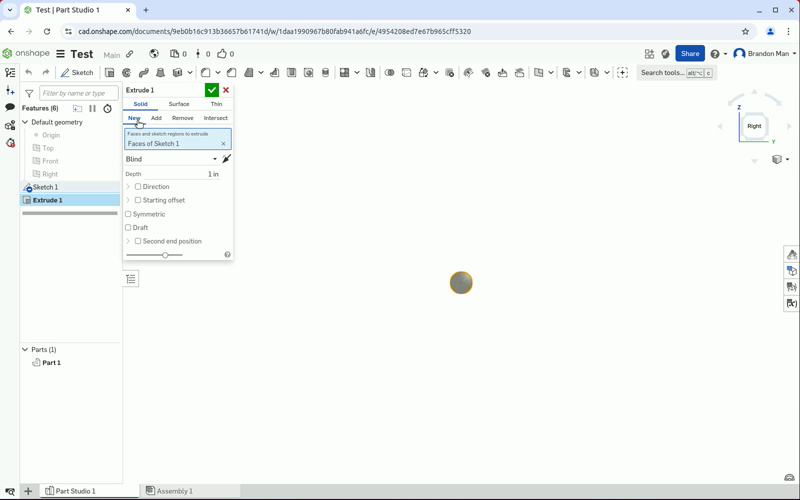
key(tab, 4)
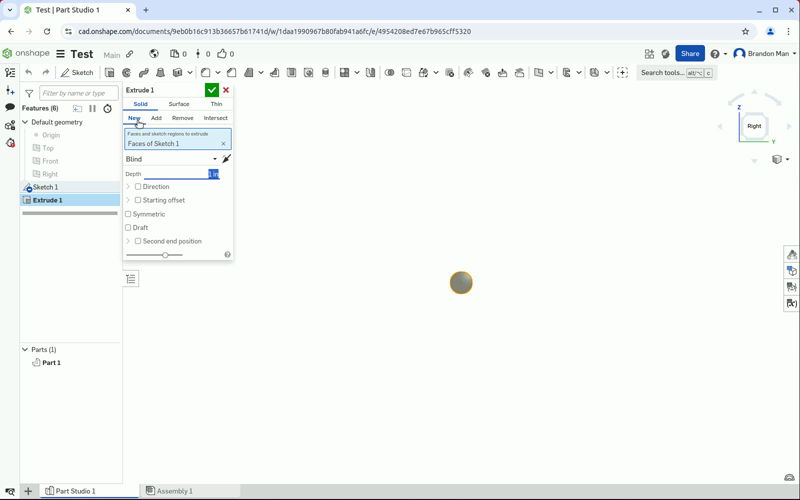
text(3.129)
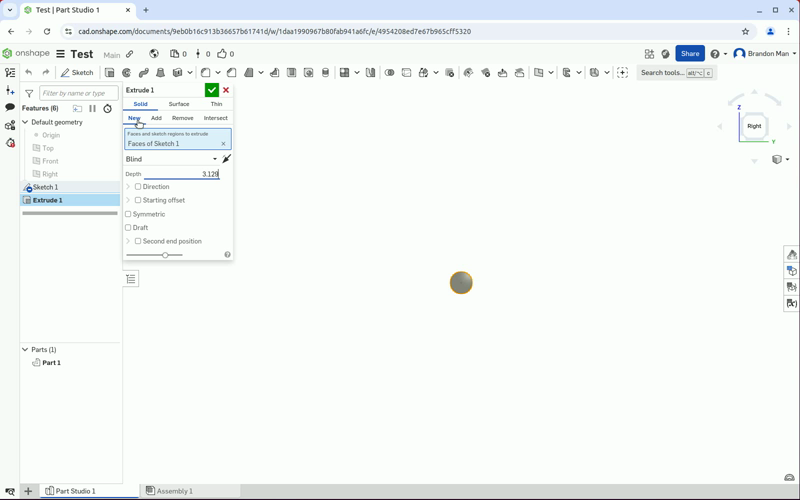
key(enter)
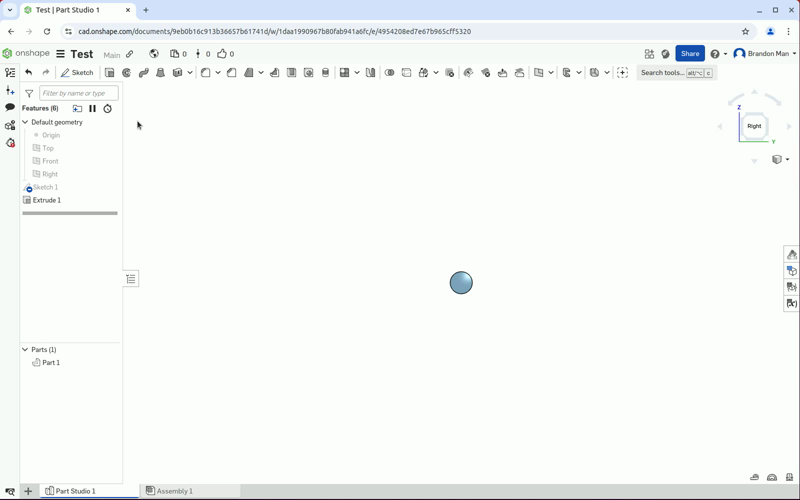
key(shift+h)
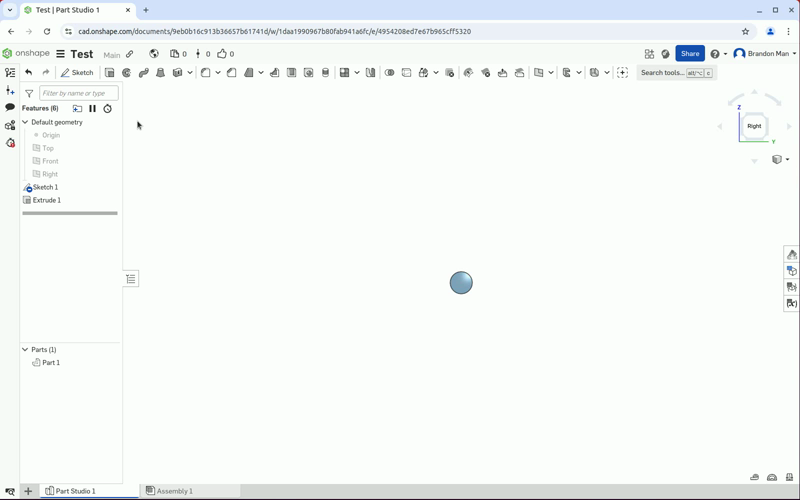
key(shift+h)
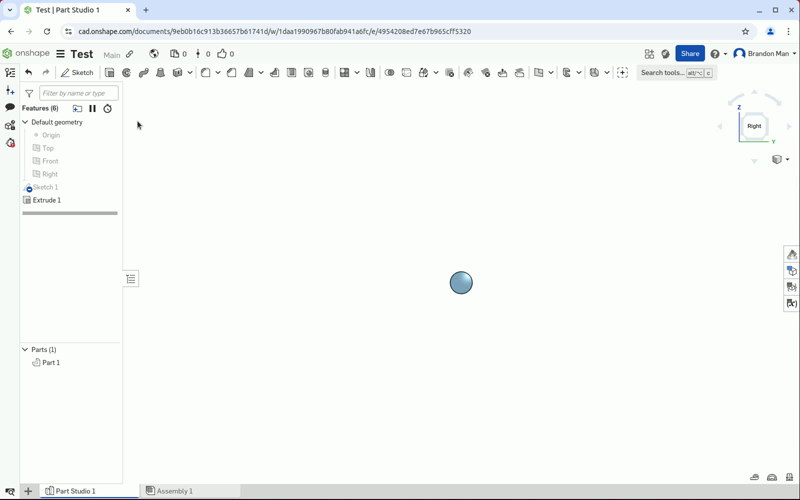
mouse_move(73, 189)
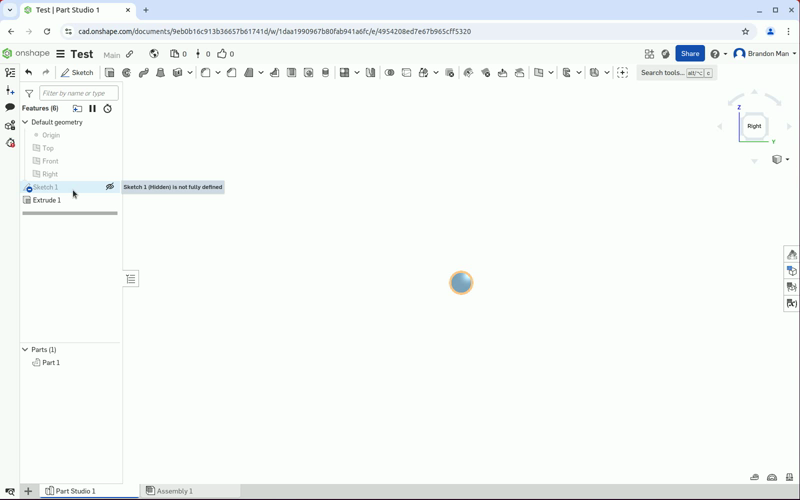
click(73, 189)
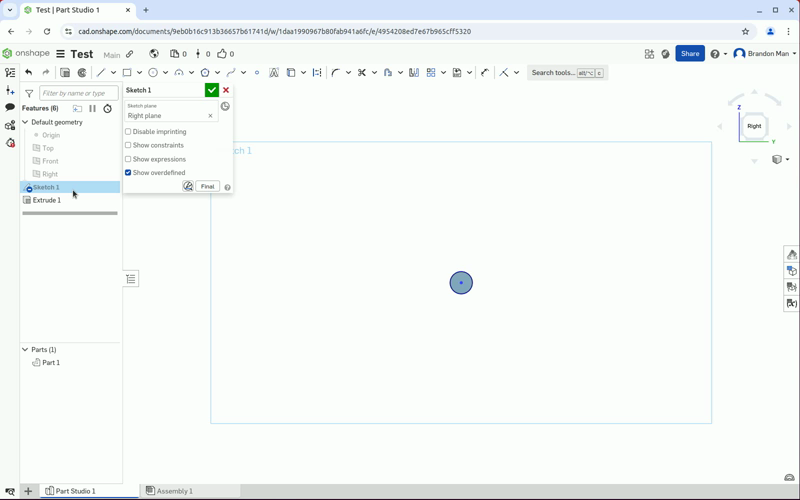
mouse_move(229, 92)
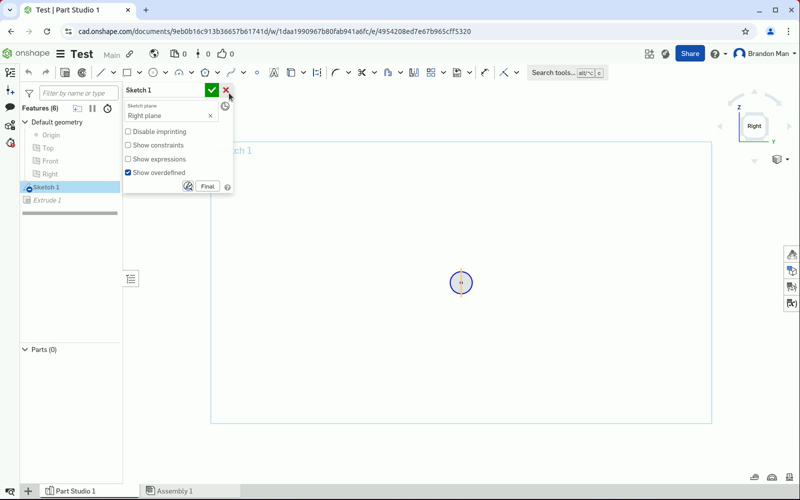
click(229, 92)
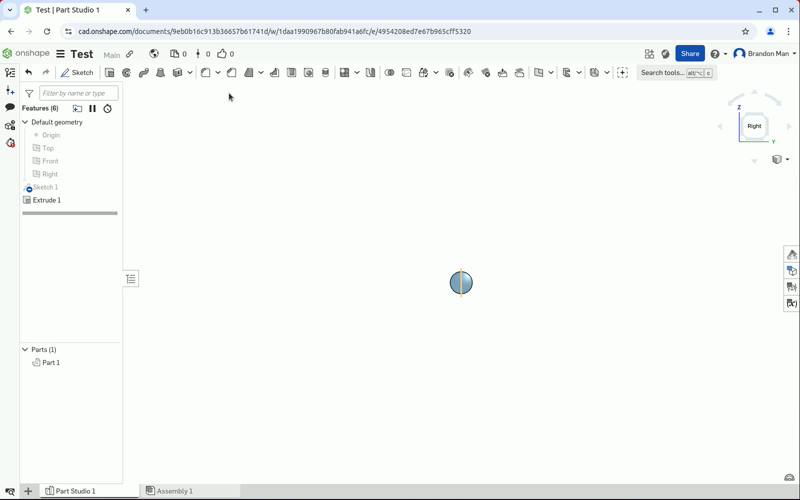
mouse_move(541, 75)
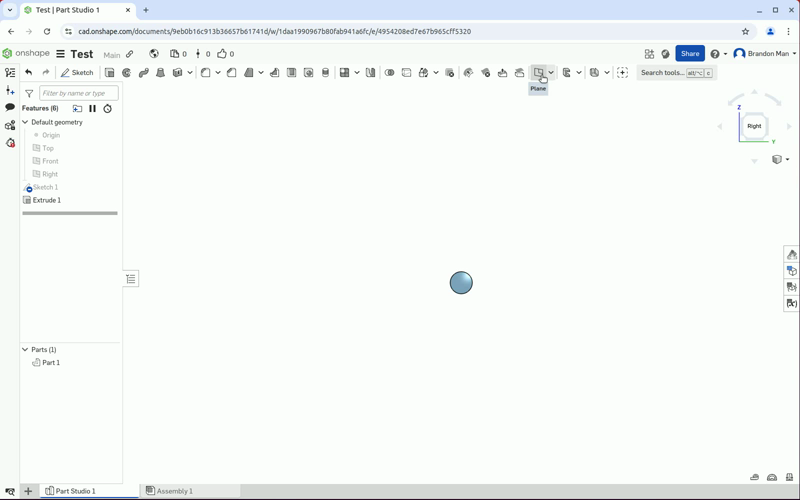
click(541, 75)
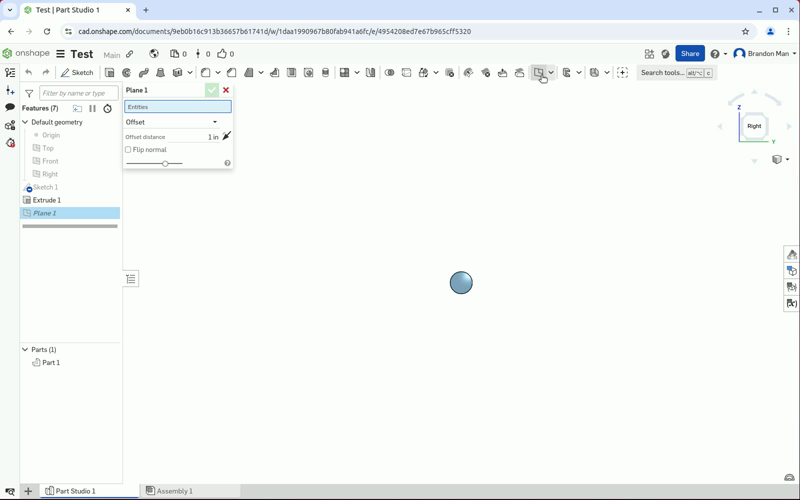
mouse_move(73, 176)
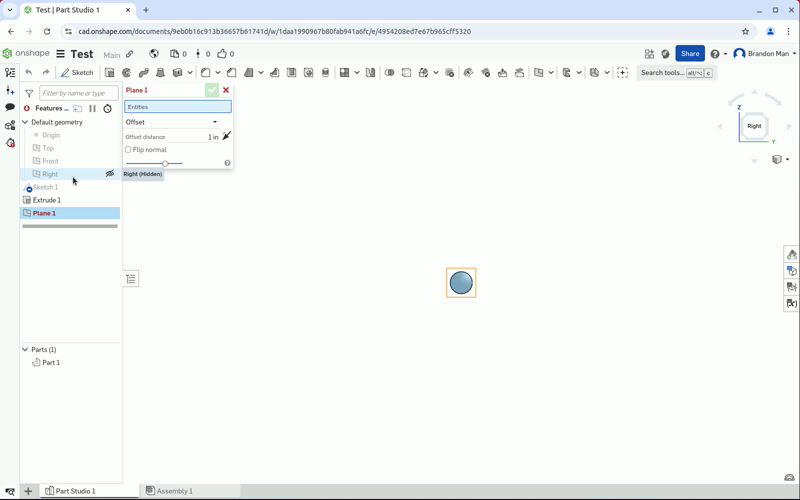
click(73, 176)
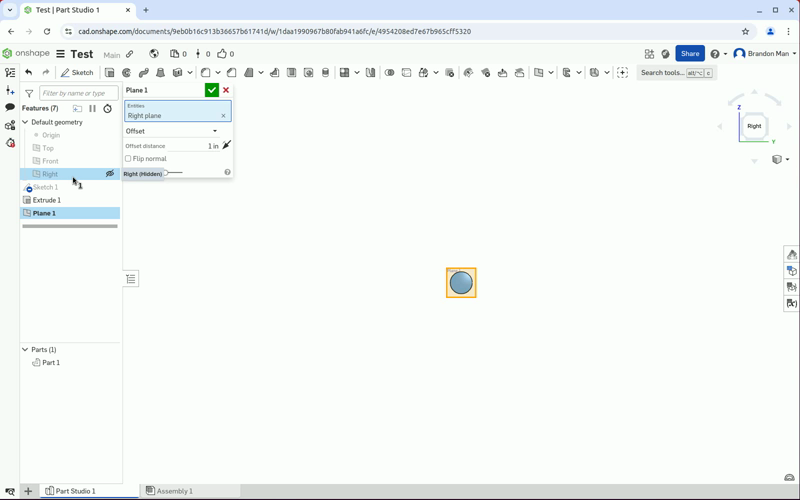
key(tab, 2)
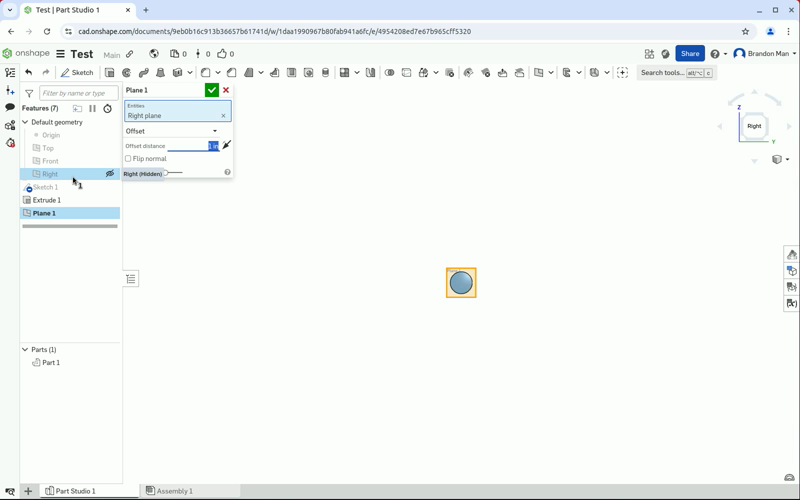
text(3.143)
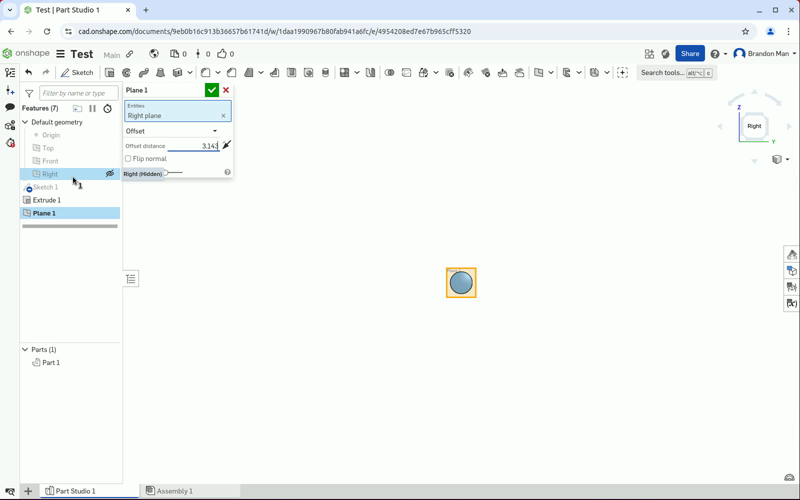
key(enter, 2)
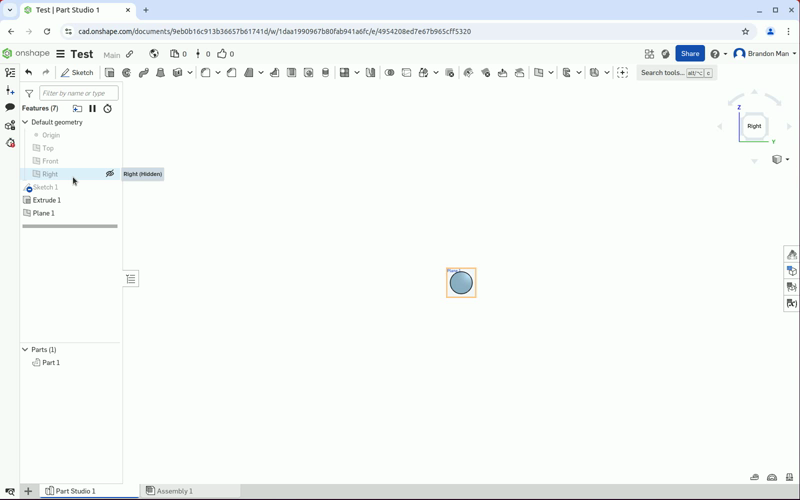
key(shift+s)
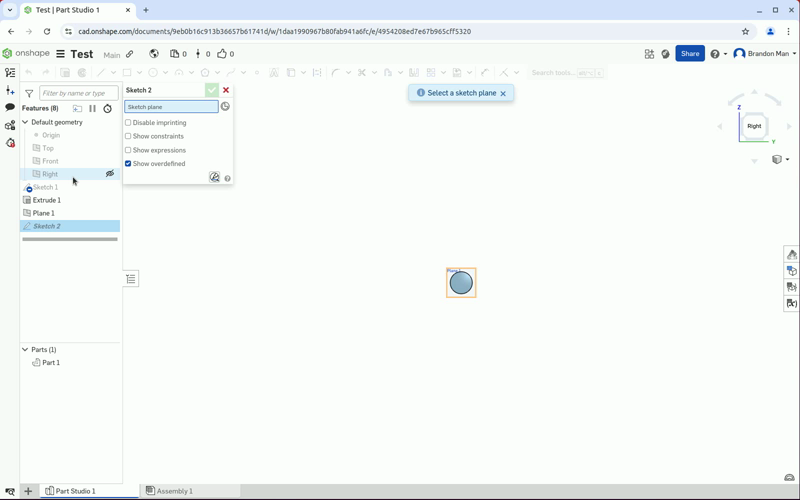
mouse_move(73, 215)
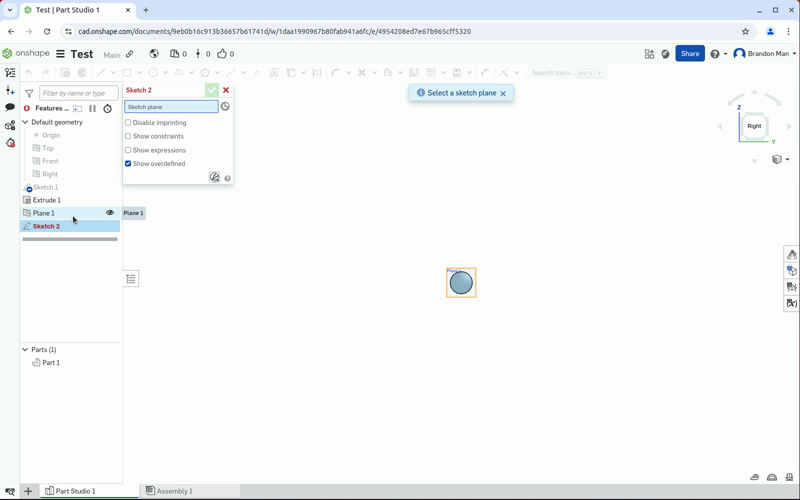
click(73, 215)
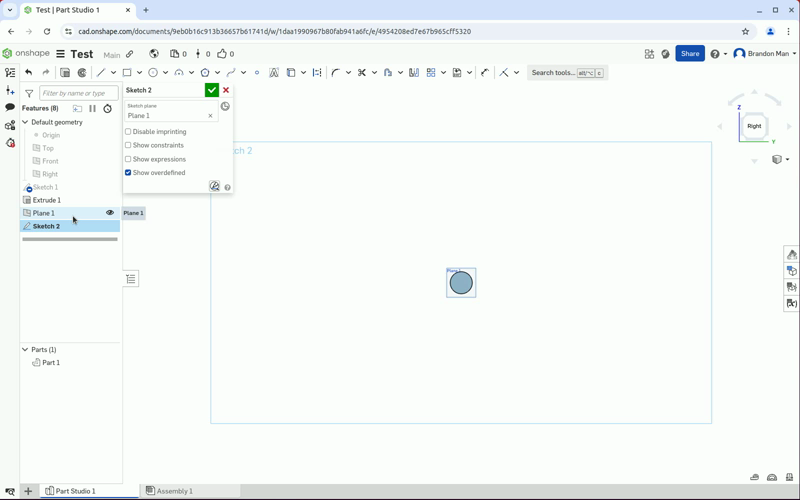
mouse_move(73, 352)
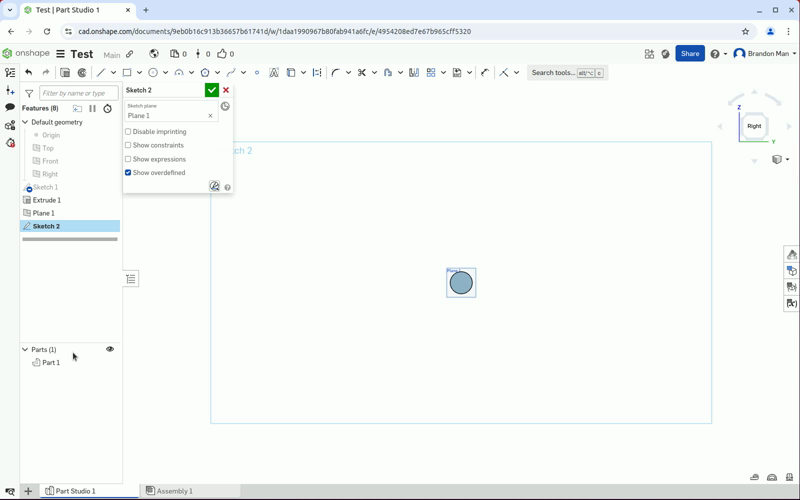
key(y)
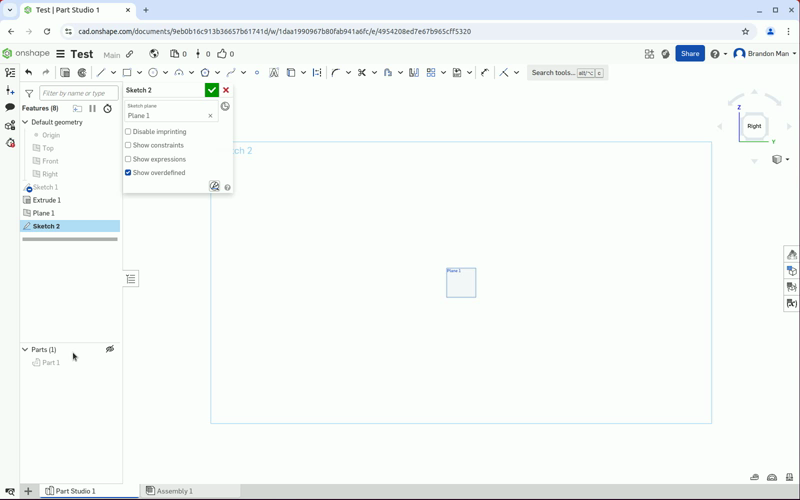
key(c)
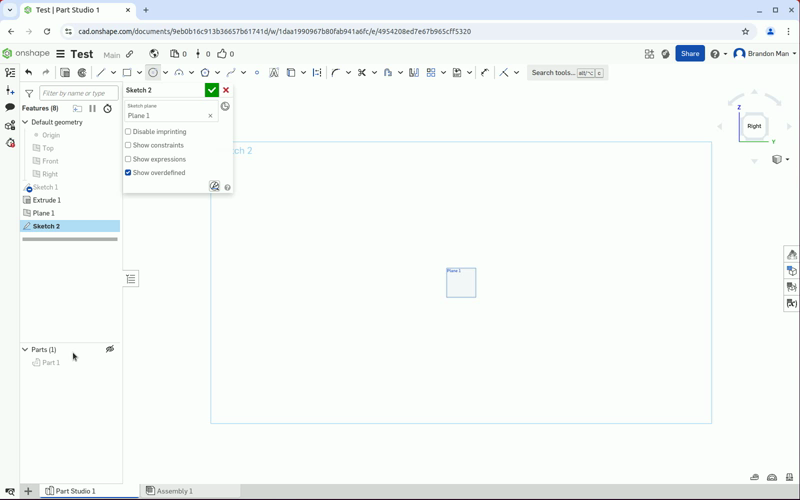
key_down(shift)
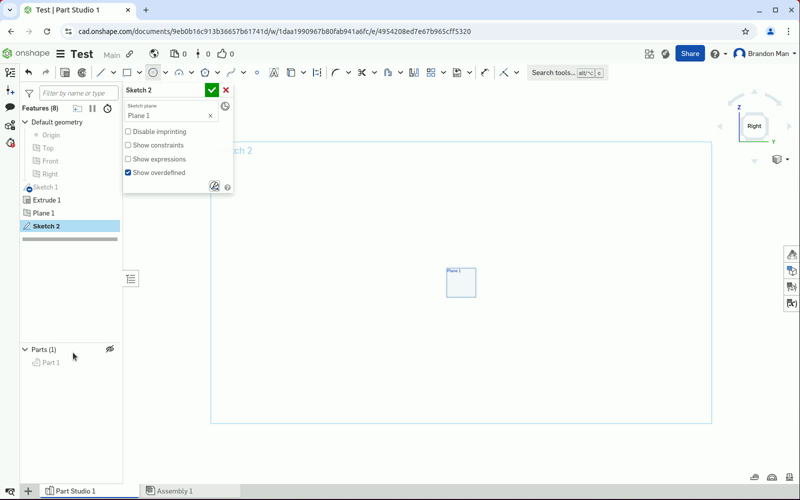
mouse_move(468, 286)
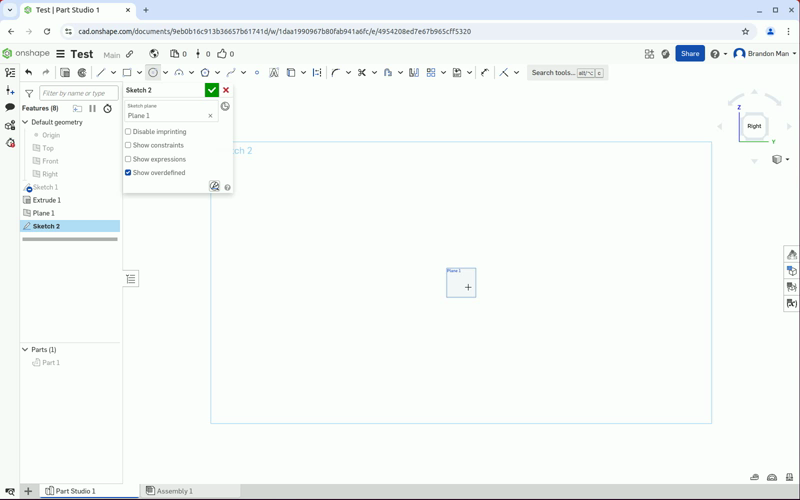
click(468, 286)
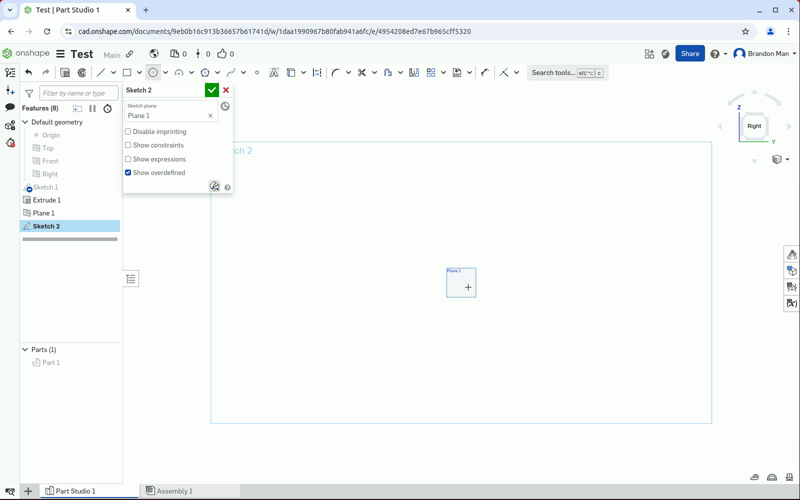
key_up(shift)
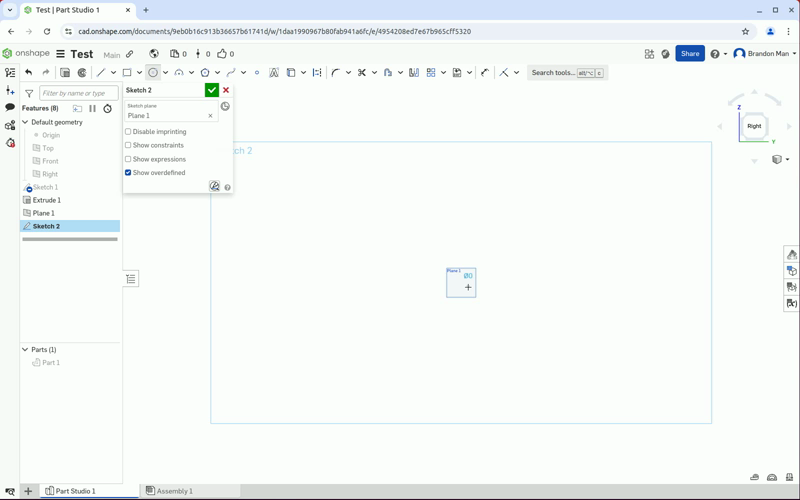
mouse_move(471, 286)
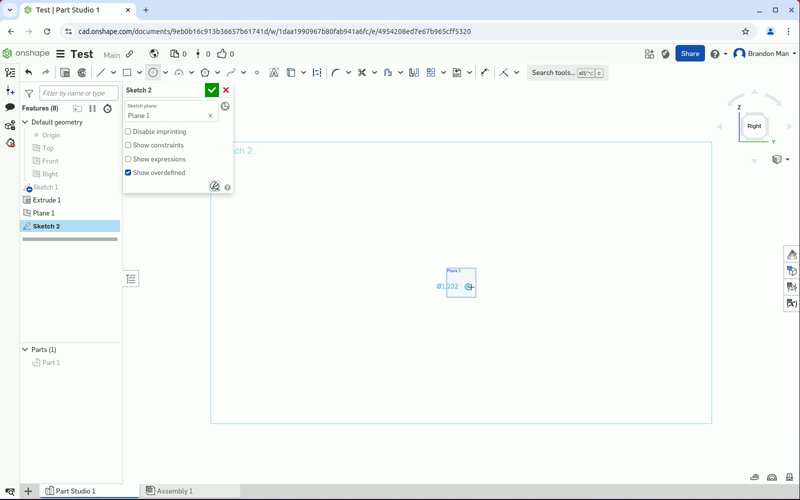
click(471, 286)
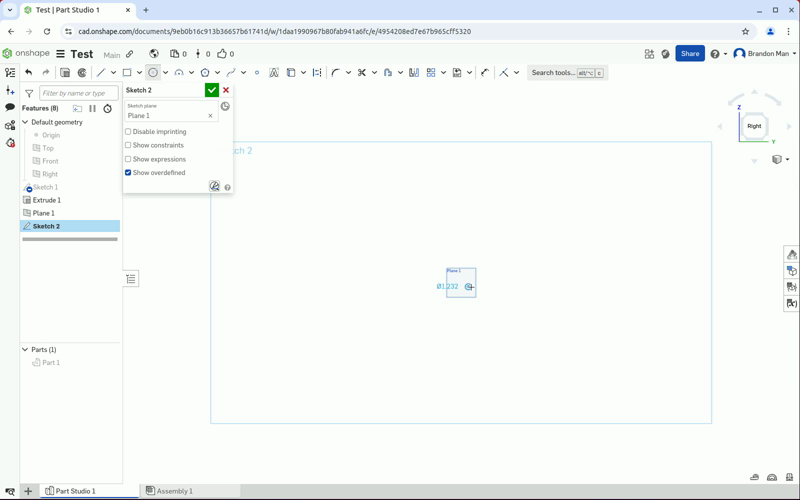
key(esc)
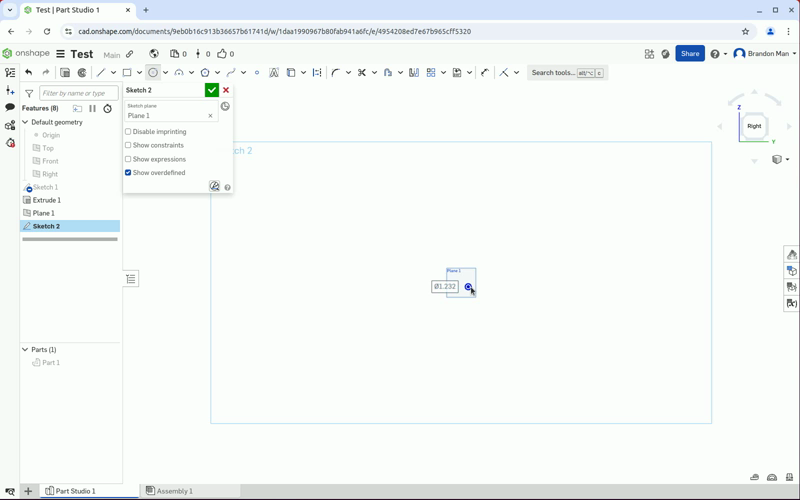
mouse_move(465, 285)
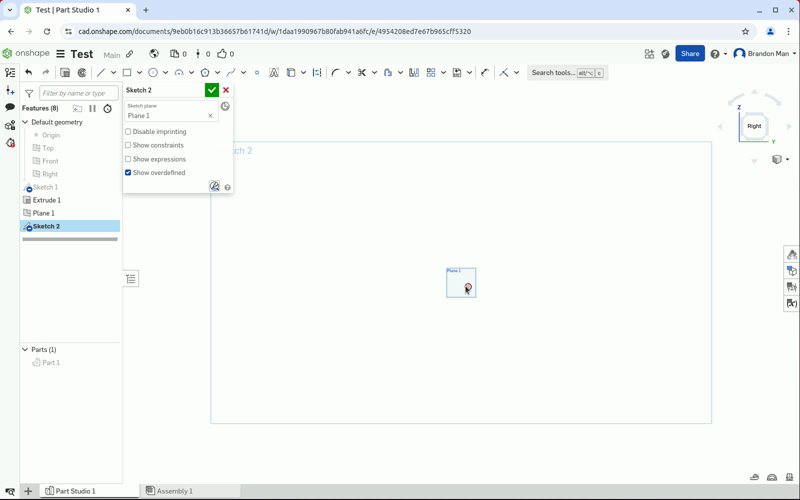
scroll(6)
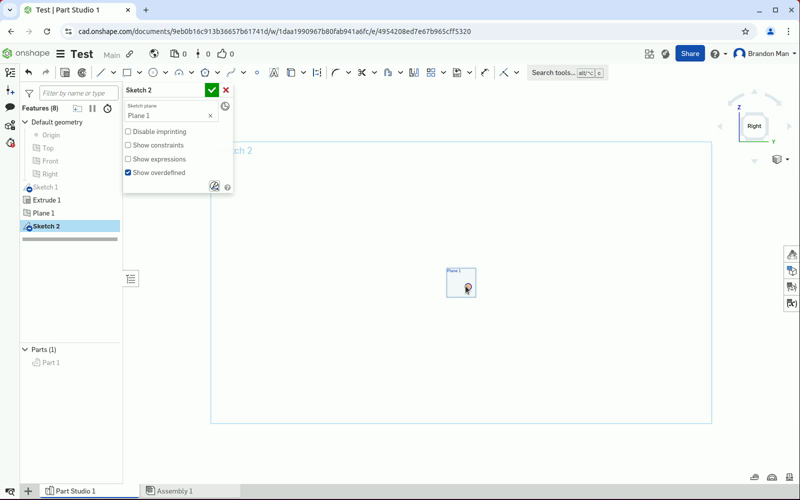
scroll(6)
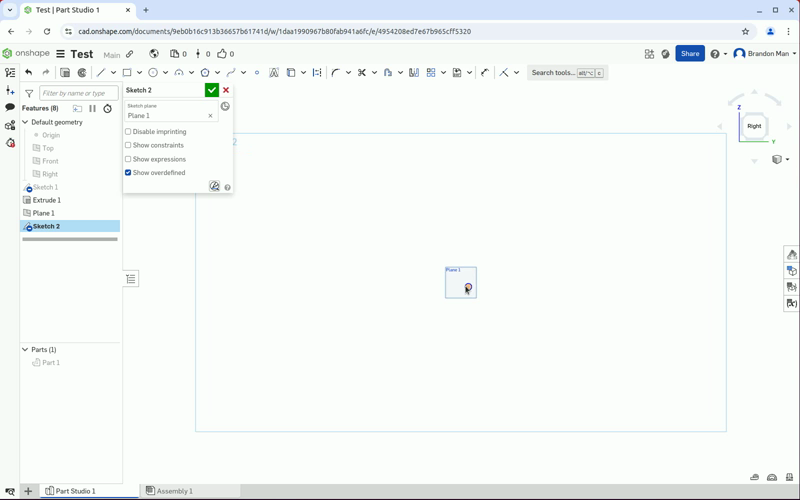
scroll(6)
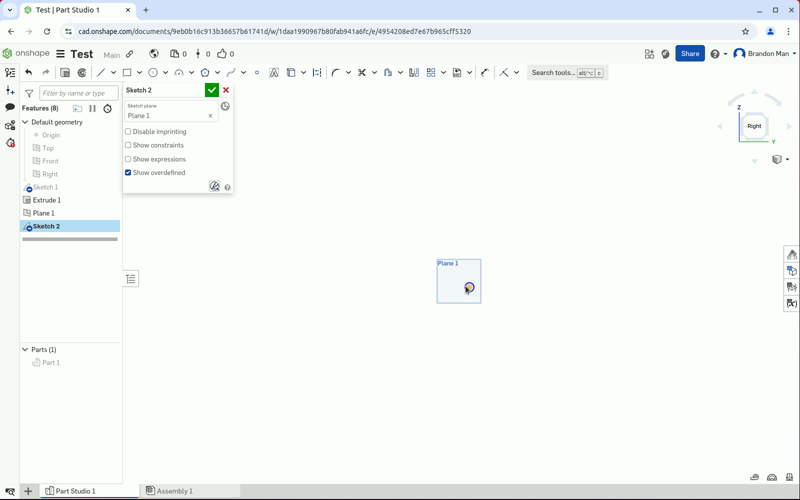
scroll(6)
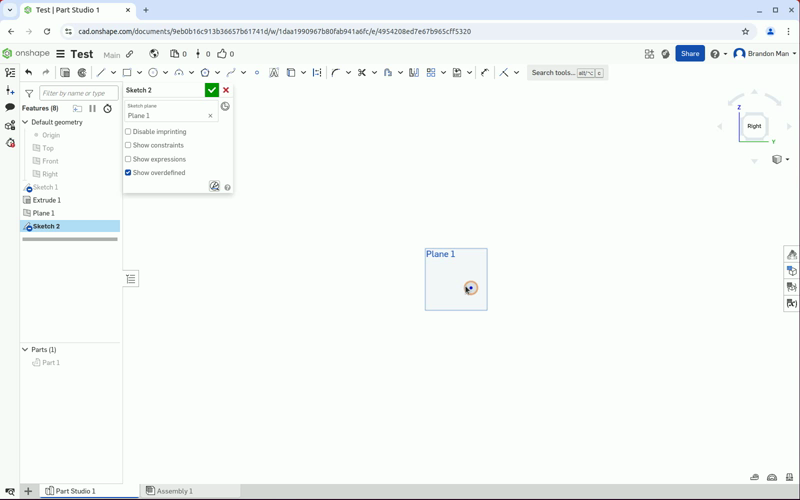
scroll(6)
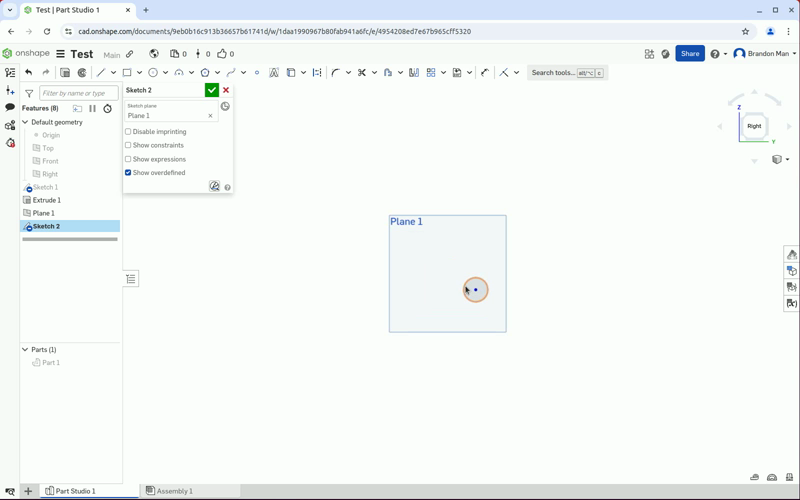
scroll(6)
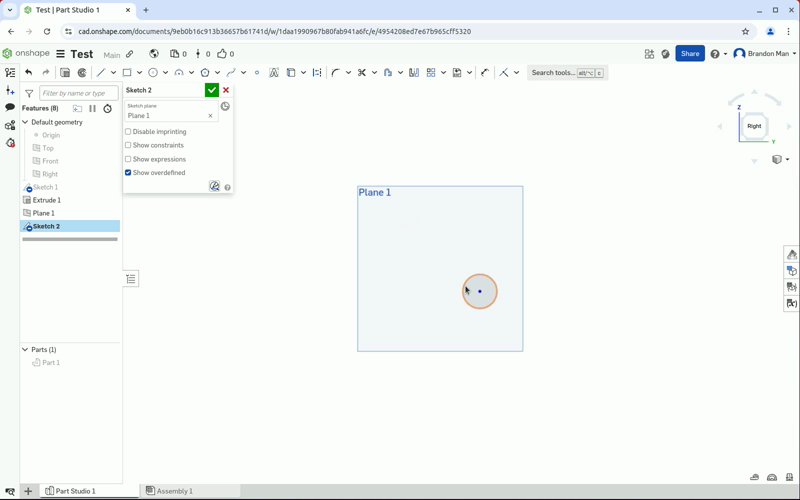
scroll(6)
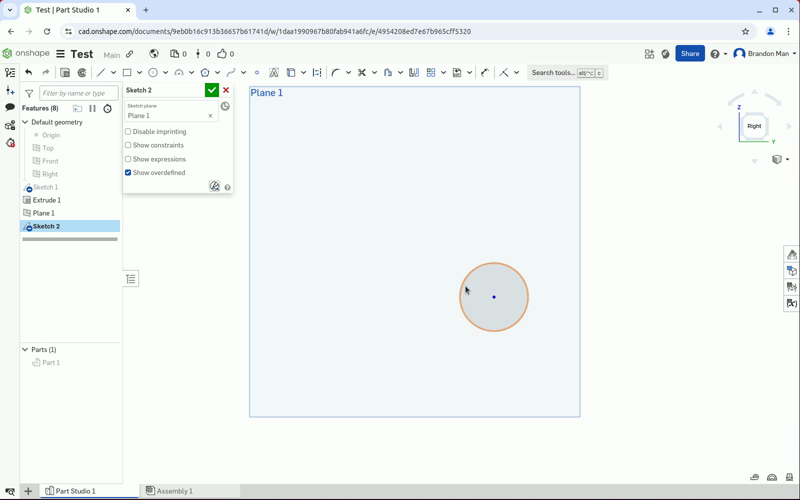
click(465, 285)
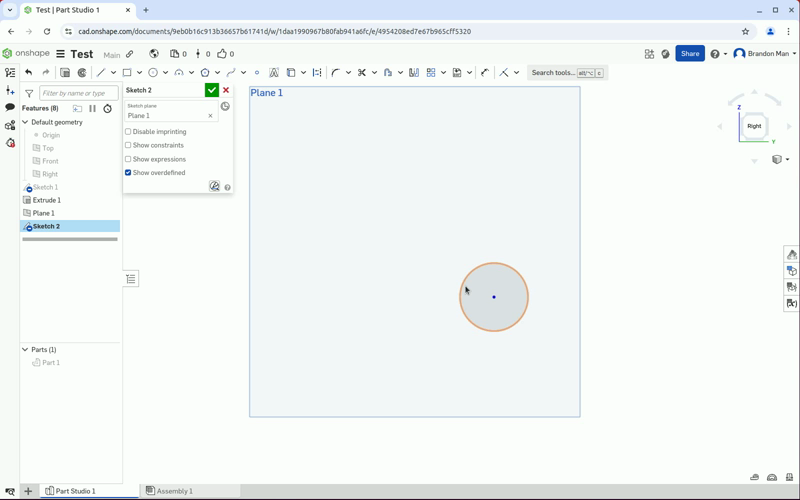
scroll(-6)
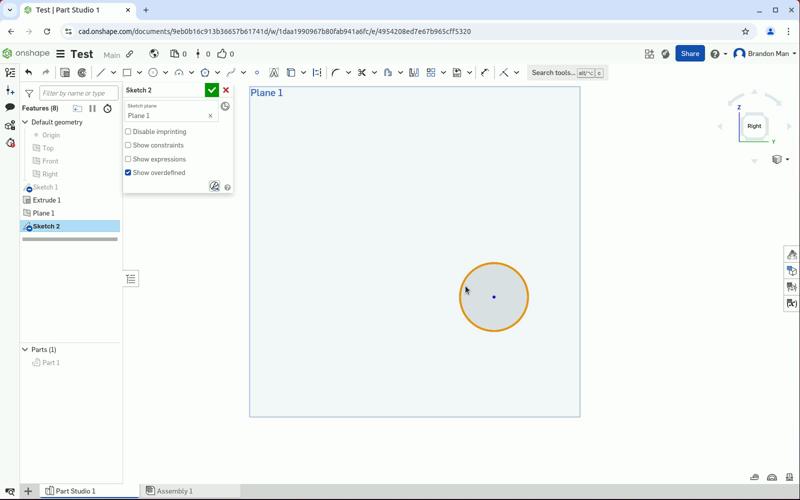
scroll(-6)
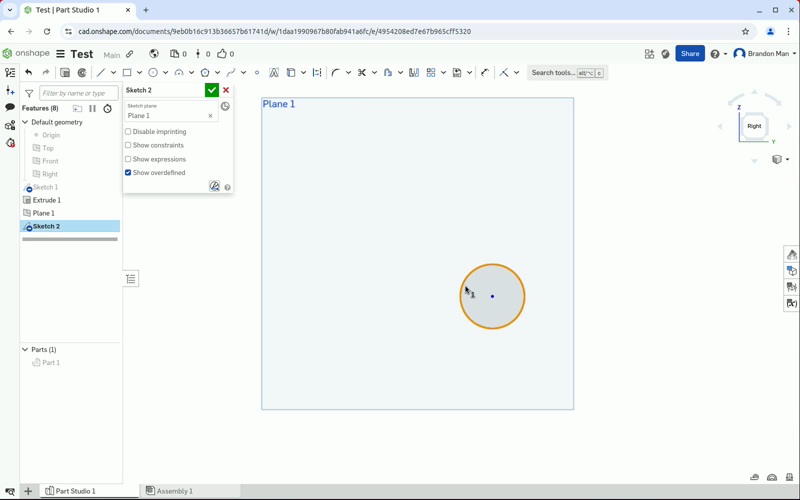
scroll(-6)
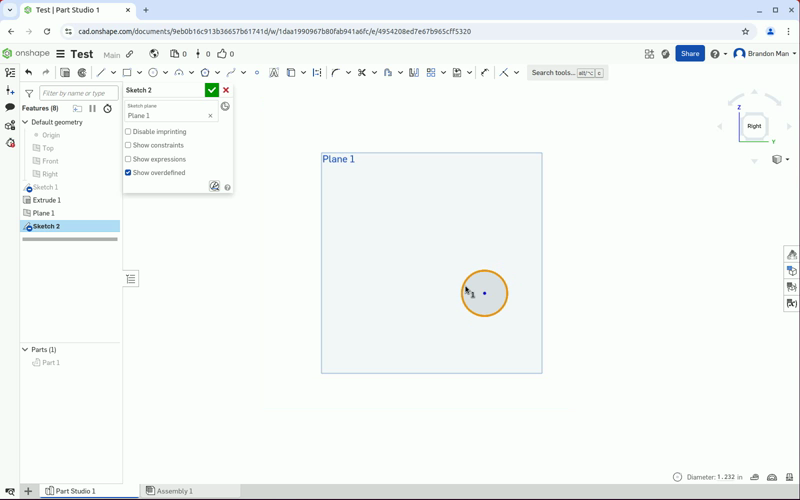
scroll(-6)
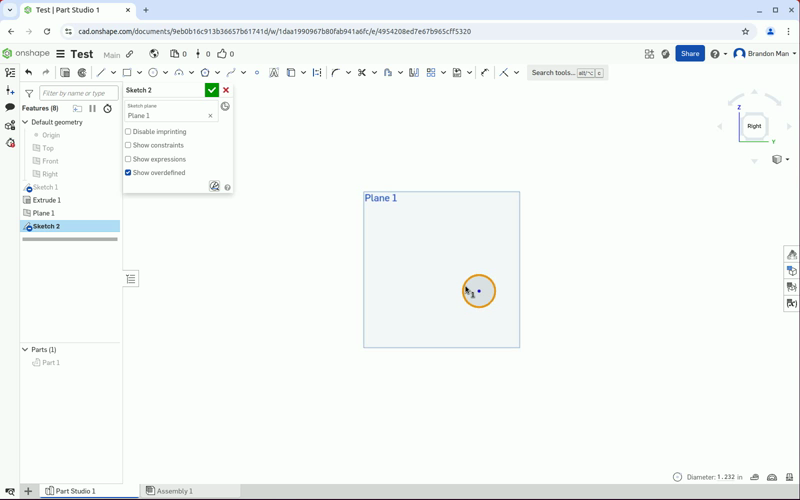
scroll(-6)
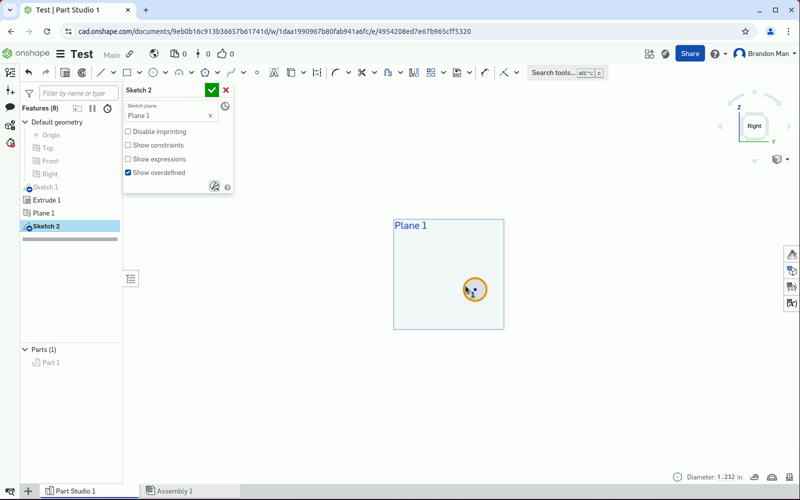
scroll(-6)
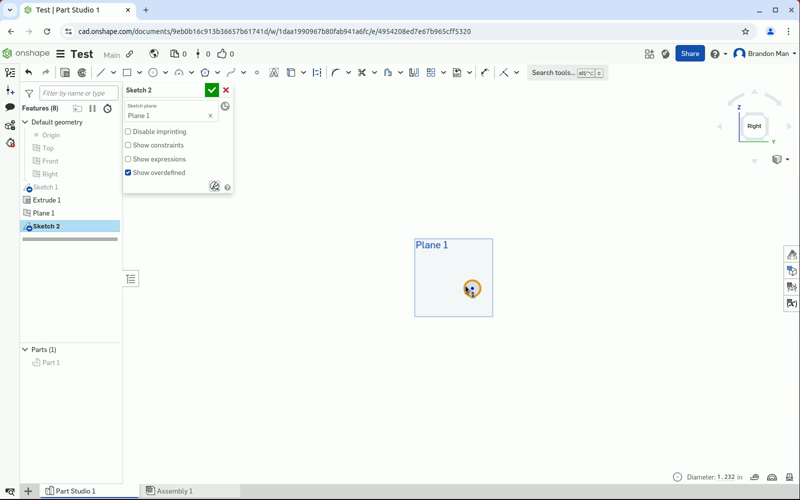
scroll(-6)
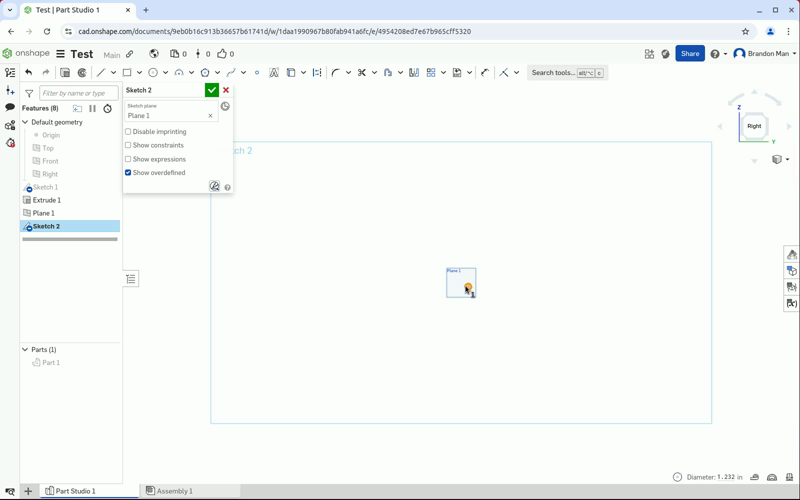
mouse_move(73, 352)
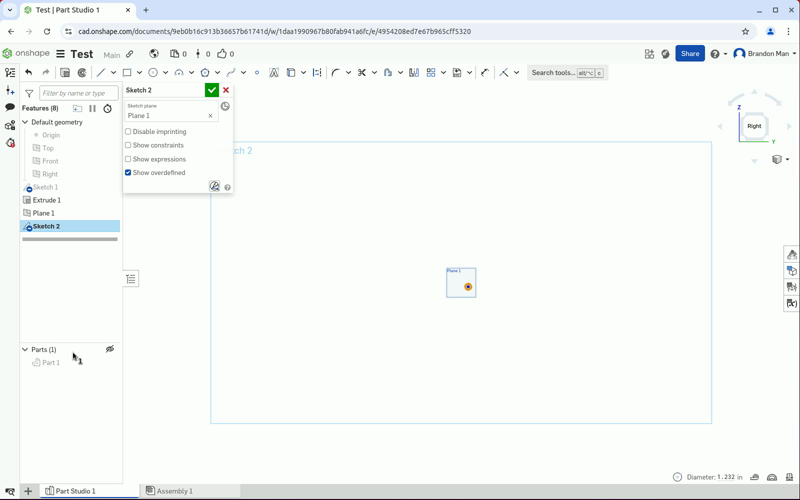
key(shift+y)
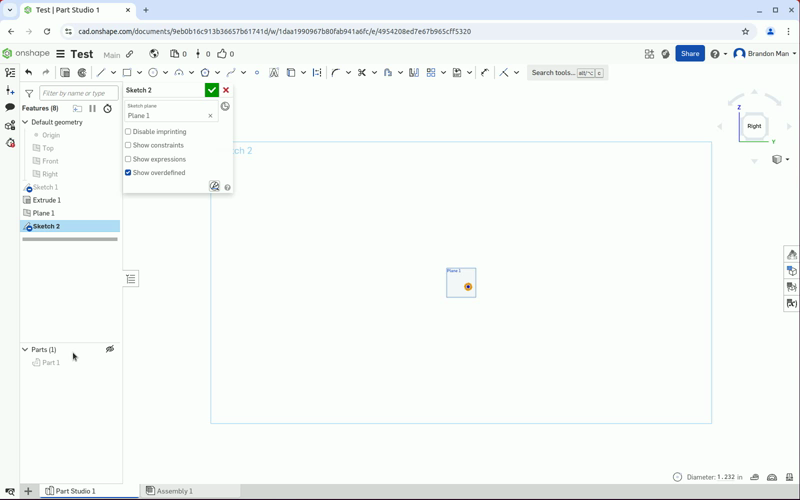
key(shift+e)
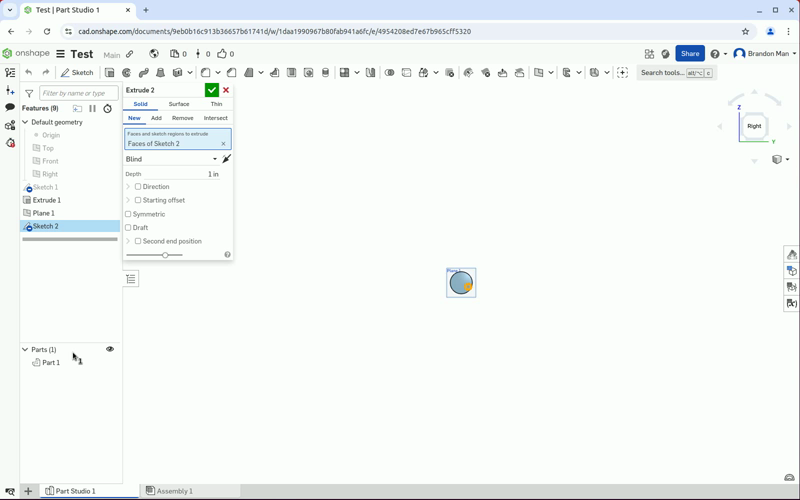
mouse_move(143, 106)
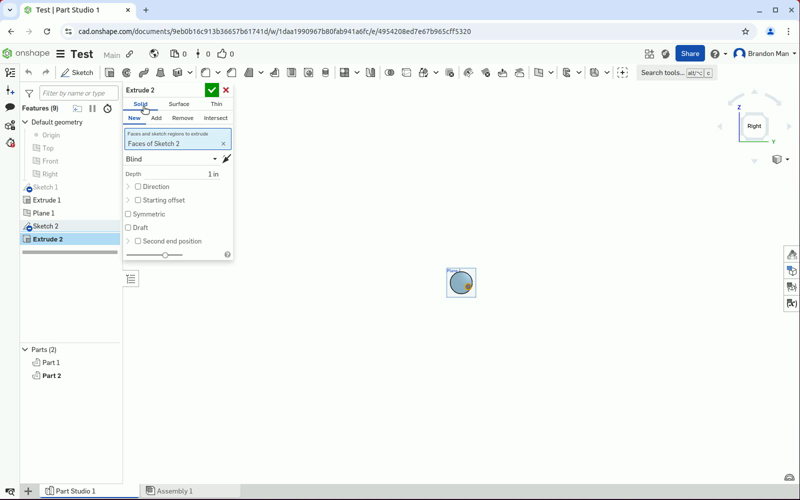
click(143, 106)
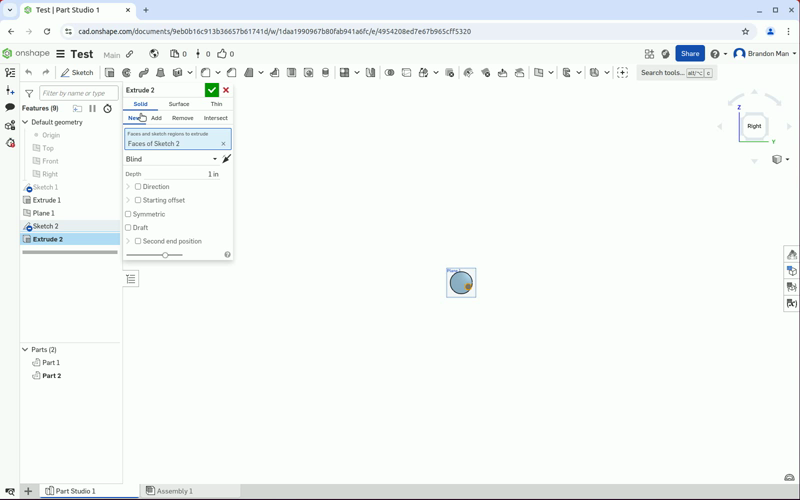
mouse_move(137, 120)
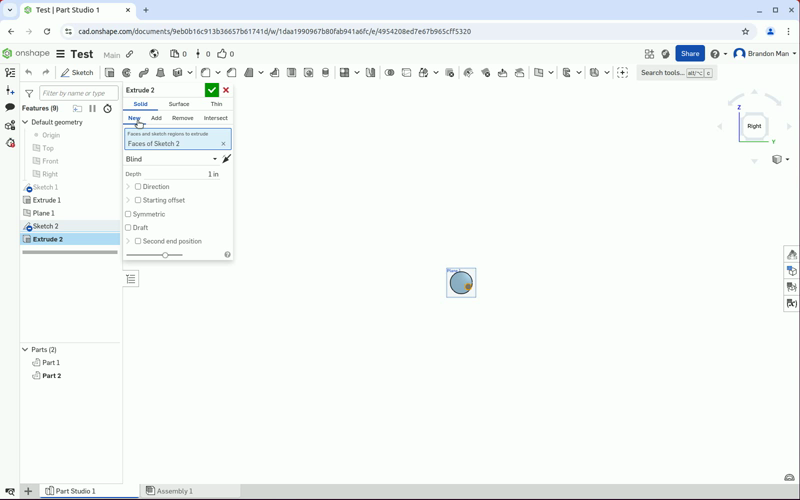
click(137, 120)
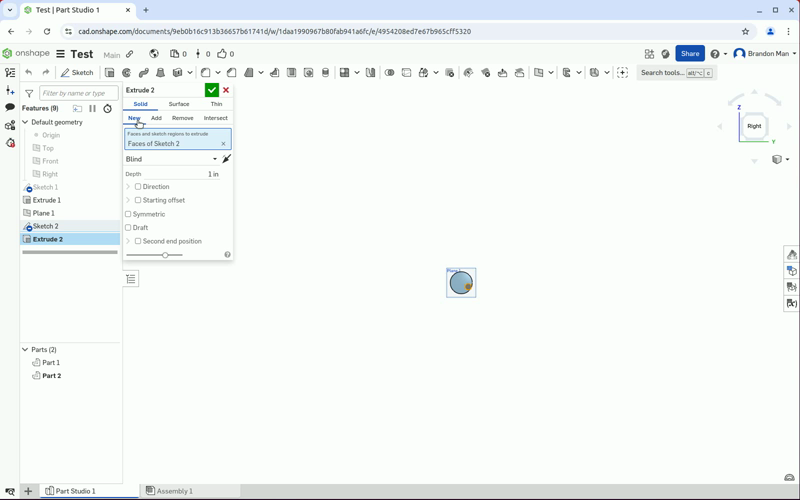
key(tab, 4)
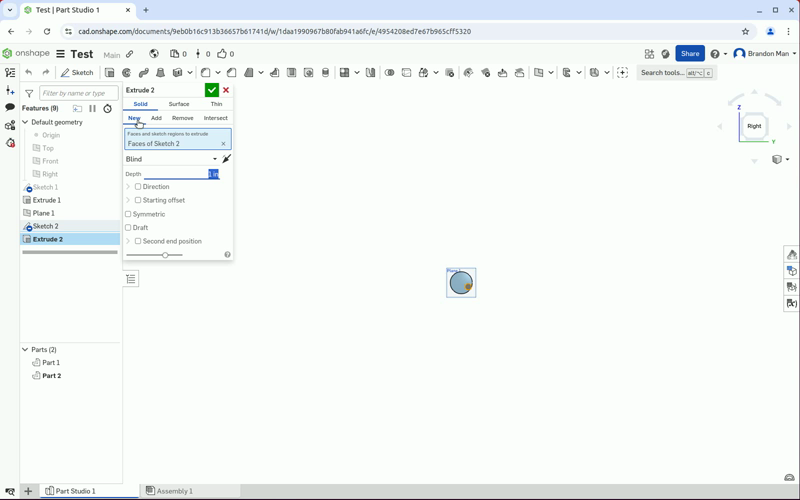
text(3.129)
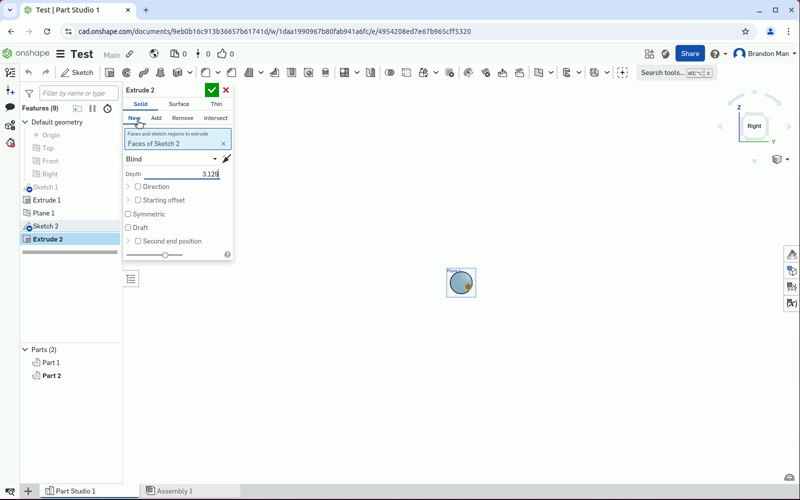
key(enter)
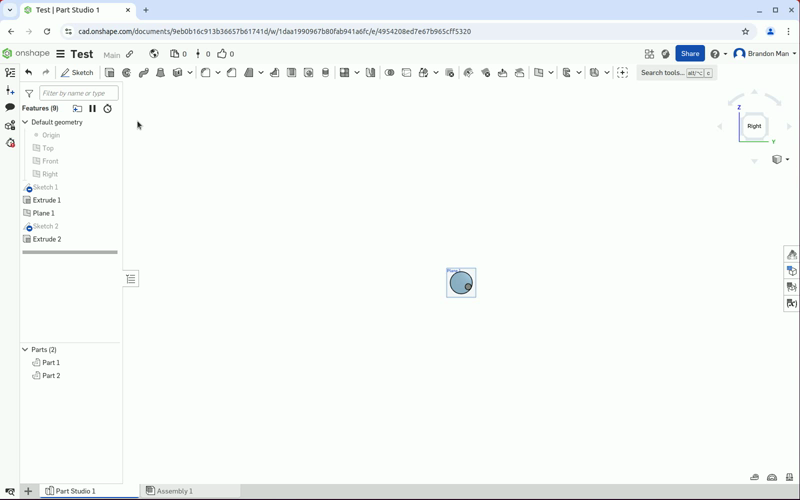
key(shift+h)
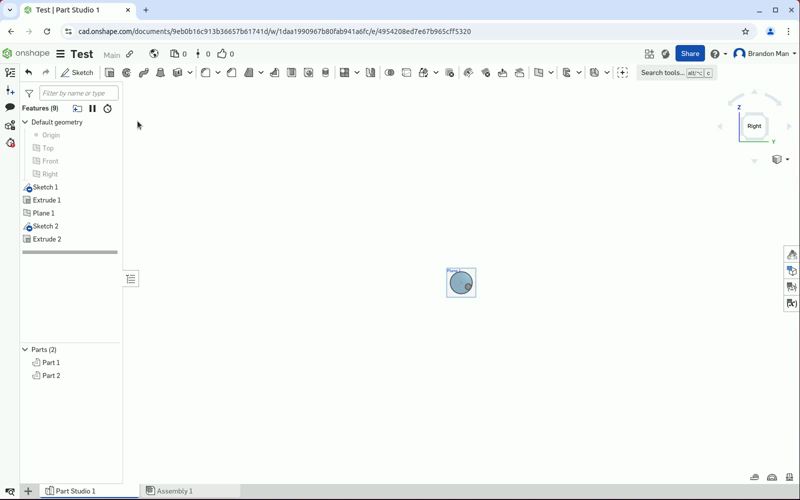
key(shift+h)
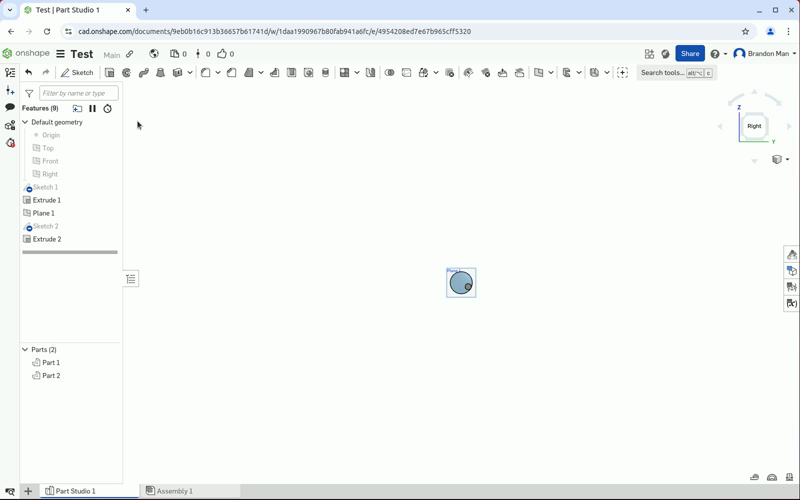
mouse_move(73, 189)
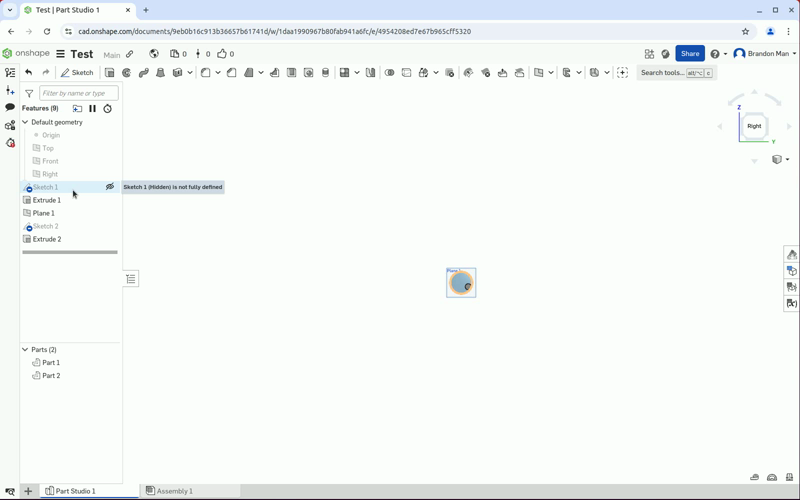
click(73, 189)
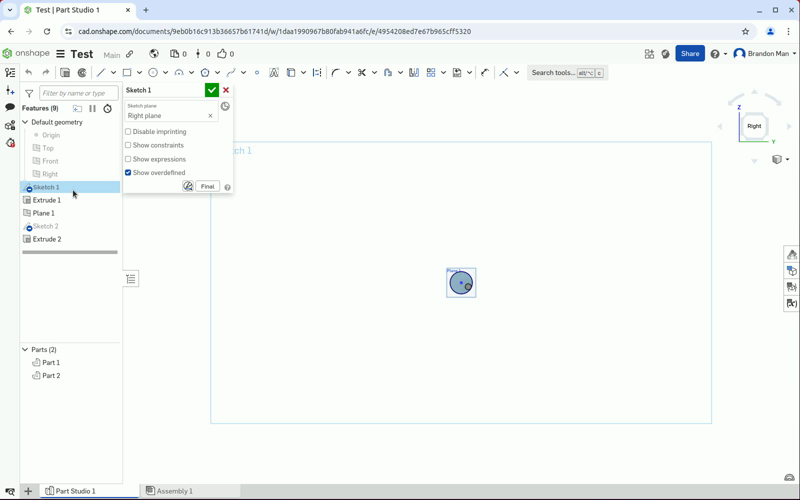
mouse_move(229, 92)
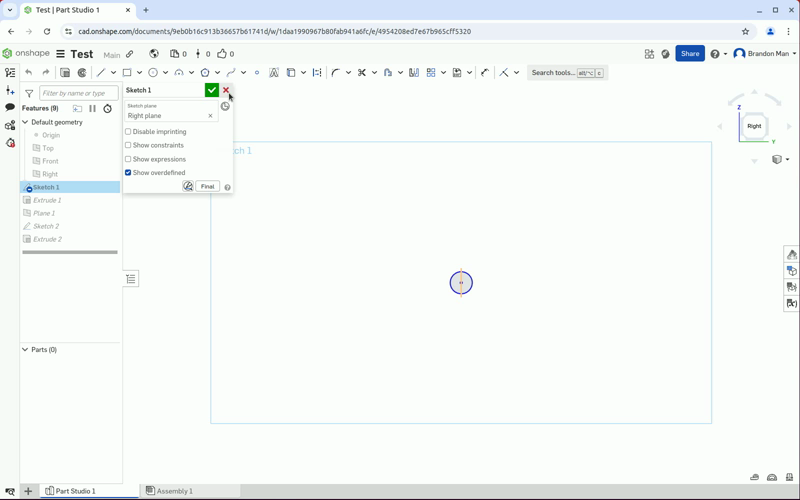
click(229, 92)
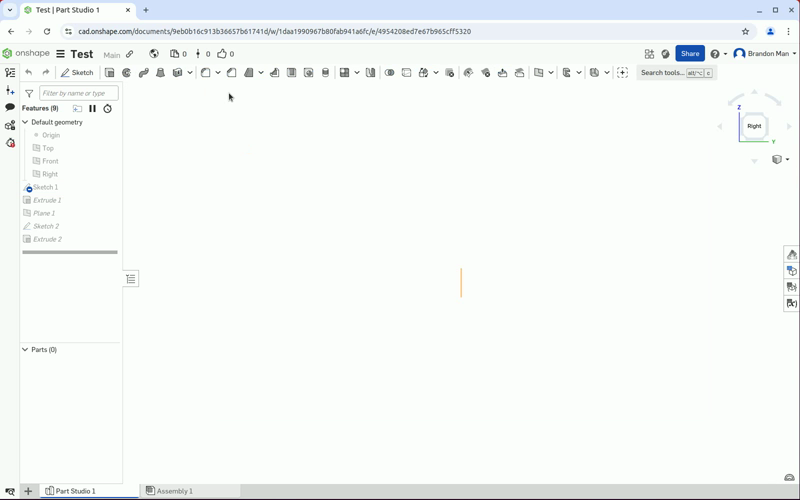
key(shift+s)
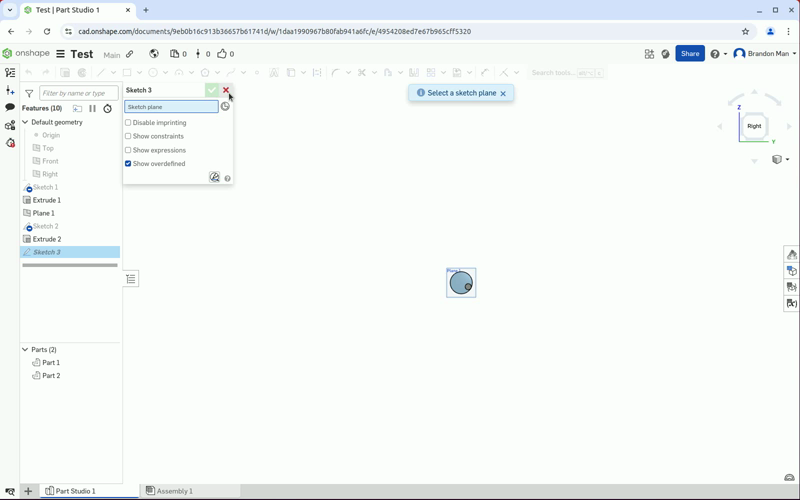
mouse_move(73, 215)
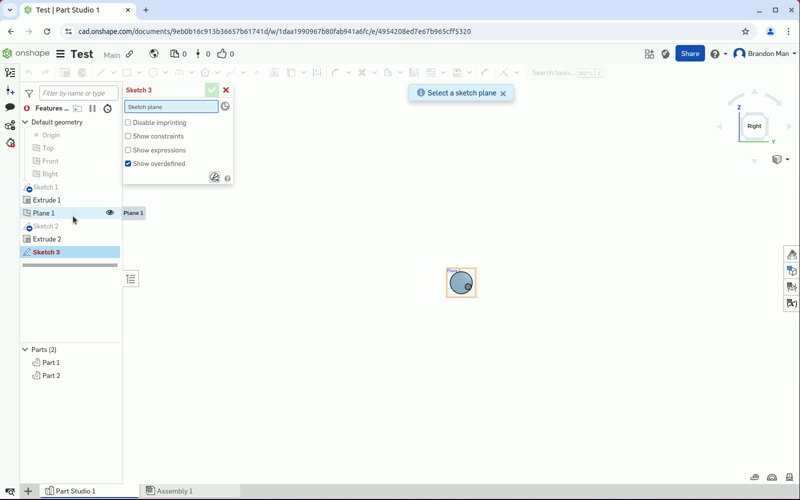
click(73, 215)
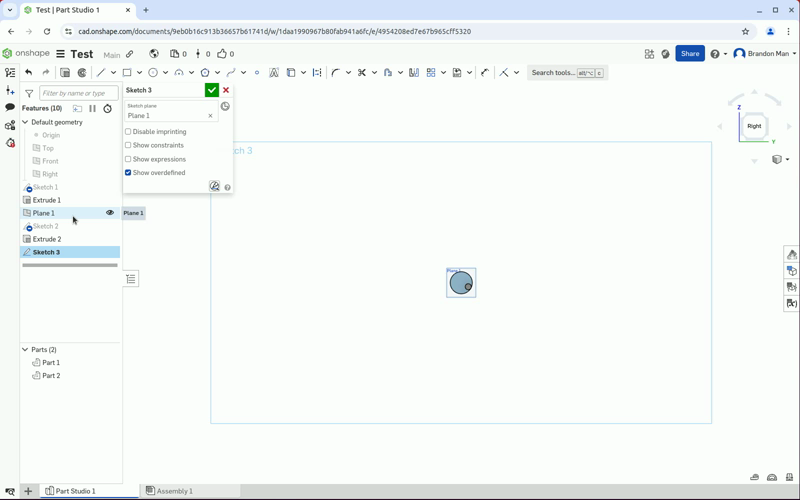
mouse_move(73, 352)
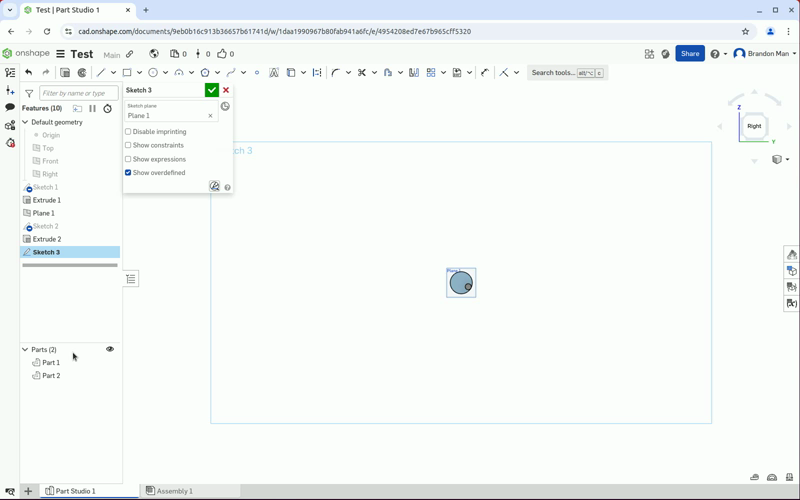
key(y)
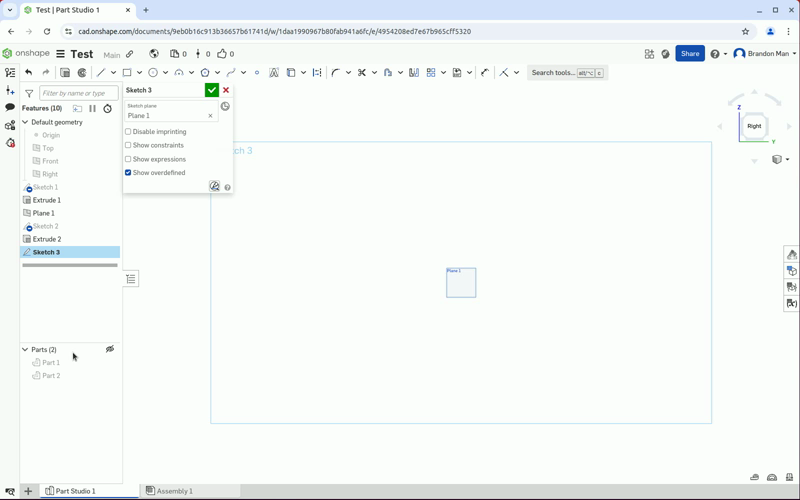
key(c)
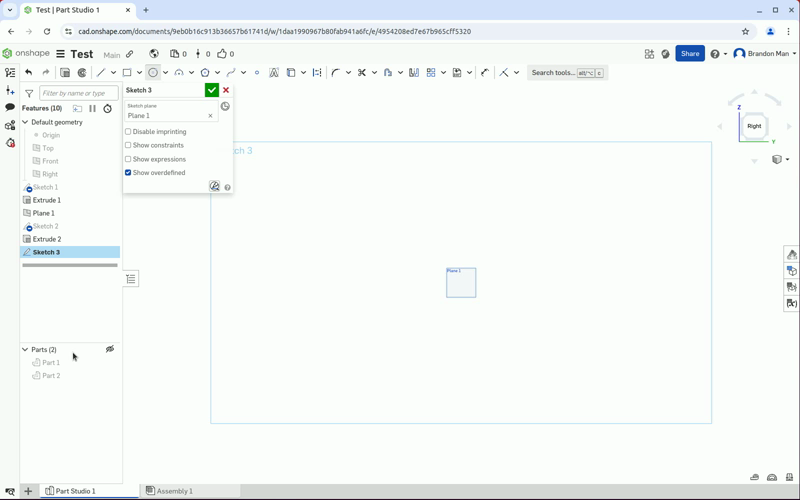
key_down(shift)
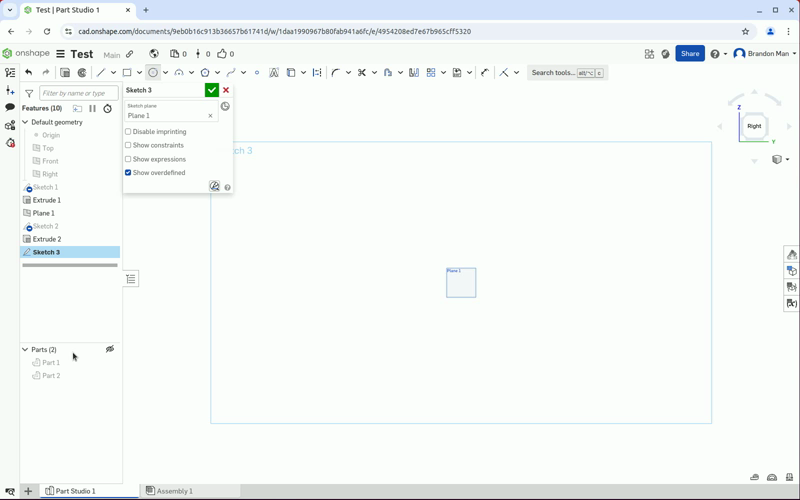
mouse_move(455, 286)
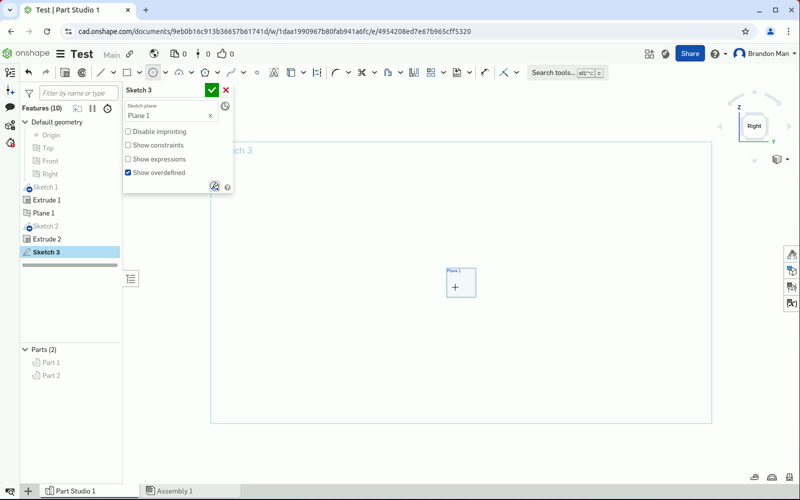
click(455, 286)
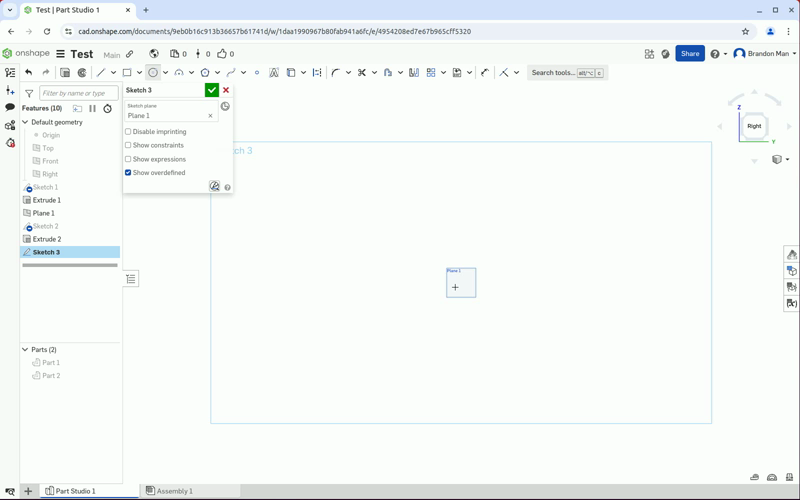
key_up(shift)
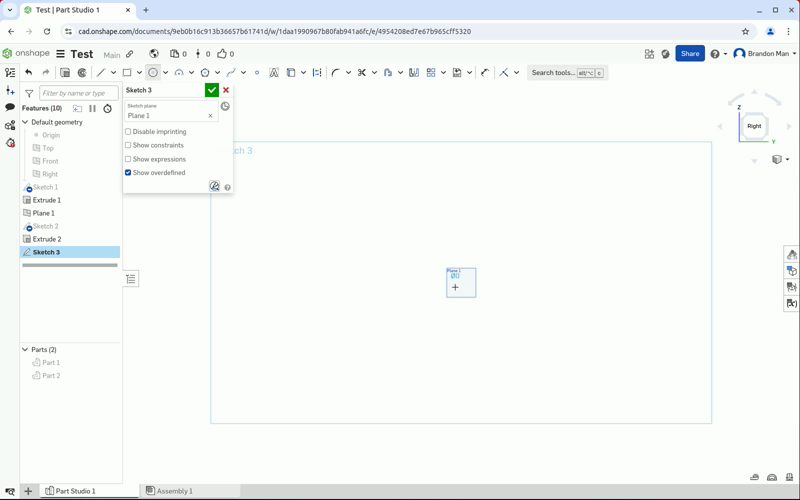
mouse_move(458, 286)
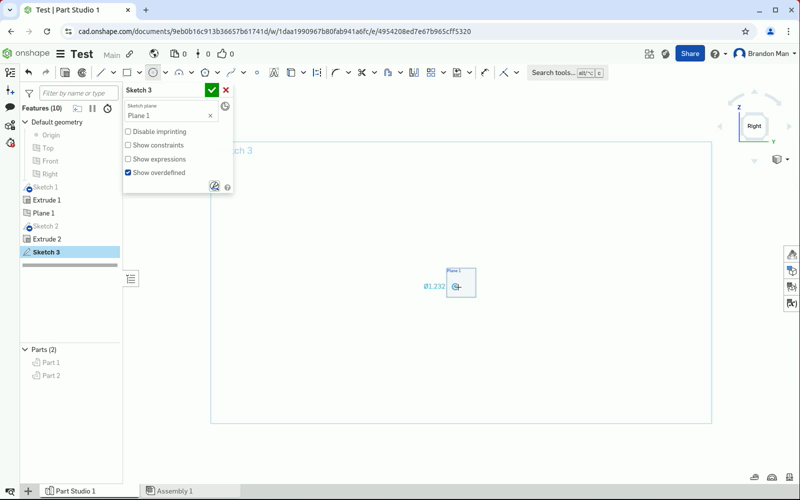
click(458, 286)
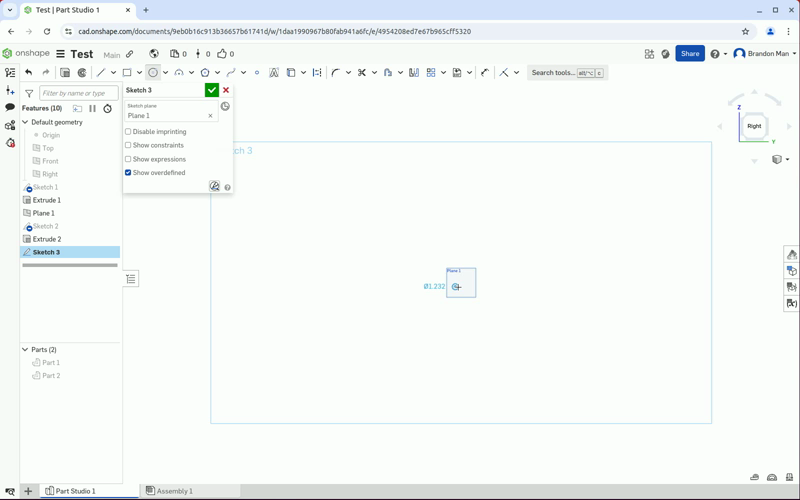
key(esc)
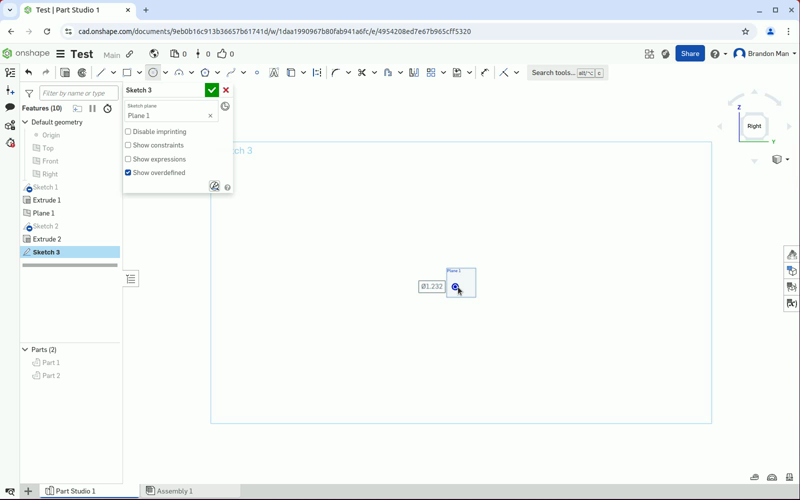
mouse_move(453, 288)
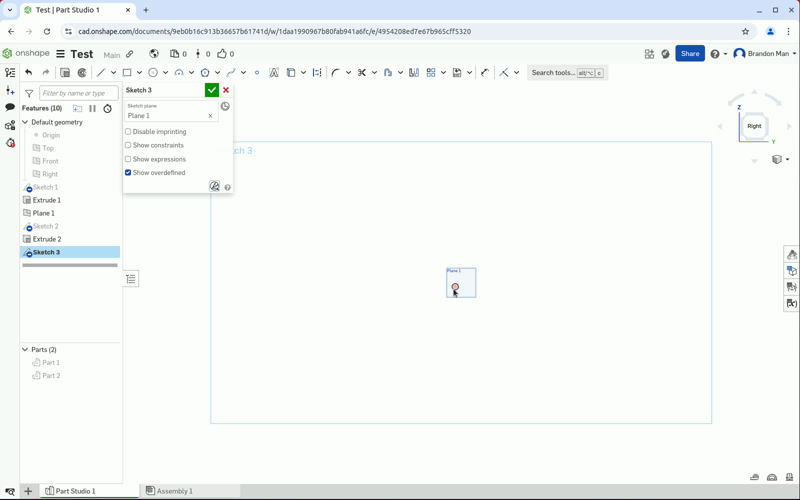
scroll(6)
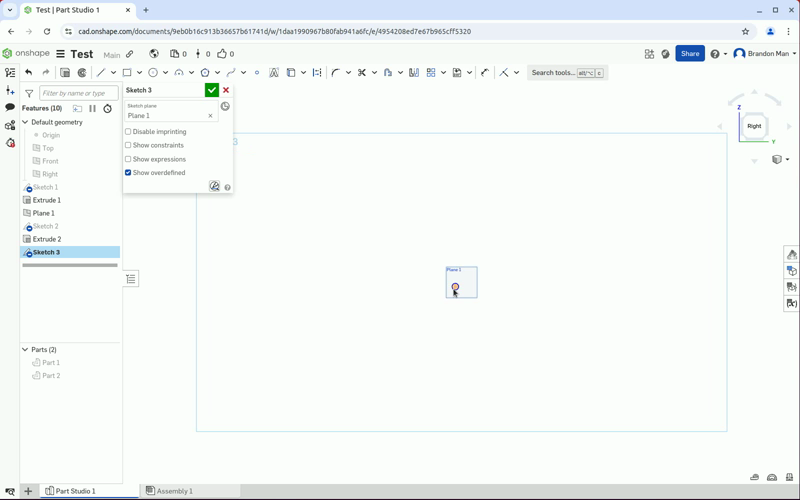
scroll(6)
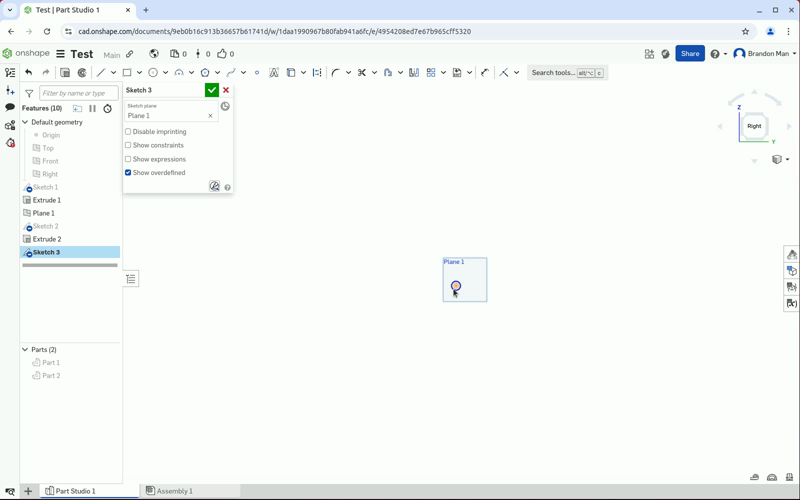
scroll(6)
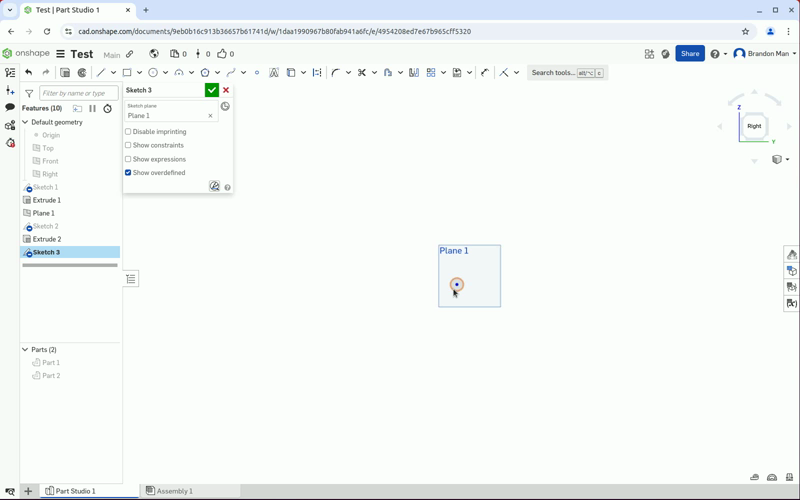
scroll(6)
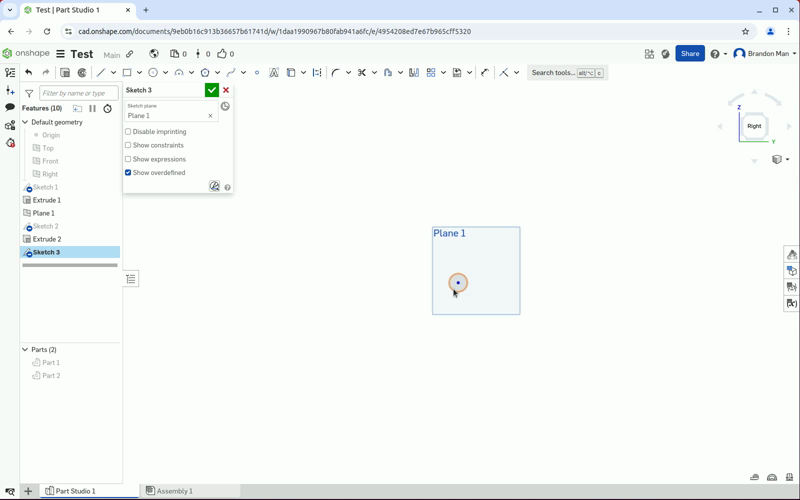
scroll(6)
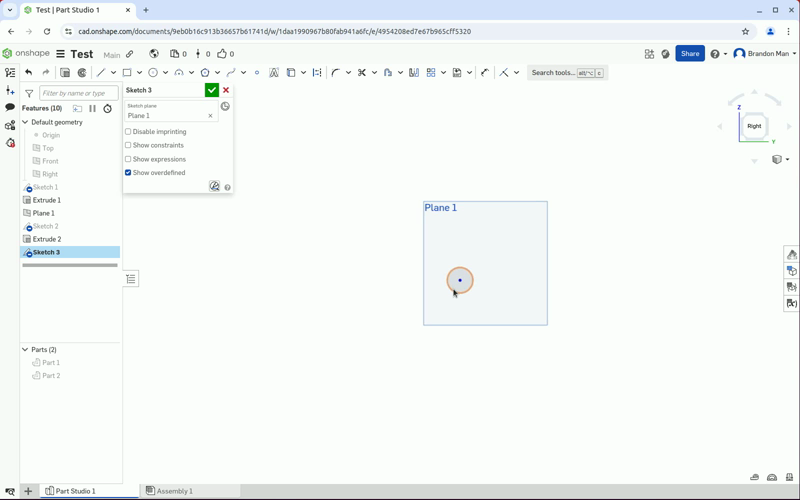
scroll(6)
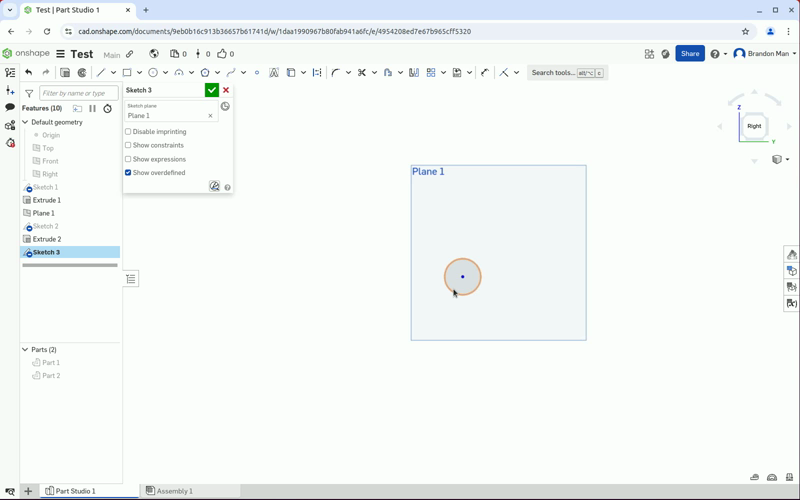
scroll(6)
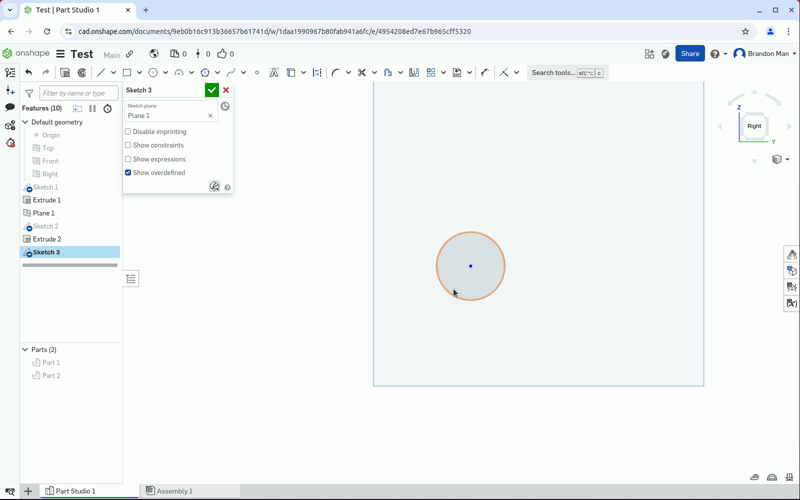
click(453, 288)
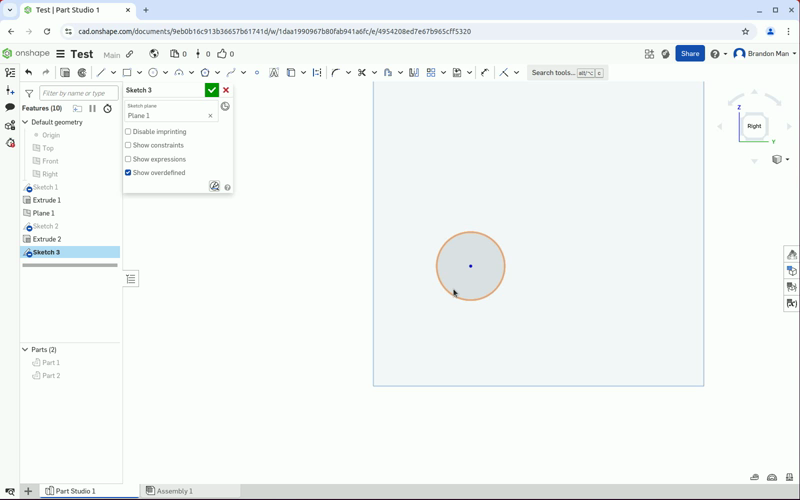
scroll(-6)
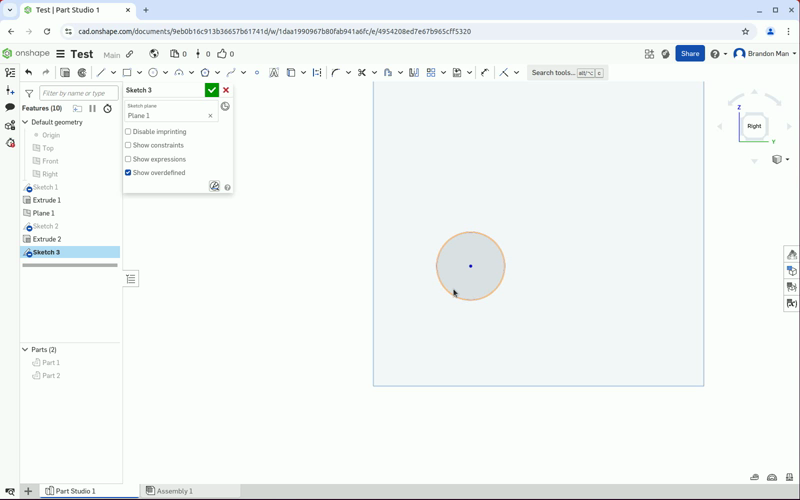
scroll(-6)
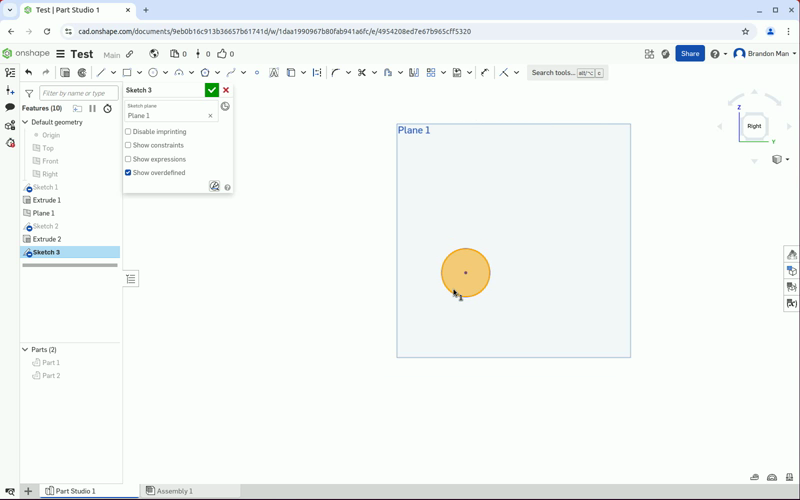
scroll(-6)
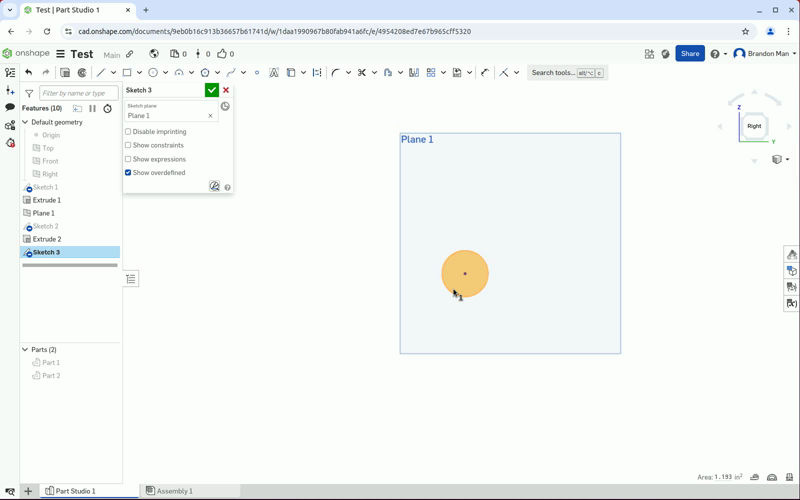
scroll(-6)
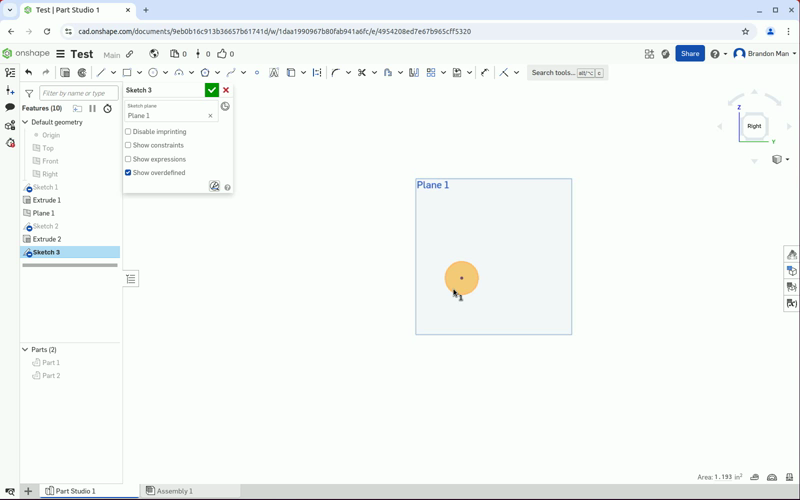
scroll(-6)
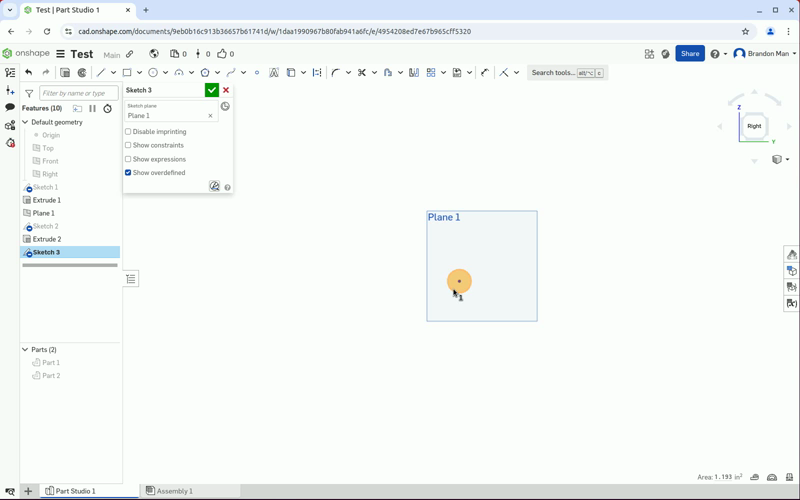
scroll(-6)
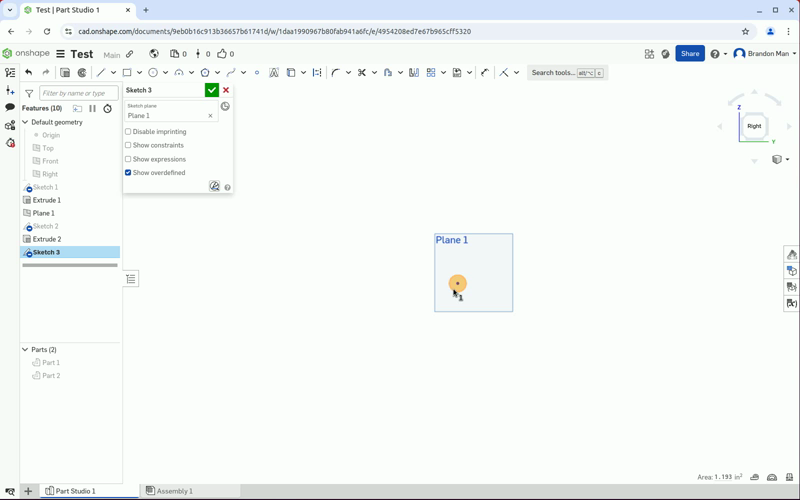
scroll(-6)
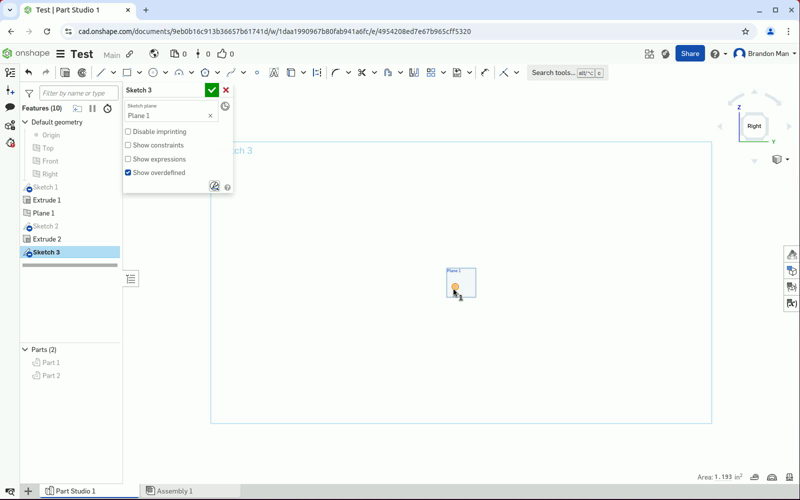
mouse_move(73, 352)
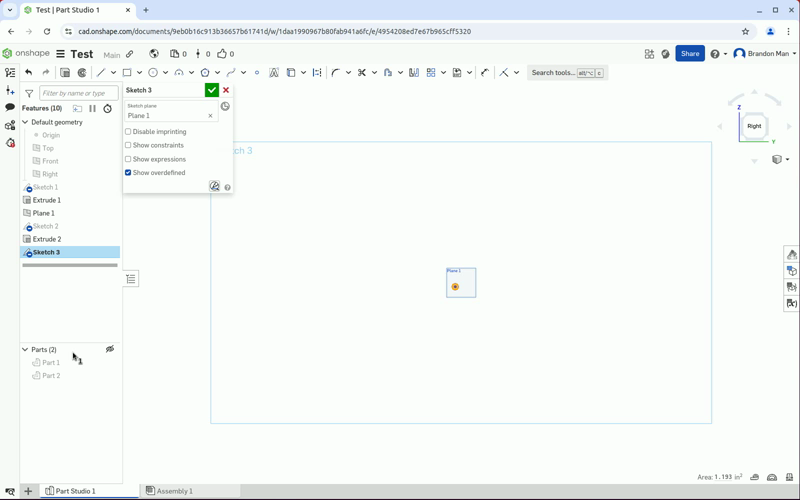
key(shift+y)
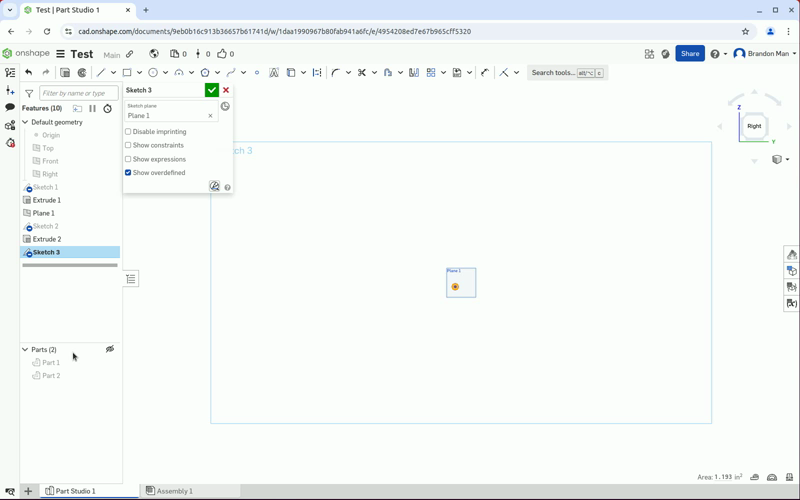
key(shift+e)
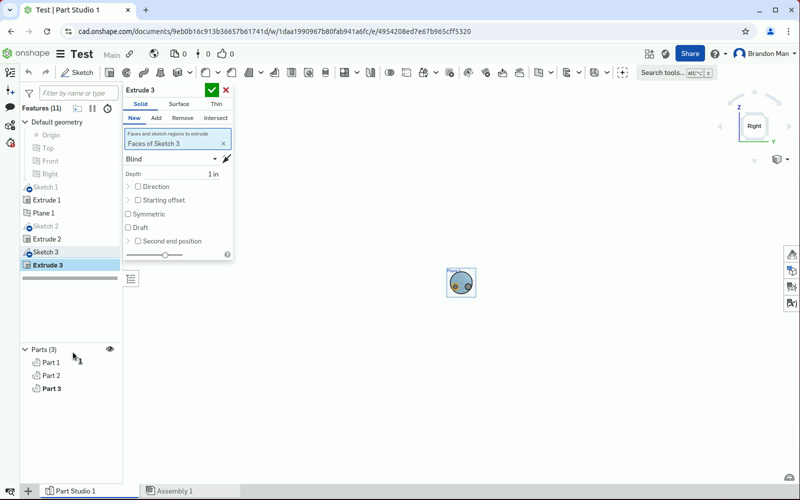
mouse_move(143, 106)
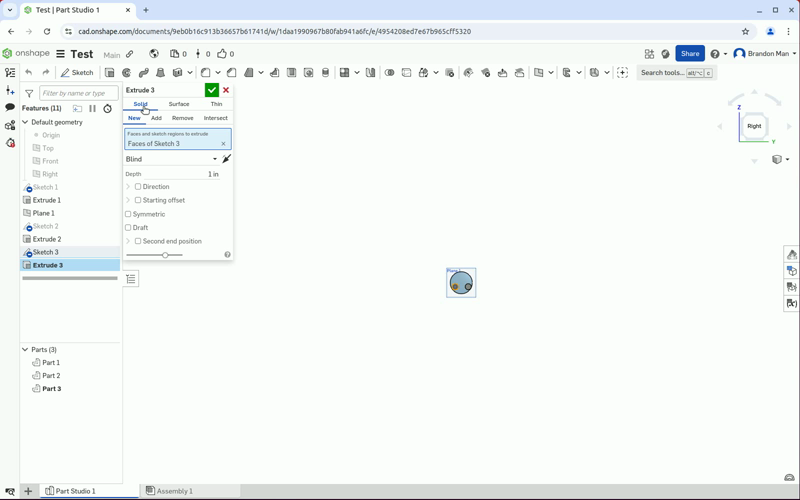
click(143, 106)
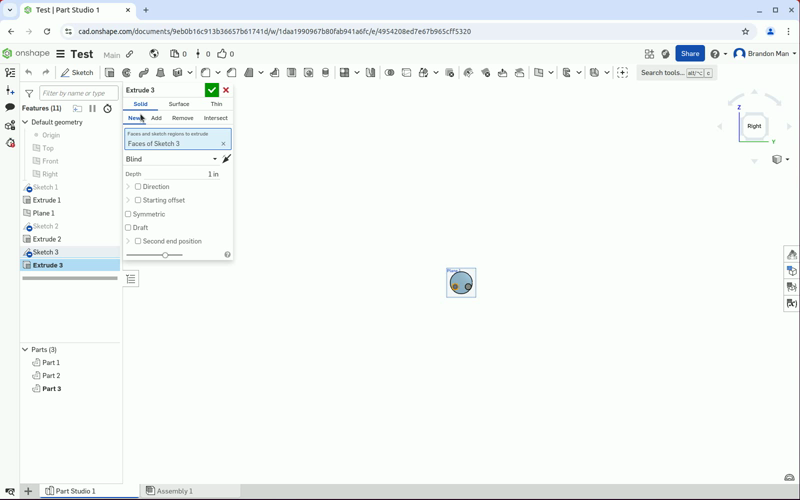
mouse_move(137, 120)
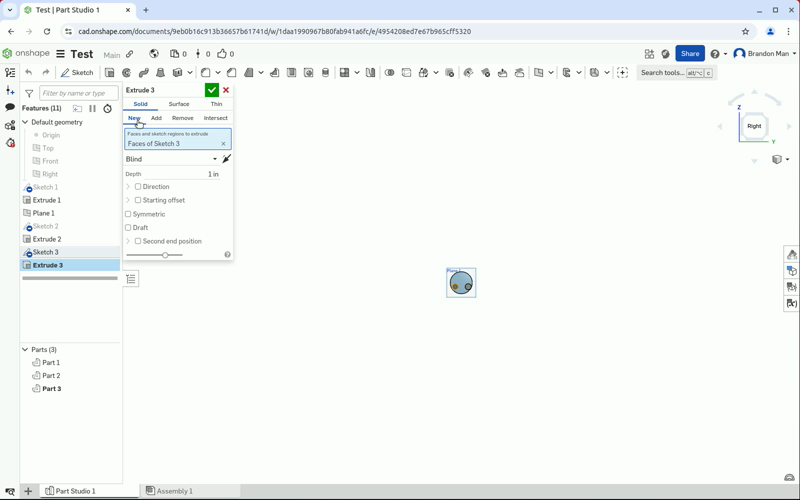
click(137, 120)
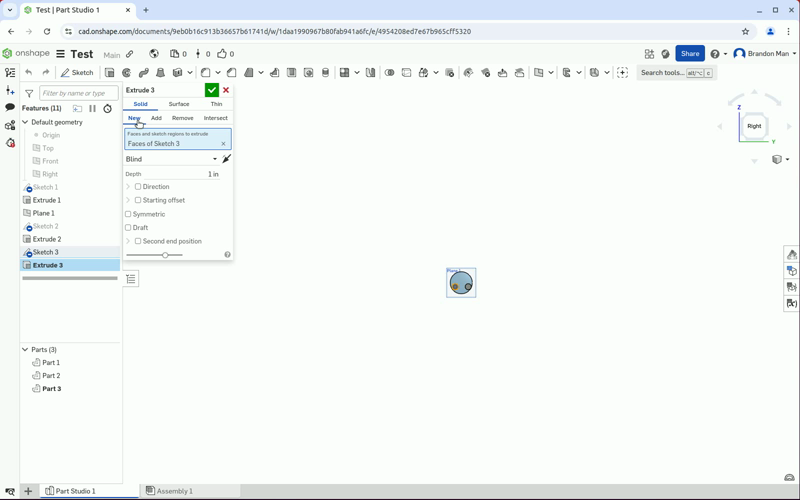
key(tab, 4)
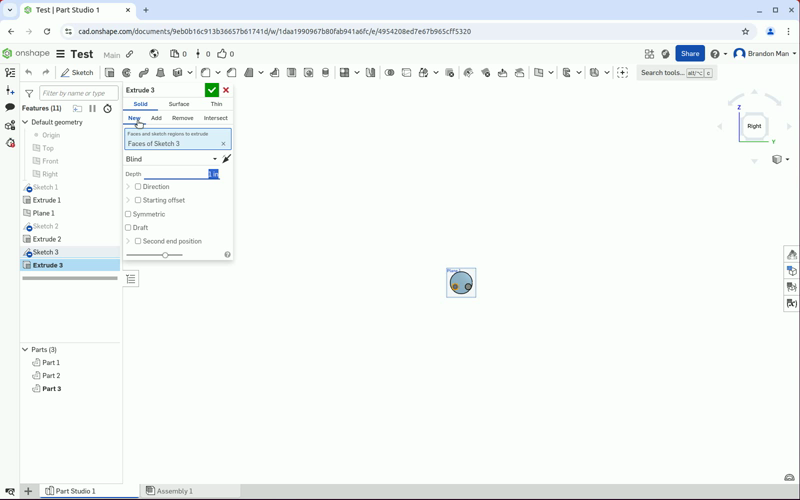
text(3.129)
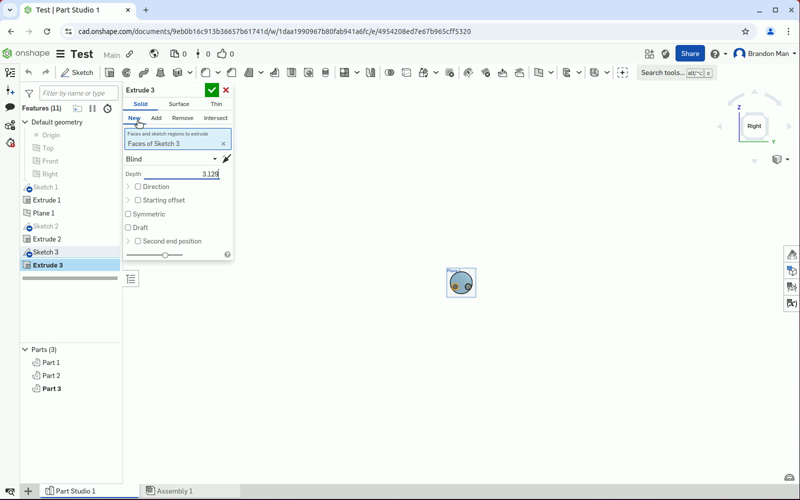
key(enter)
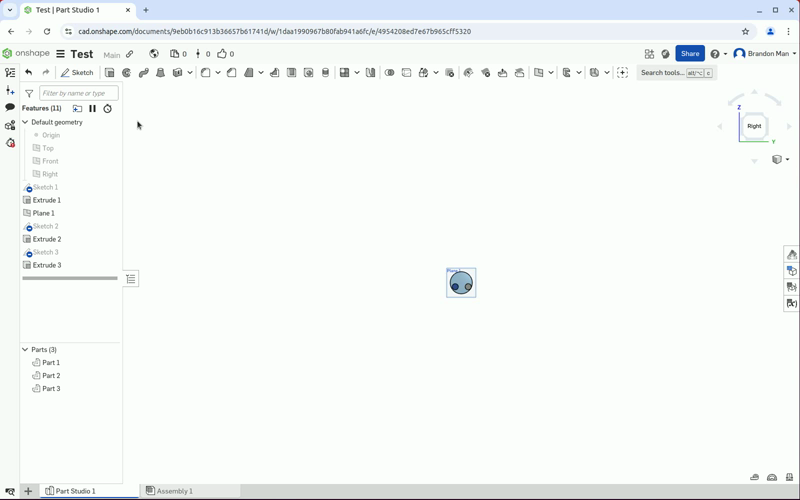
key(shift+h)
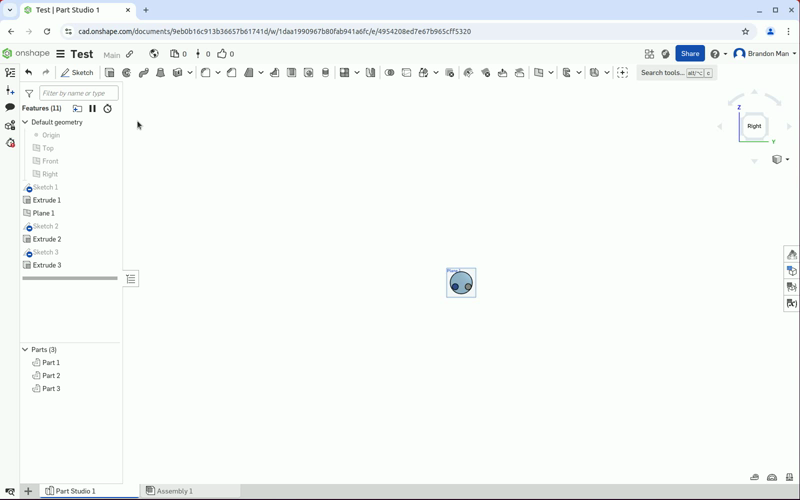
key(shift+h)
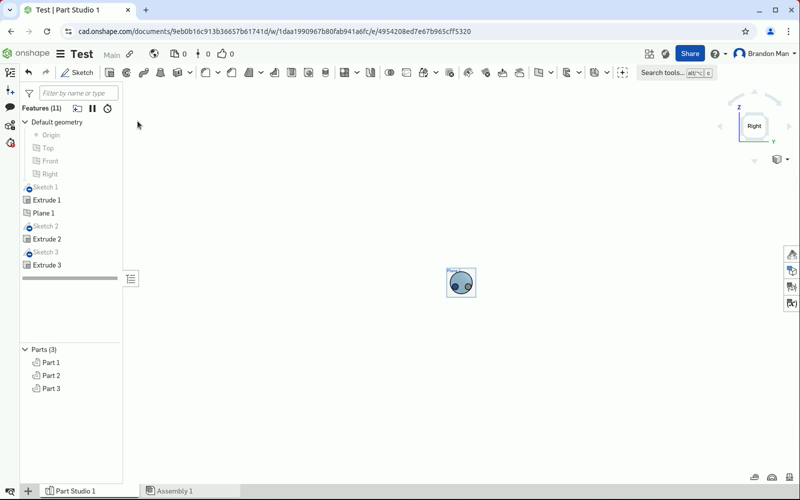
mouse_move(73, 189)
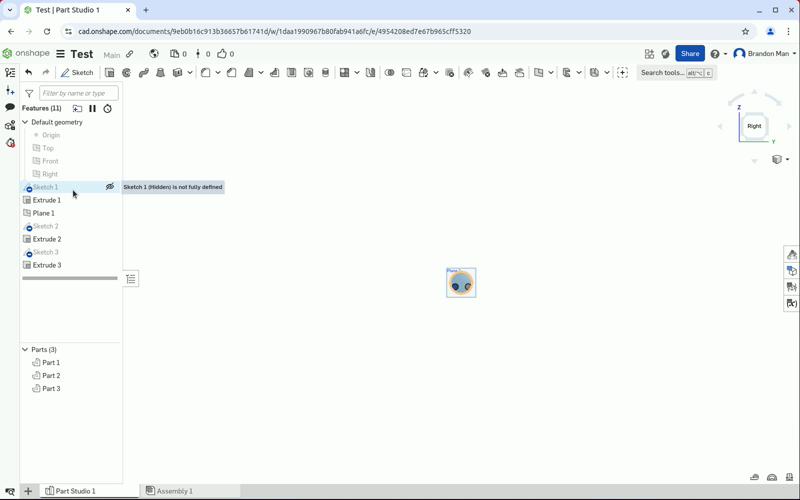
click(73, 189)
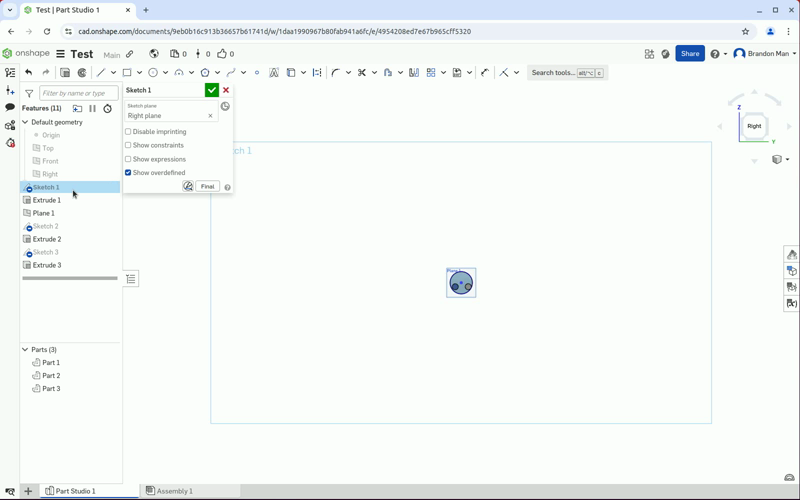
mouse_move(229, 92)
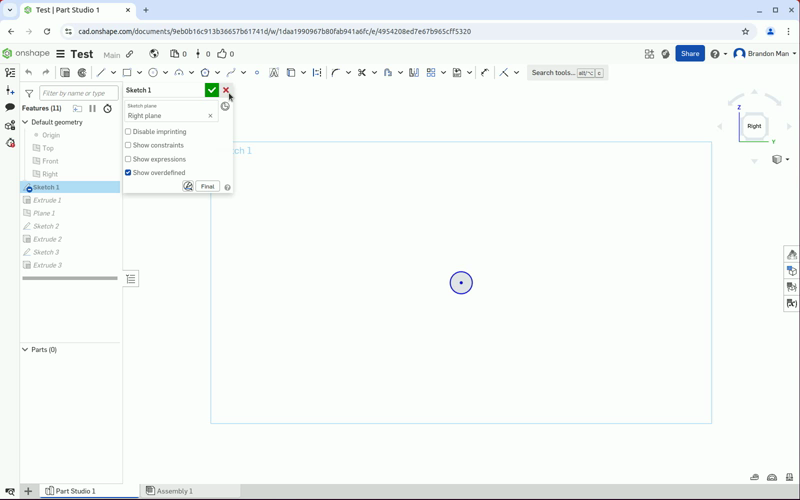
click(229, 92)
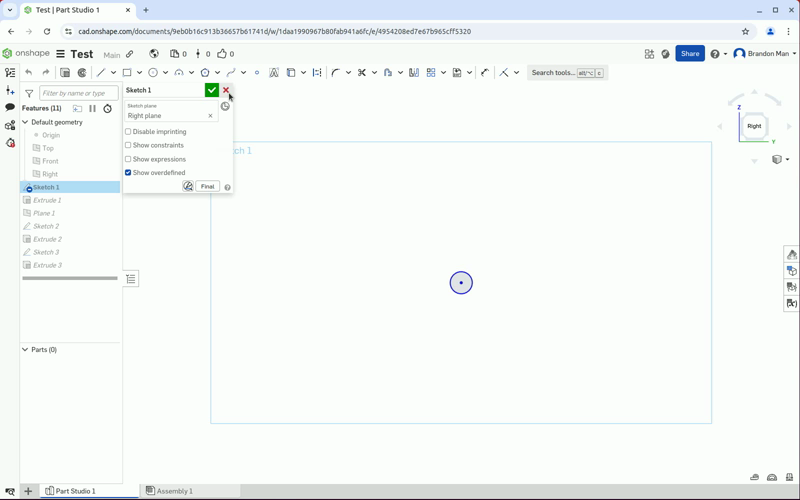
key(shift+s)
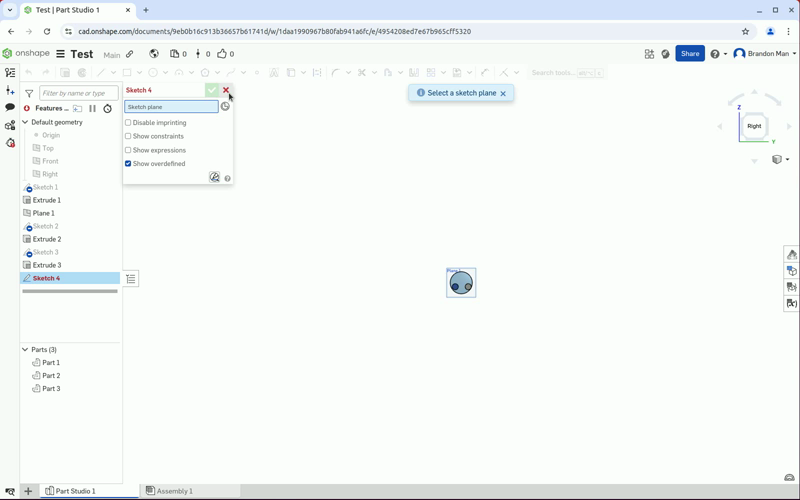
mouse_move(73, 215)
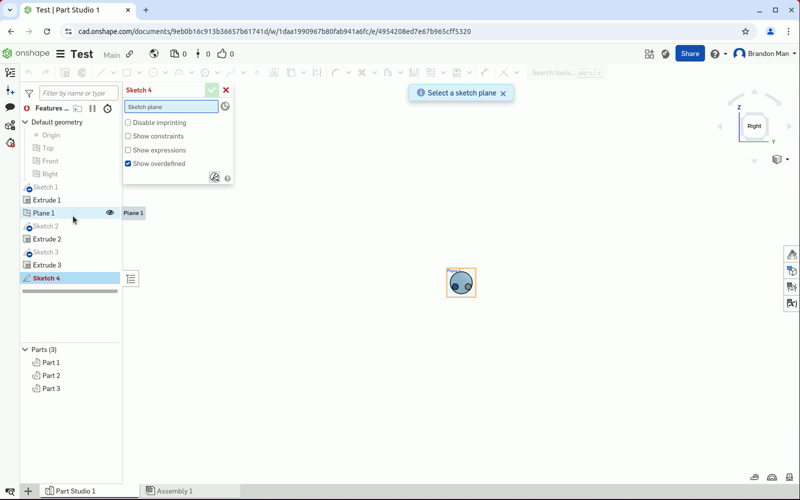
click(73, 215)
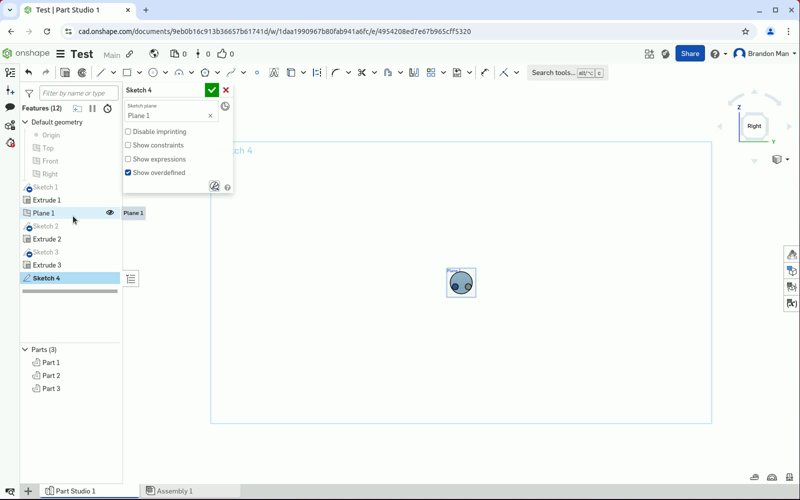
mouse_move(73, 352)
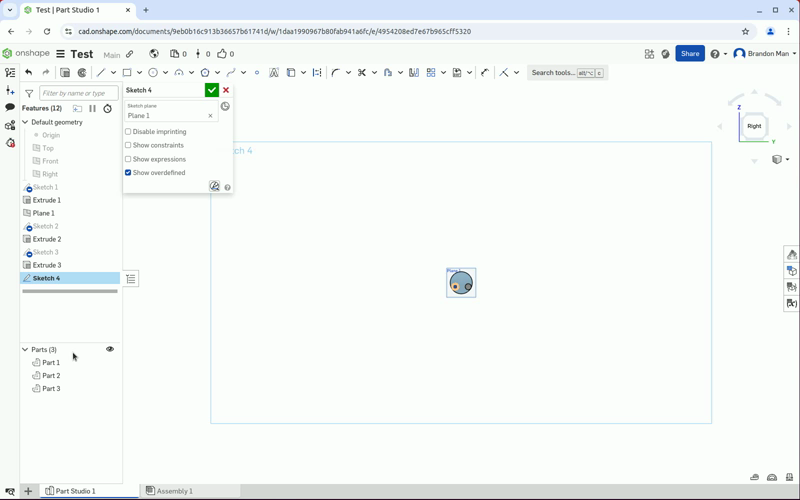
key(y)
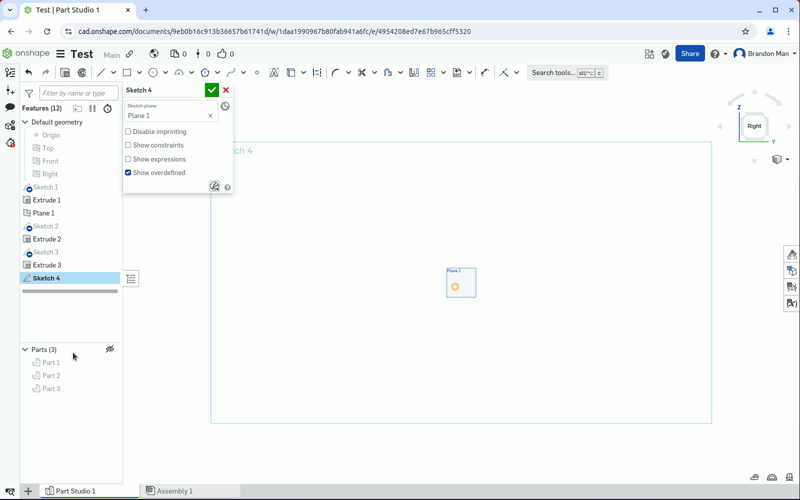
key(l)
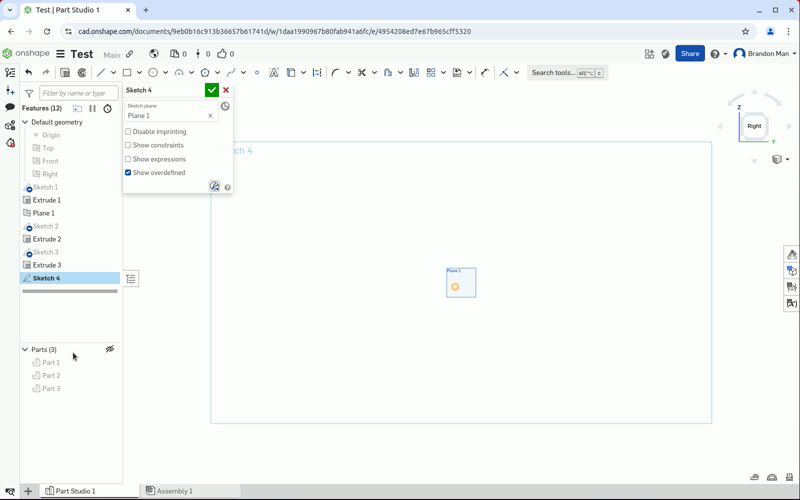
key_down(shift)
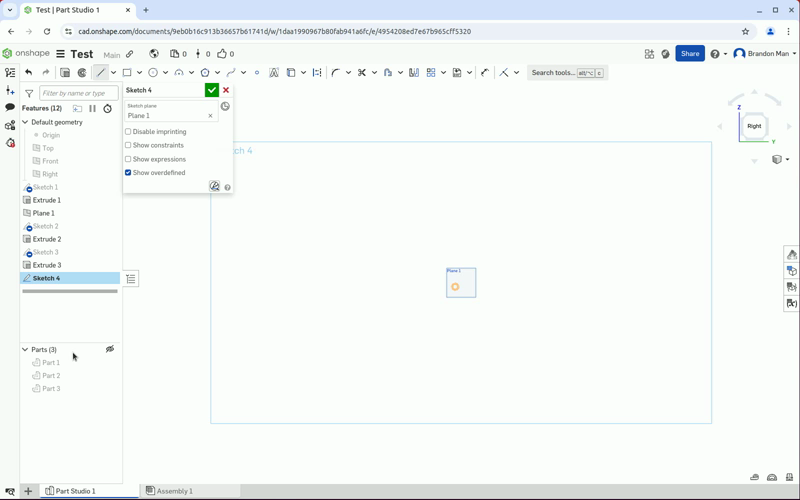
mouse_move(460, 278)
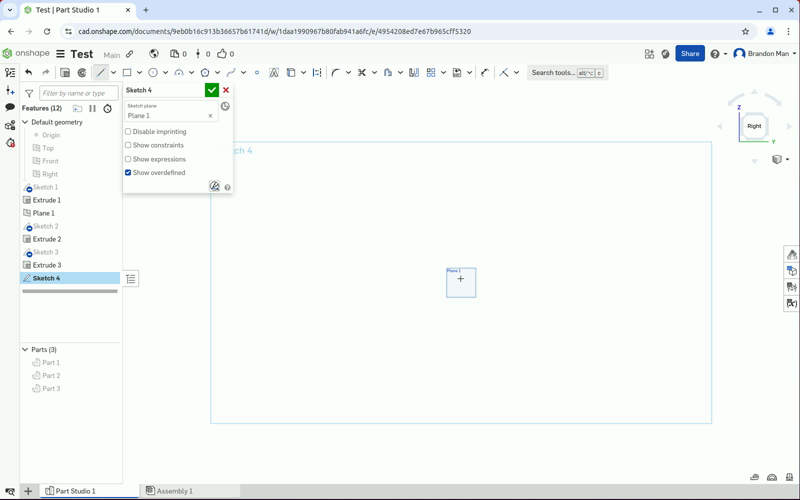
click(460, 278)
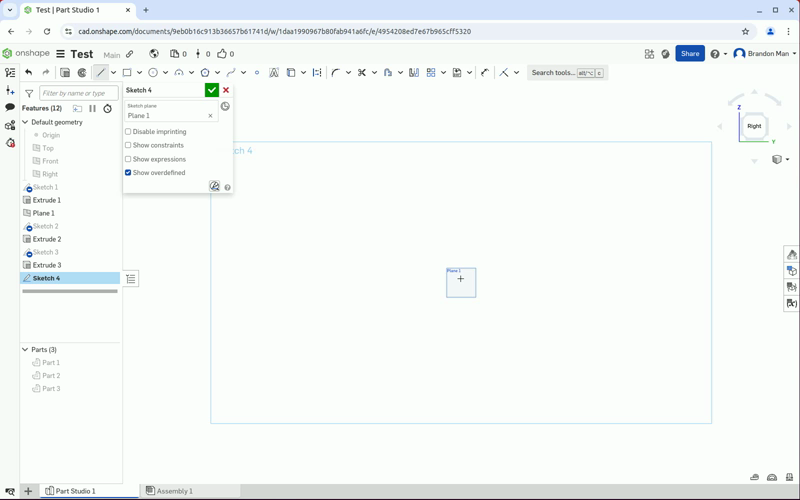
key_up(shift)
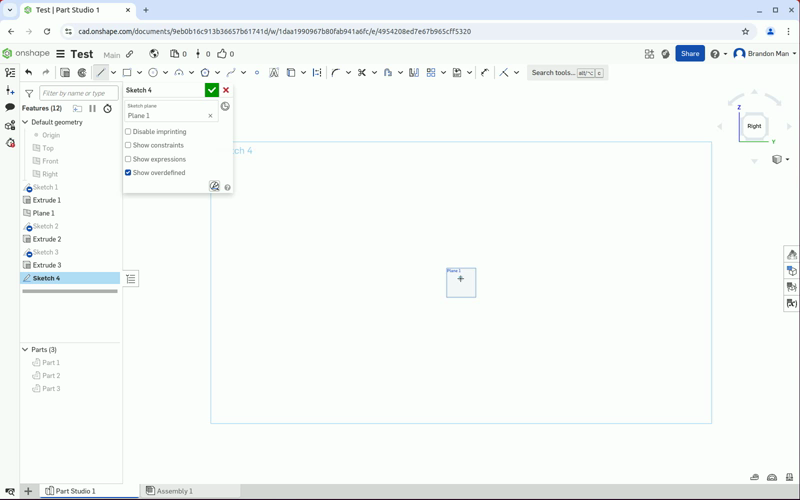
key_down(shift)
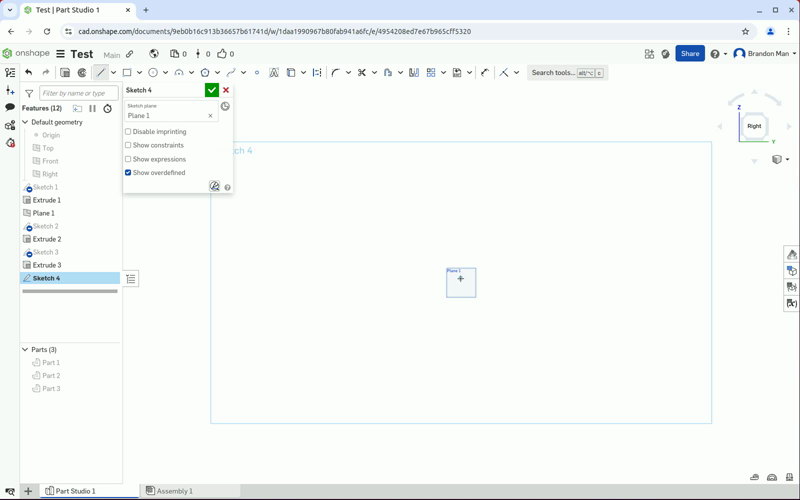
mouse_move(490, 278)
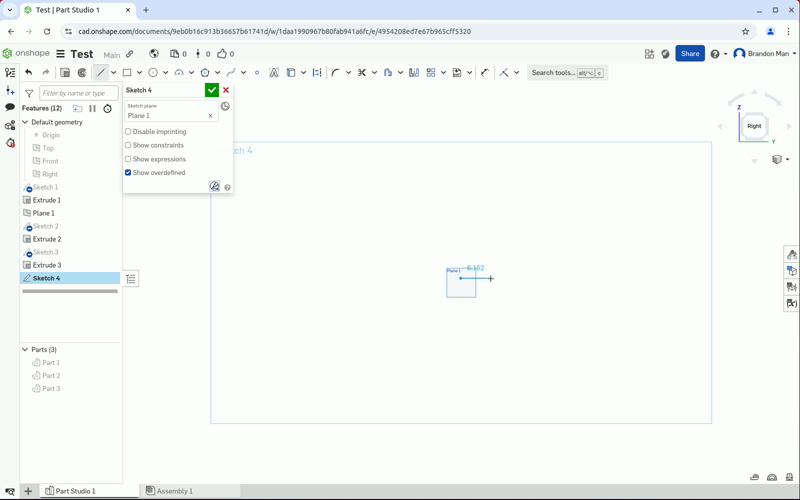
mouse_move(460, 275)
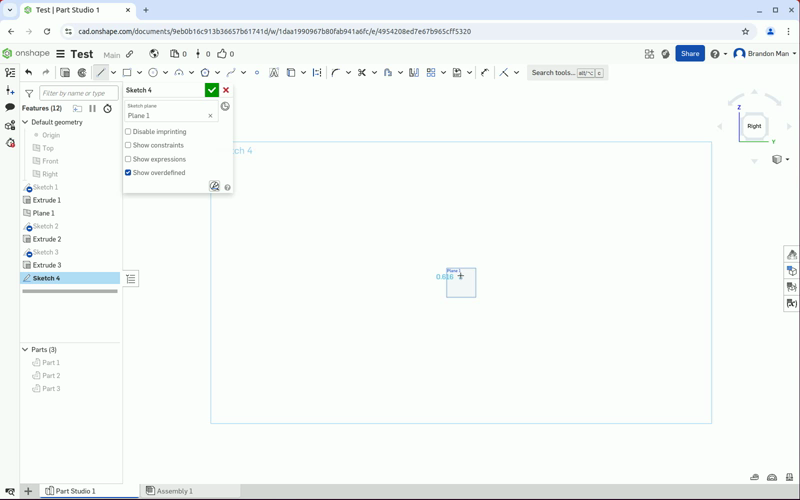
scroll(6)
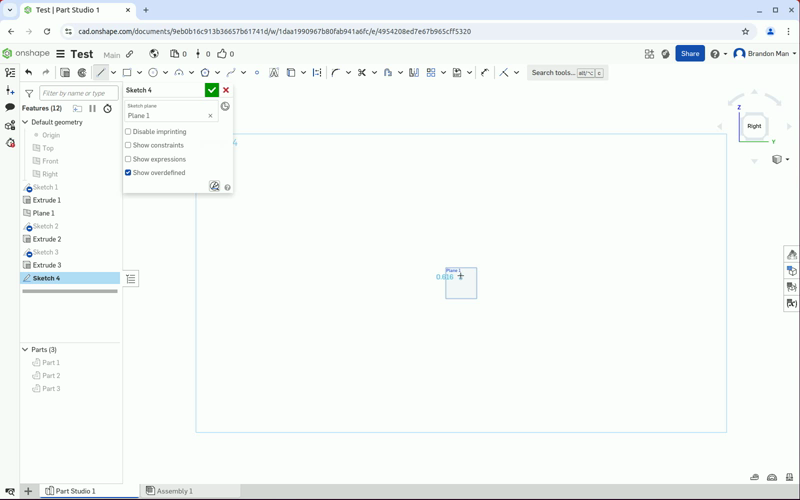
scroll(6)
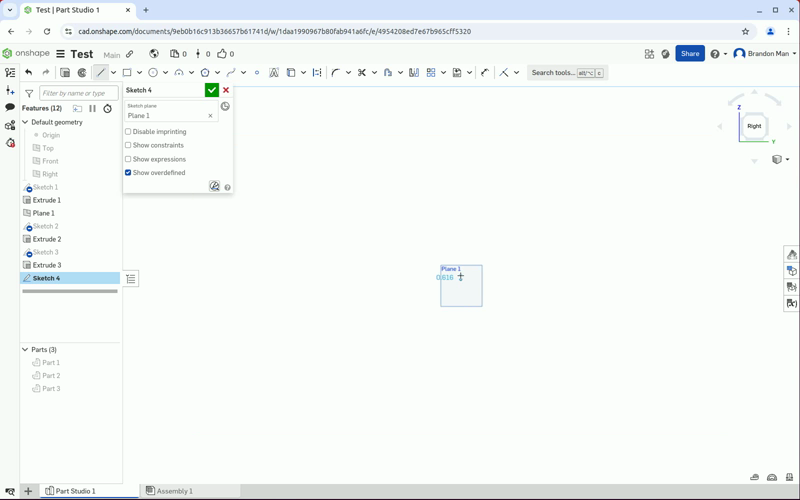
scroll(6)
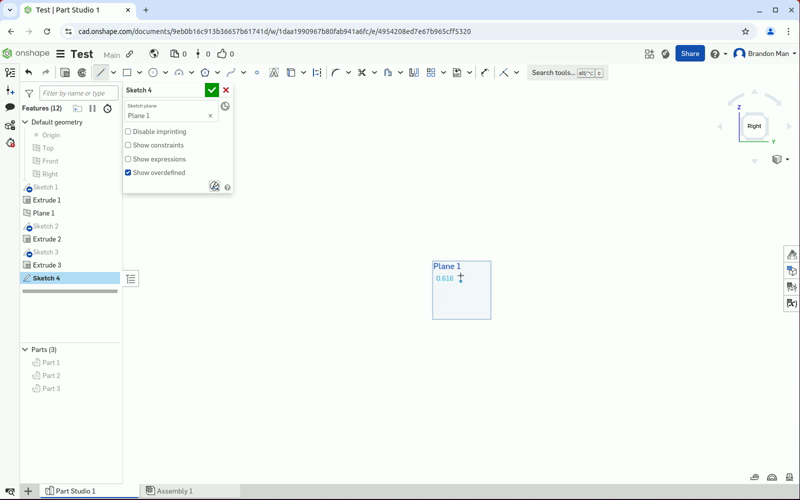
scroll(6)
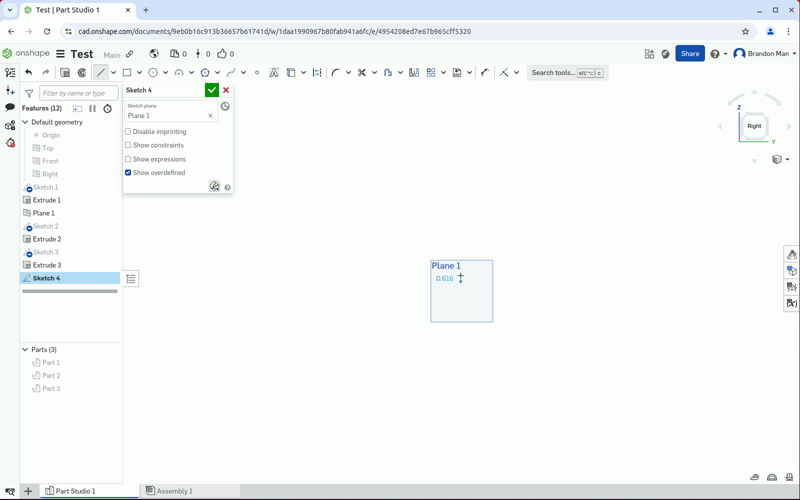
scroll(6)
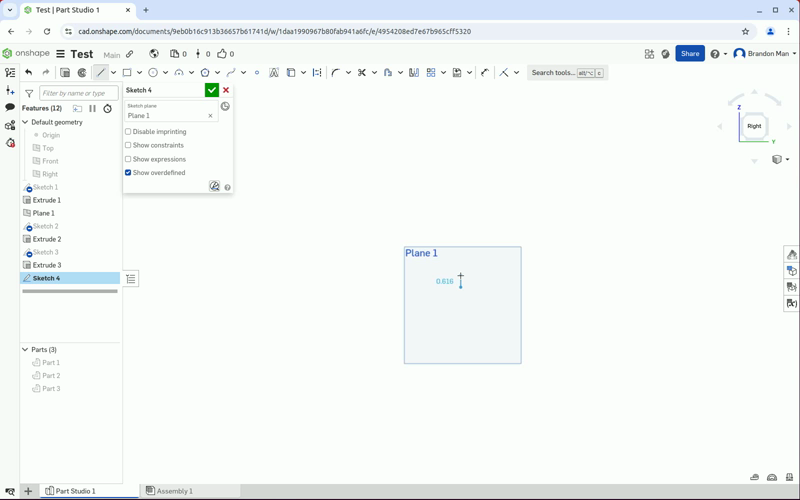
scroll(6)
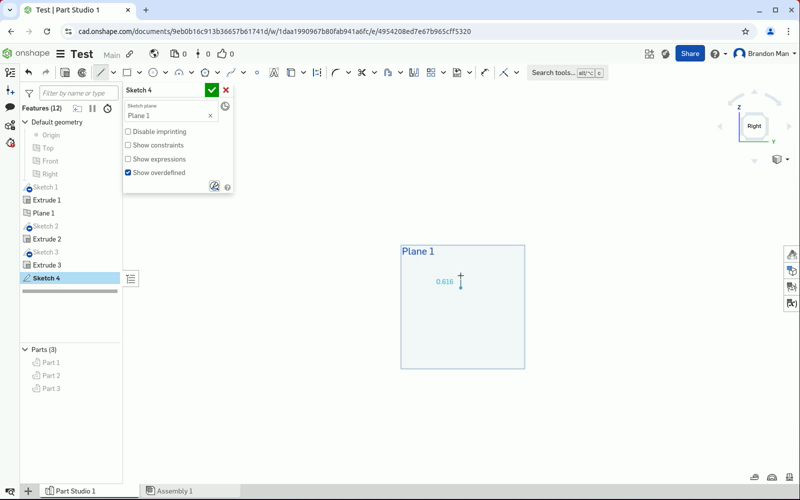
scroll(6)
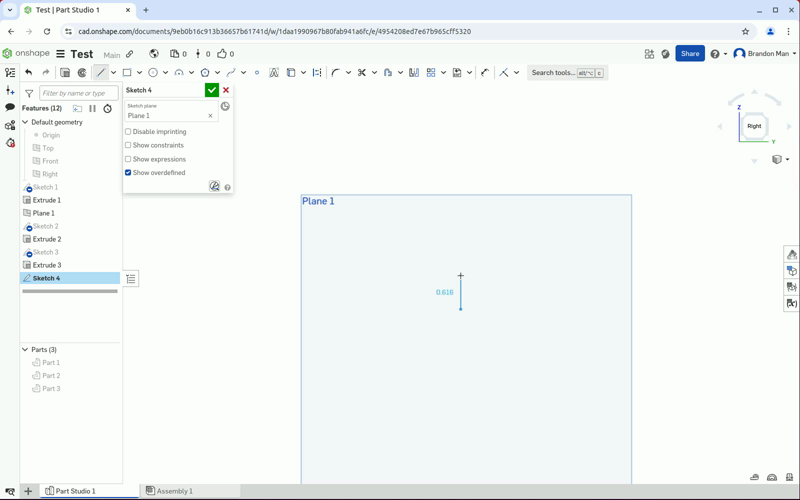
click(460, 275)
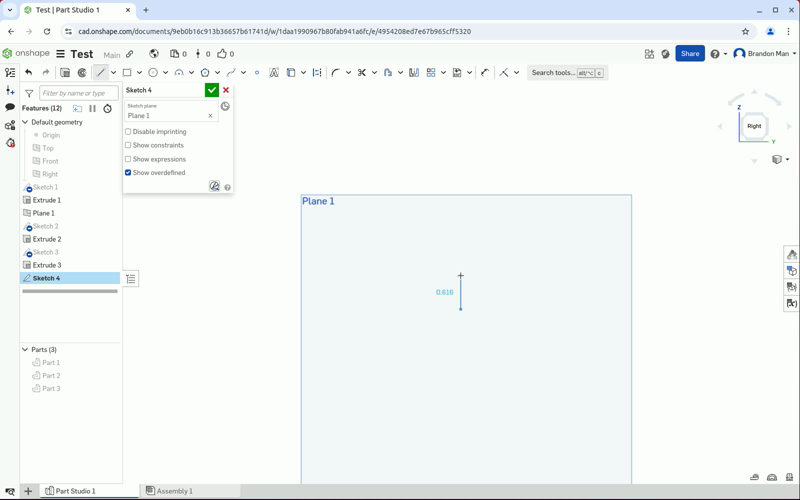
scroll(-6)
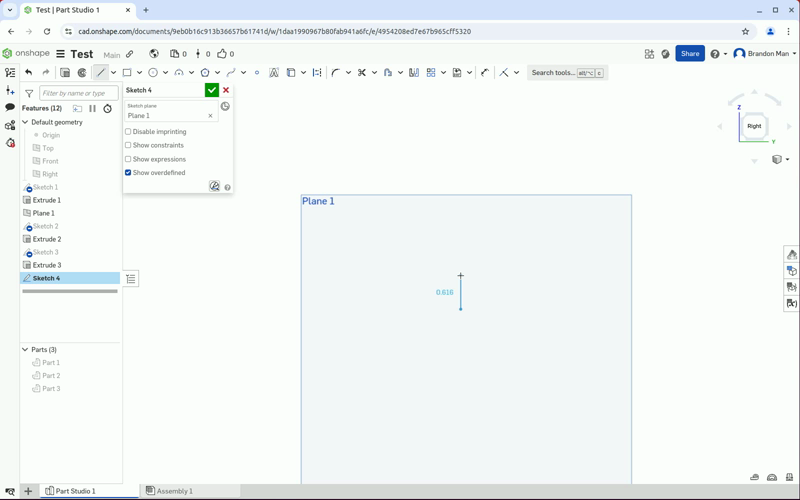
scroll(-6)
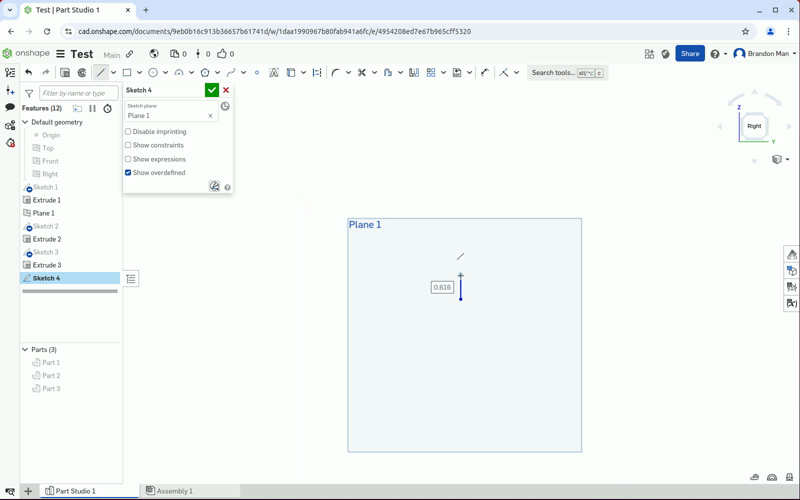
scroll(-6)
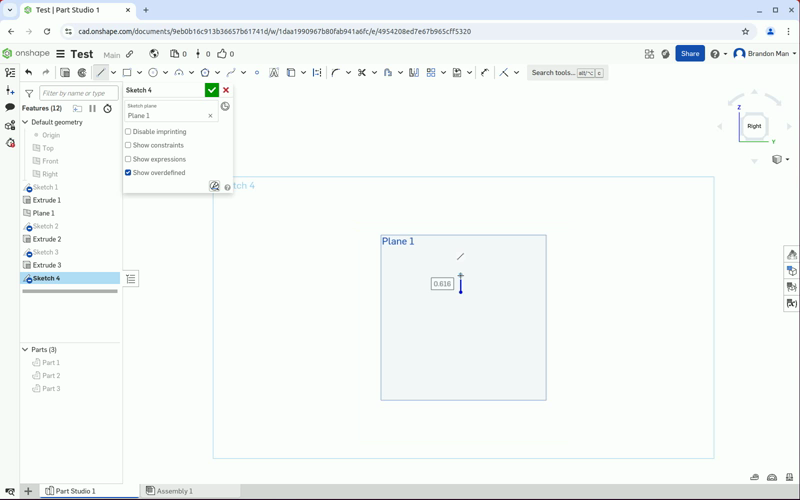
scroll(-6)
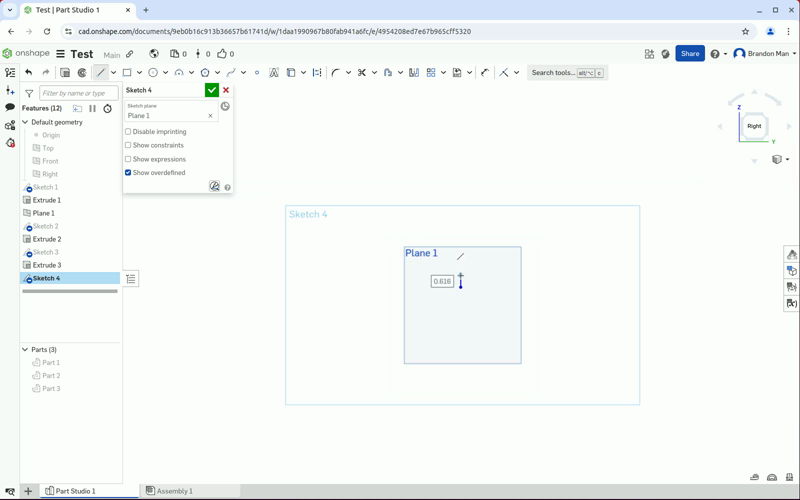
scroll(-6)
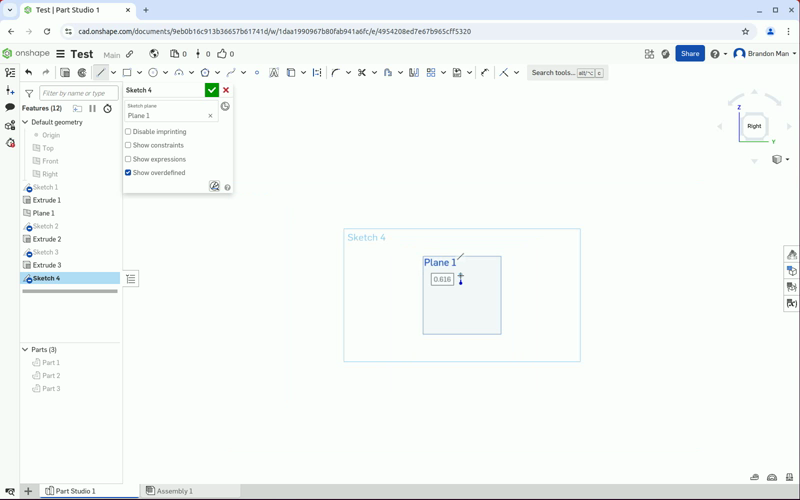
scroll(-6)
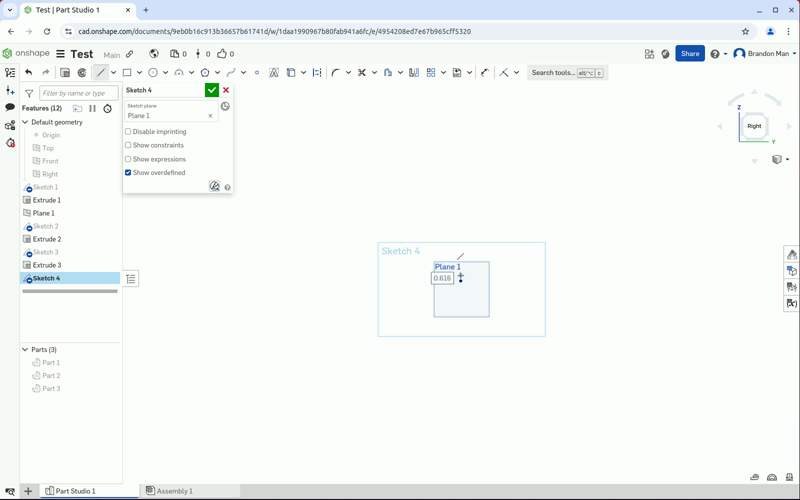
scroll(-6)
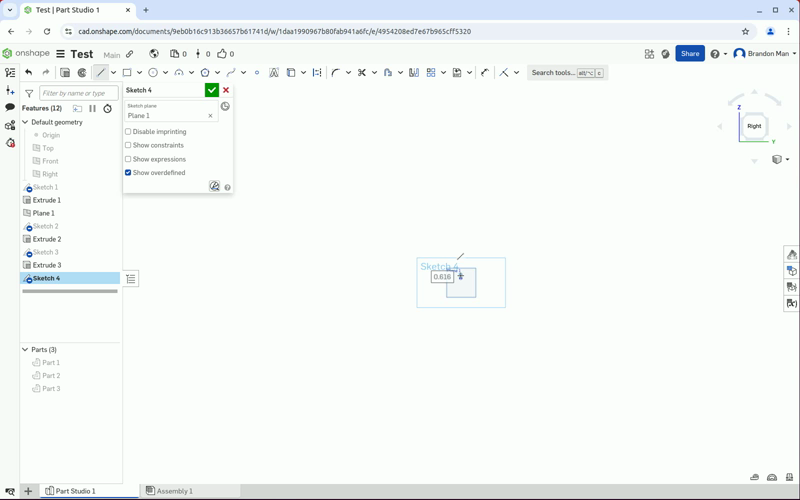
key_up(shift)
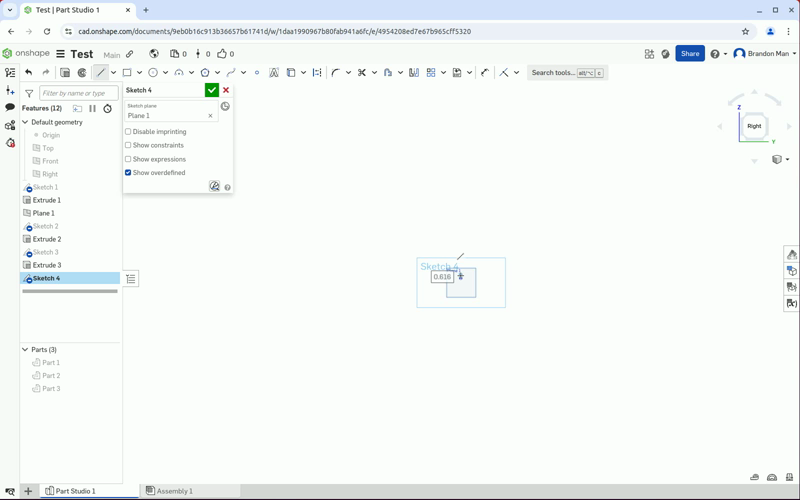
key_down(shift)
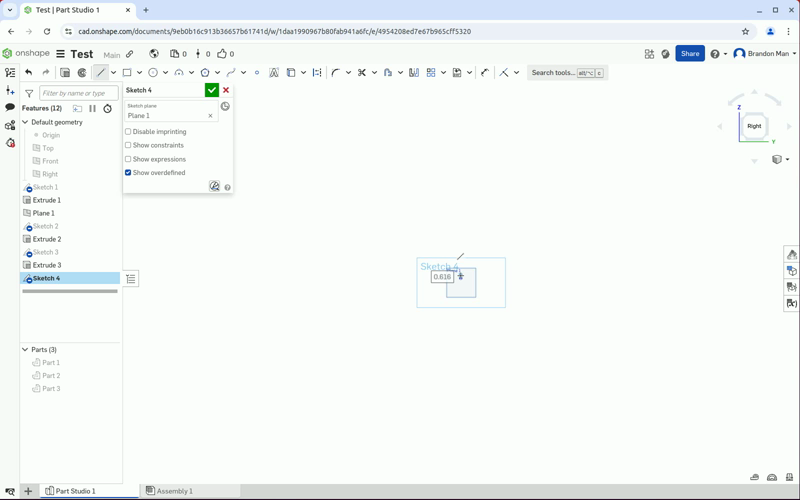
mouse_move(490, 275)
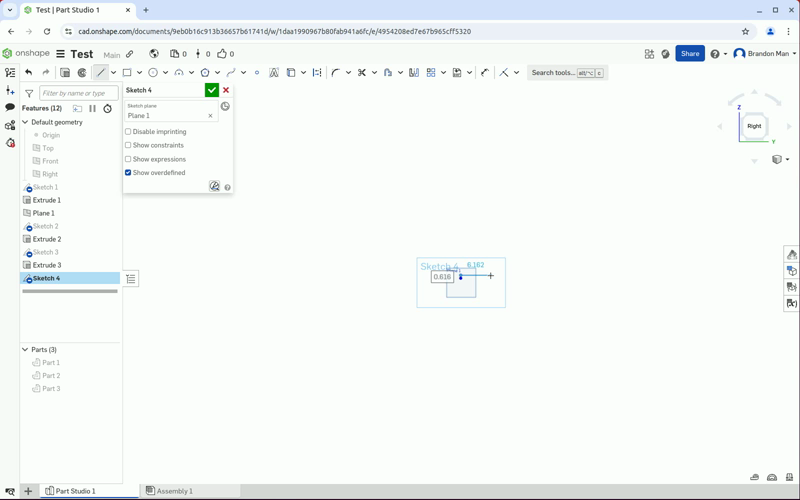
mouse_move(463, 275)
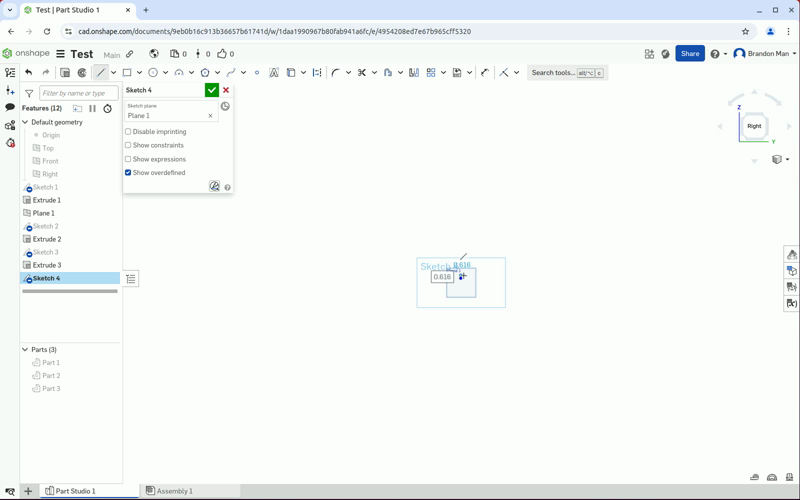
scroll(6)
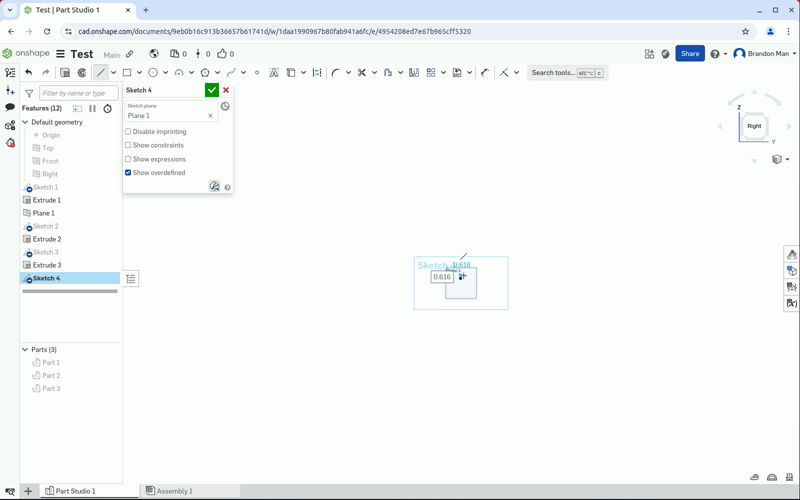
scroll(6)
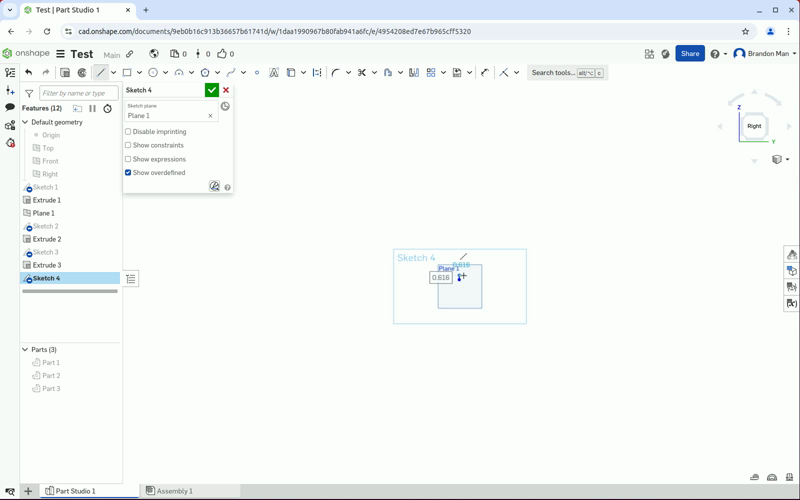
scroll(6)
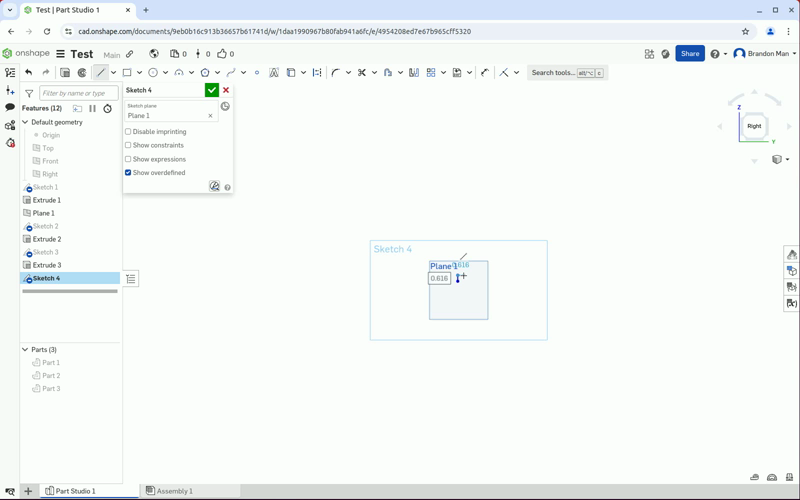
scroll(6)
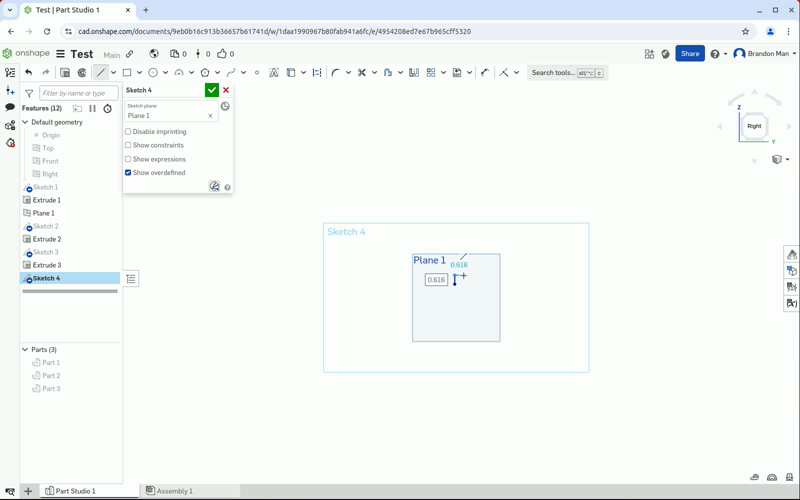
scroll(6)
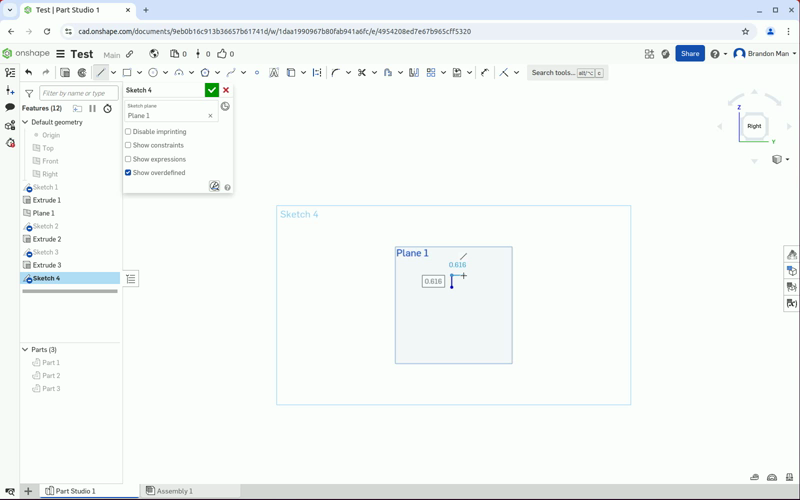
scroll(6)
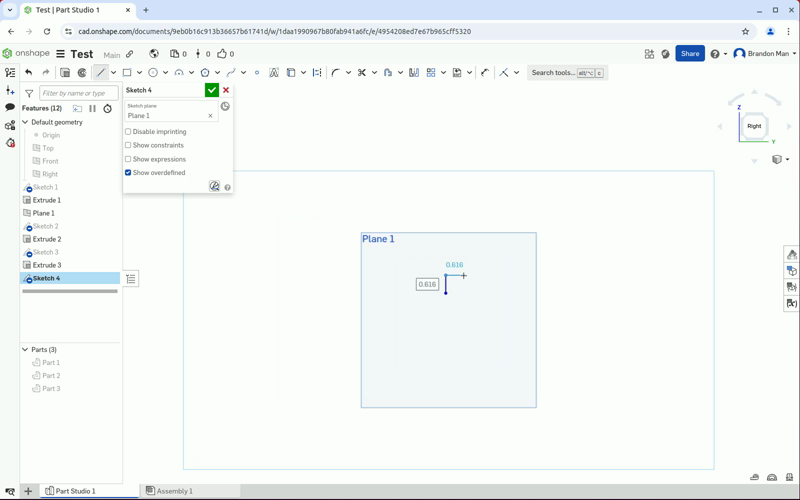
scroll(6)
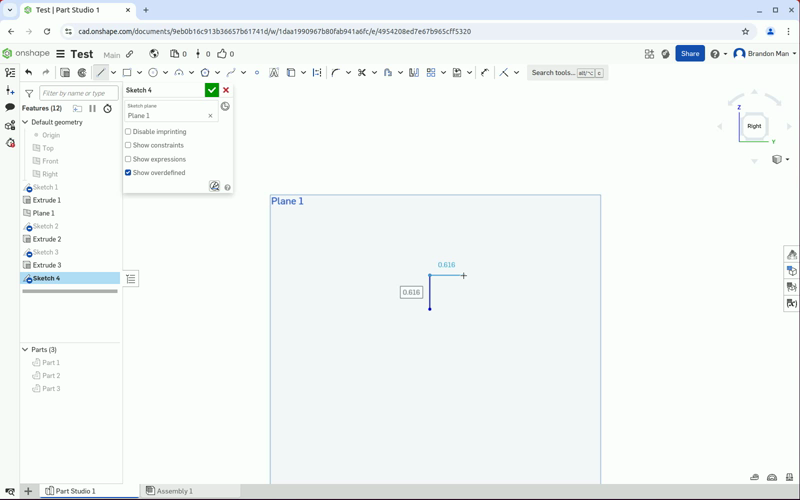
click(463, 275)
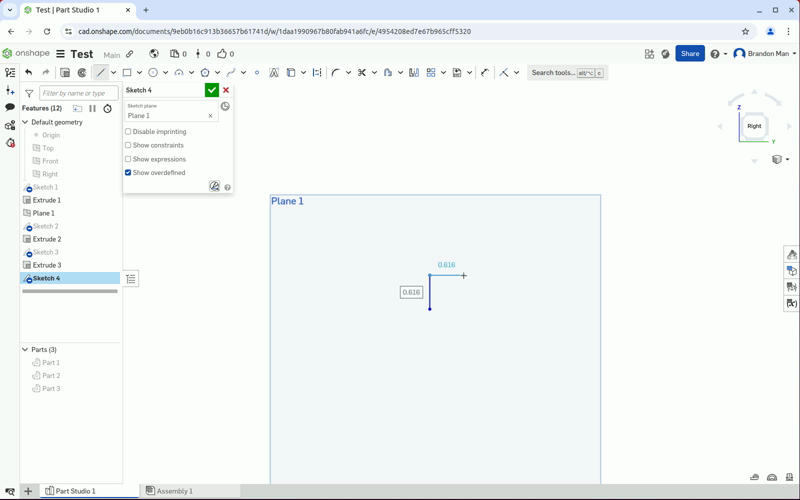
scroll(-6)
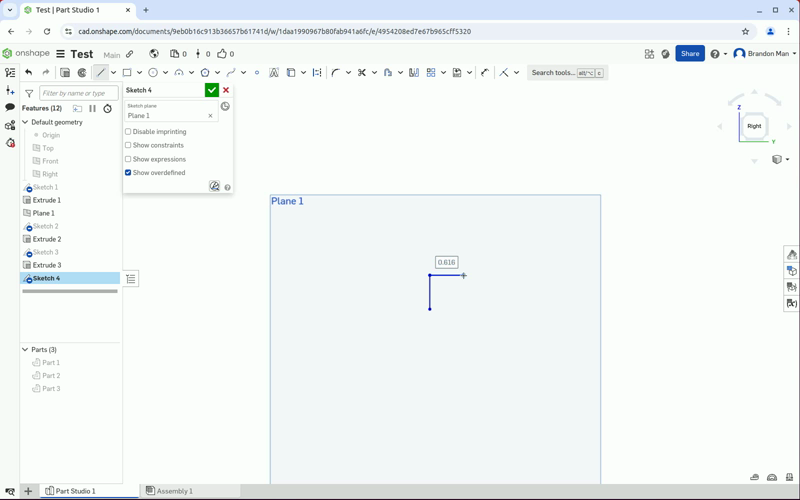
scroll(-6)
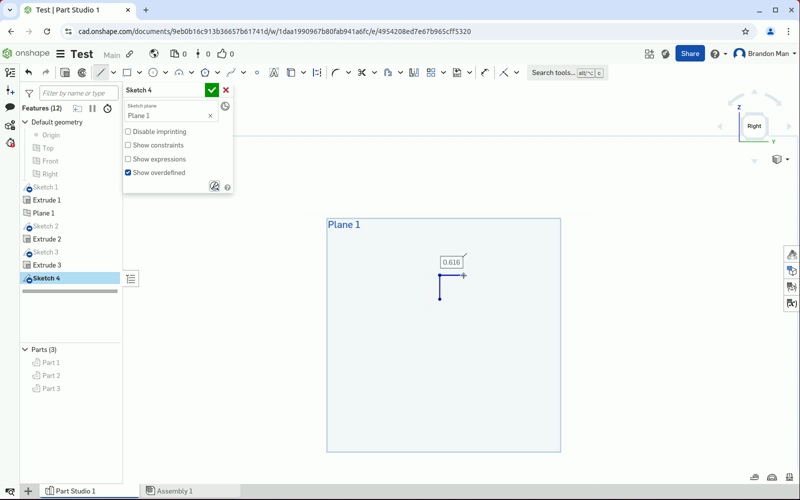
scroll(-6)
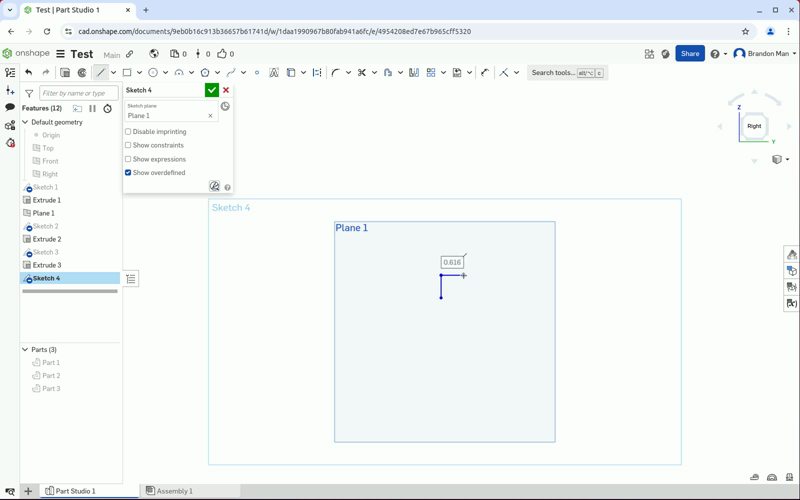
scroll(-6)
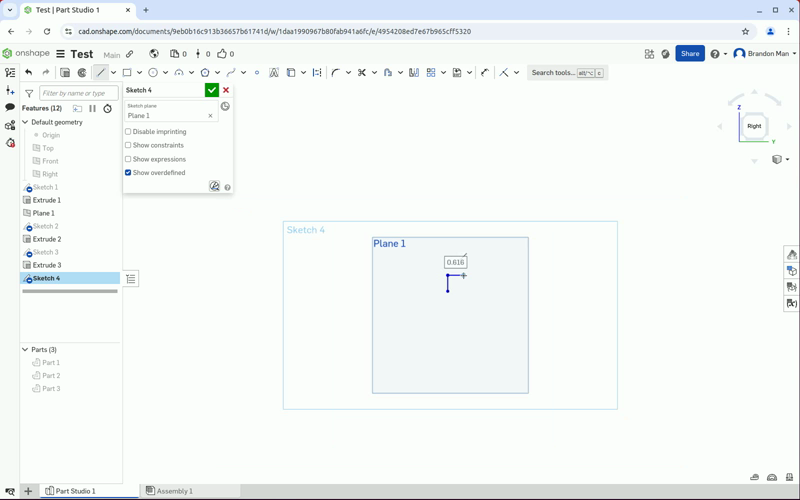
scroll(-6)
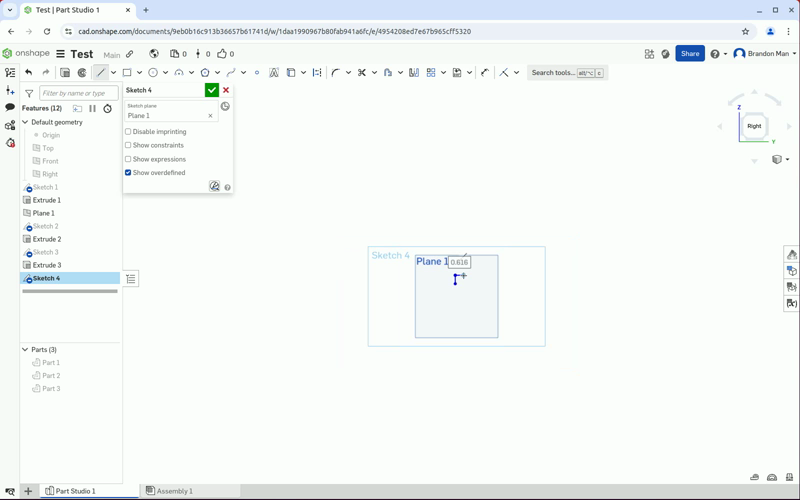
scroll(-6)
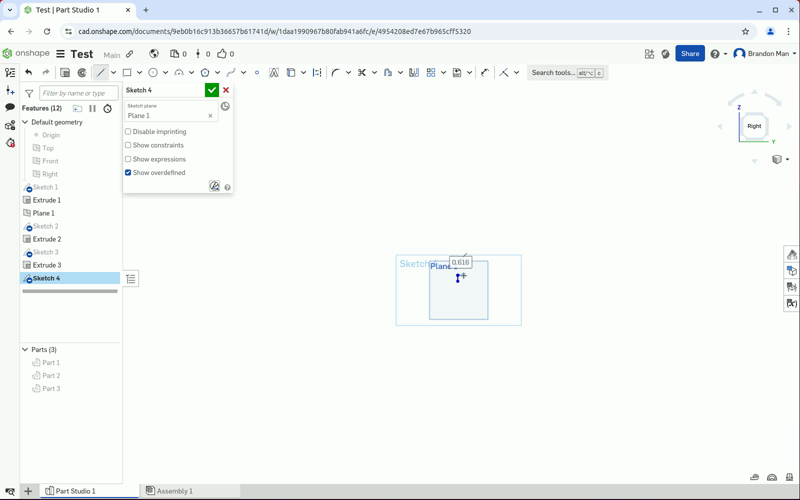
scroll(-6)
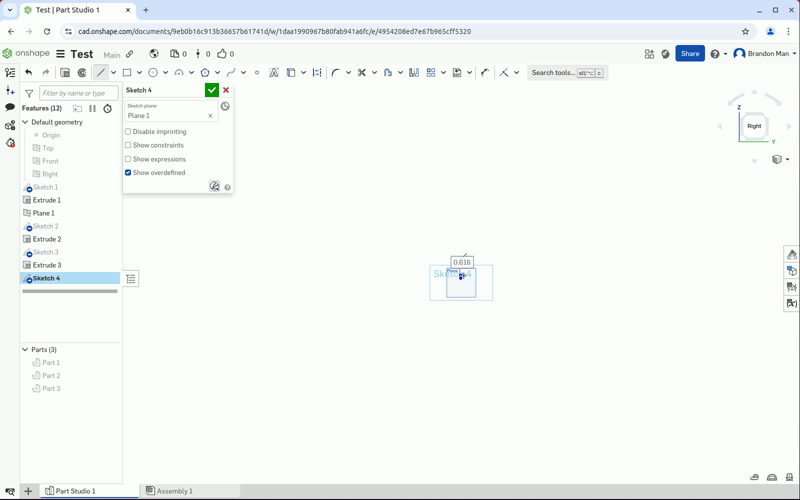
key_up(shift)
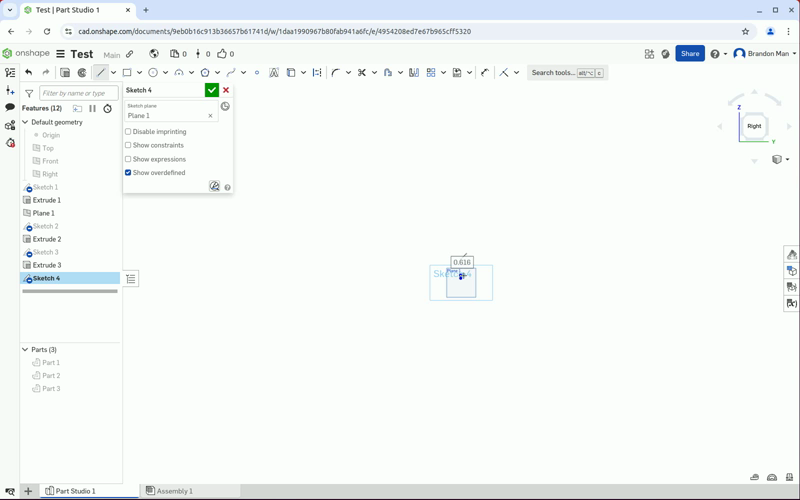
key(esc)
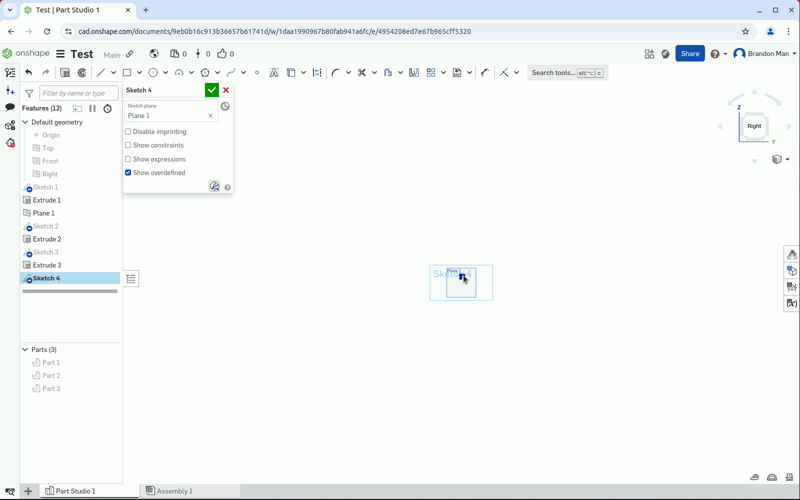
key(a)
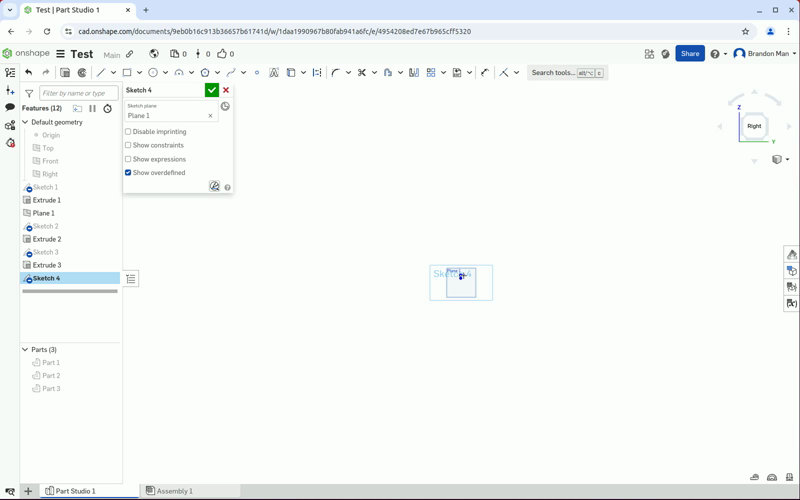
mouse_move(463, 275)
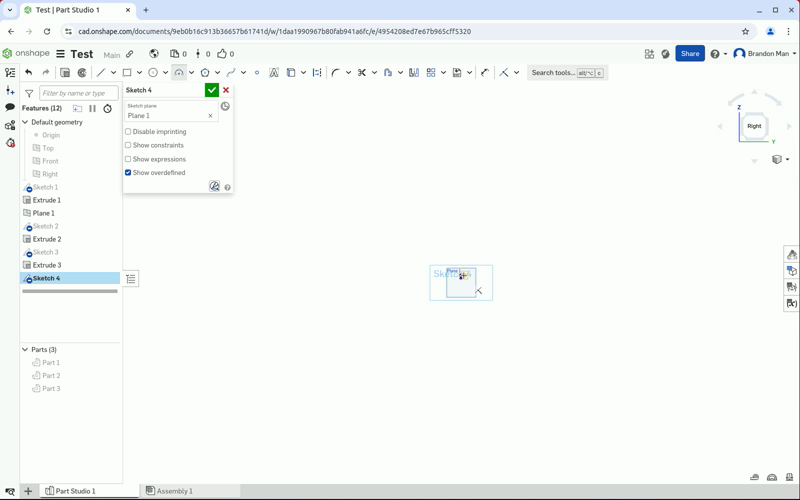
scroll(6)
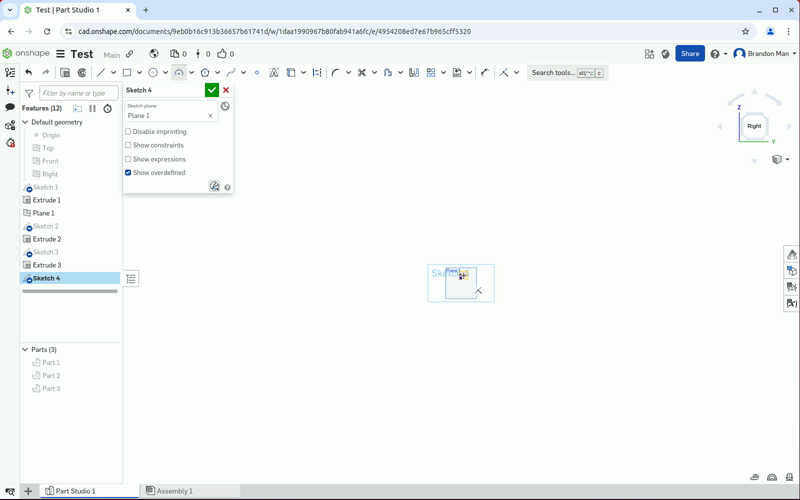
scroll(6)
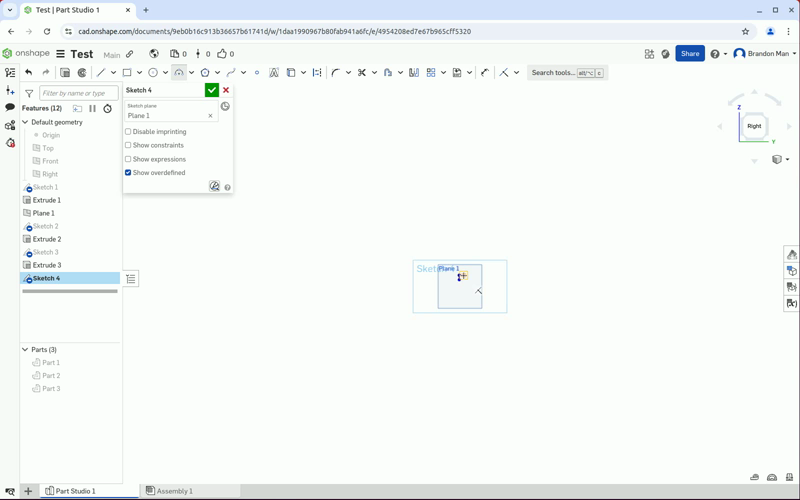
scroll(6)
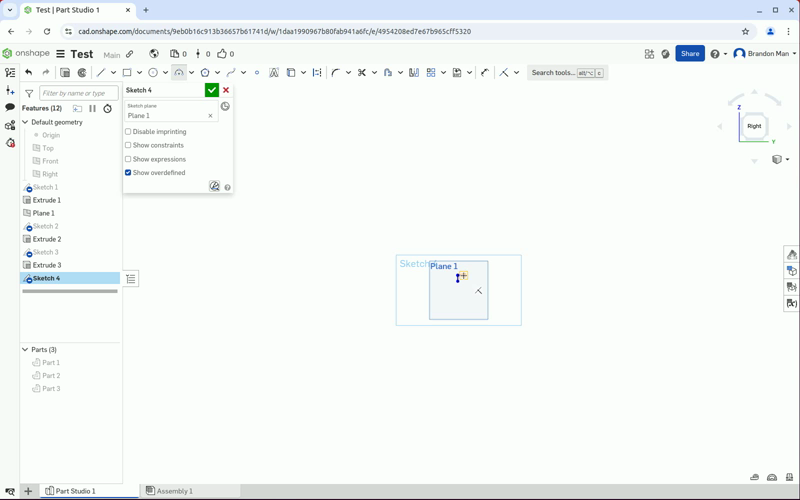
scroll(6)
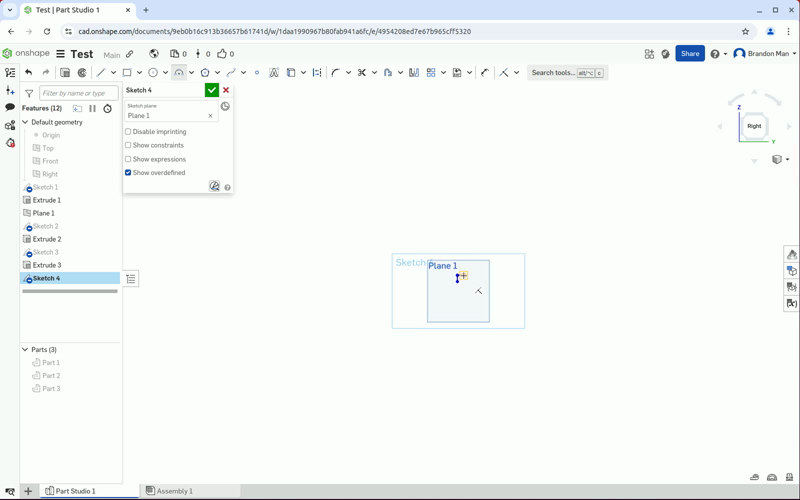
scroll(6)
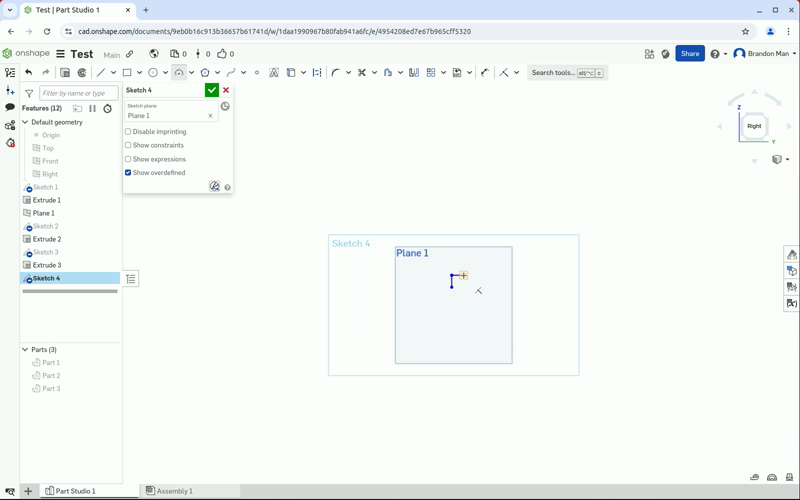
scroll(6)
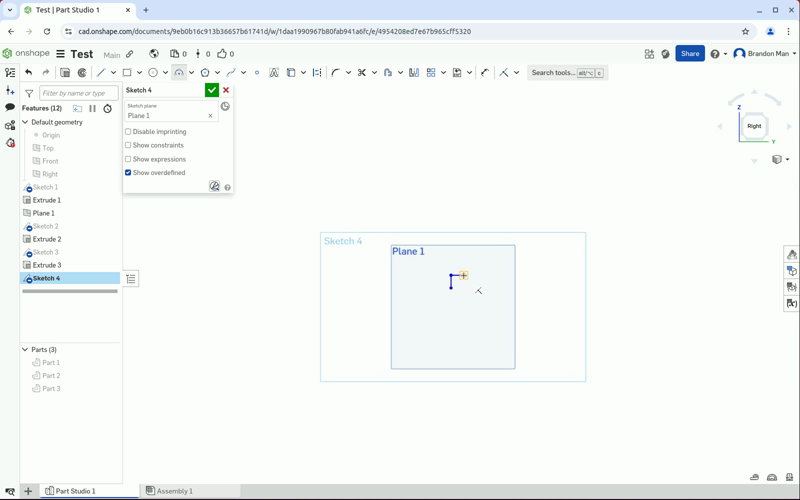
scroll(6)
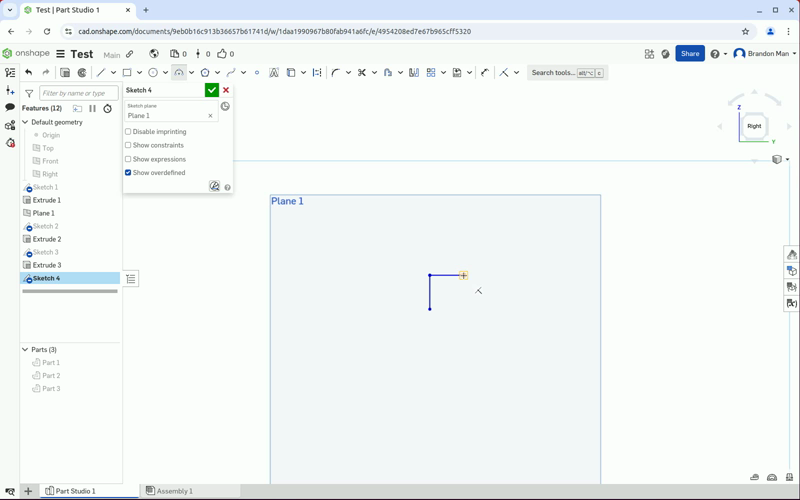
click(463, 275)
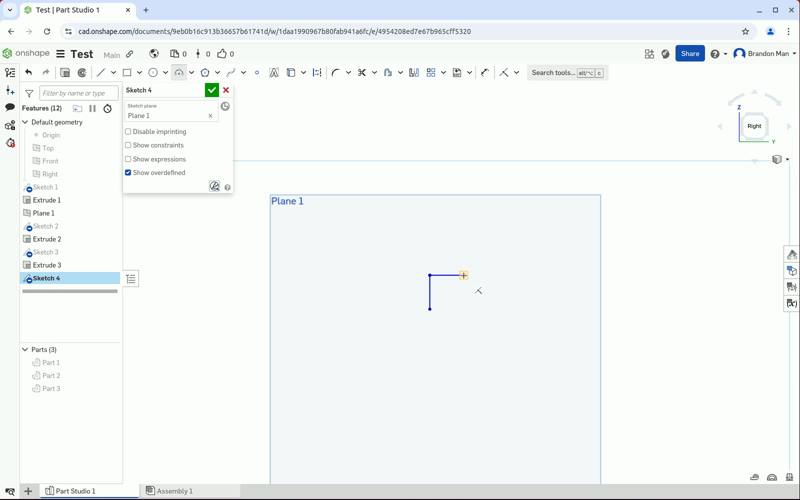
scroll(-6)
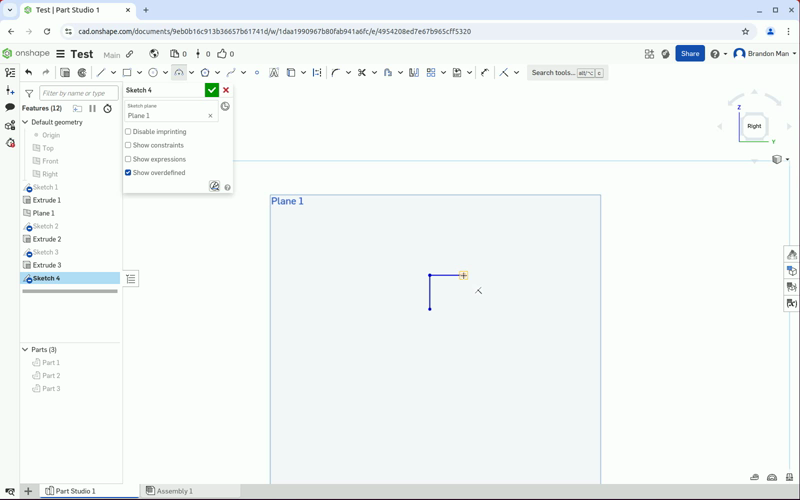
scroll(-6)
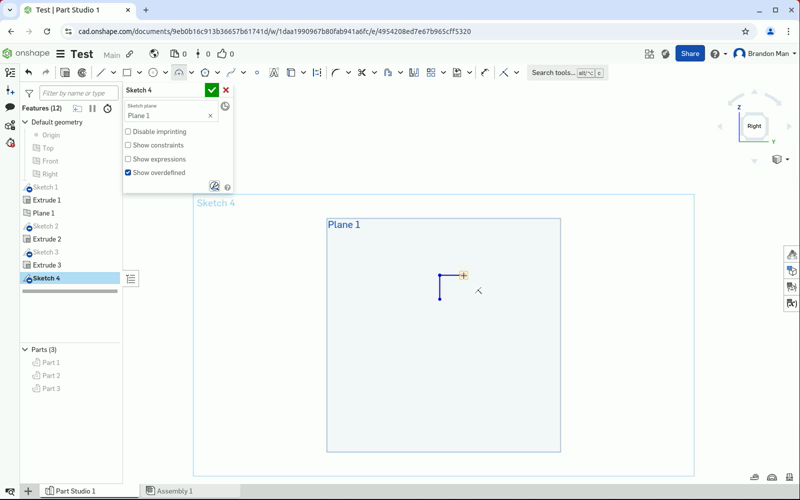
scroll(-6)
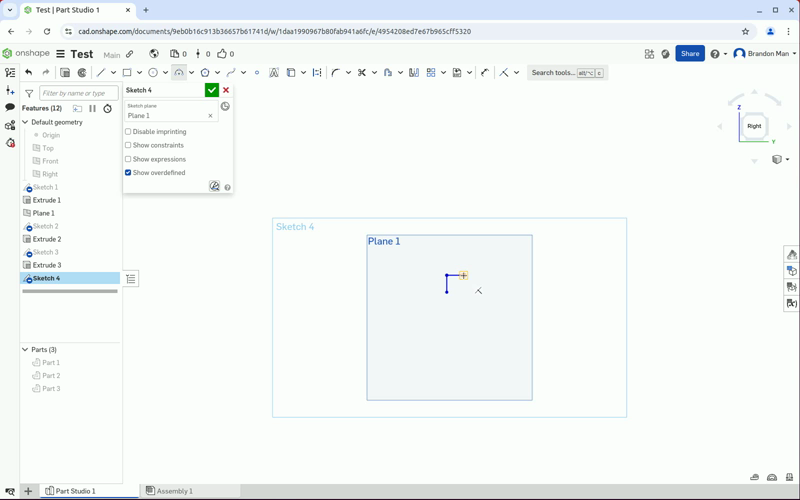
scroll(-6)
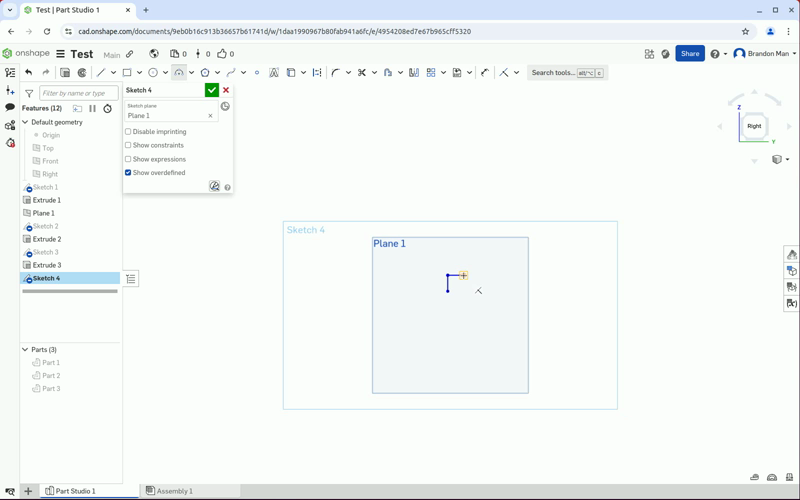
scroll(-6)
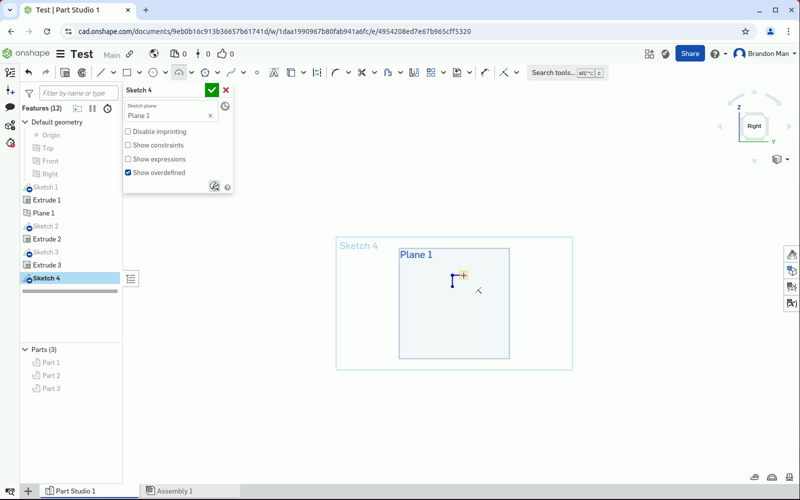
scroll(-6)
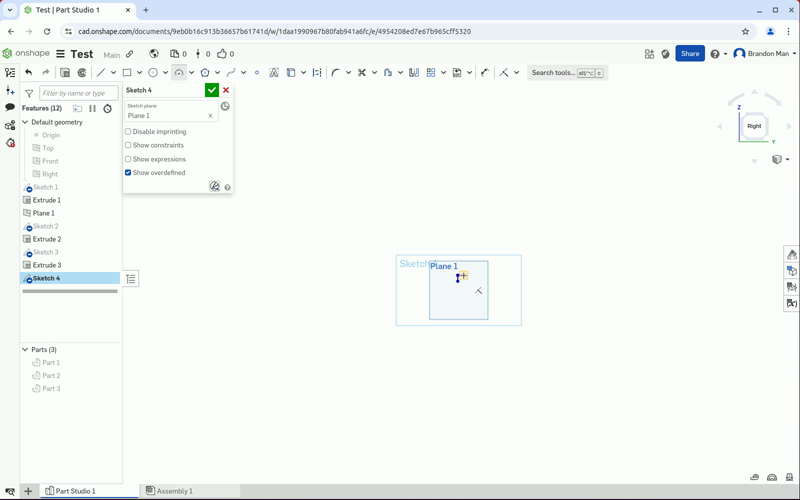
scroll(-6)
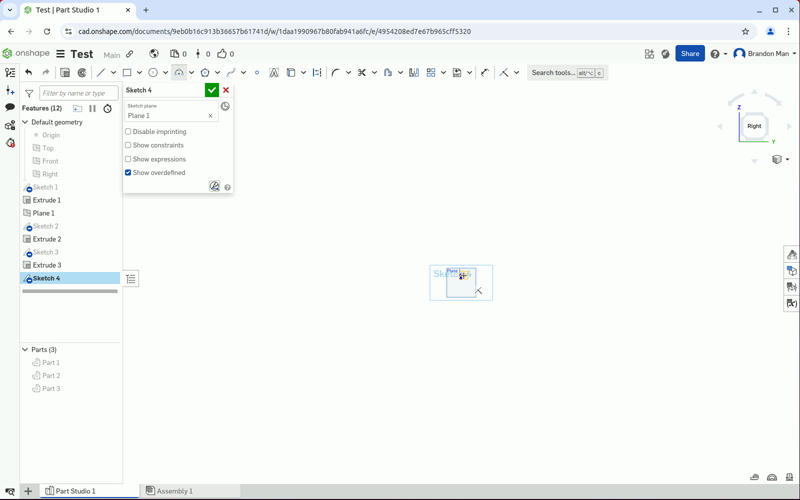
mouse_move(460, 278)
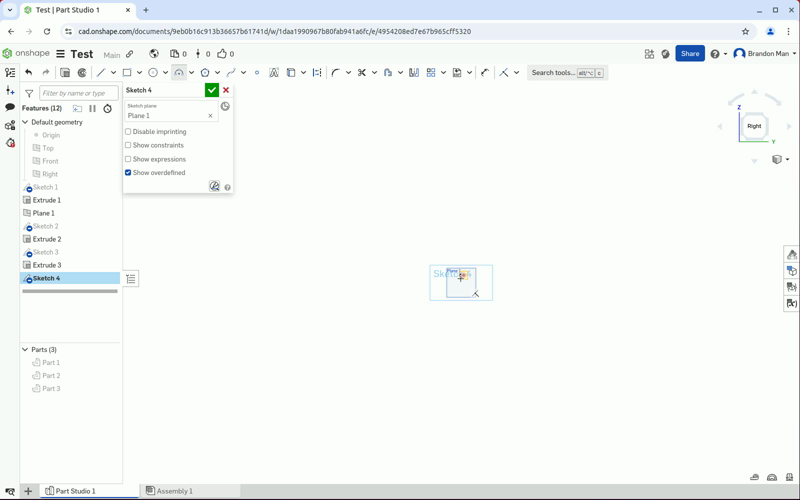
scroll(6)
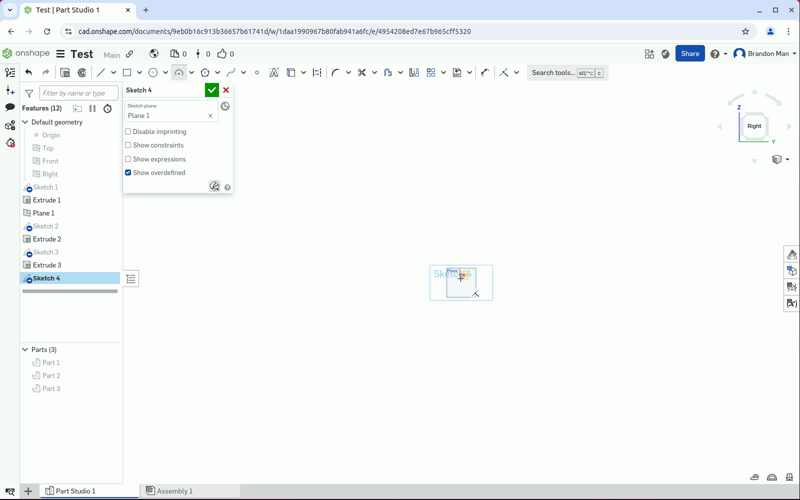
scroll(6)
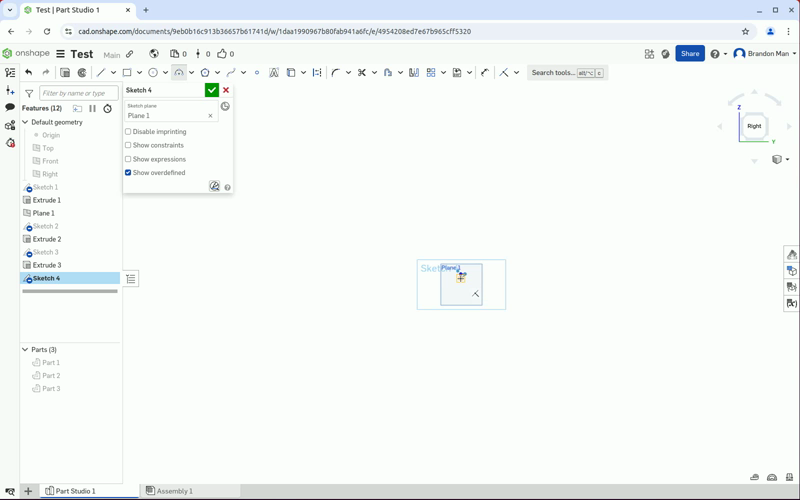
scroll(6)
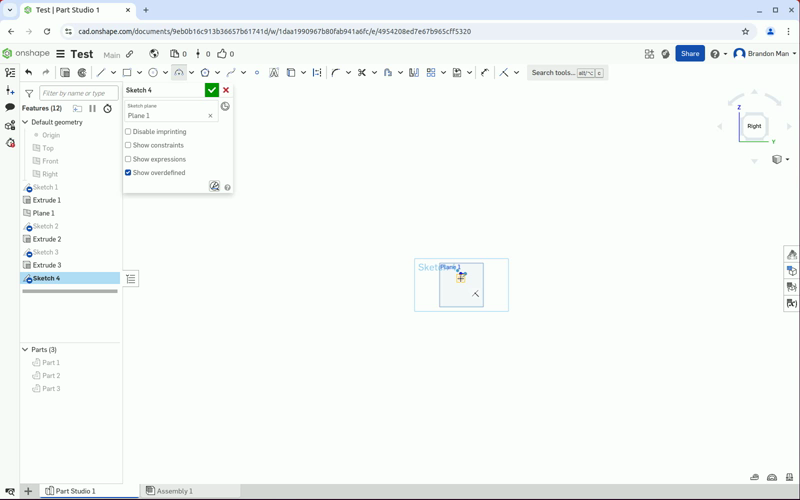
scroll(6)
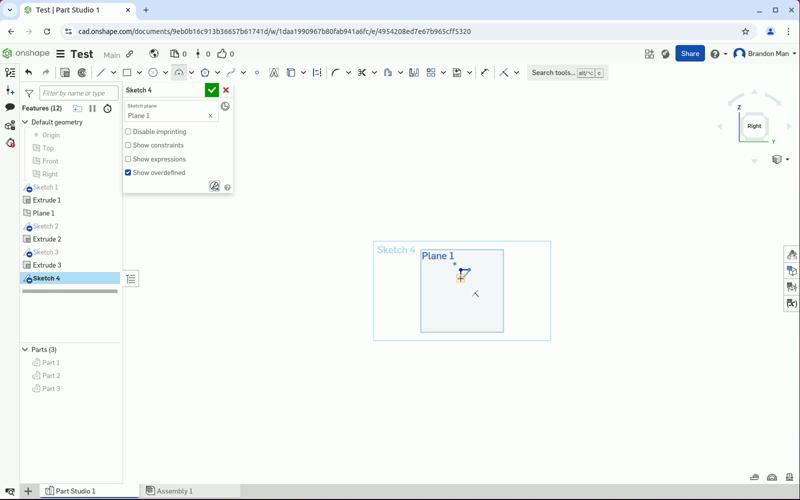
scroll(6)
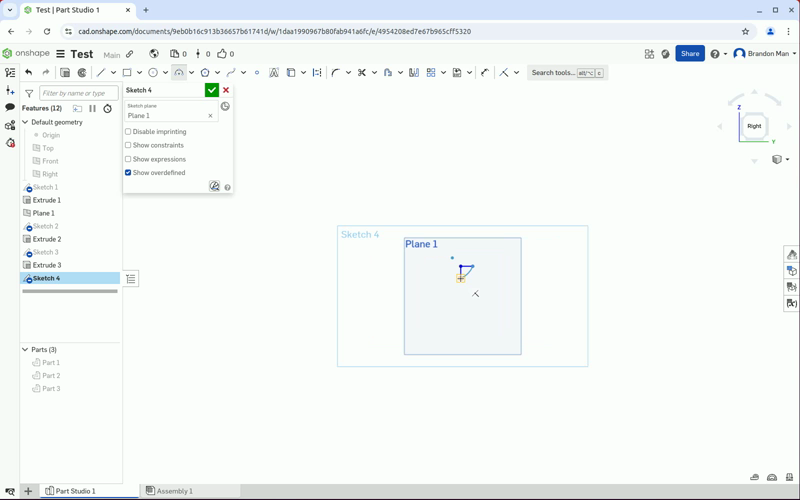
scroll(6)
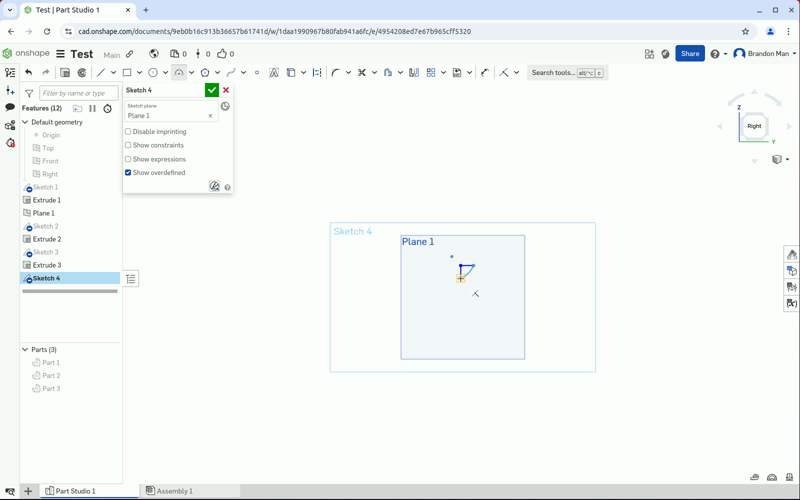
scroll(6)
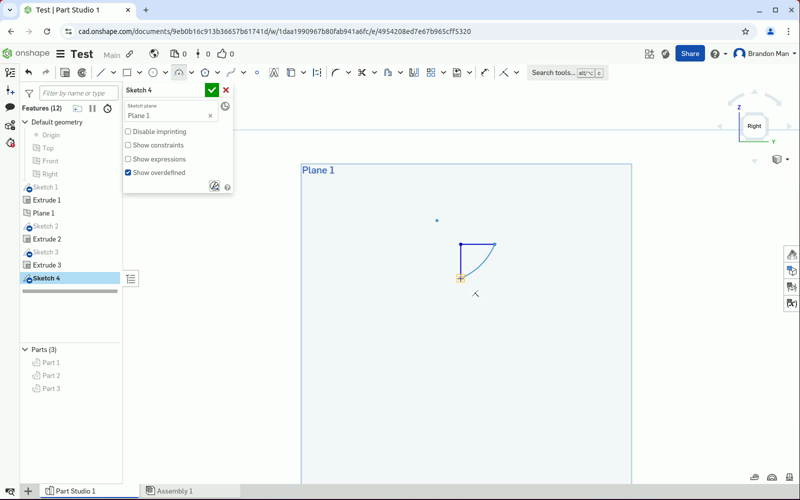
click(460, 278)
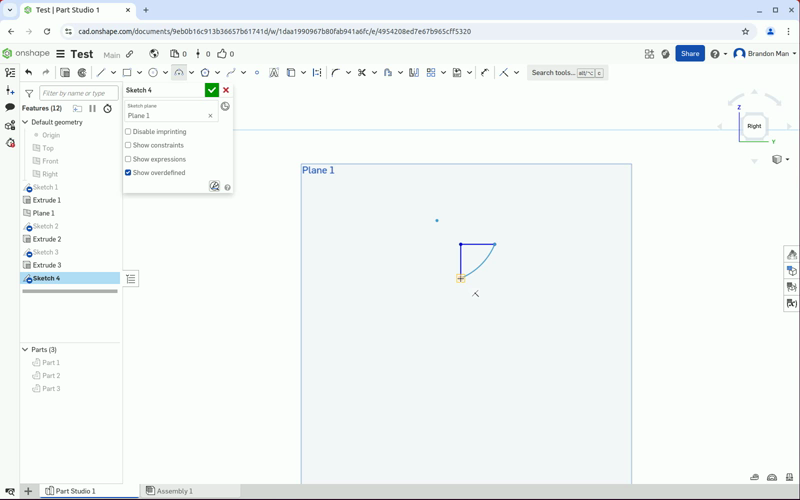
scroll(-6)
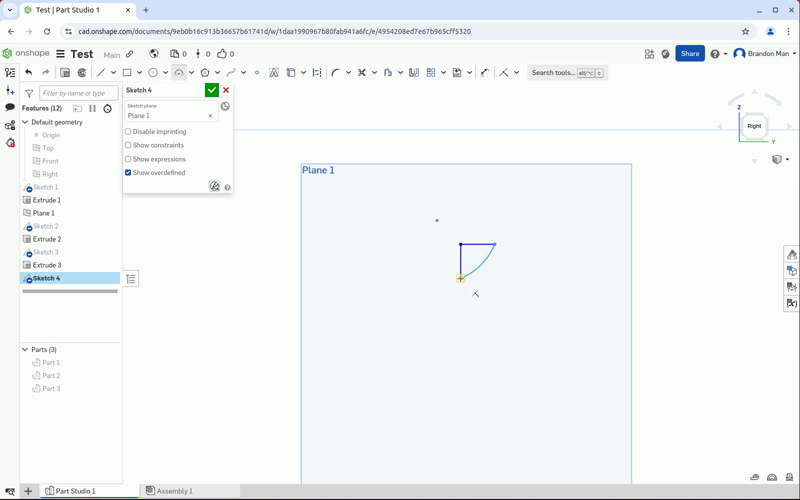
scroll(-6)
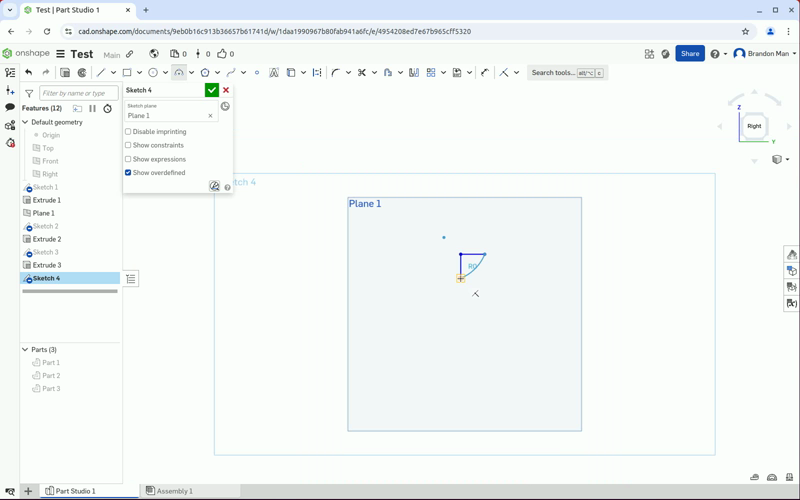
scroll(-6)
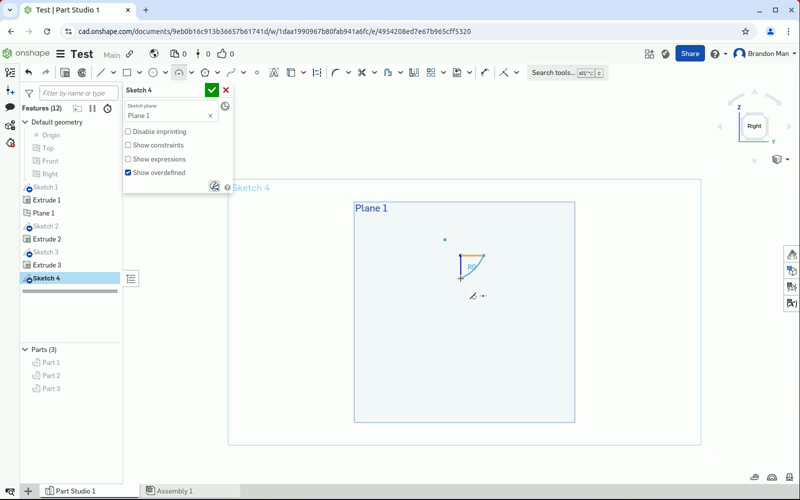
scroll(-6)
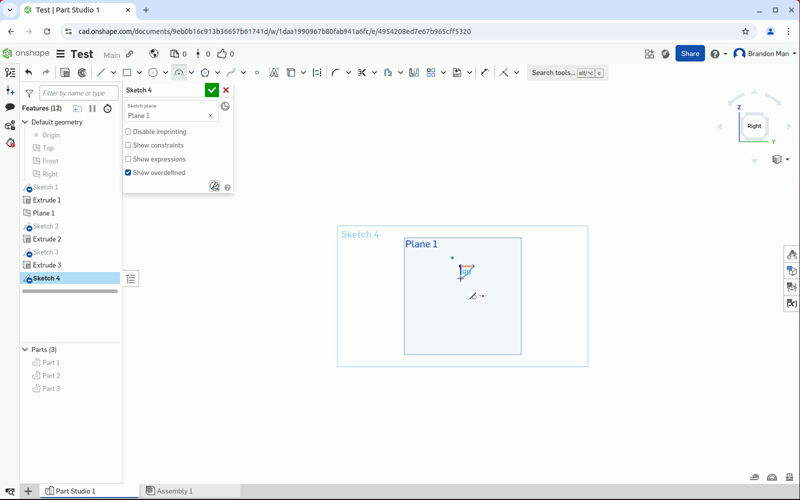
scroll(-6)
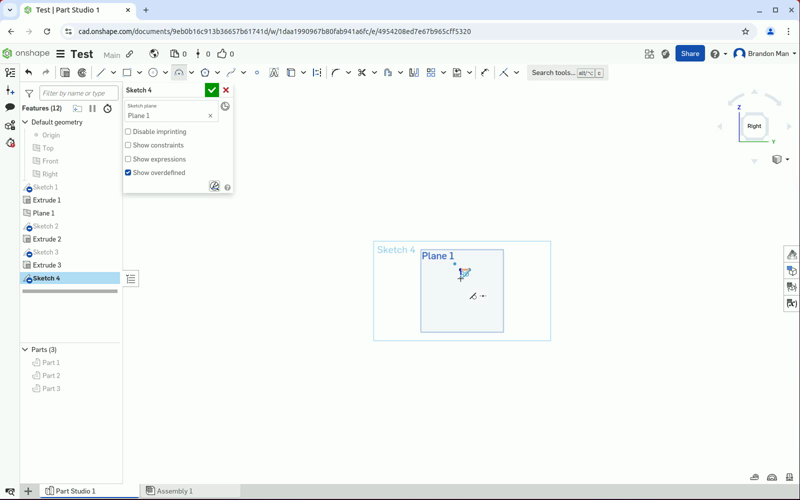
scroll(-6)
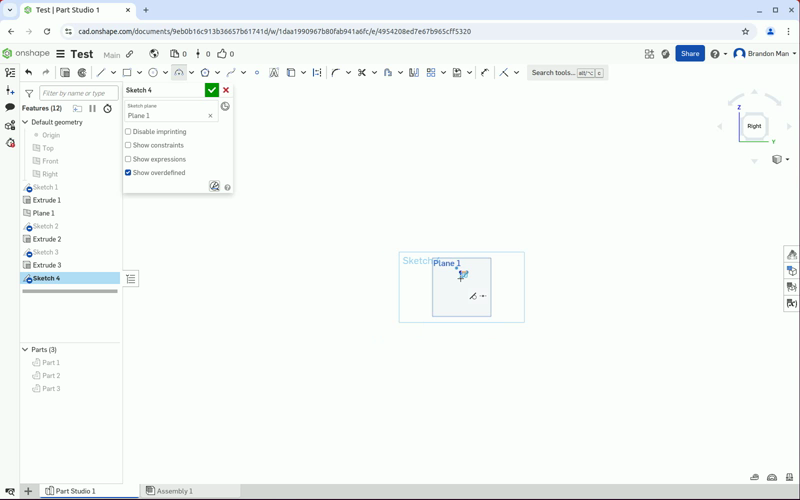
scroll(-6)
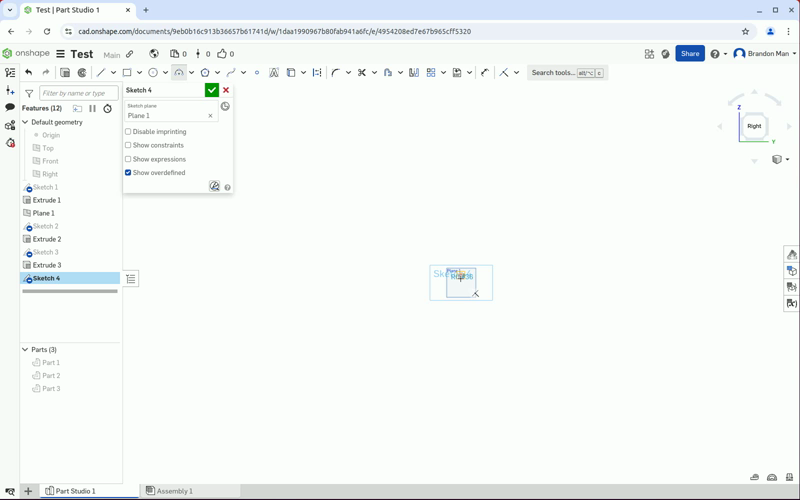
key_down(shift)
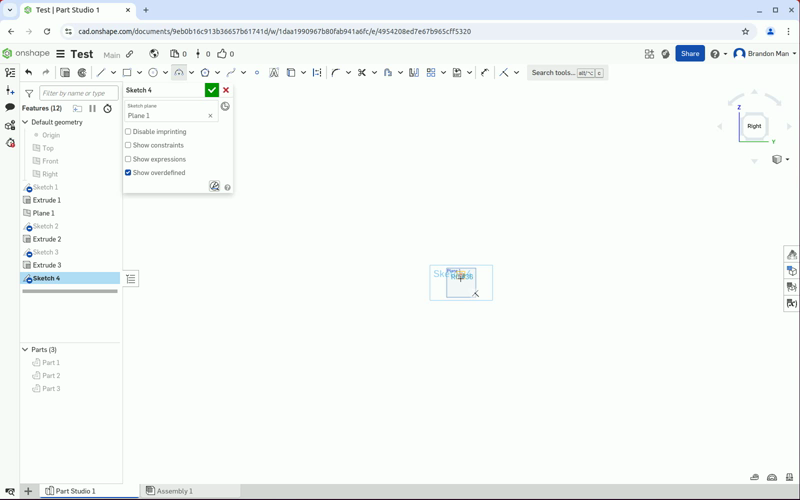
mouse_move(458, 273)
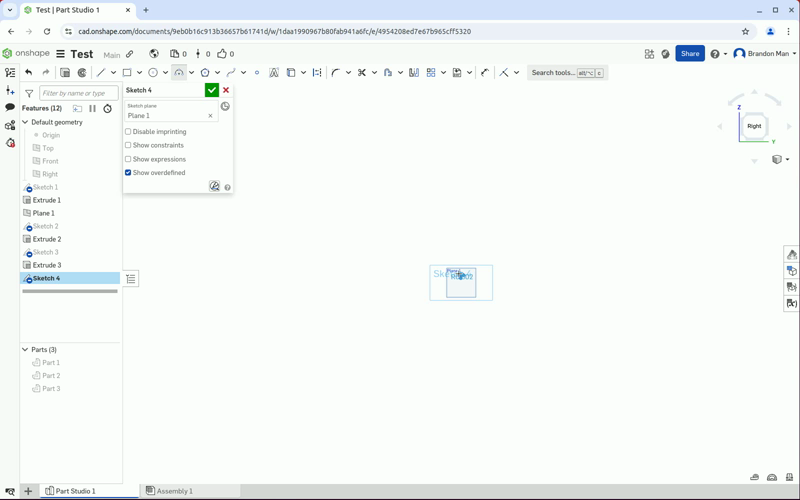
scroll(6)
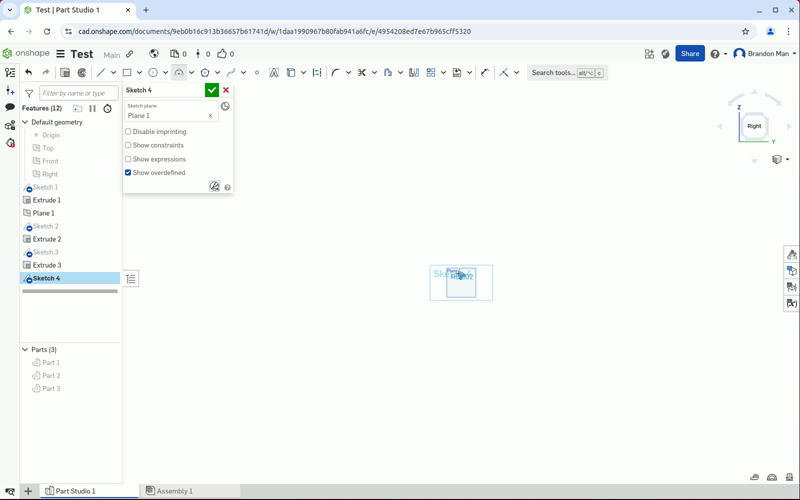
scroll(6)
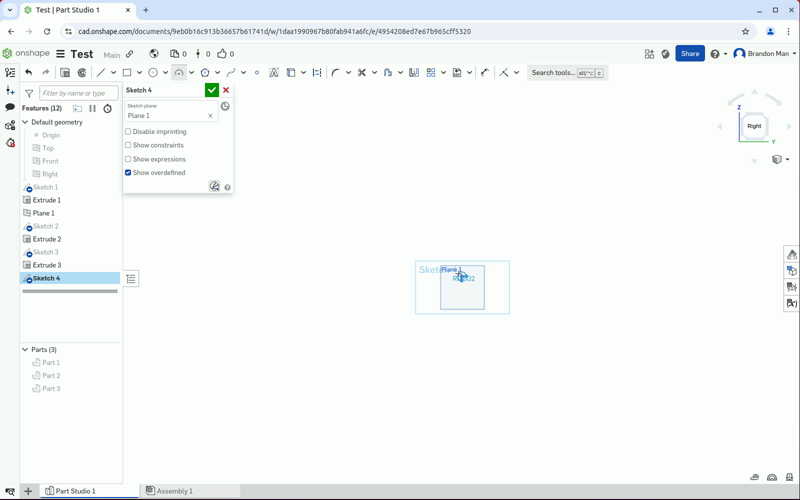
scroll(6)
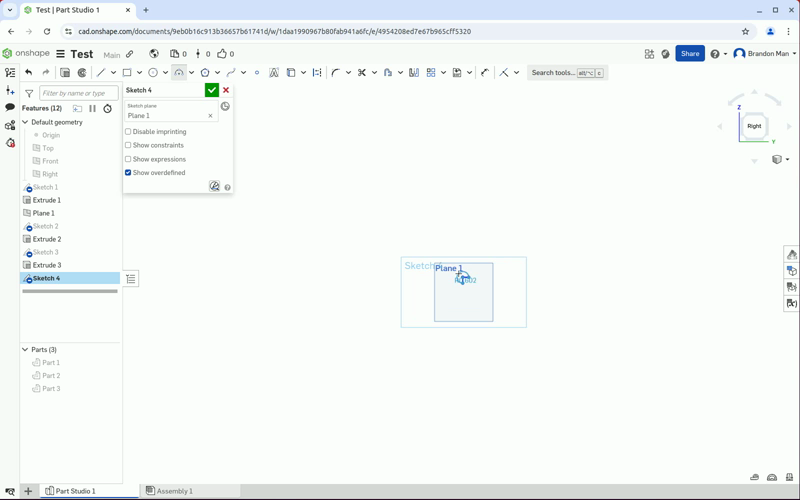
scroll(6)
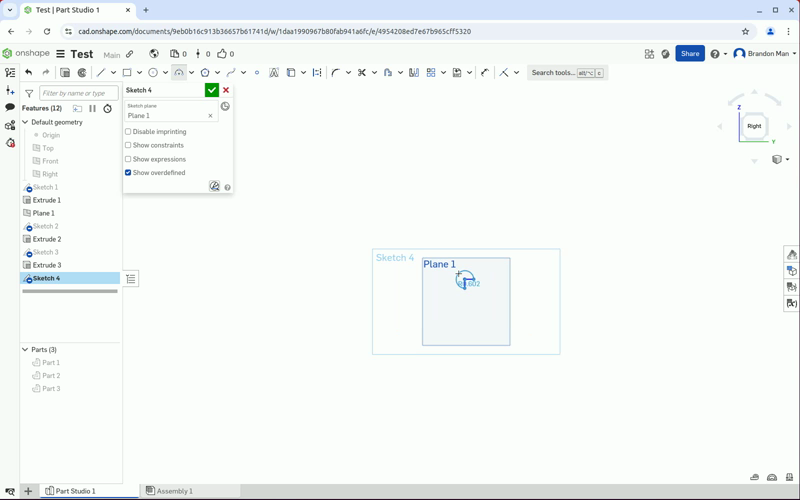
scroll(6)
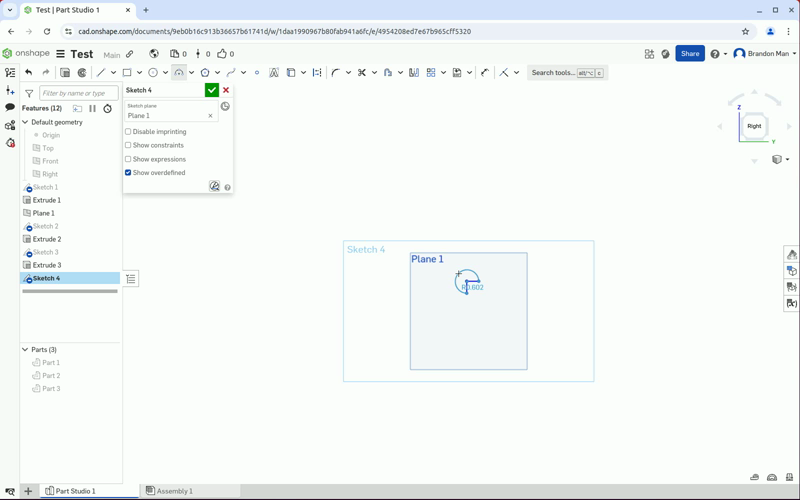
scroll(6)
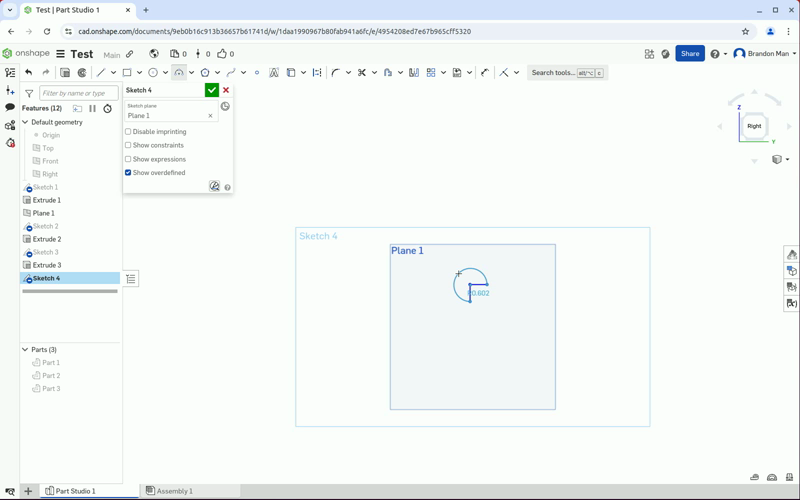
scroll(6)
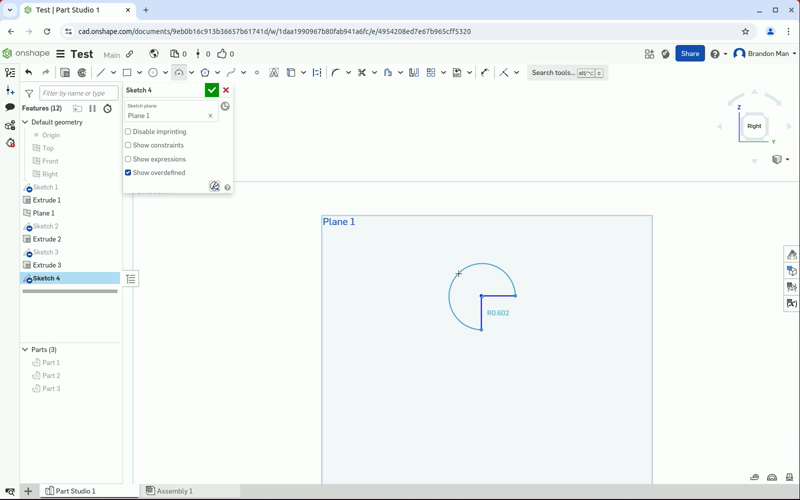
click(458, 273)
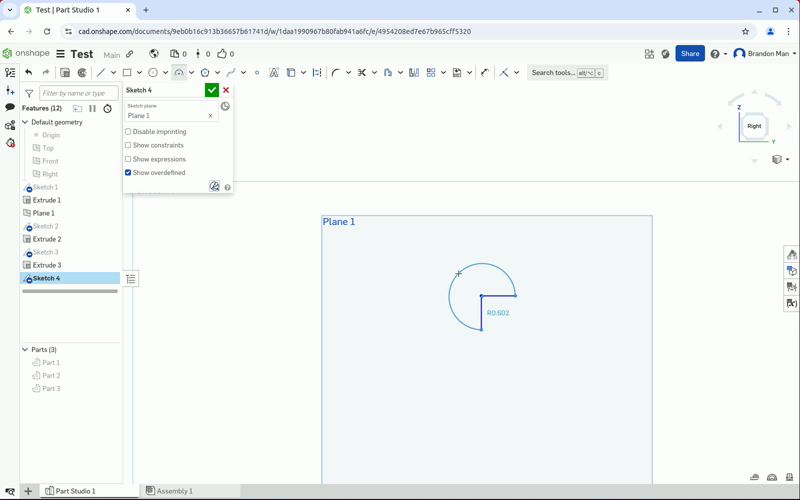
scroll(-6)
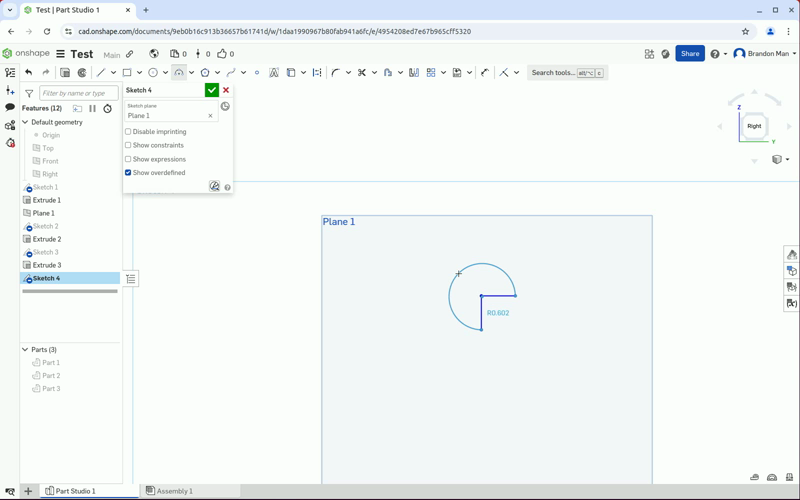
scroll(-6)
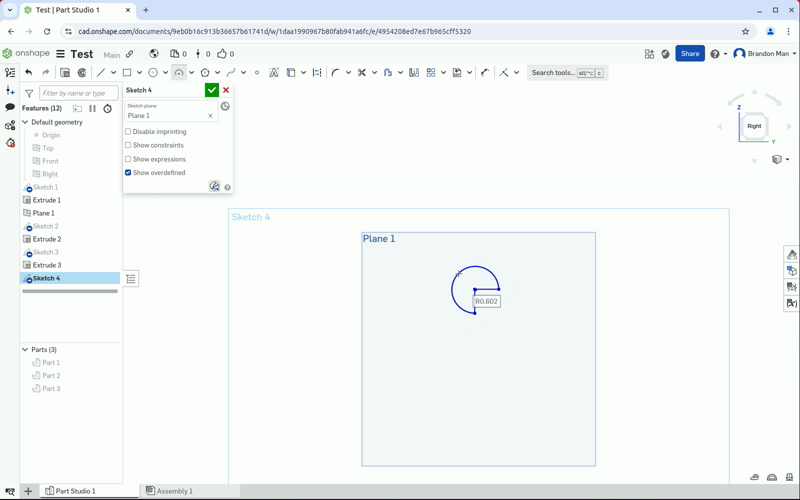
scroll(-6)
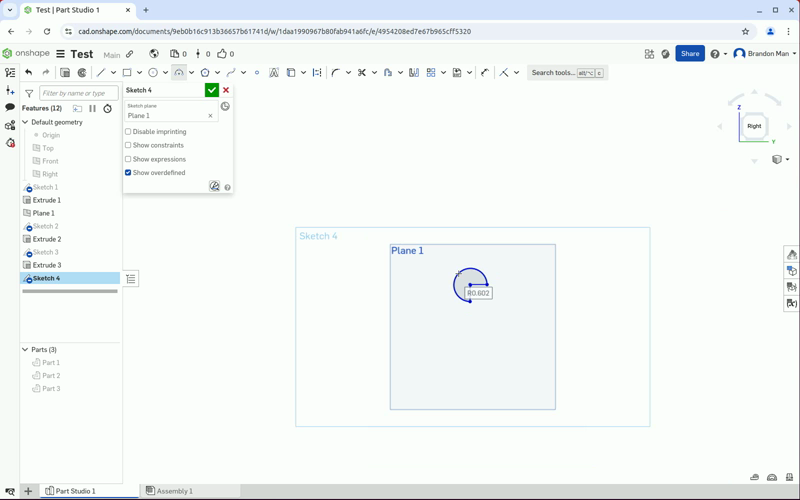
scroll(-6)
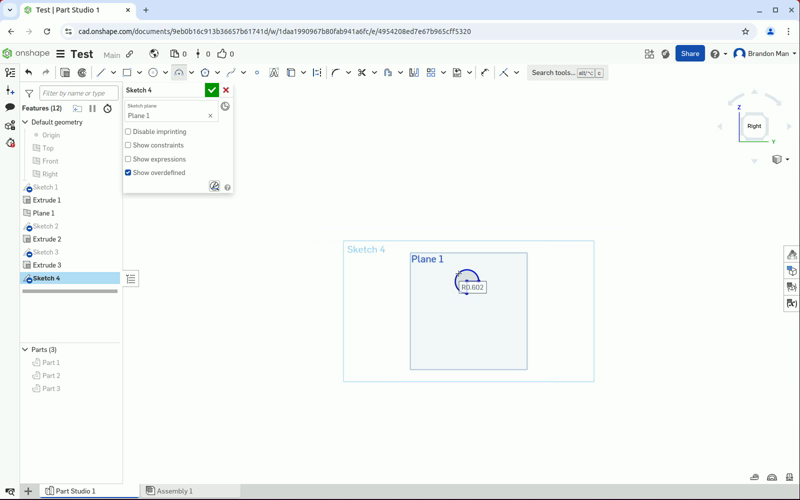
scroll(-6)
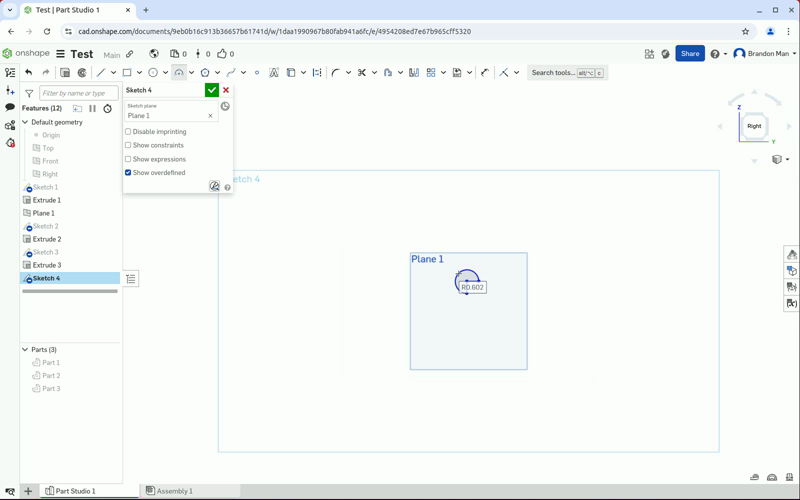
scroll(-6)
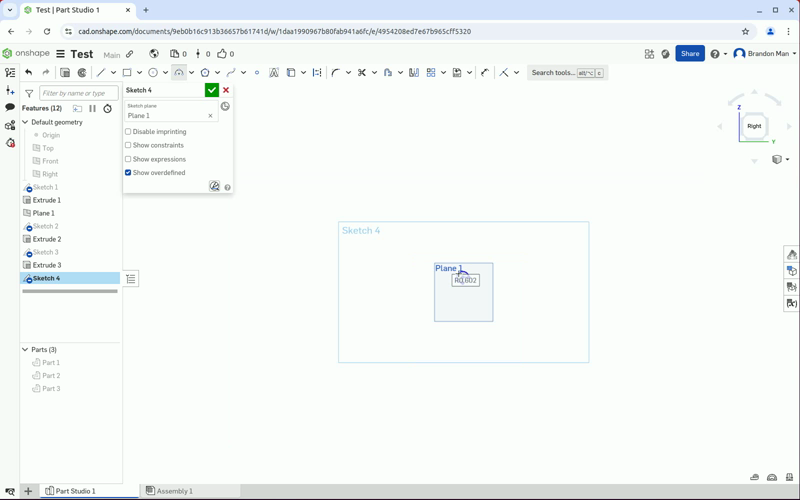
scroll(-6)
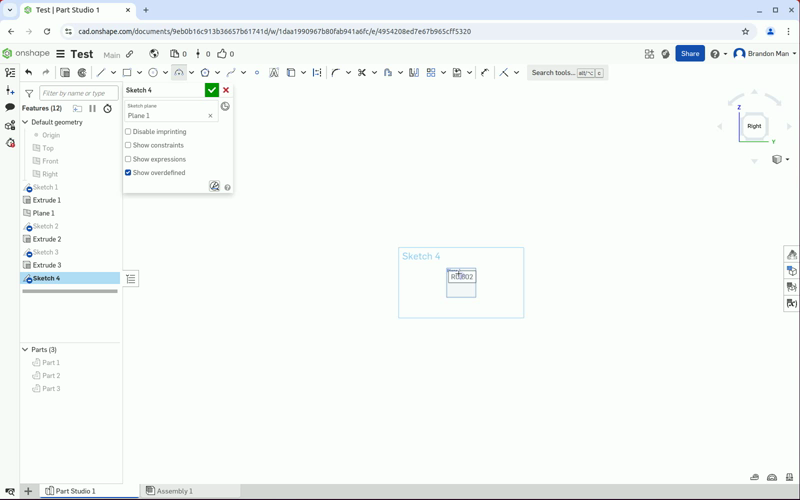
key_up(shift)
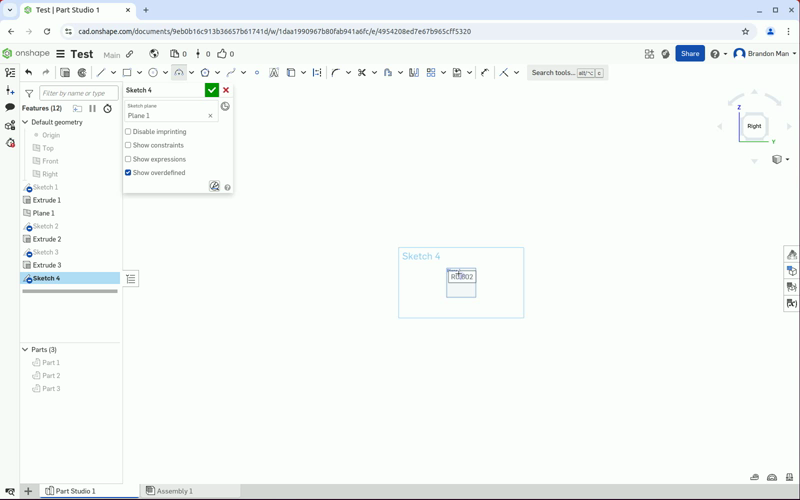
key(esc)
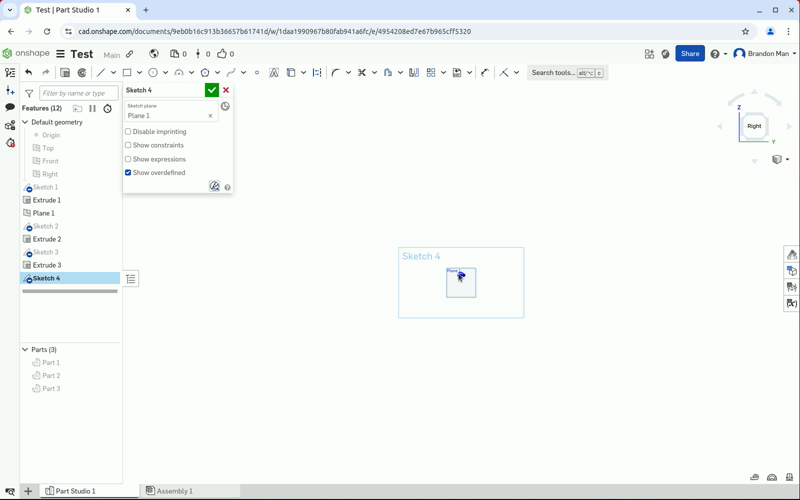
mouse_move(461, 273)
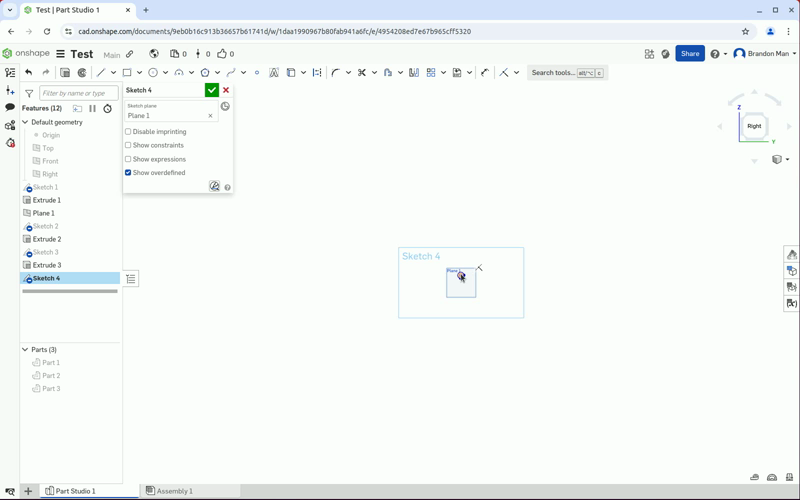
scroll(6)
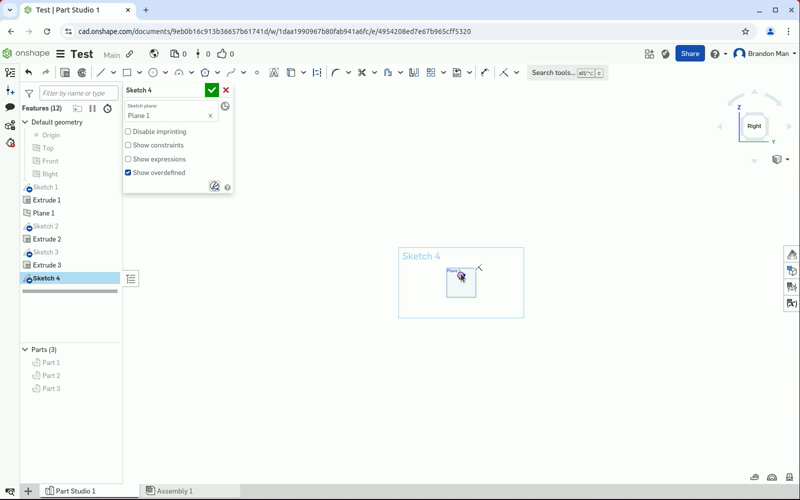
scroll(6)
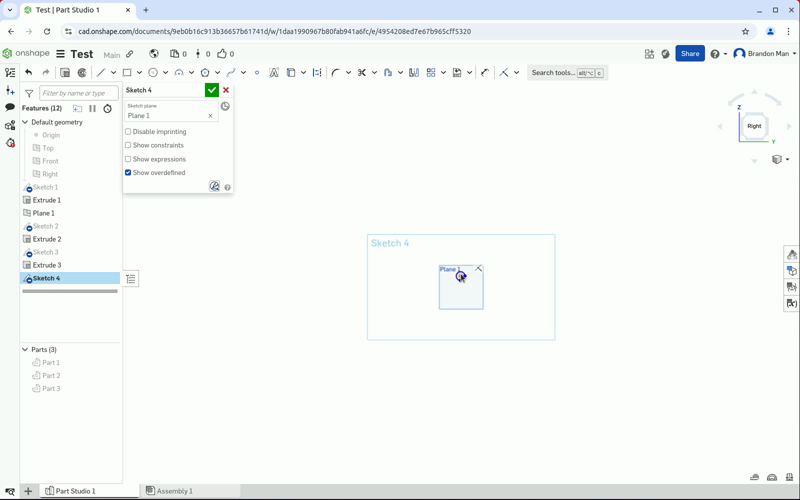
scroll(6)
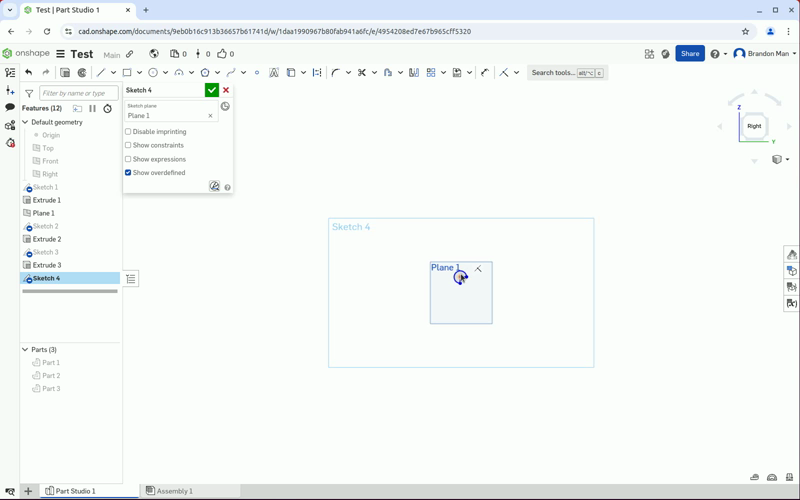
scroll(6)
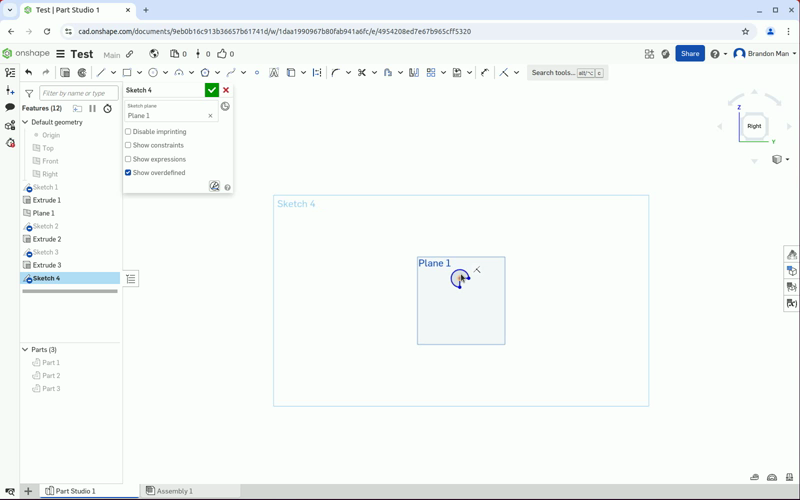
scroll(6)
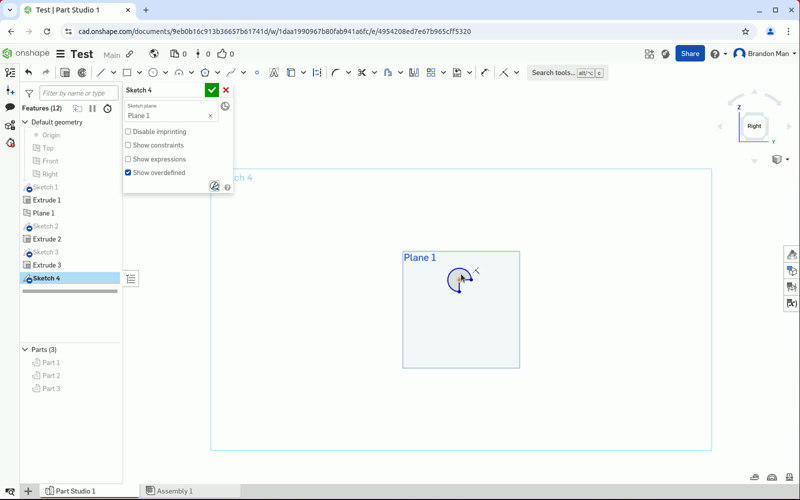
scroll(6)
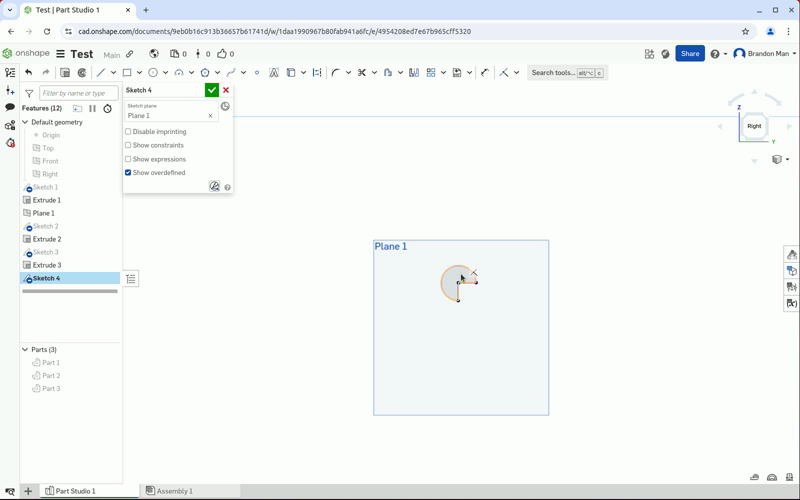
scroll(6)
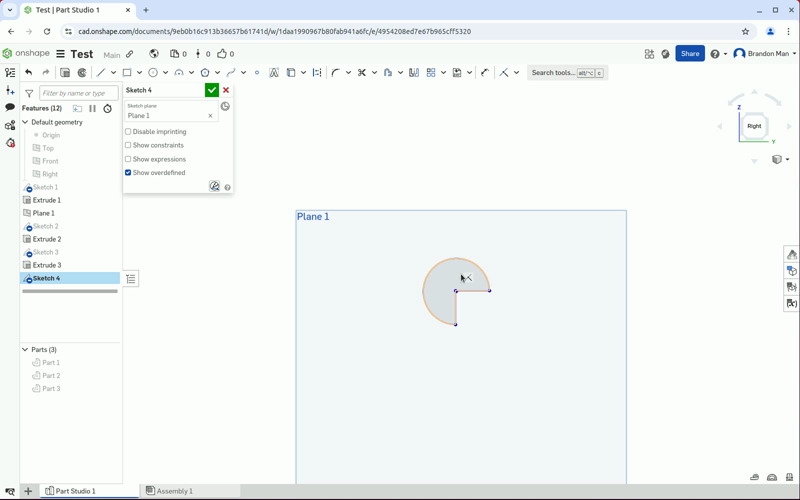
click(461, 273)
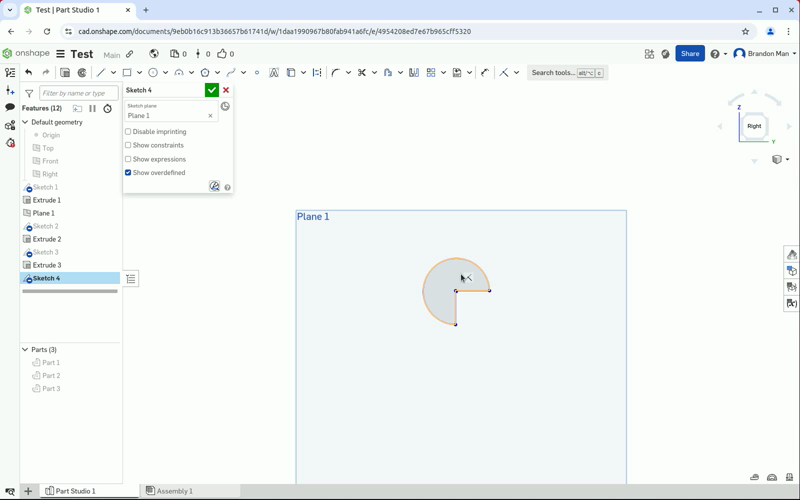
scroll(-6)
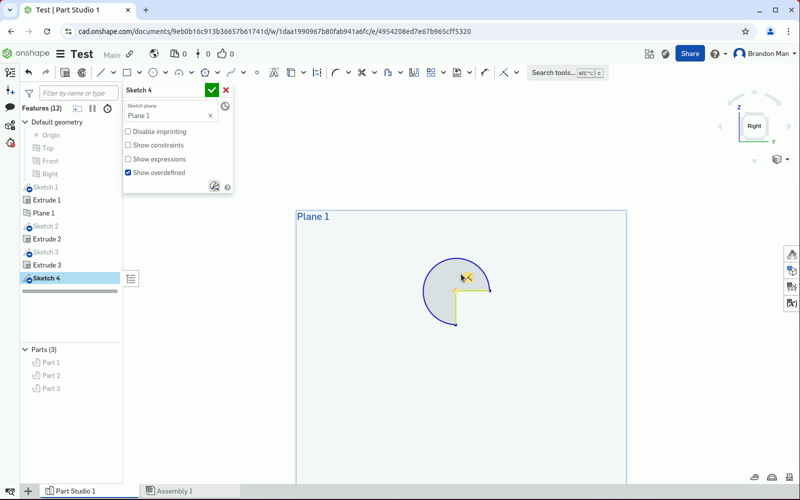
scroll(-6)
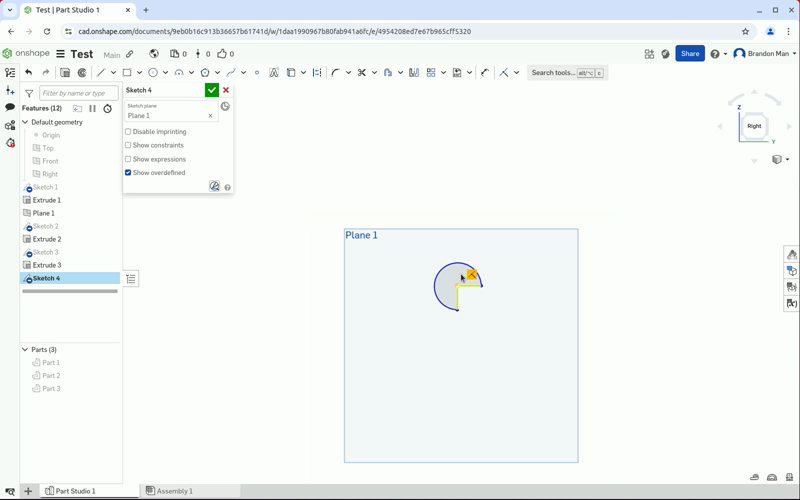
scroll(-6)
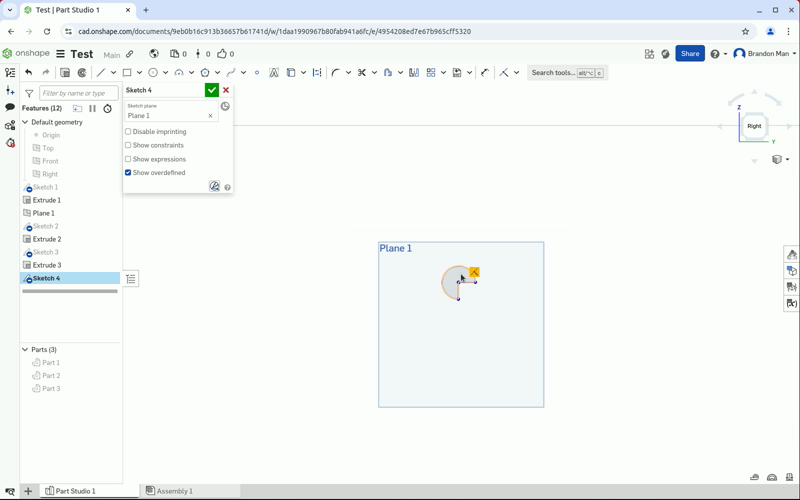
scroll(-6)
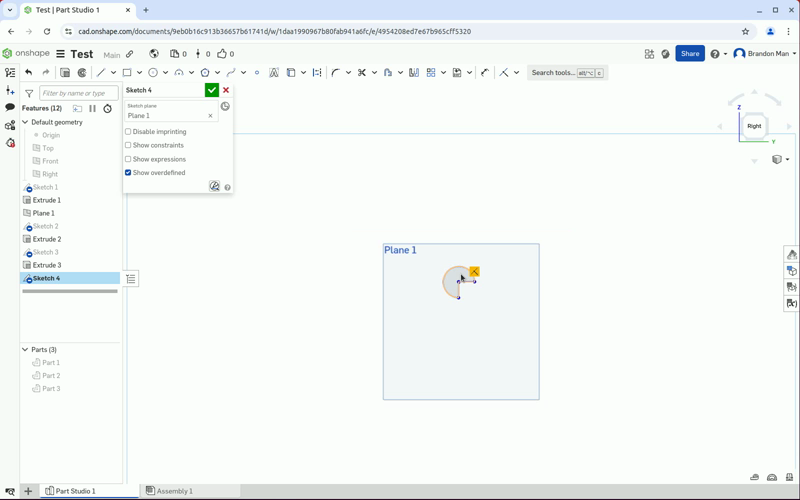
scroll(-6)
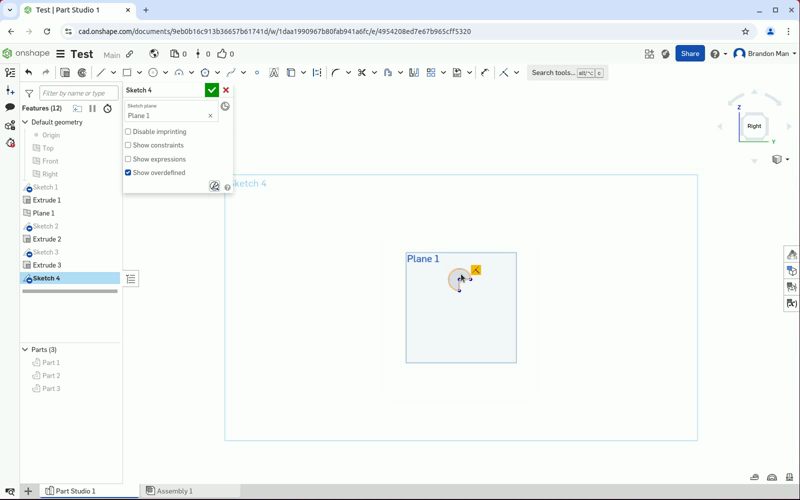
scroll(-6)
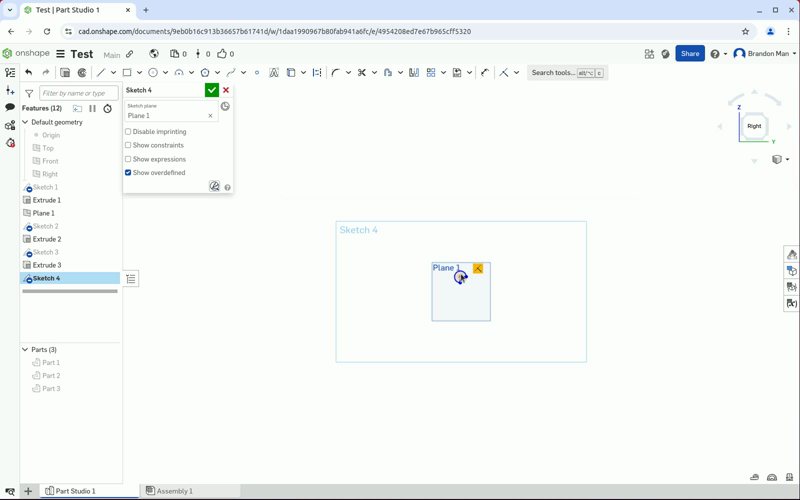
scroll(-6)
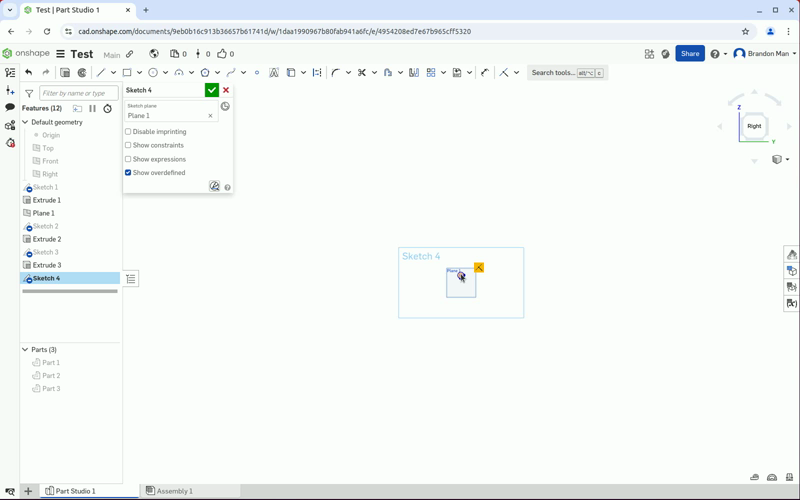
mouse_move(73, 352)
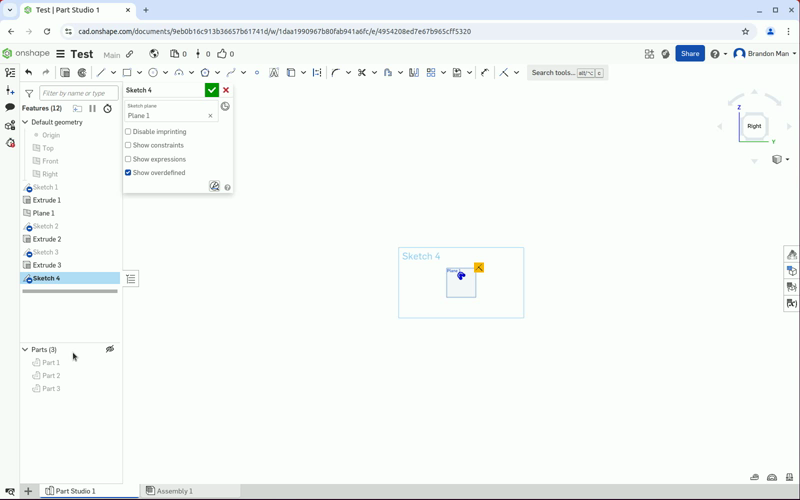
key(shift+y)
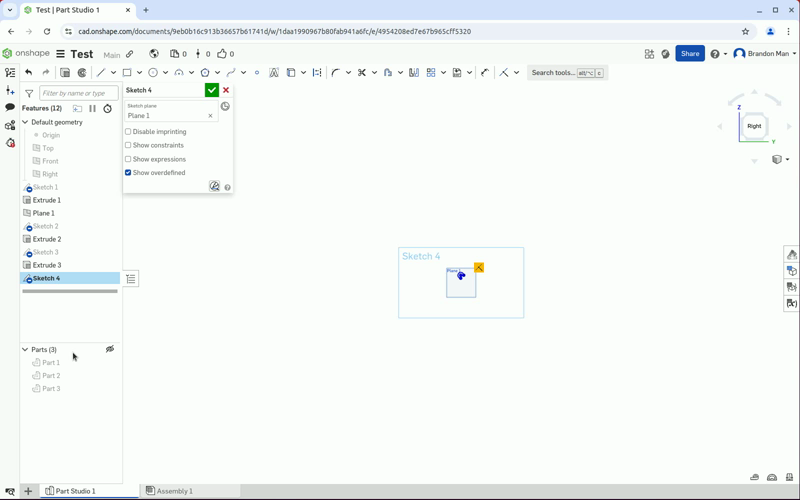
key(shift+e)
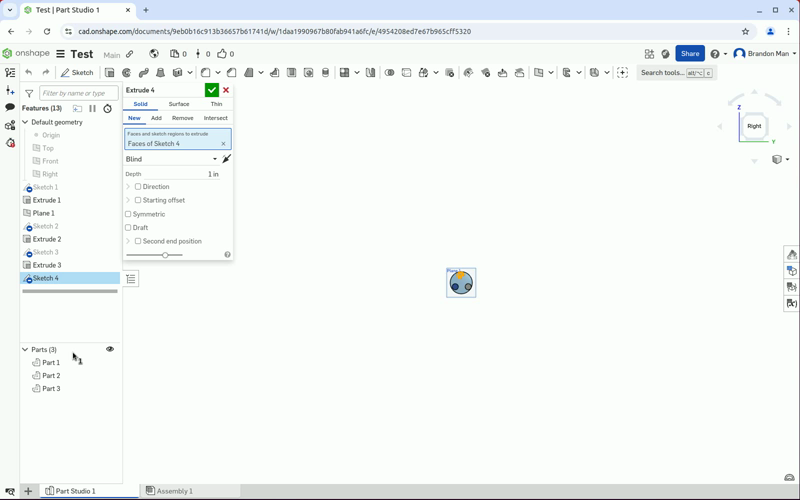
mouse_move(143, 106)
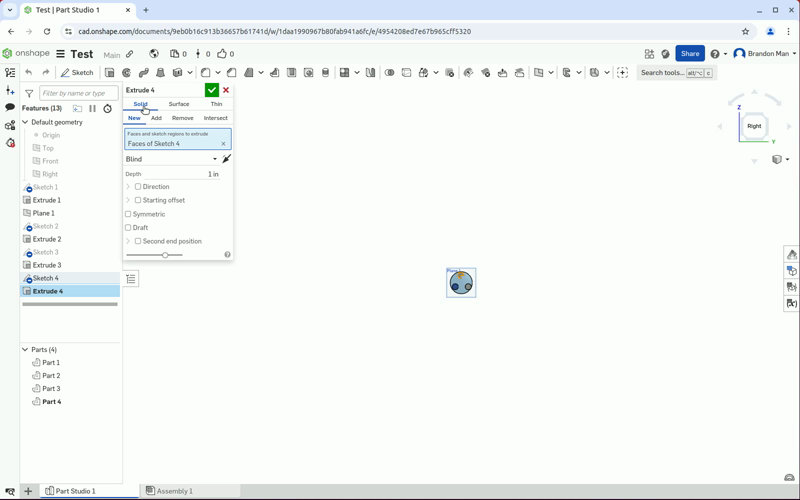
click(143, 106)
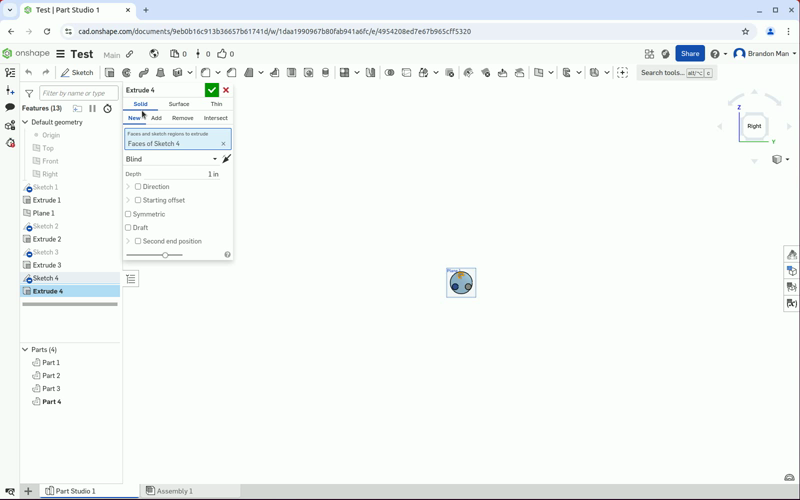
mouse_move(137, 120)
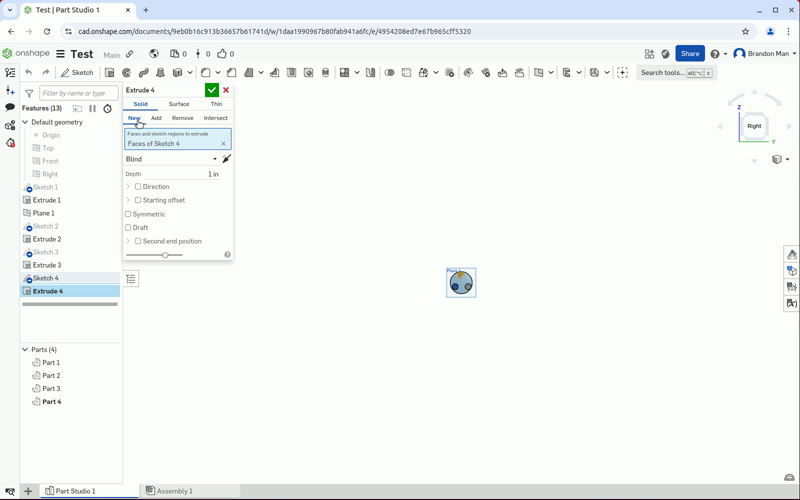
click(137, 120)
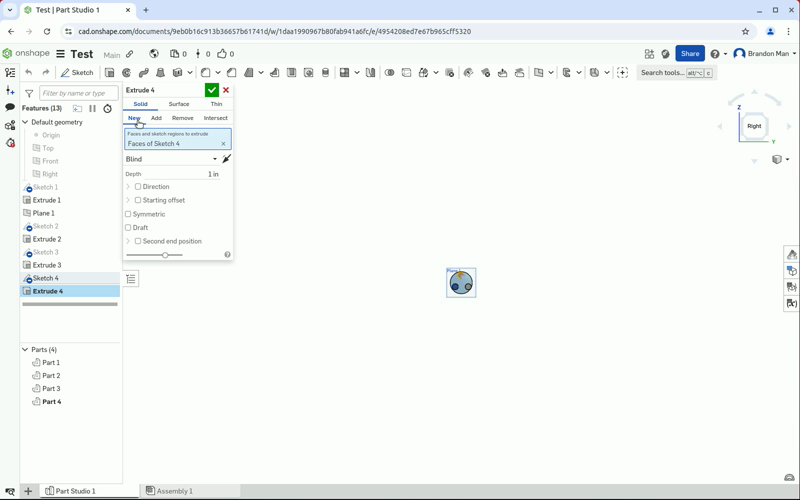
key(tab, 4)
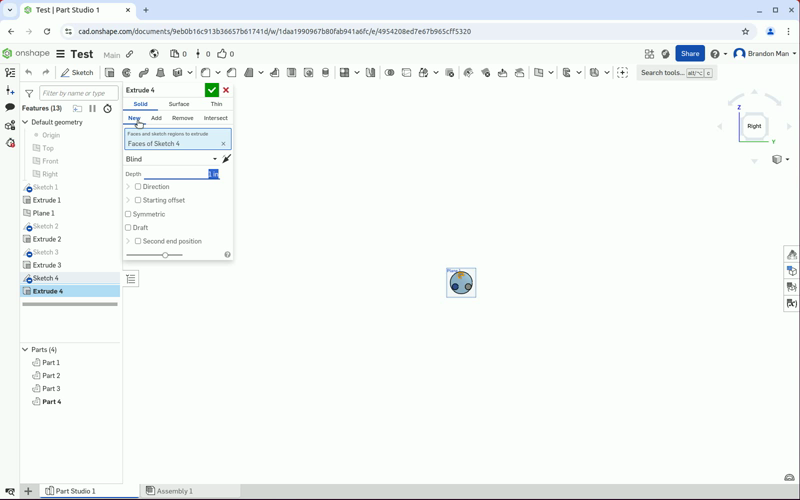
text(3.129)
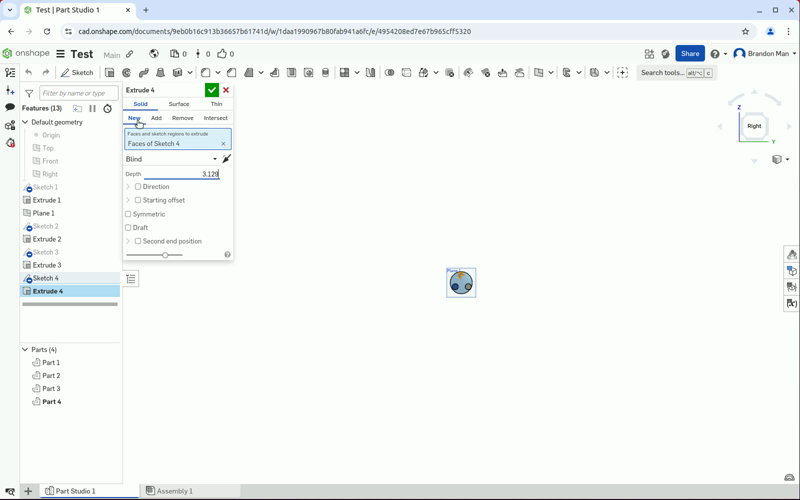
key(enter)
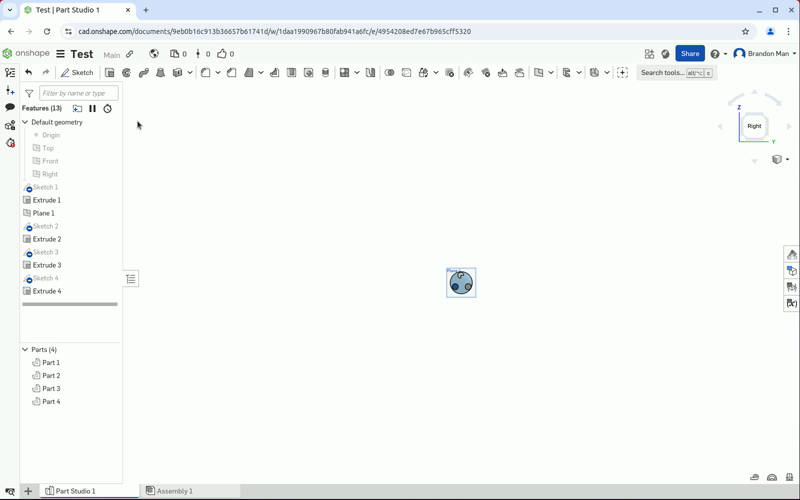
key(shift+h)
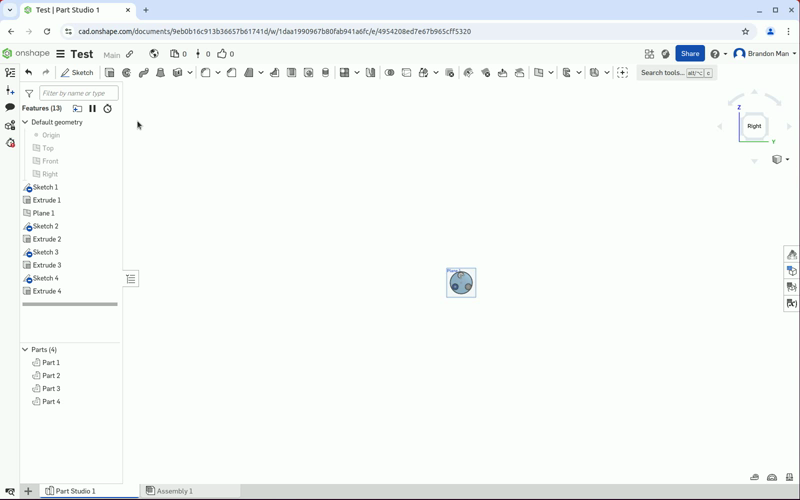
key(shift+h)
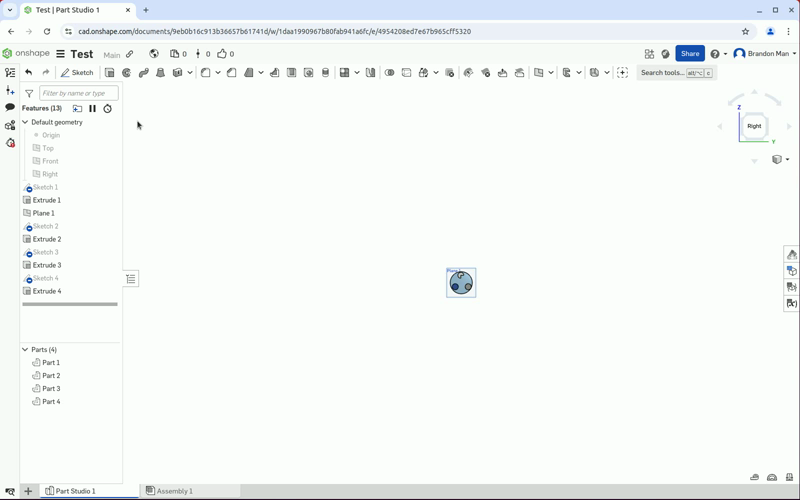
mouse_move(73, 189)
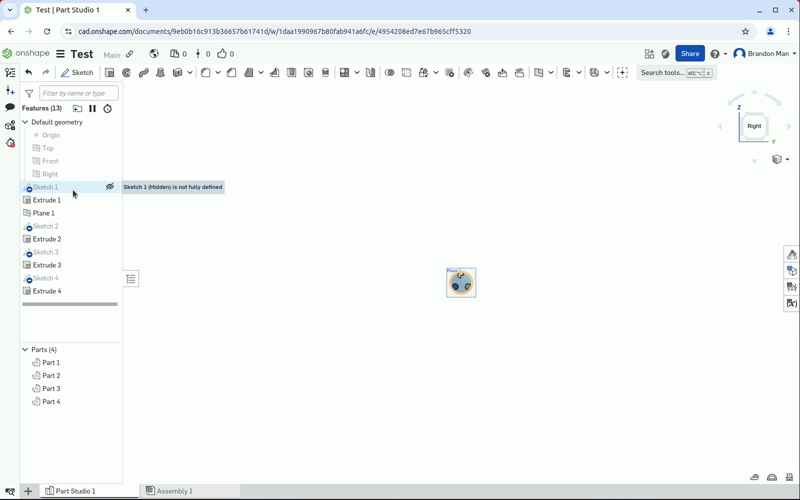
click(73, 189)
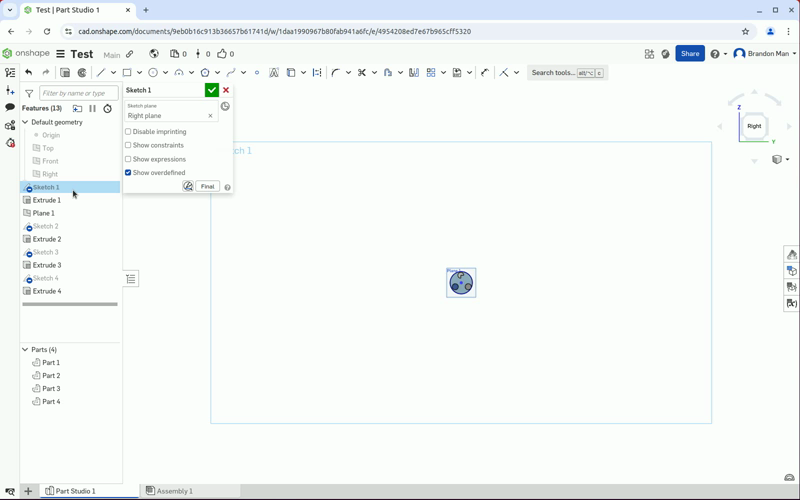
mouse_move(229, 92)
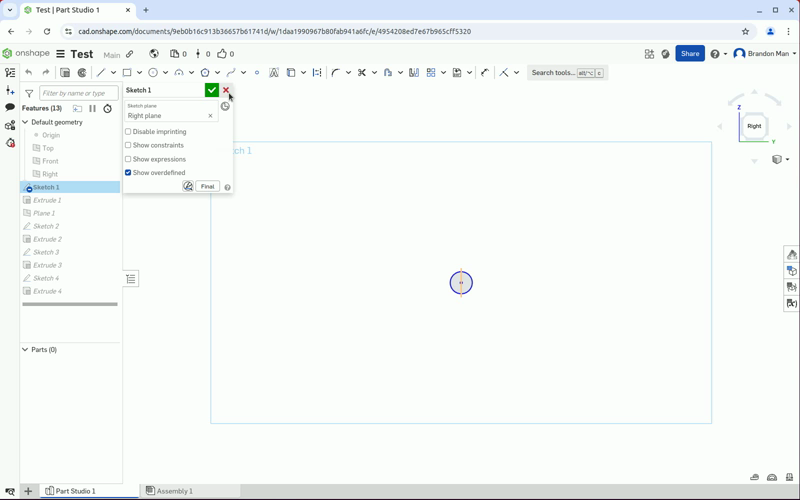
click(229, 92)
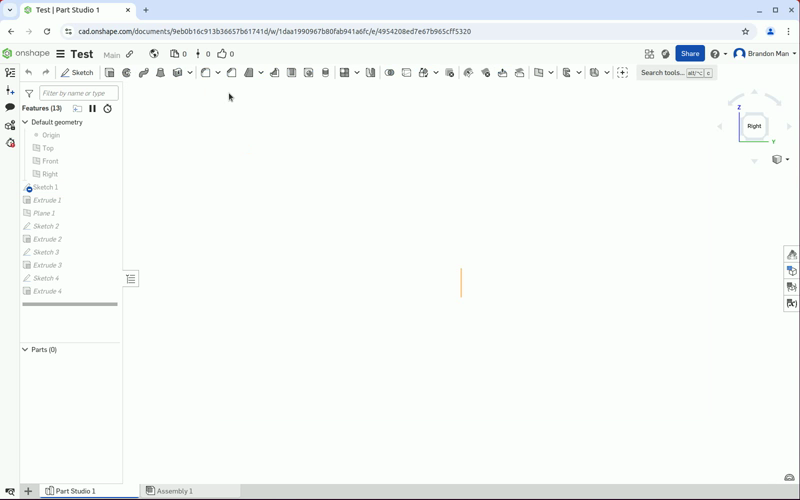
key(shift+s)
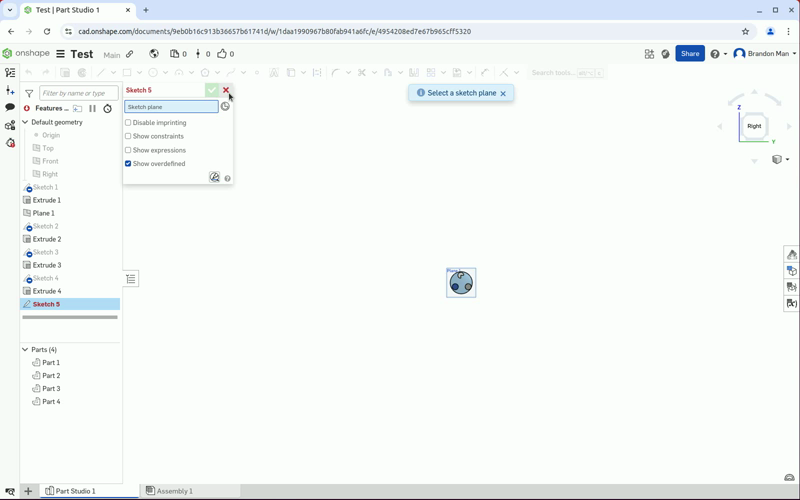
mouse_move(73, 215)
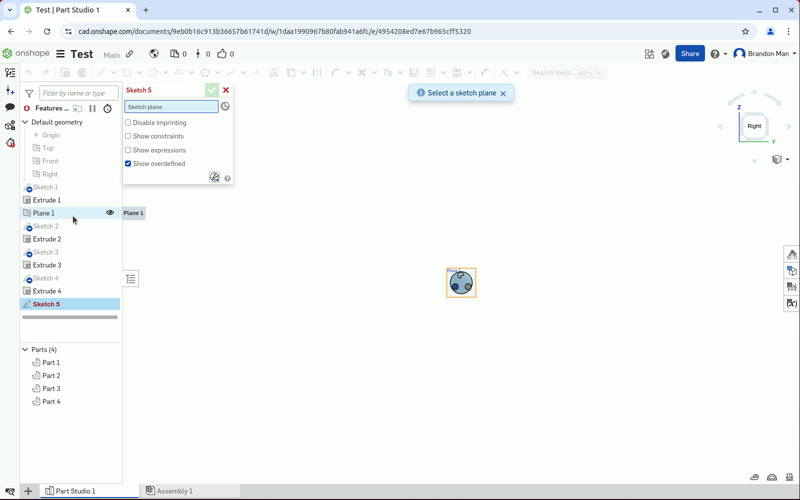
click(73, 215)
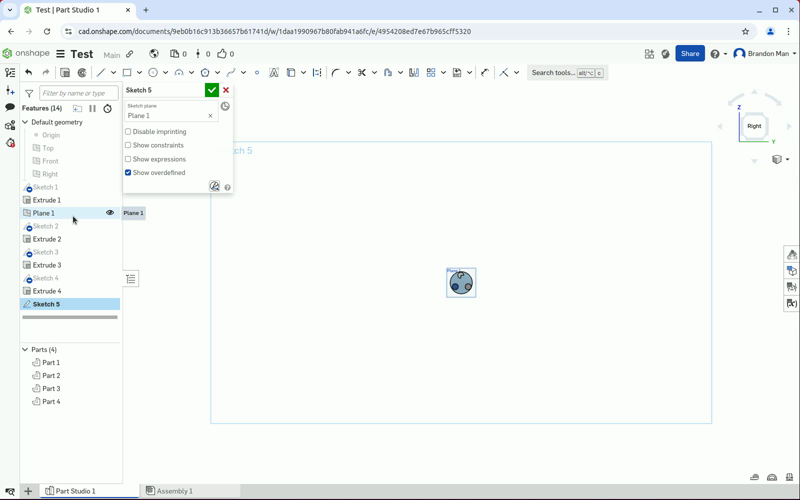
mouse_move(73, 352)
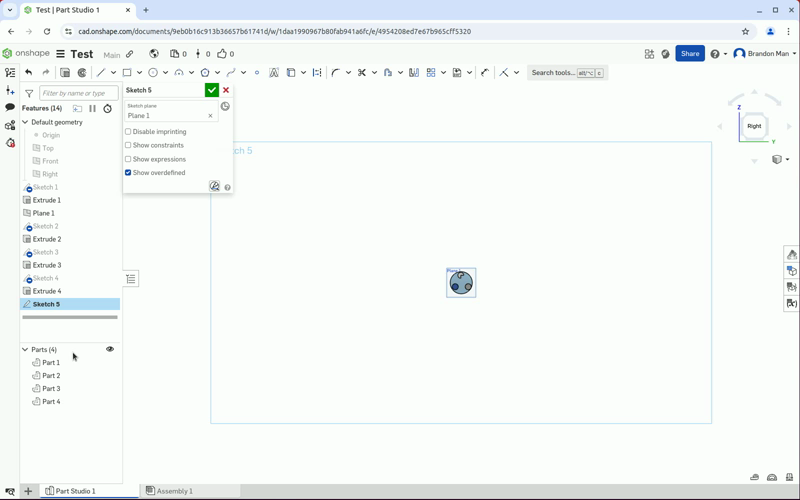
key(y)
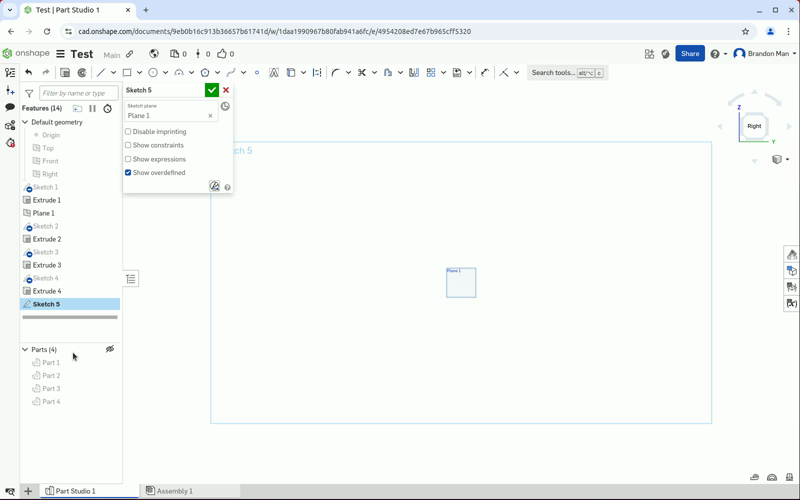
key(a)
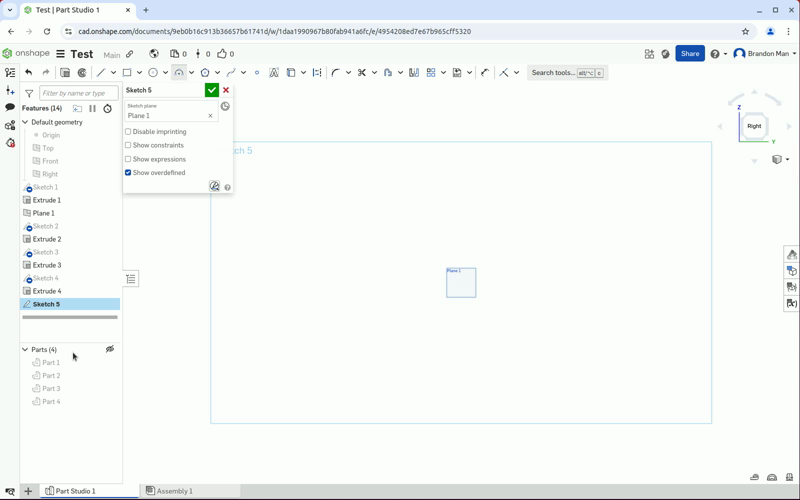
key_down(shift)
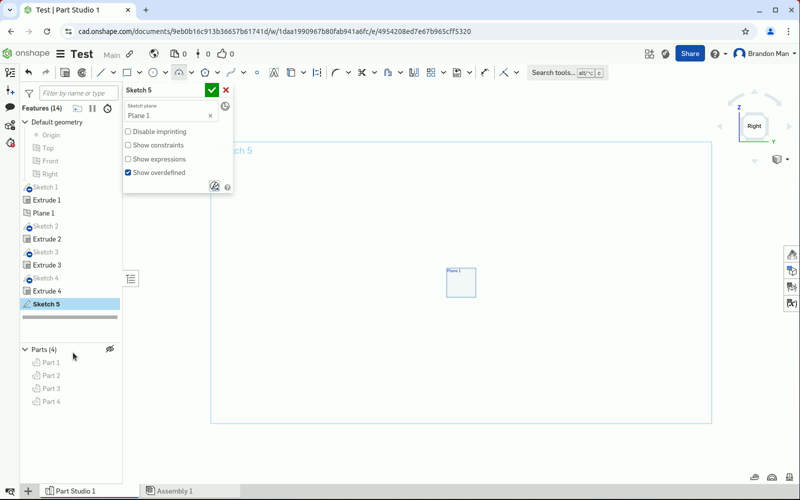
mouse_move(460, 278)
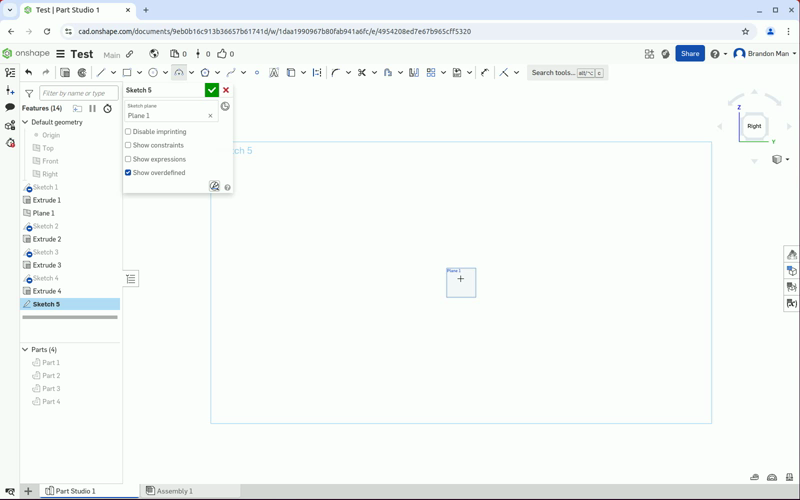
click(460, 278)
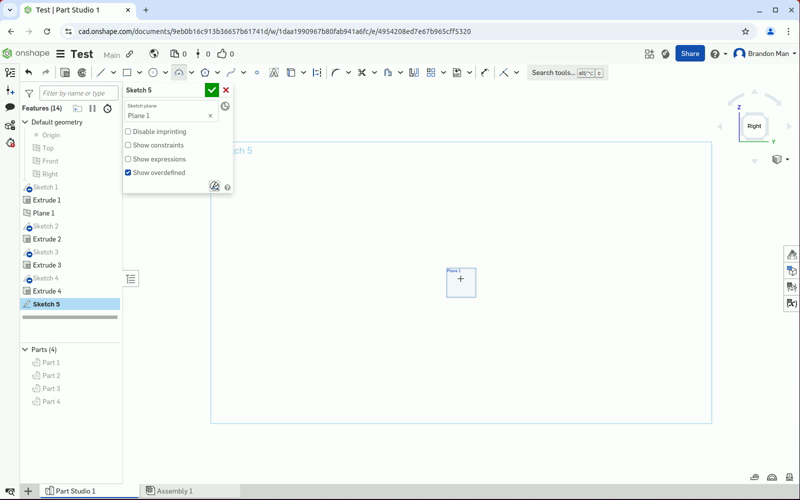
key_up(shift)
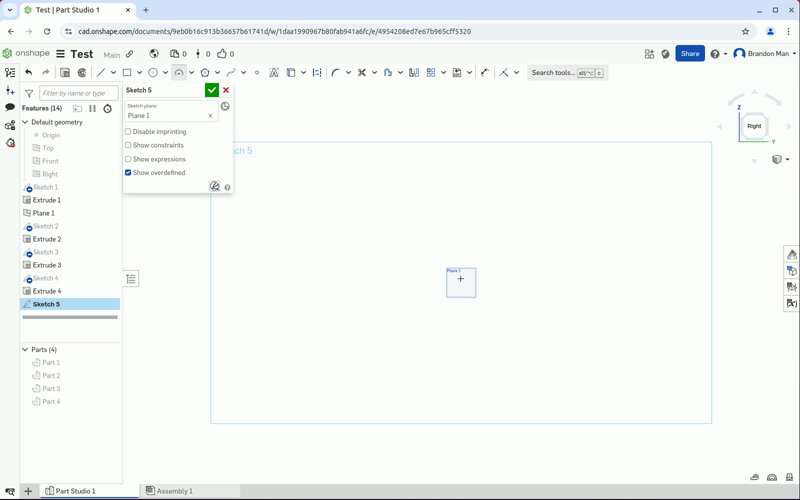
key_down(shift)
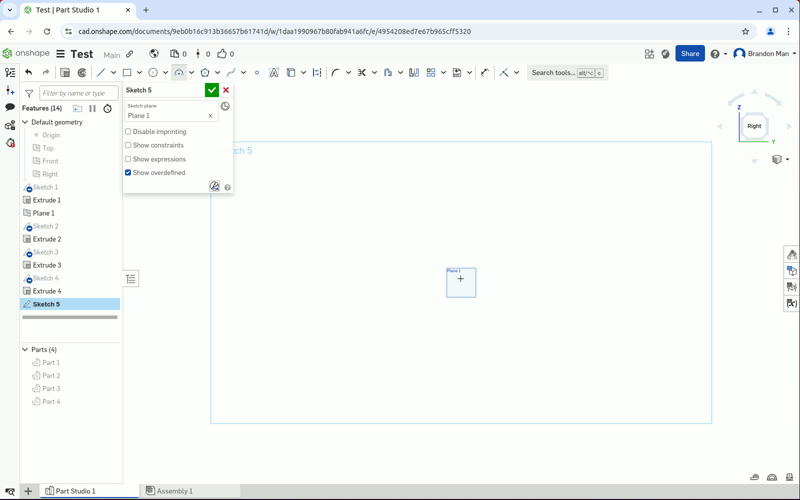
mouse_move(464, 274)
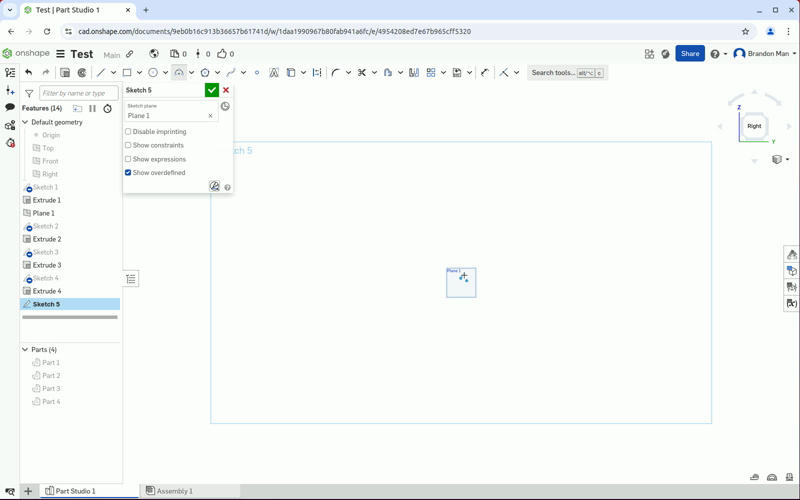
scroll(6)
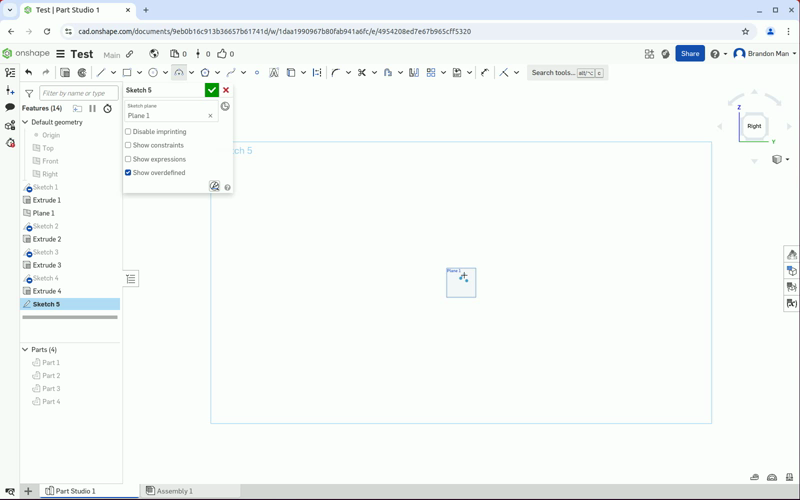
scroll(6)
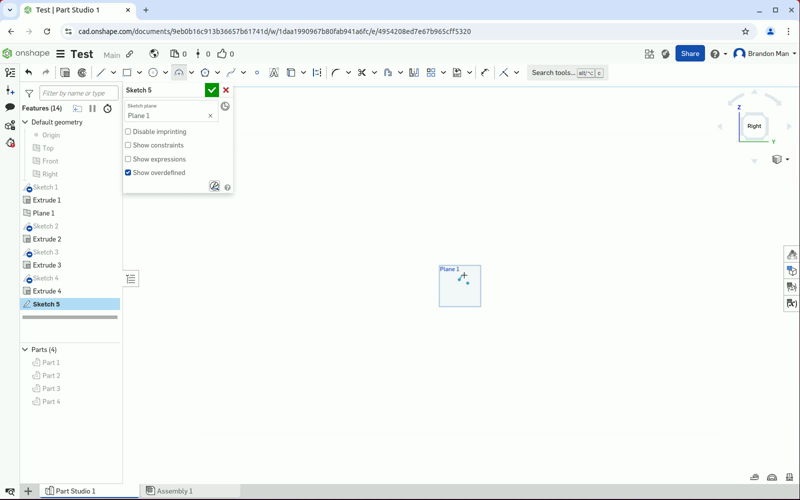
scroll(6)
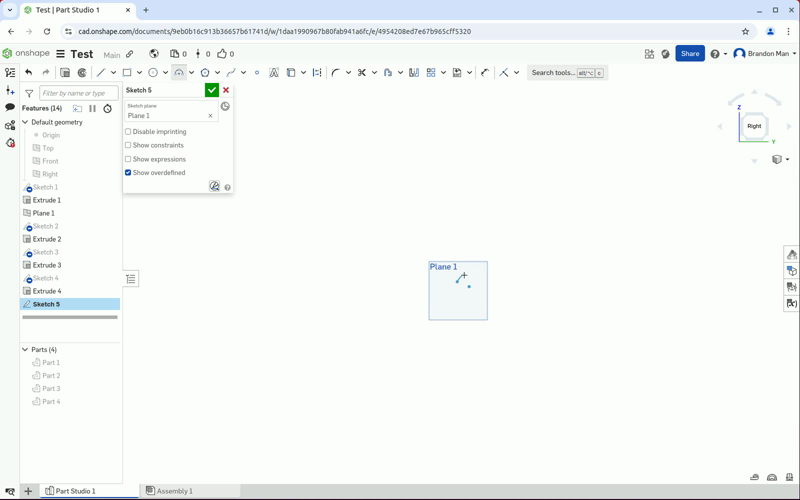
scroll(6)
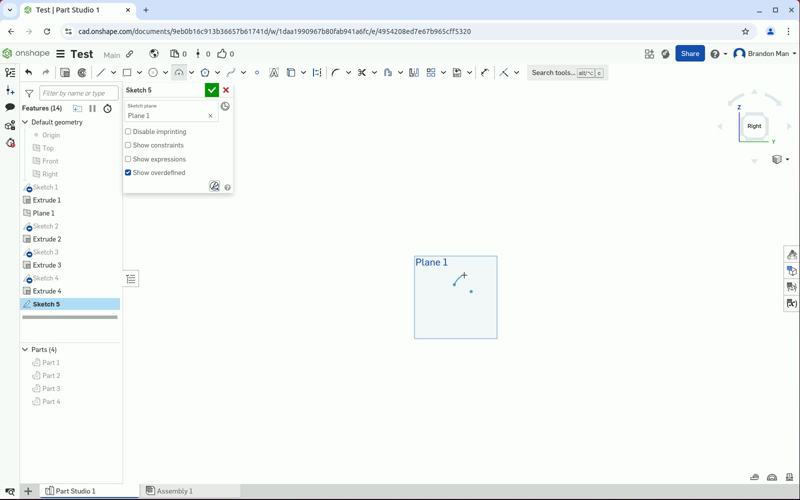
scroll(6)
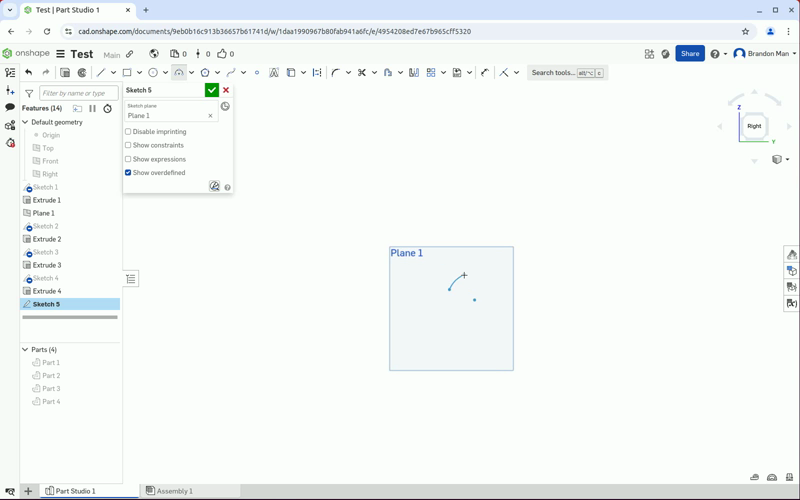
scroll(6)
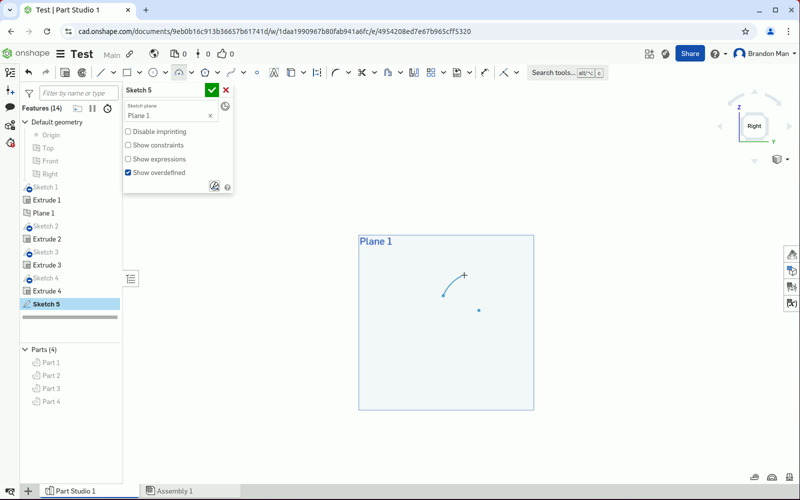
scroll(6)
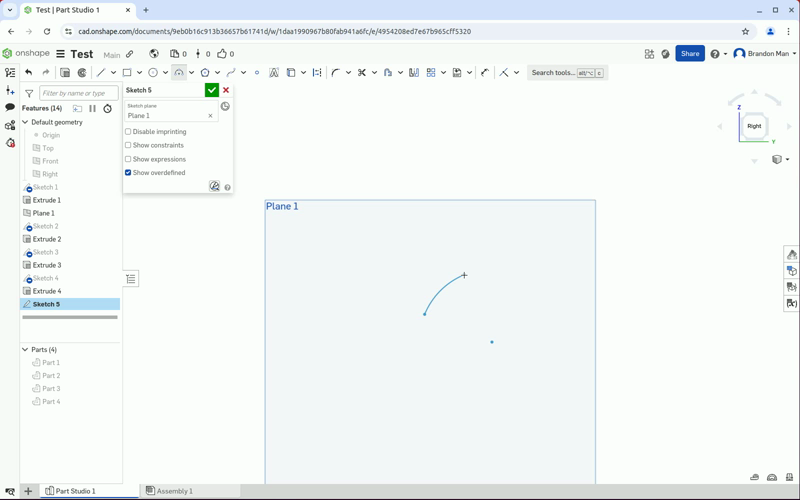
click(464, 274)
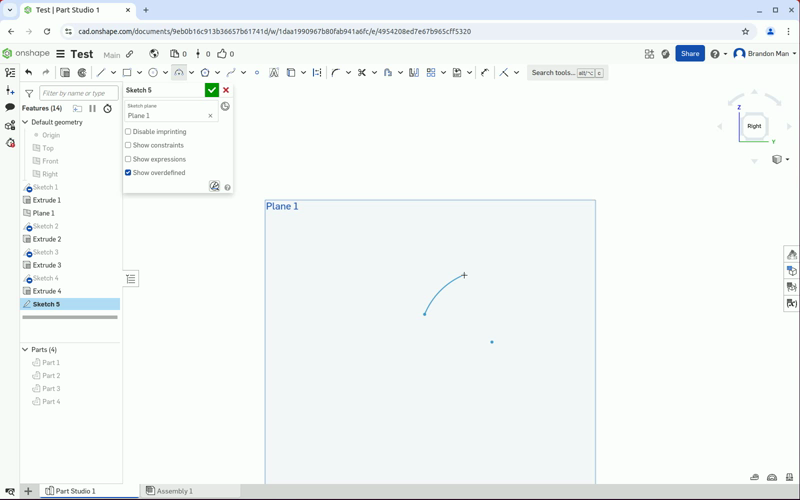
scroll(-6)
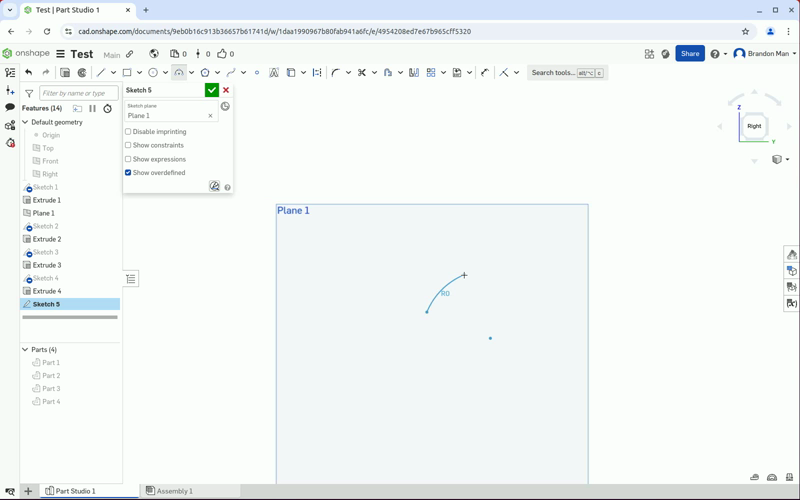
scroll(-6)
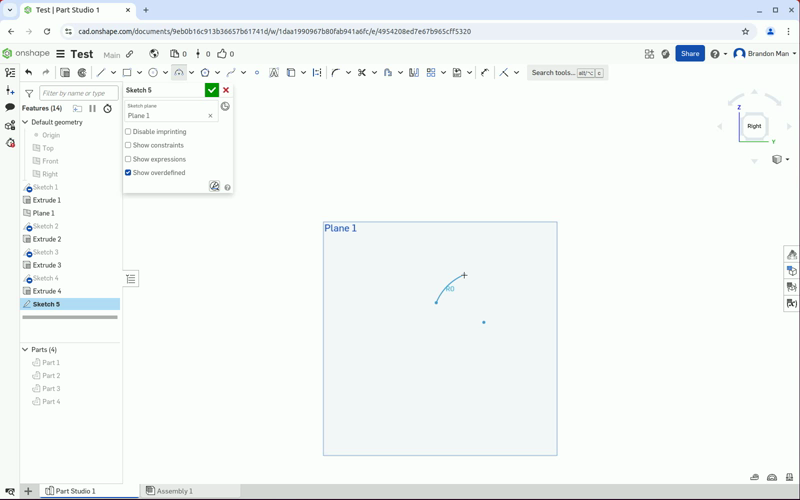
scroll(-6)
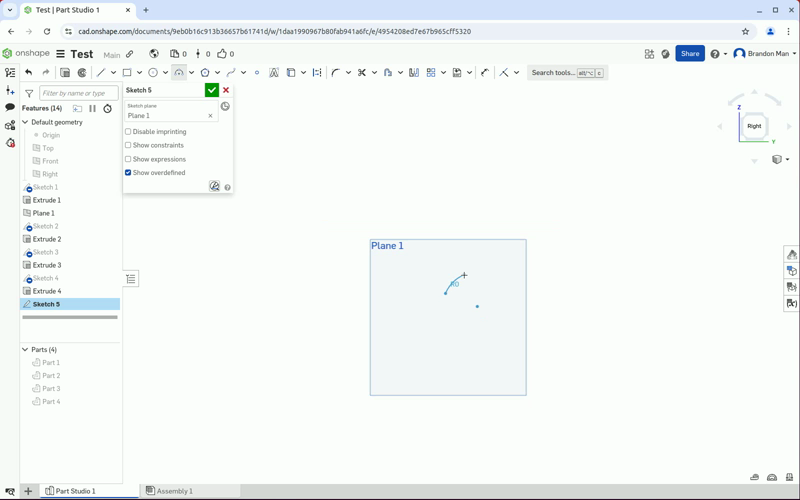
scroll(-6)
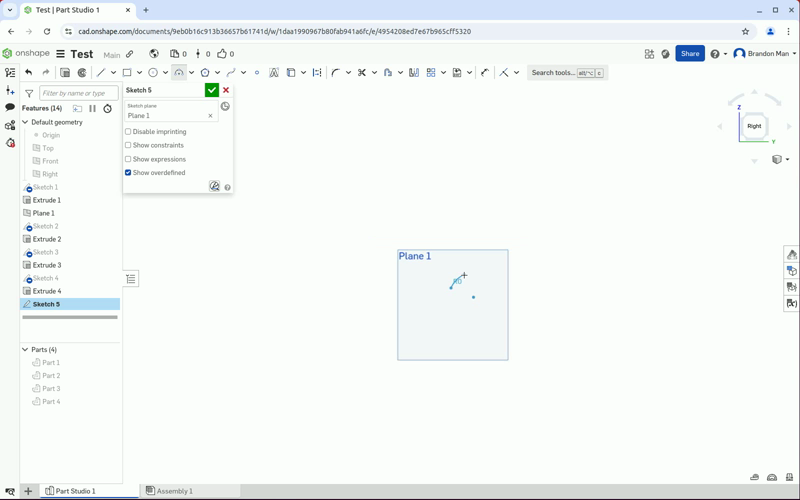
scroll(-6)
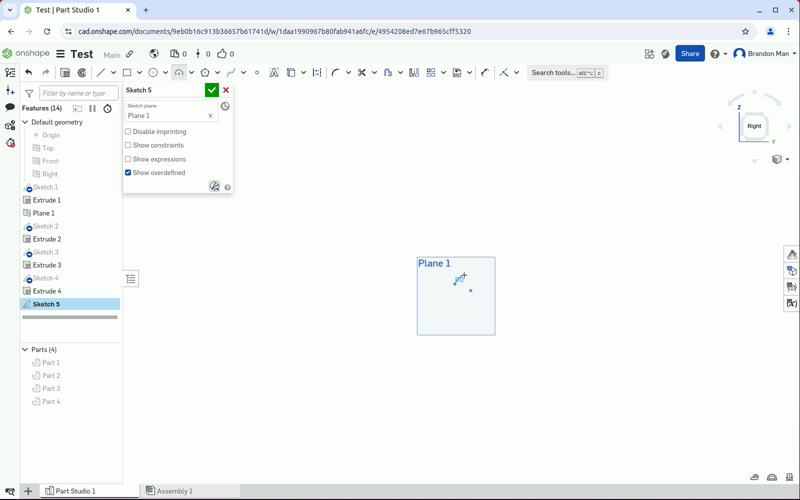
scroll(-6)
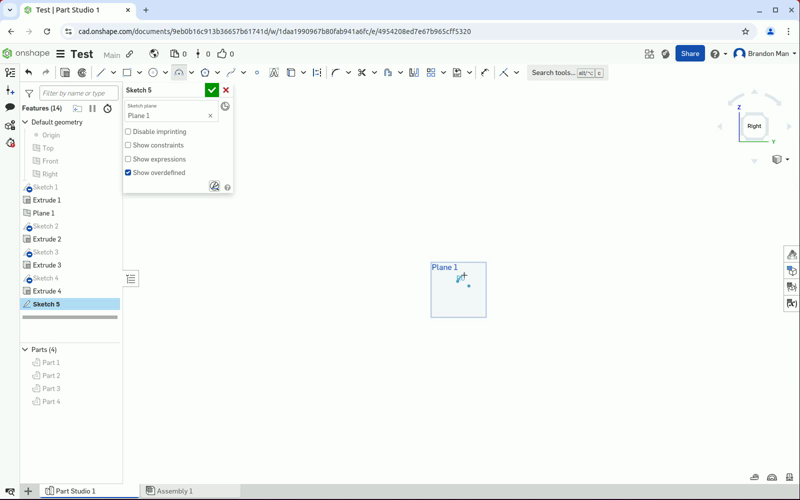
scroll(-6)
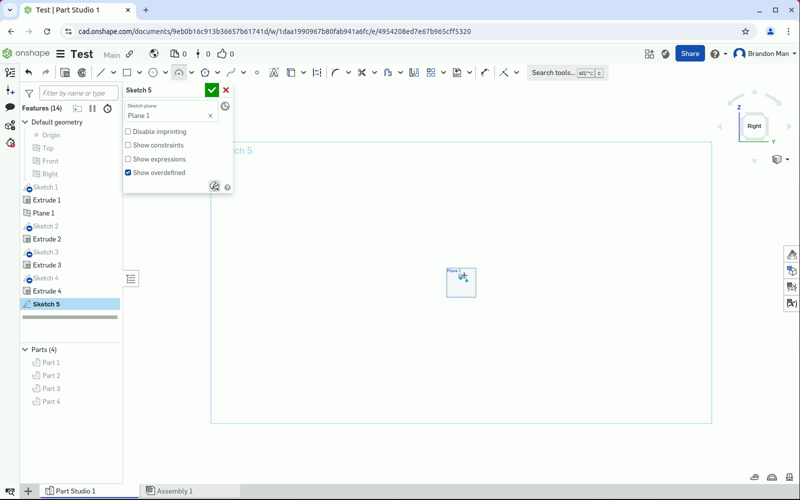
mouse_move(463, 277)
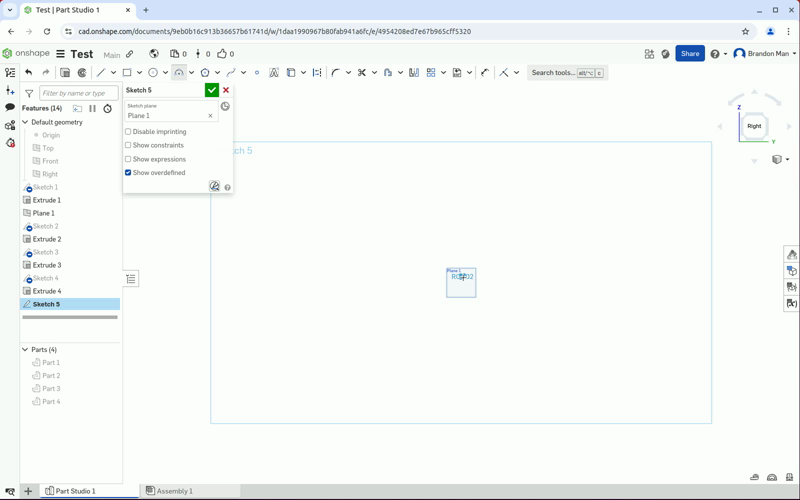
scroll(6)
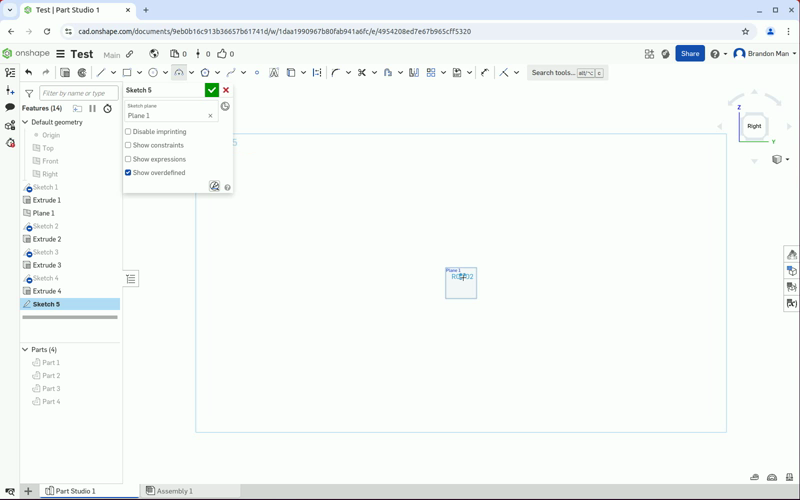
scroll(6)
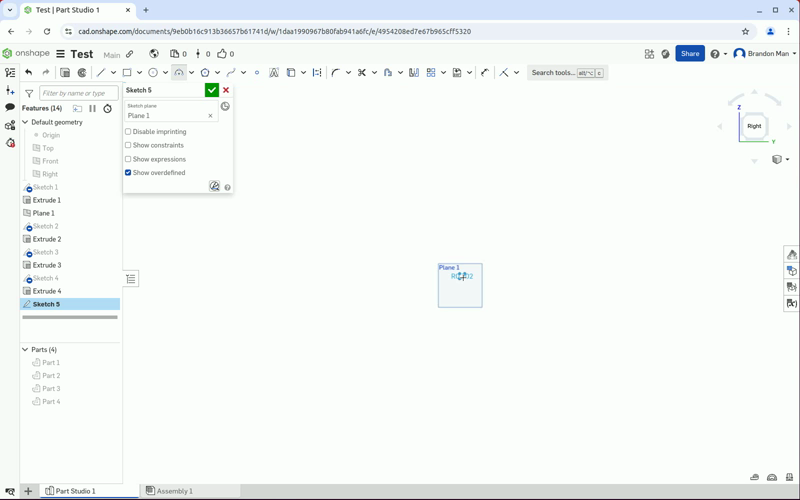
scroll(6)
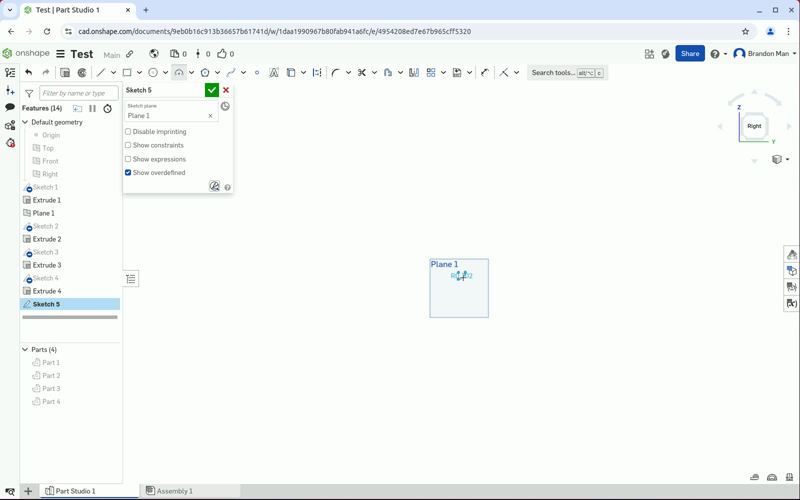
scroll(6)
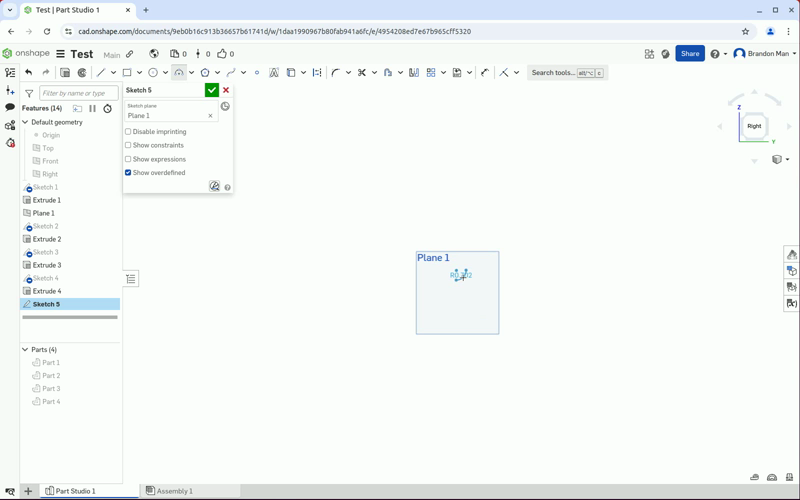
scroll(6)
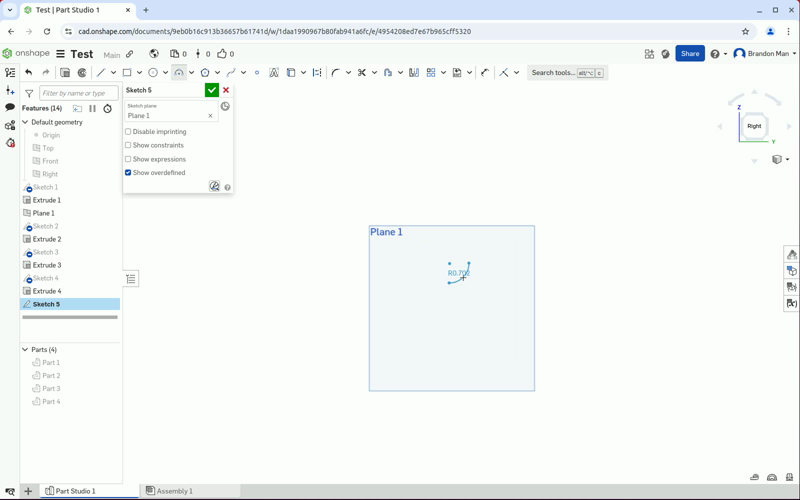
scroll(6)
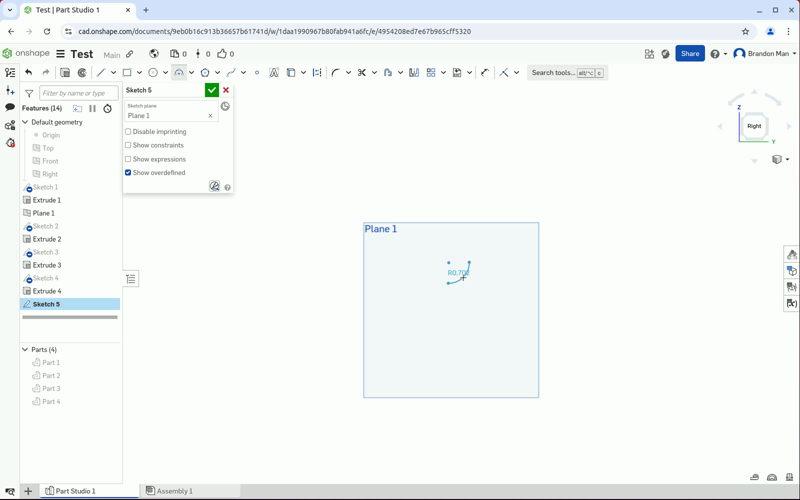
scroll(6)
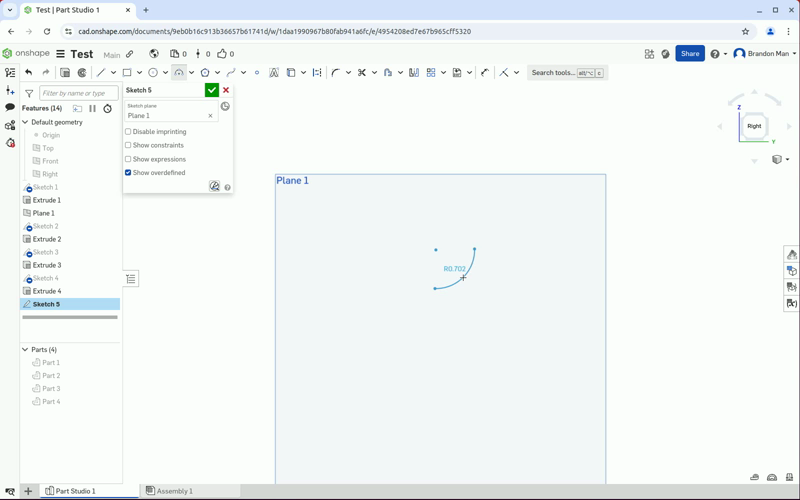
click(463, 277)
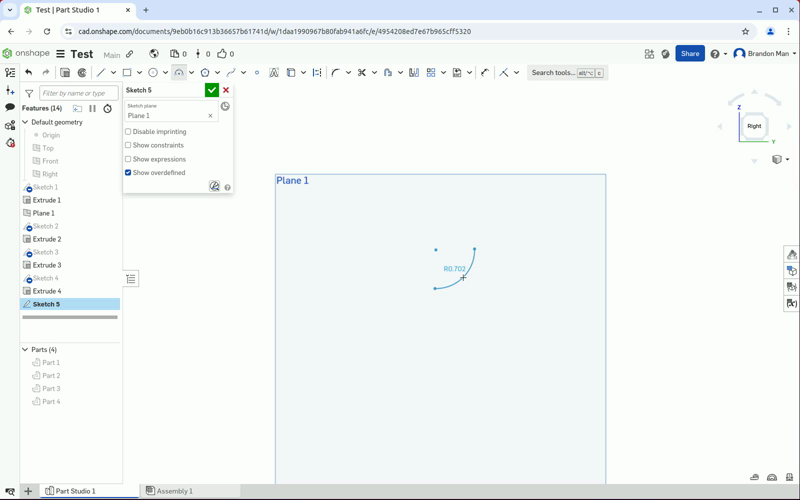
scroll(-6)
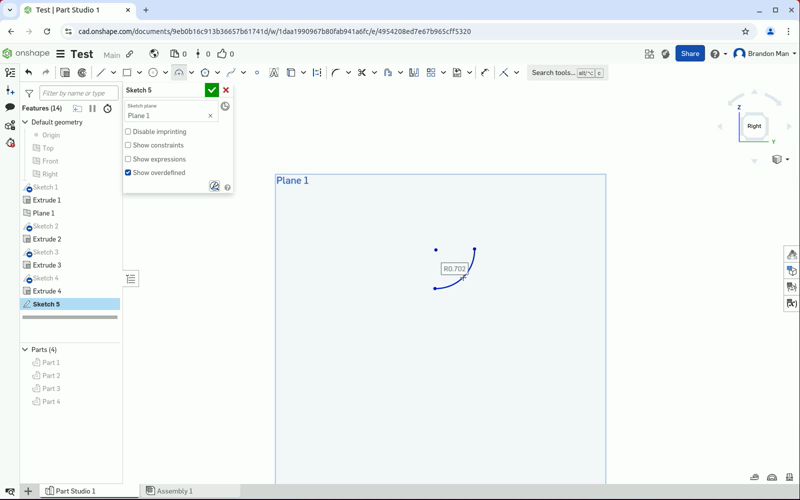
scroll(-6)
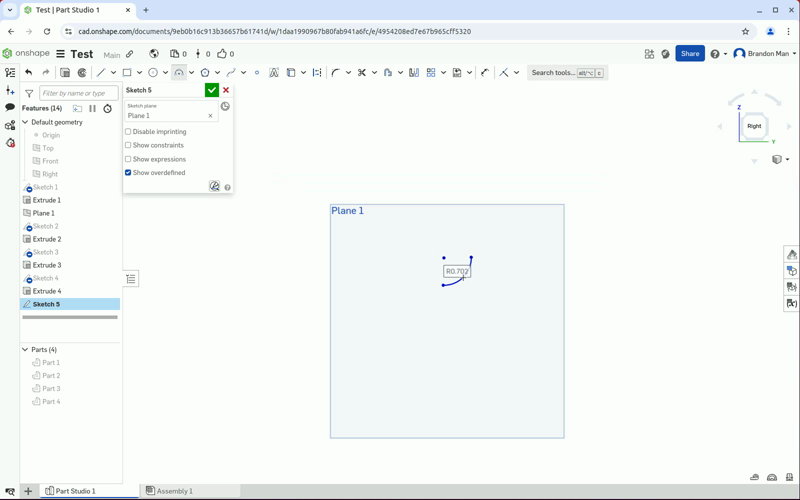
scroll(-6)
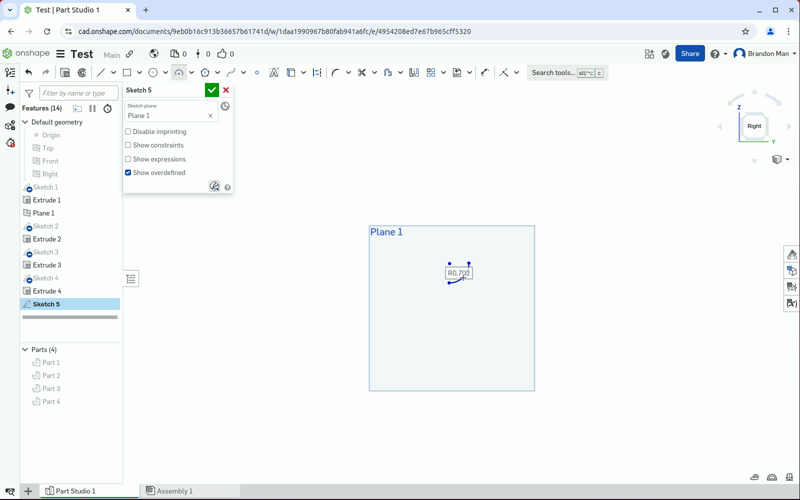
scroll(-6)
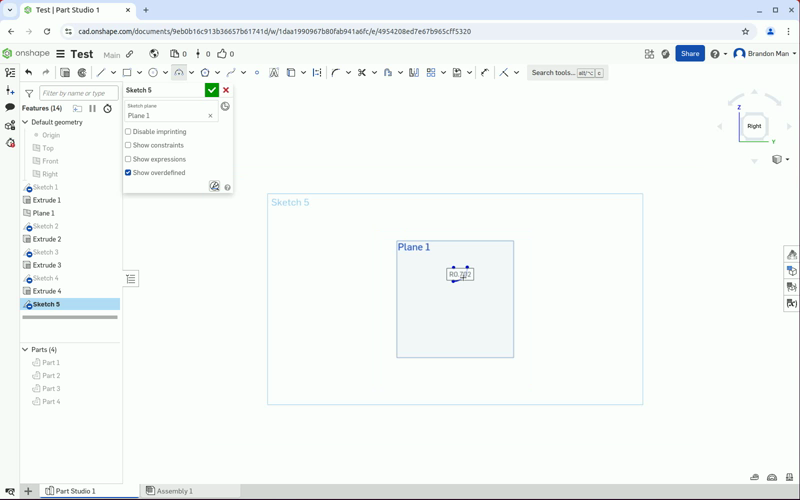
scroll(-6)
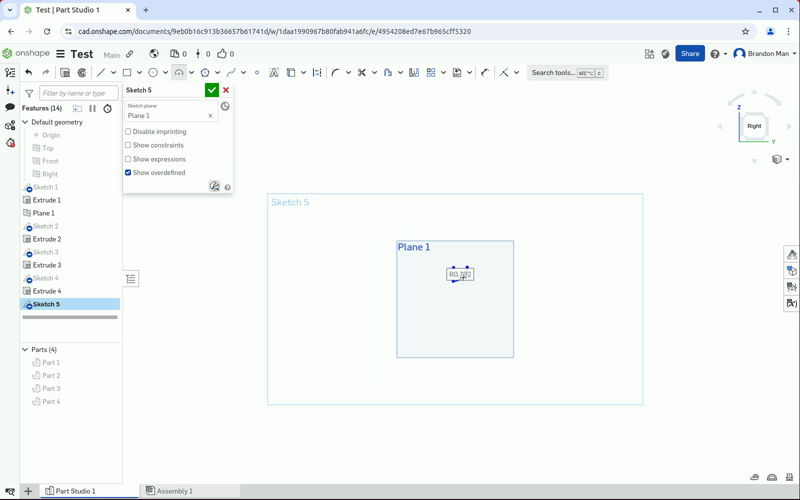
scroll(-6)
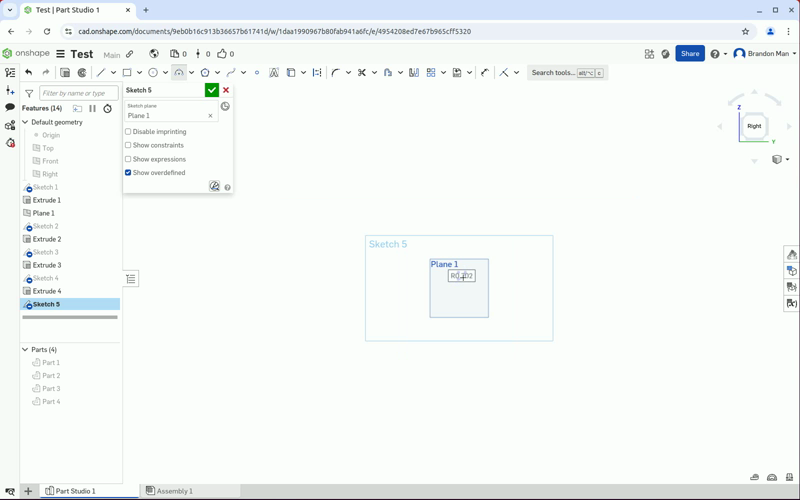
scroll(-6)
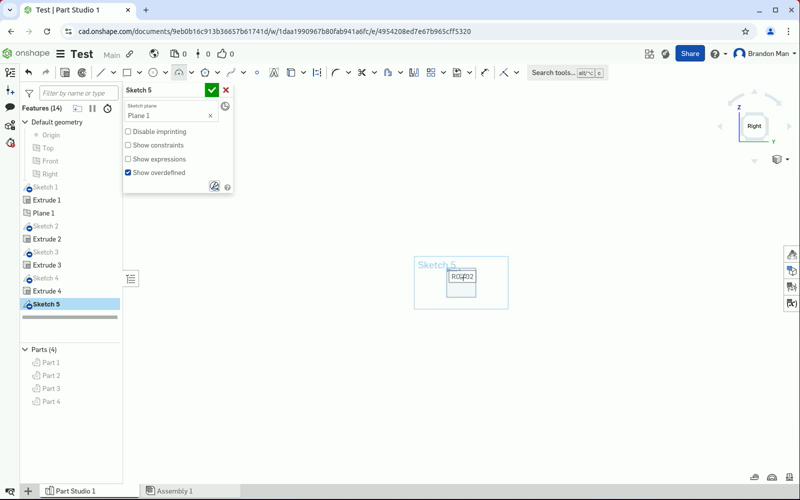
key_up(shift)
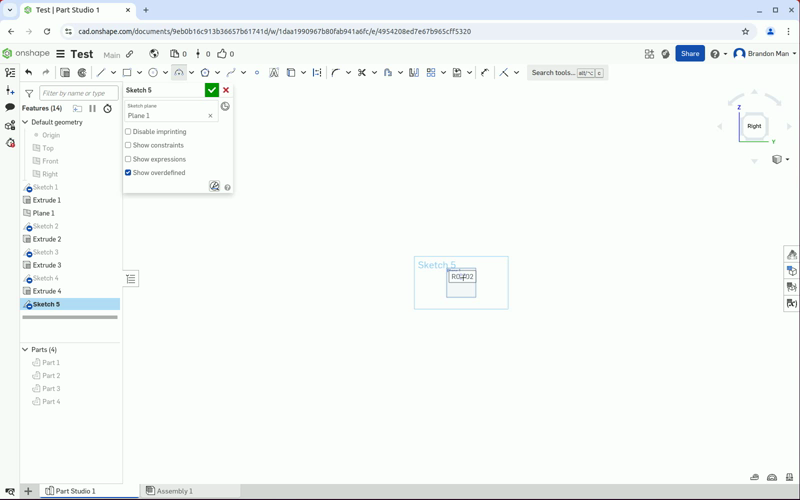
key(esc)
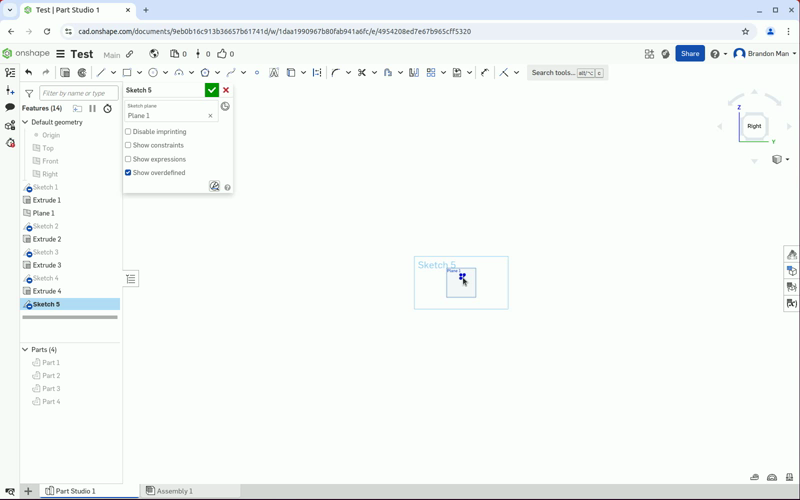
key(l)
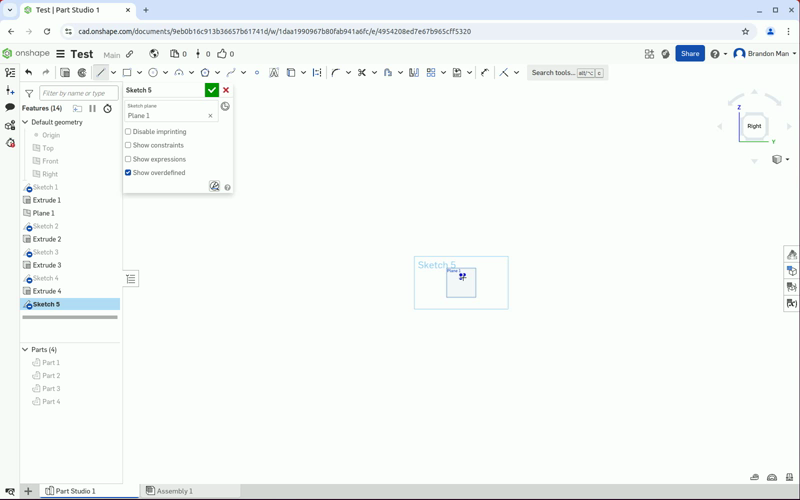
mouse_move(464, 274)
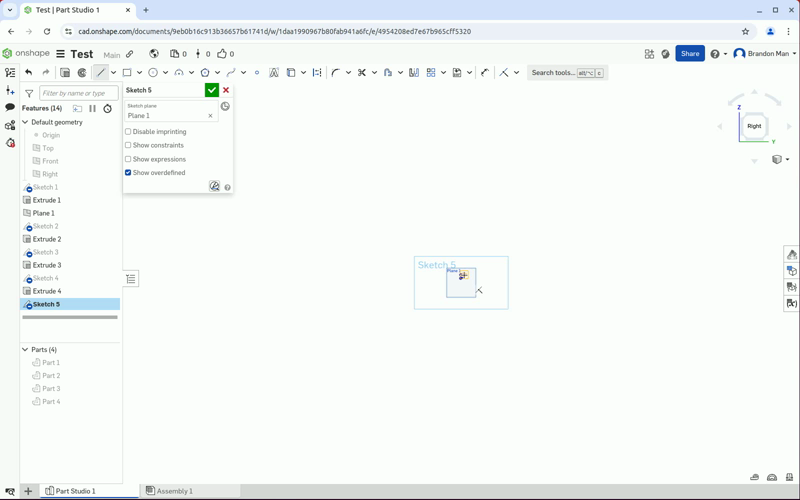
scroll(6)
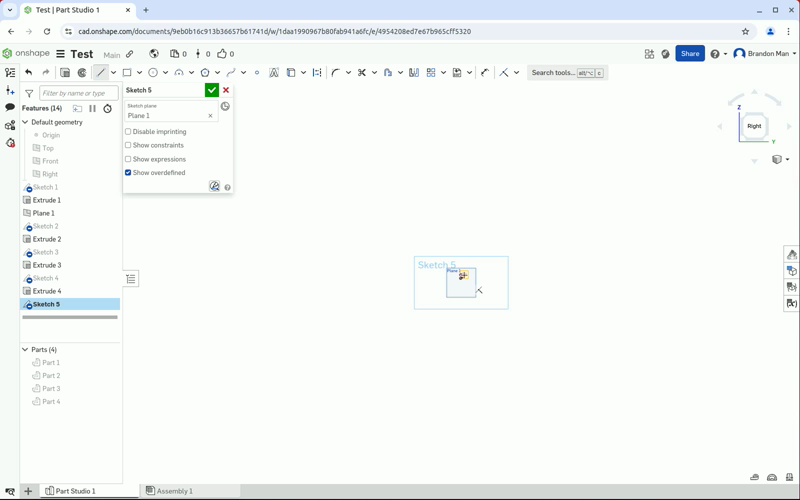
scroll(6)
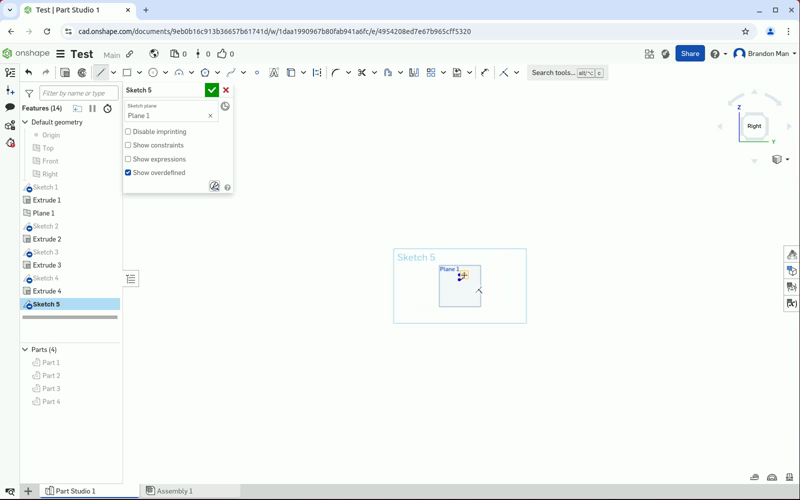
scroll(6)
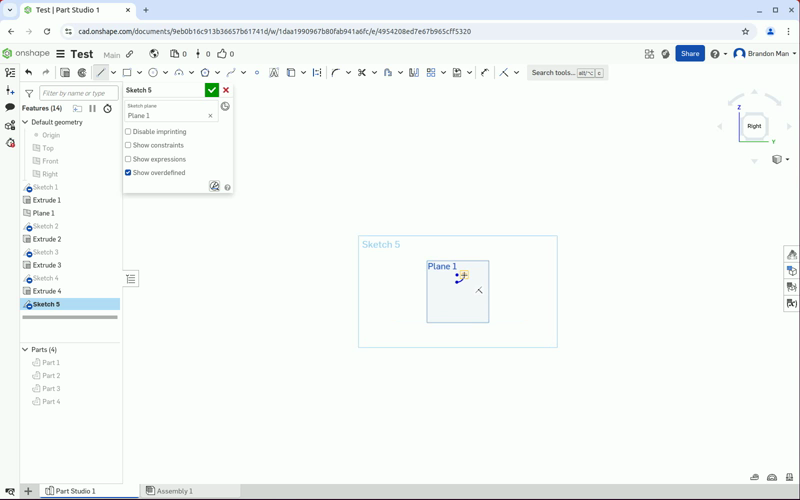
scroll(6)
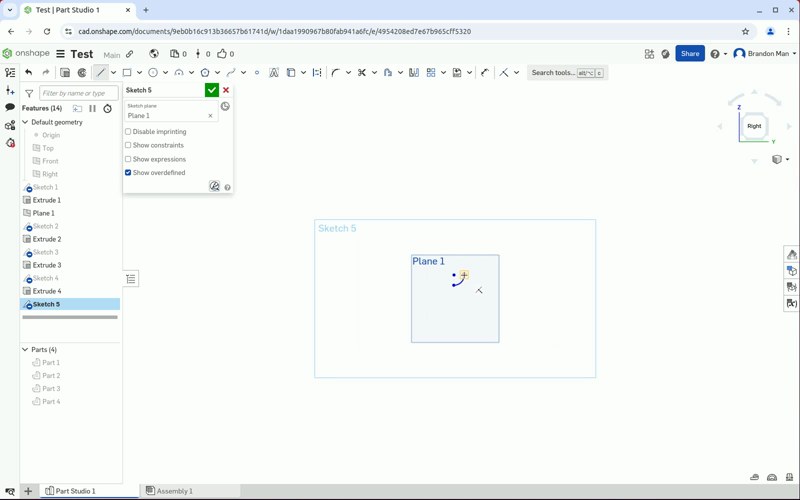
scroll(6)
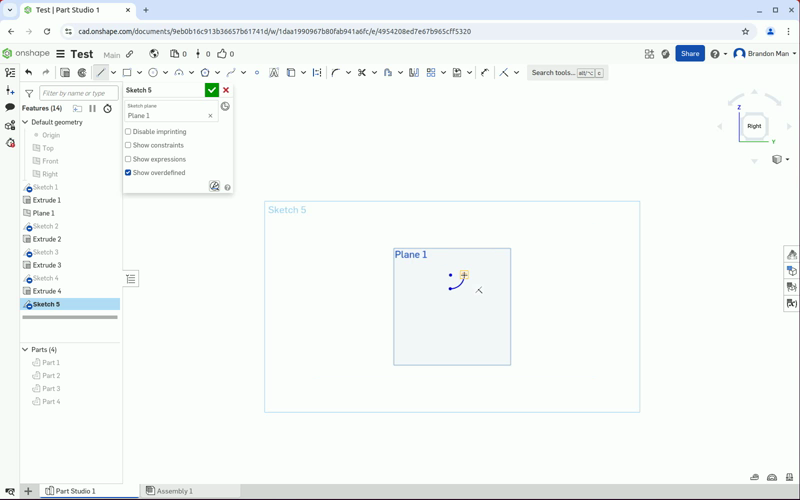
scroll(6)
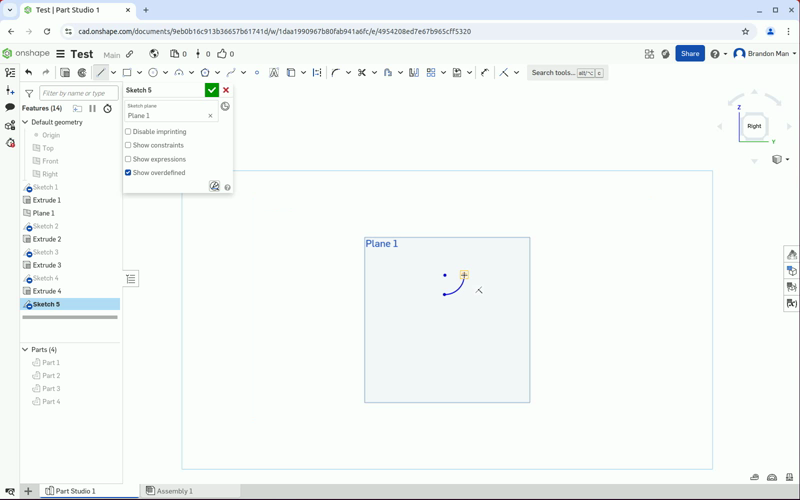
scroll(6)
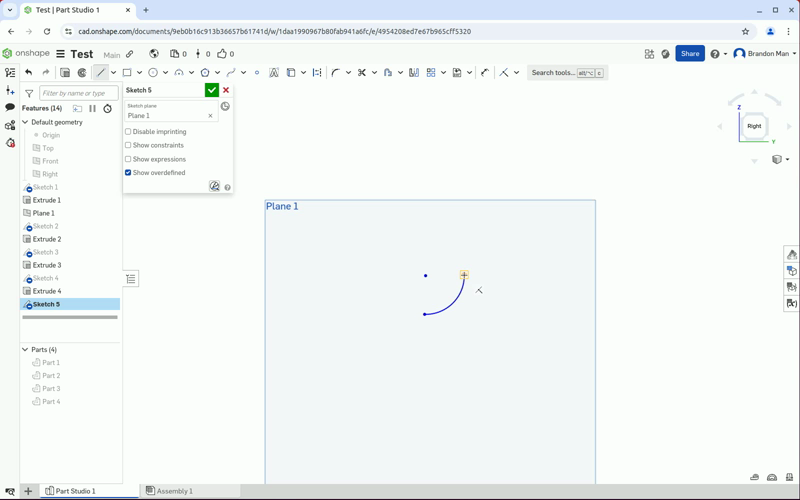
click(464, 274)
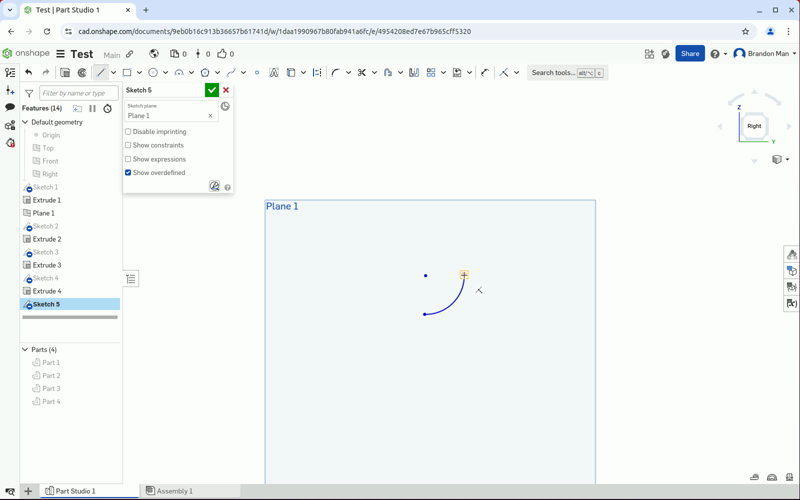
scroll(-6)
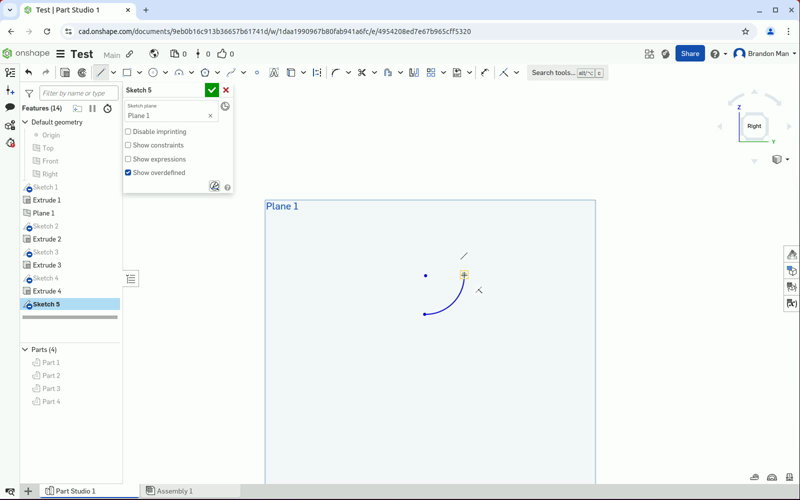
scroll(-6)
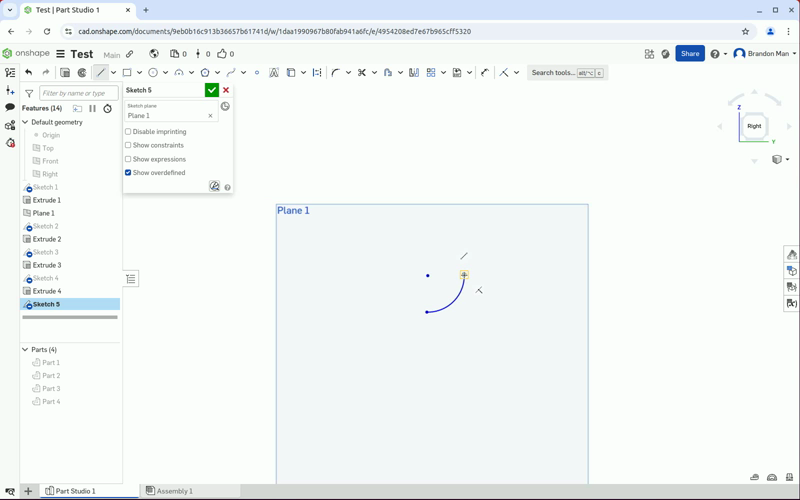
scroll(-6)
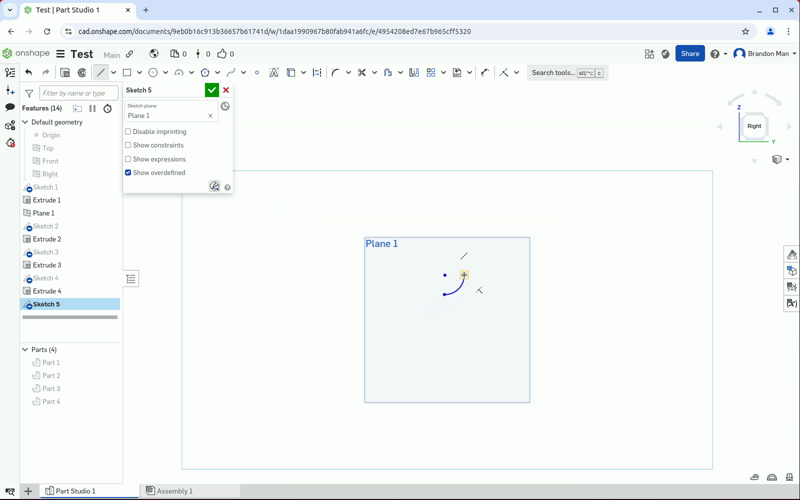
scroll(-6)
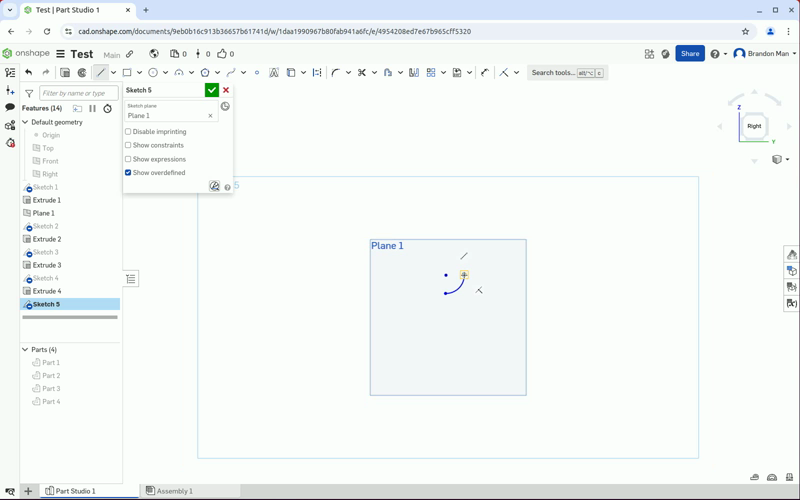
scroll(-6)
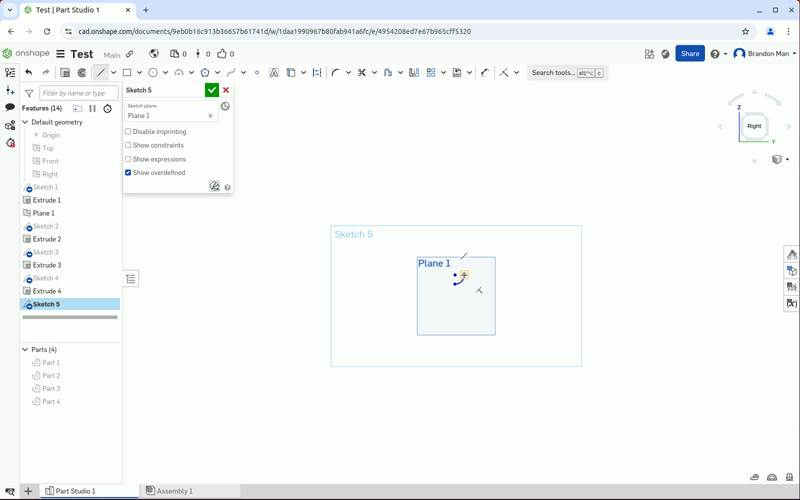
scroll(-6)
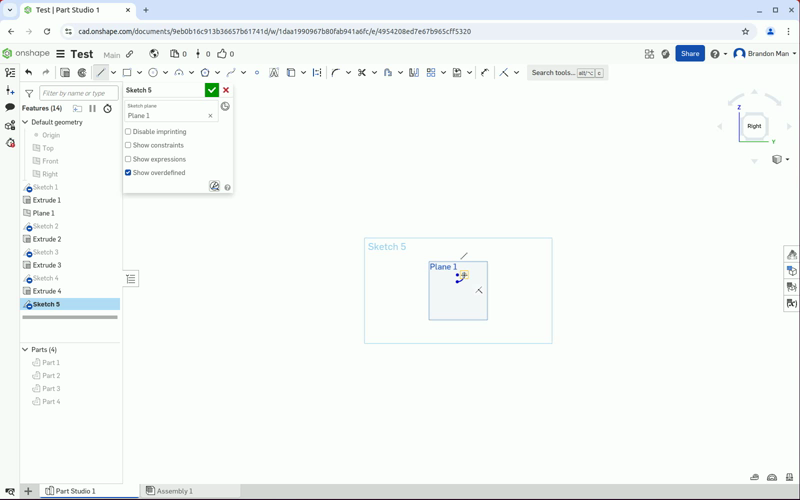
scroll(-6)
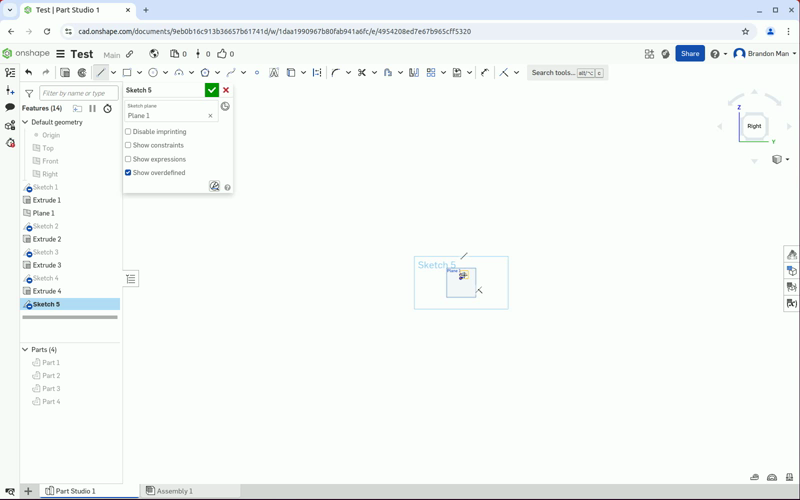
key_down(shift)
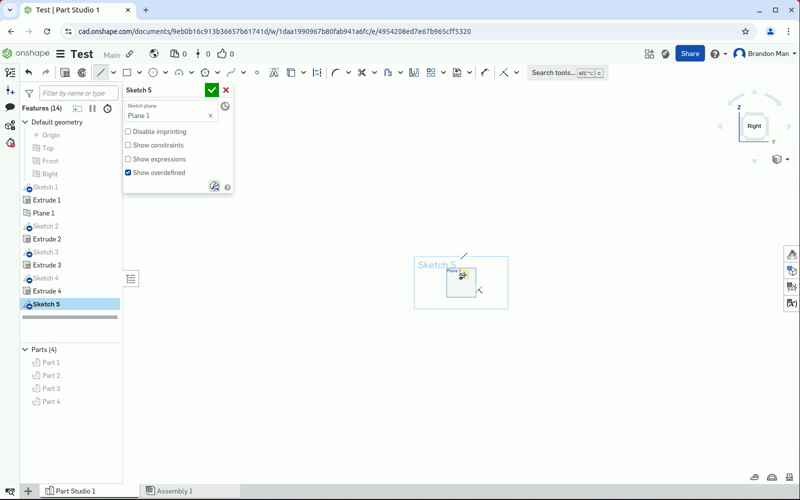
mouse_move(494, 274)
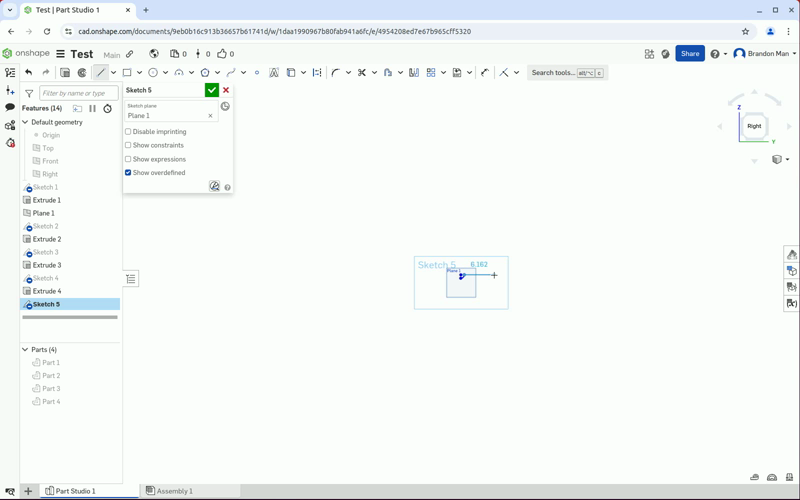
mouse_move(460, 274)
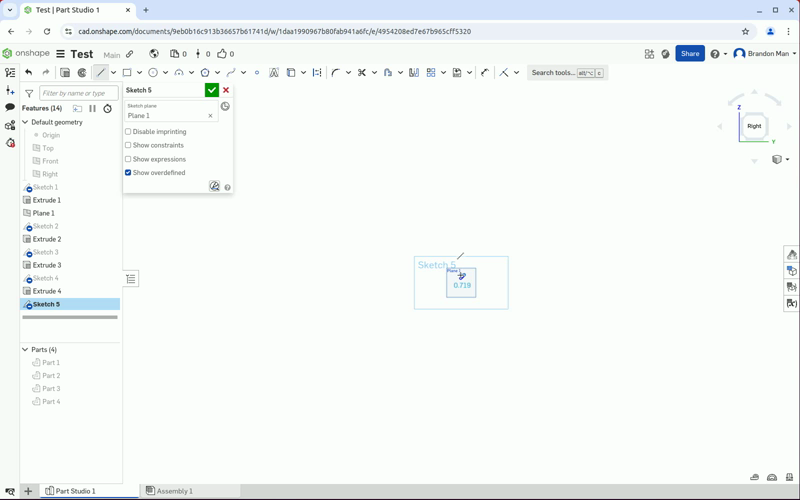
scroll(6)
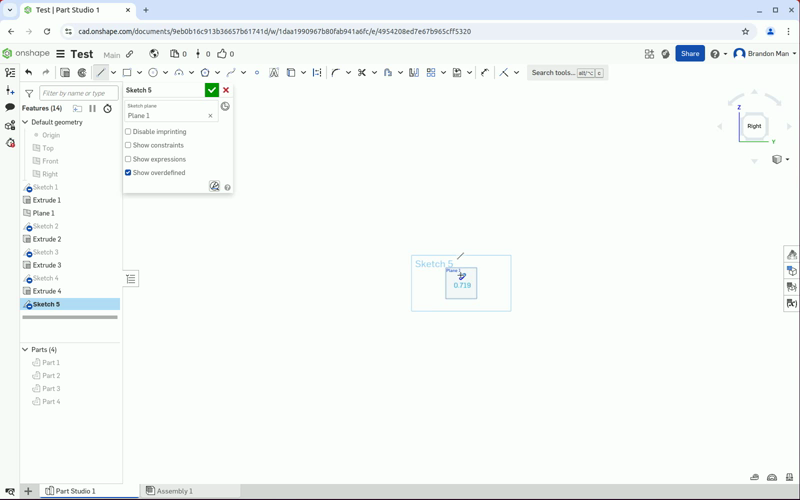
scroll(6)
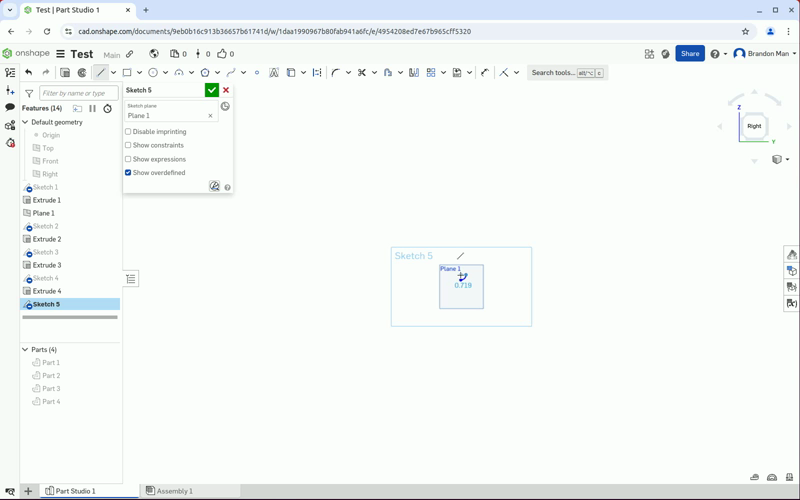
scroll(6)
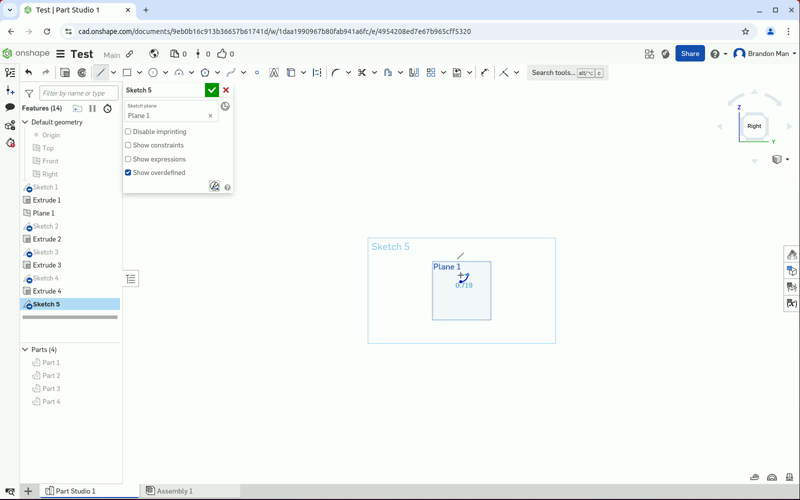
scroll(6)
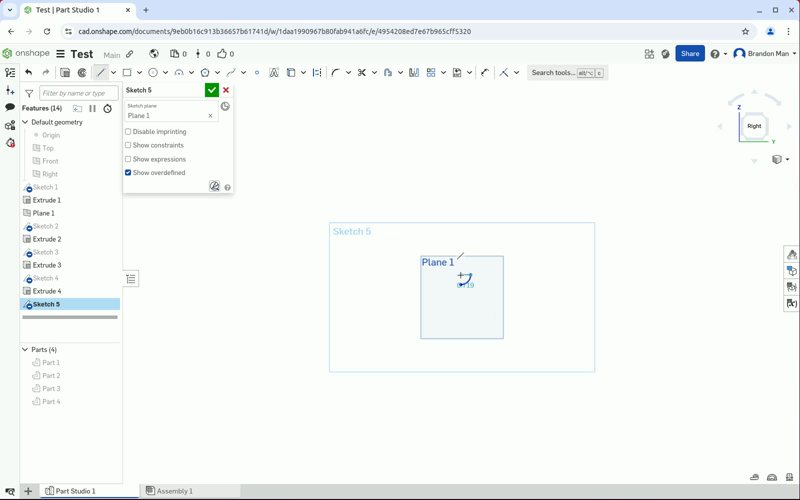
scroll(6)
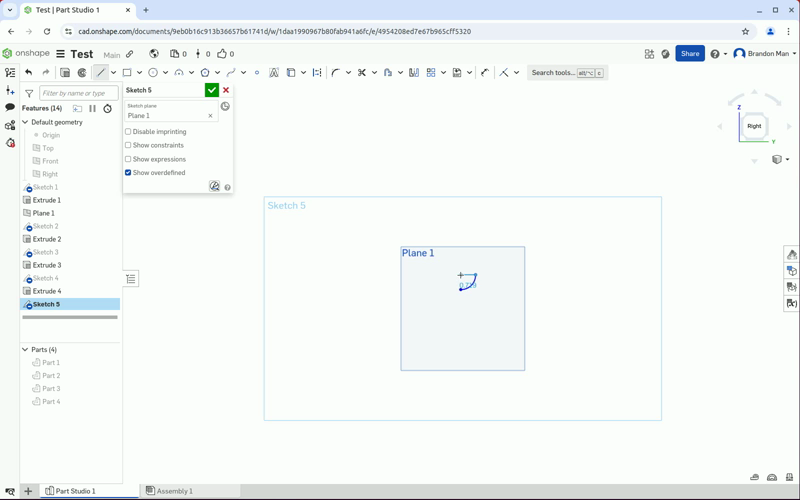
scroll(6)
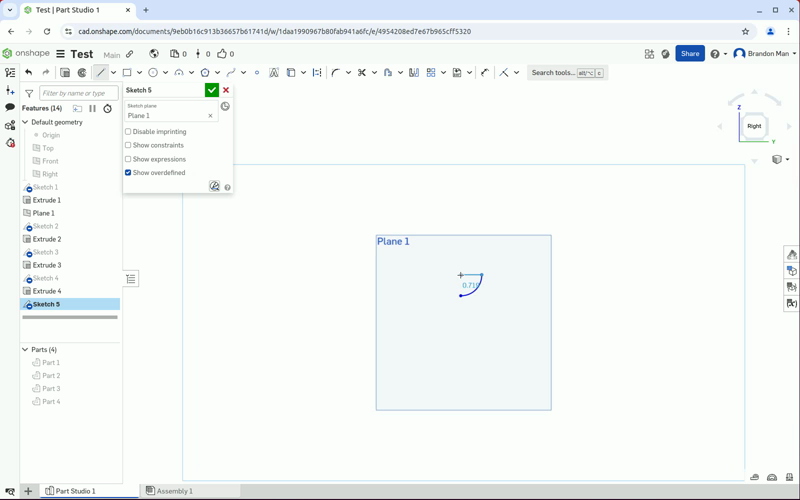
scroll(6)
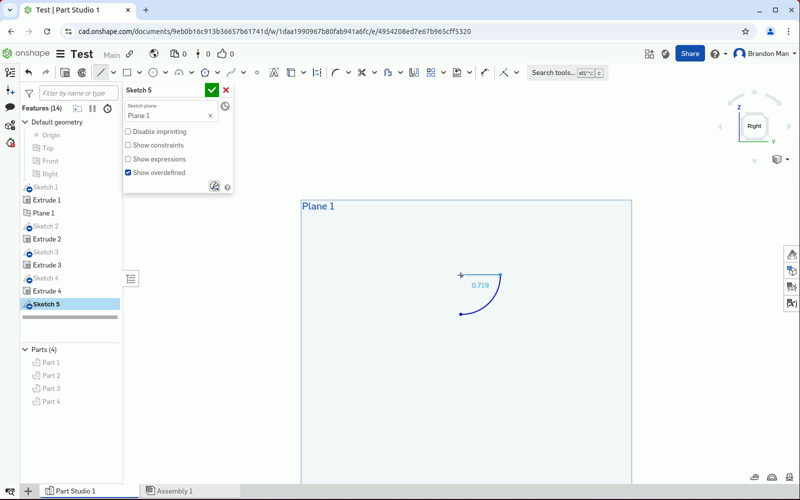
click(460, 274)
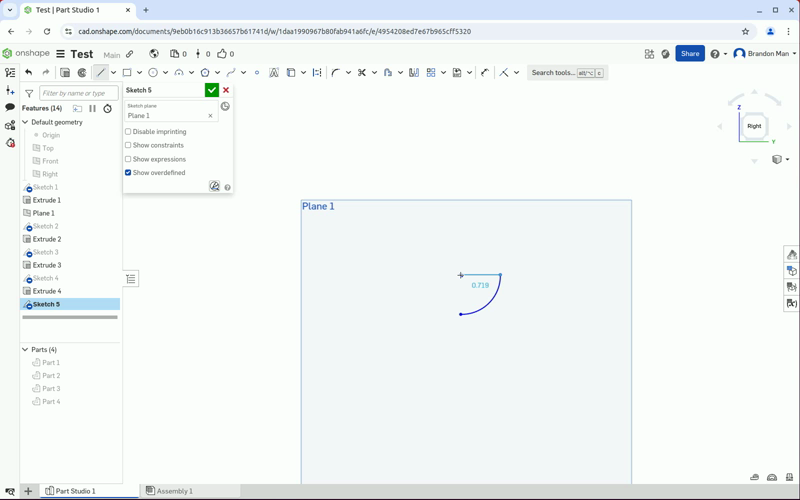
scroll(-6)
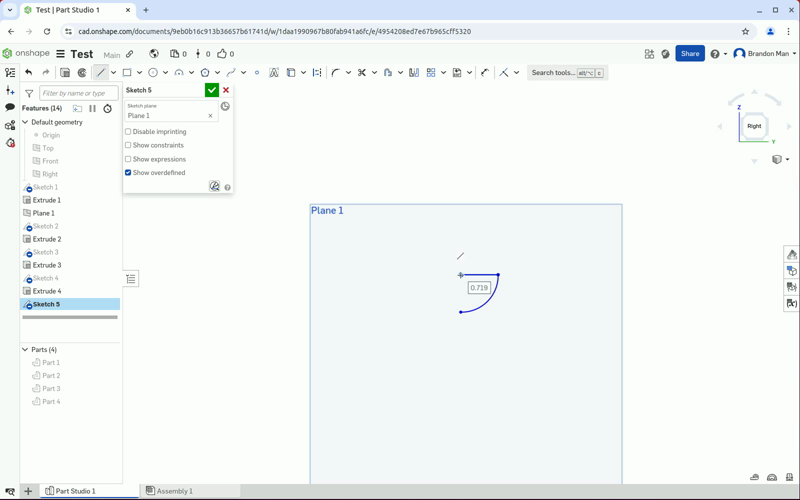
scroll(-6)
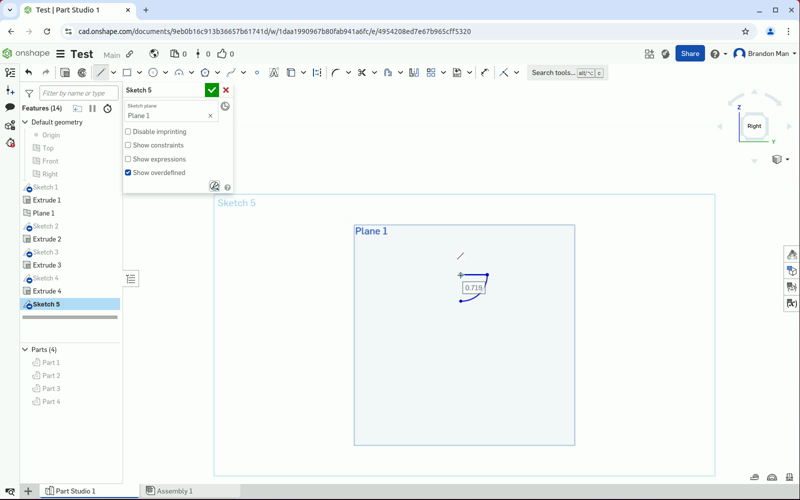
scroll(-6)
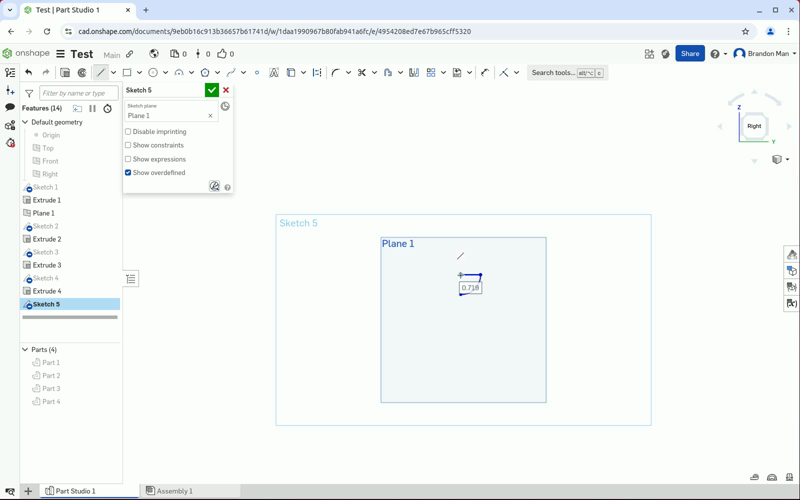
scroll(-6)
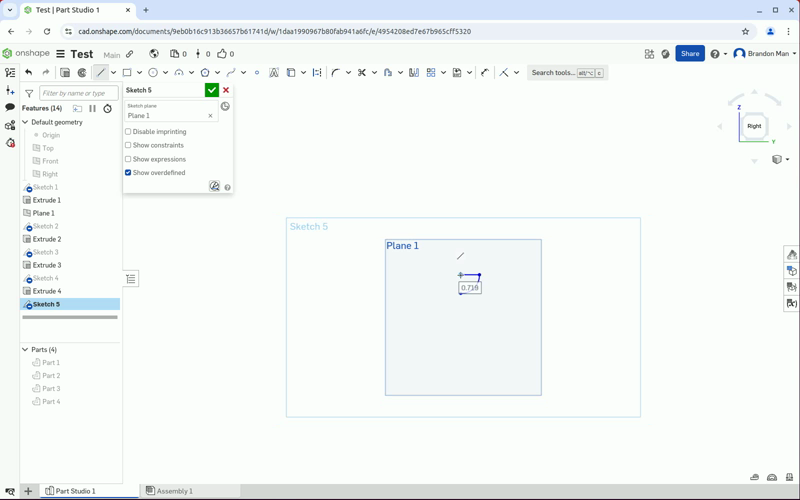
scroll(-6)
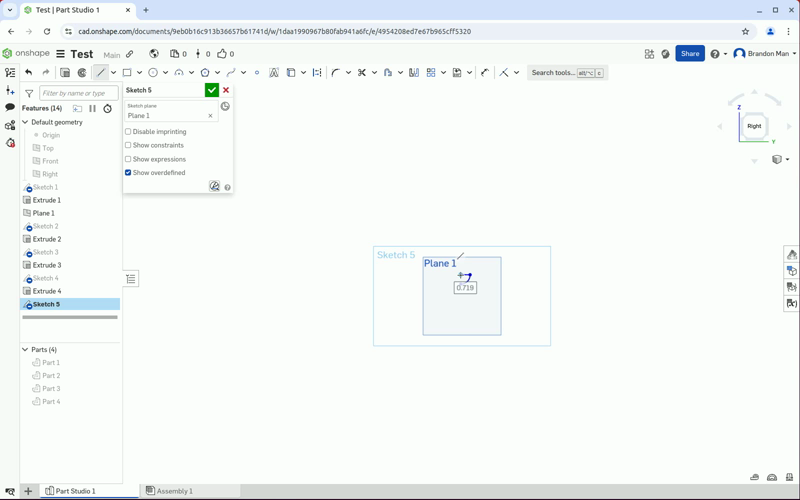
scroll(-6)
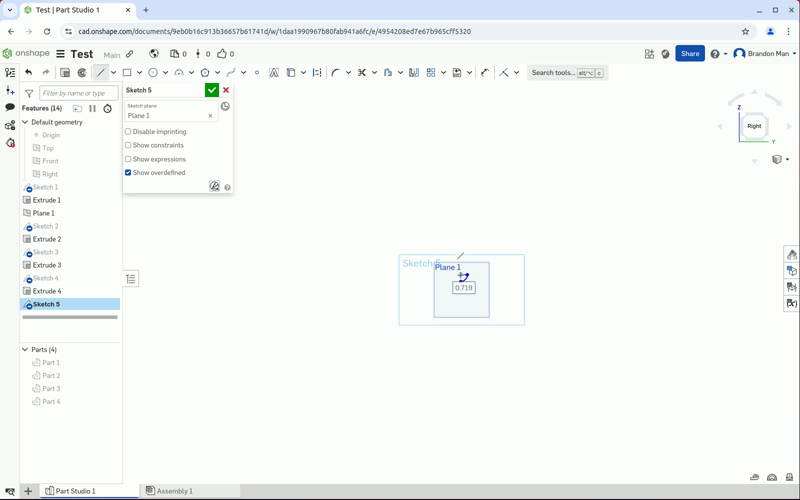
scroll(-6)
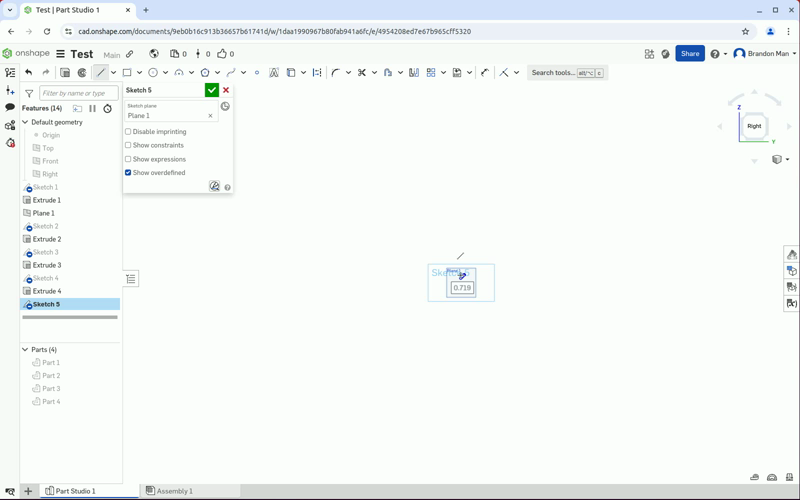
key_up(shift)
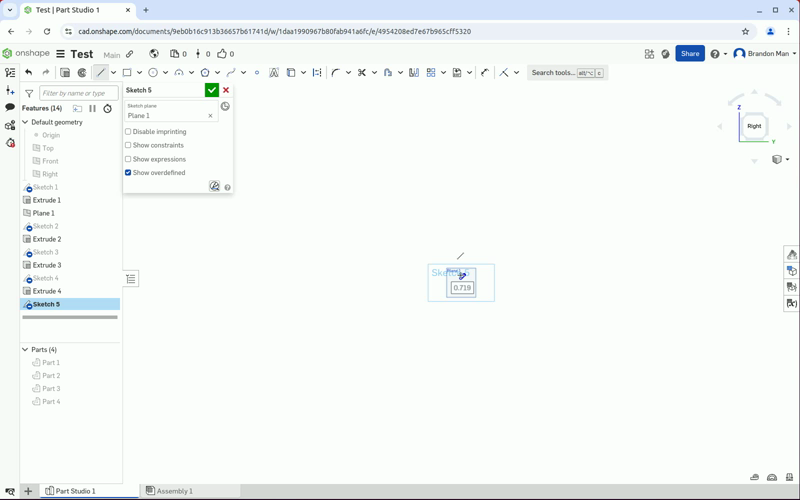
mouse_move(490, 274)
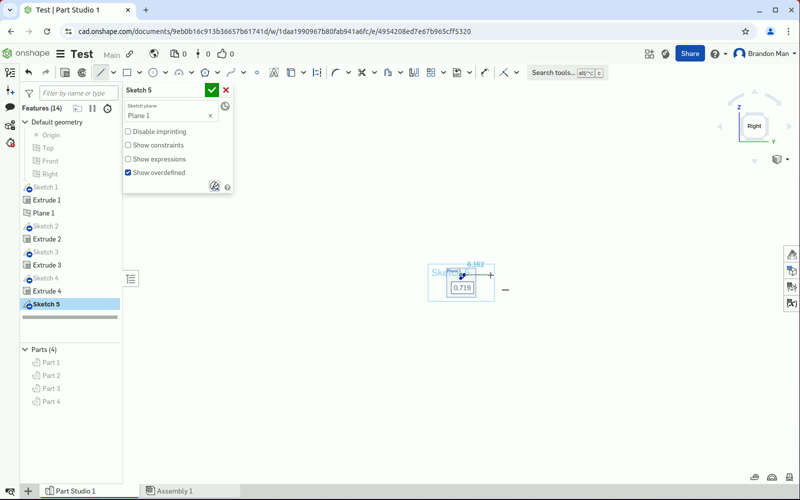
key_down(shift)
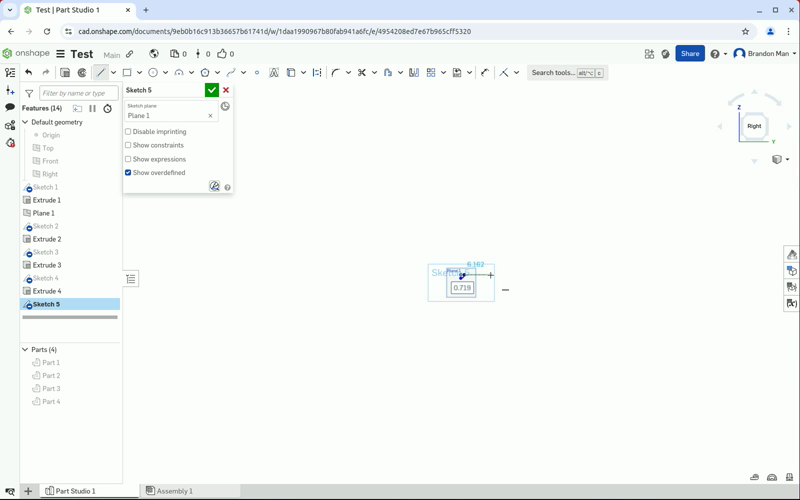
mouse_move(460, 278)
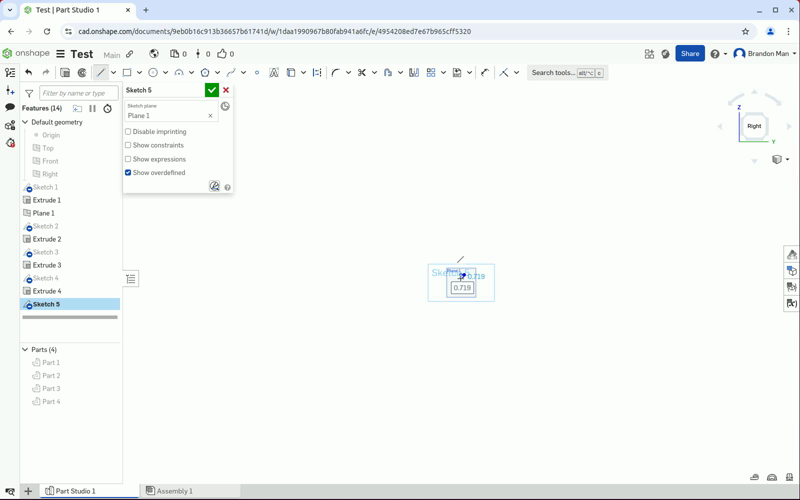
scroll(6)
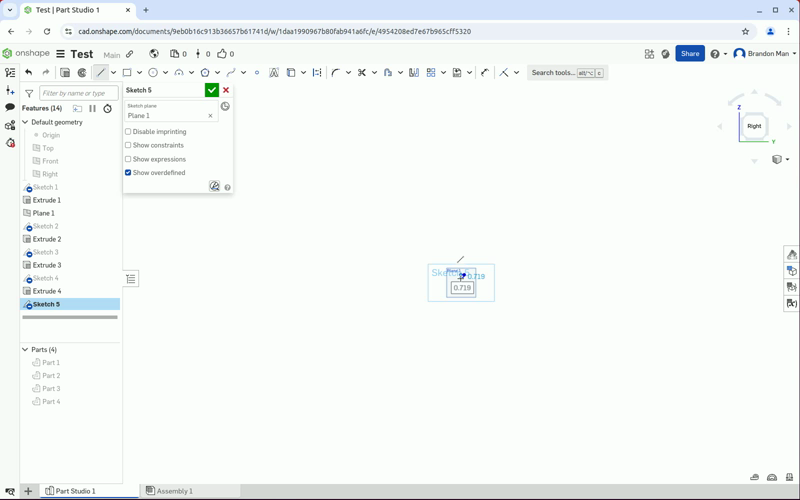
scroll(6)
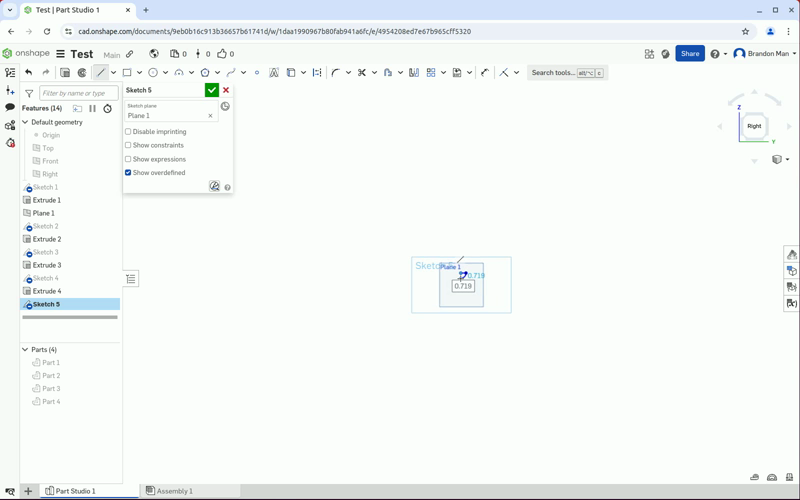
scroll(6)
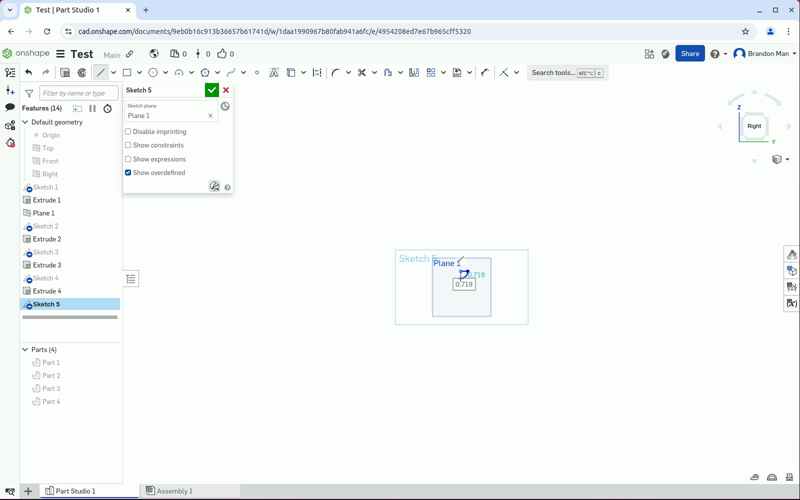
scroll(6)
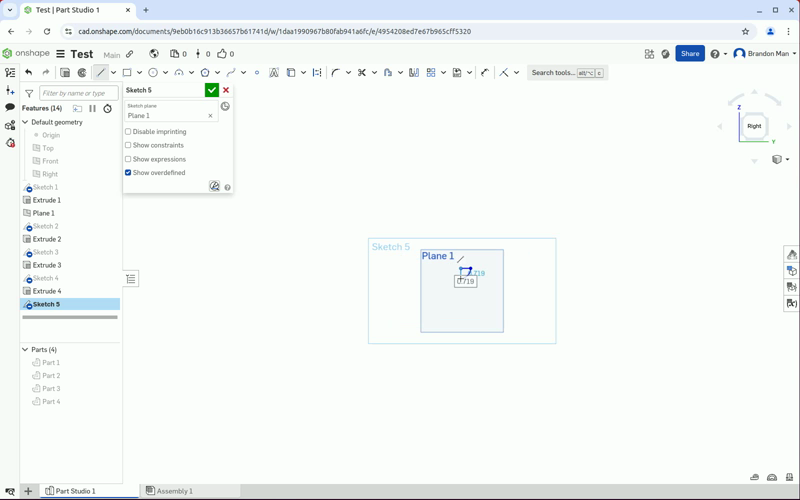
scroll(6)
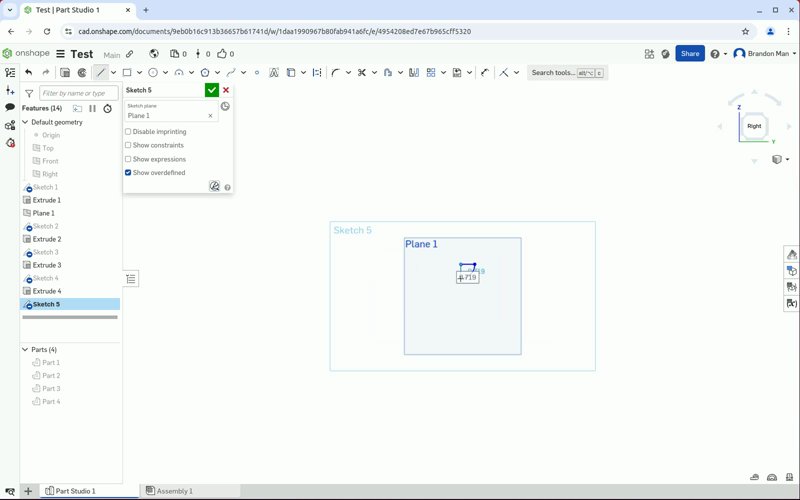
scroll(6)
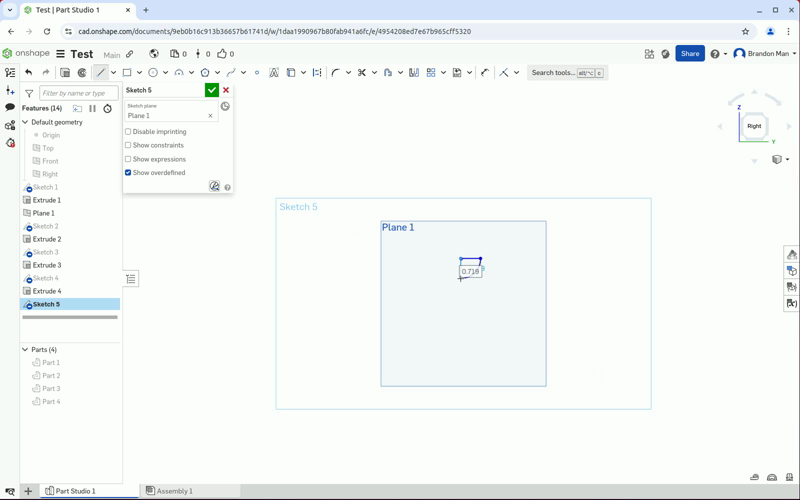
scroll(6)
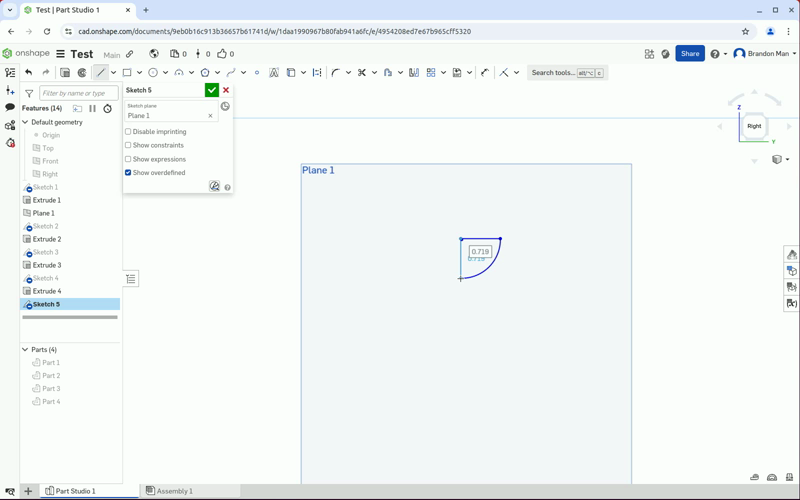
key_up(shift)
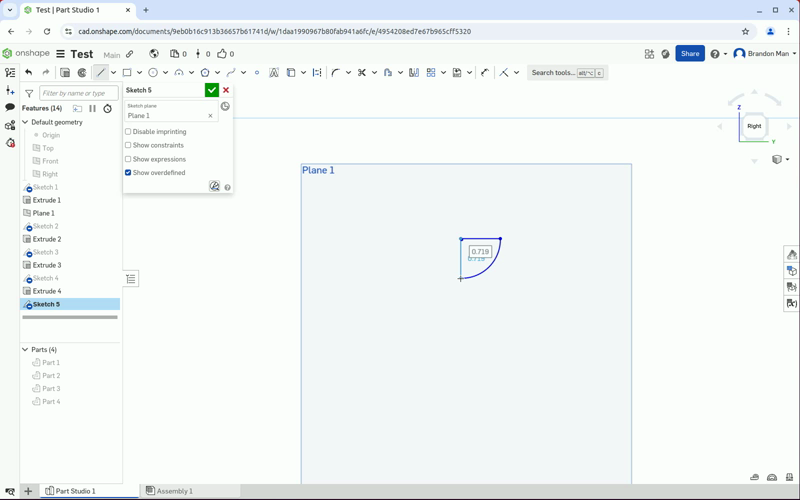
click(460, 278)
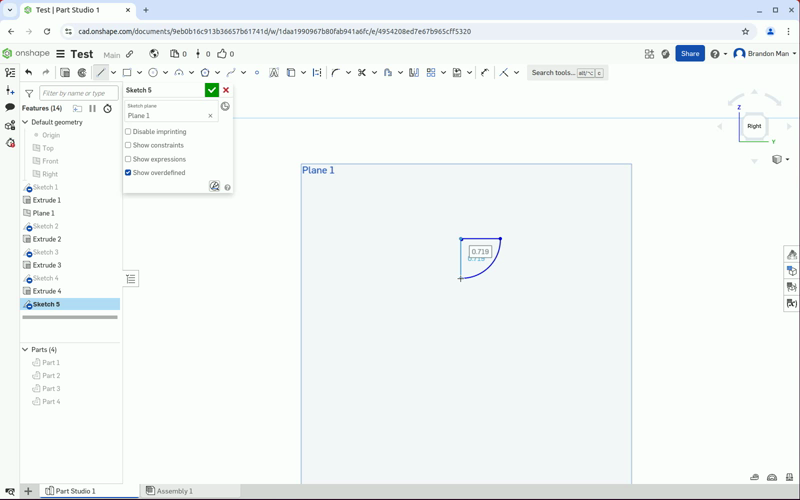
scroll(-6)
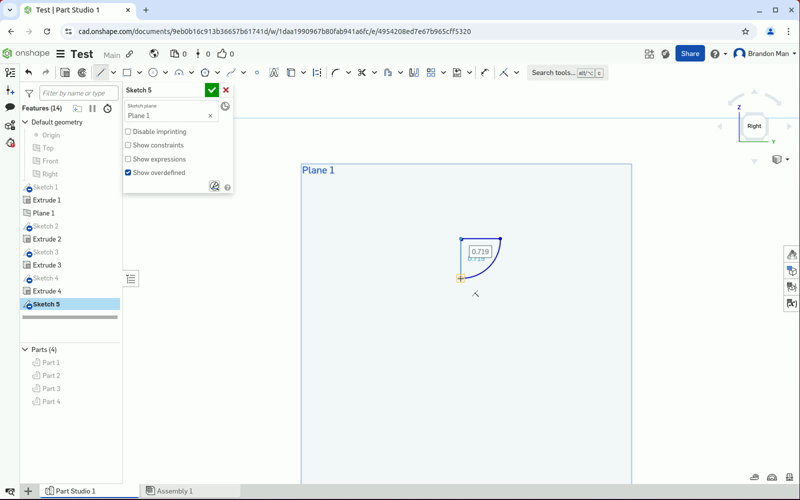
scroll(-6)
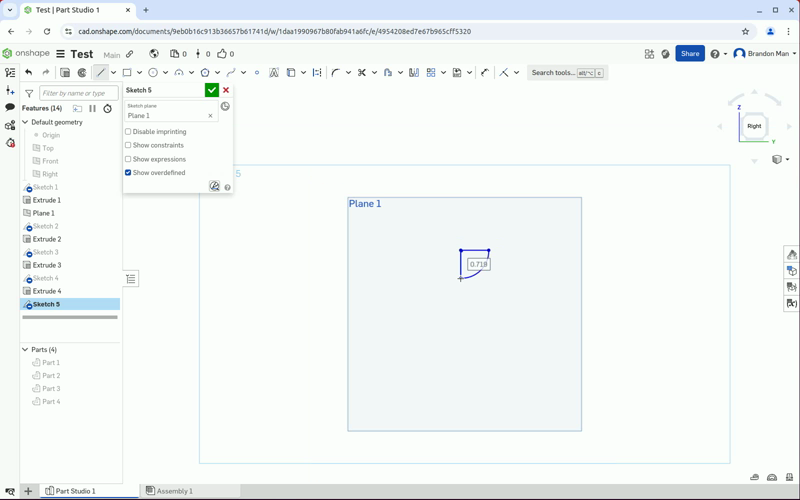
scroll(-6)
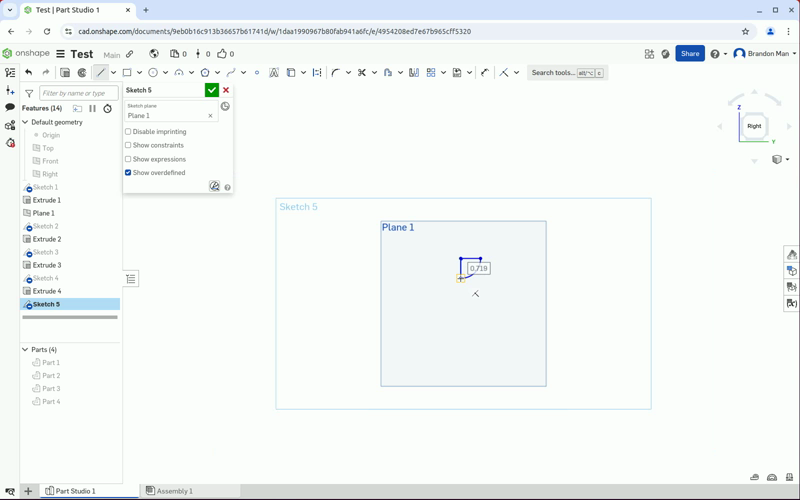
scroll(-6)
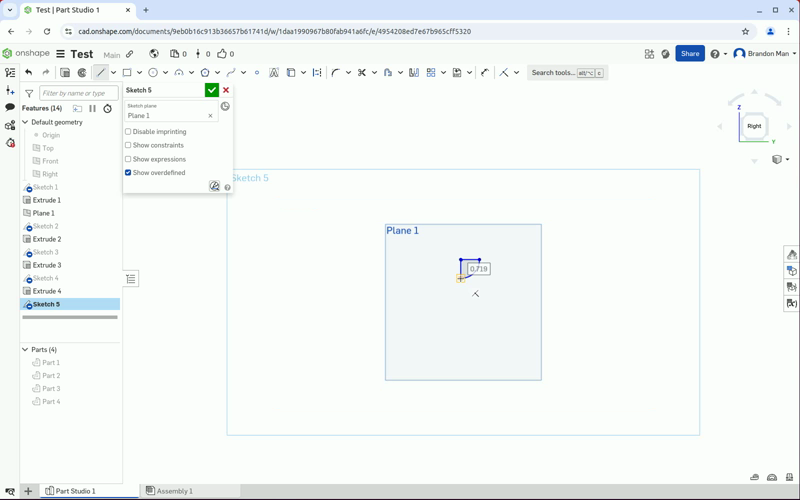
scroll(-6)
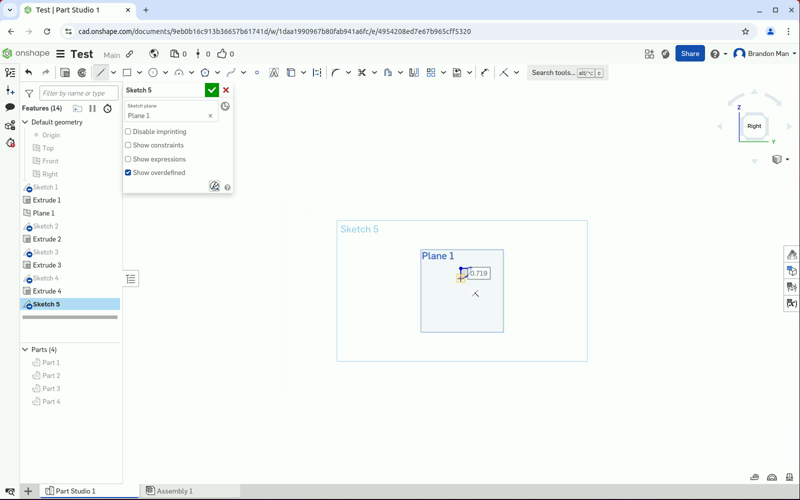
scroll(-6)
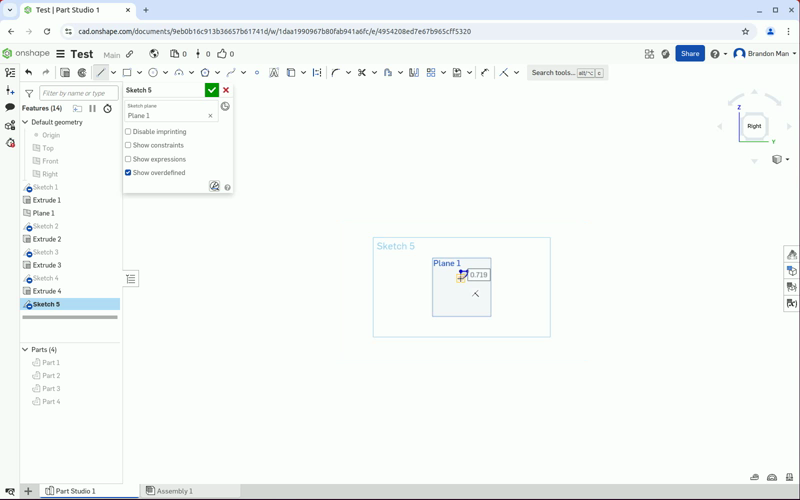
scroll(-6)
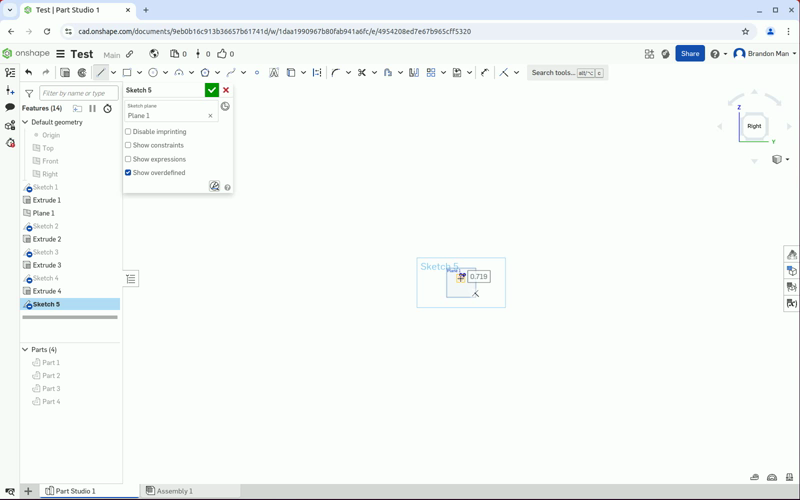
key(esc)
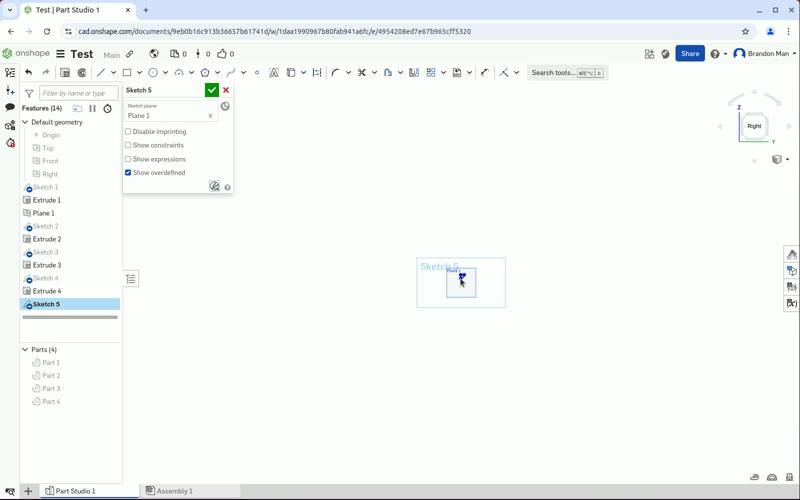
mouse_move(463, 276)
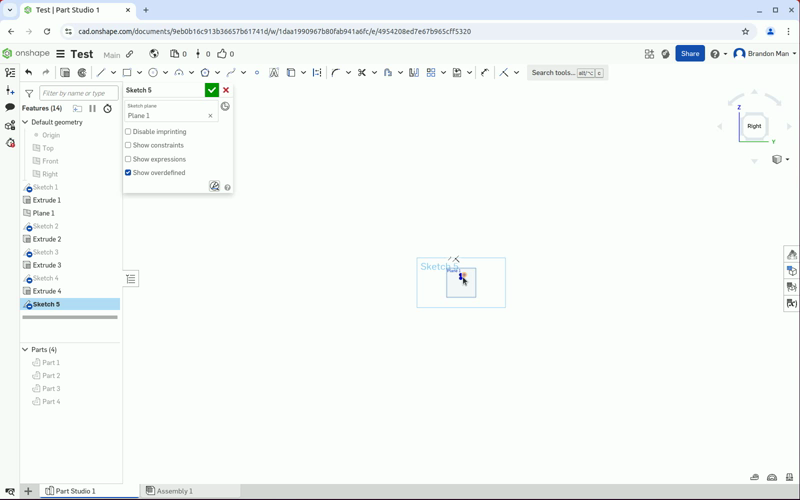
scroll(6)
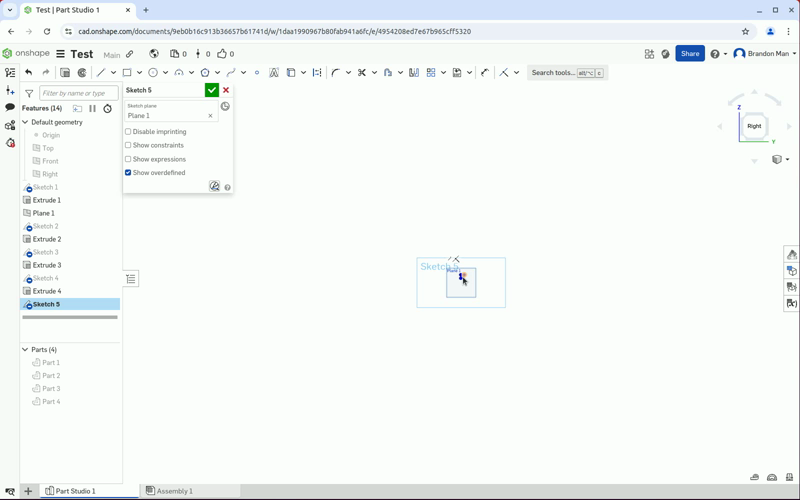
scroll(6)
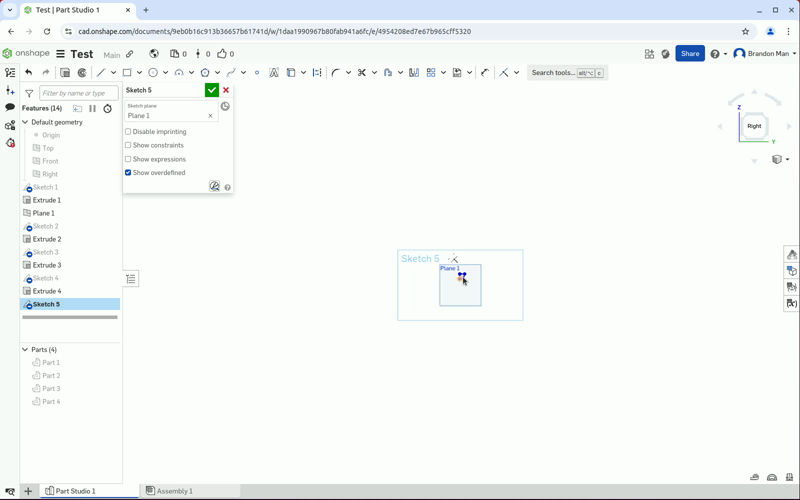
scroll(6)
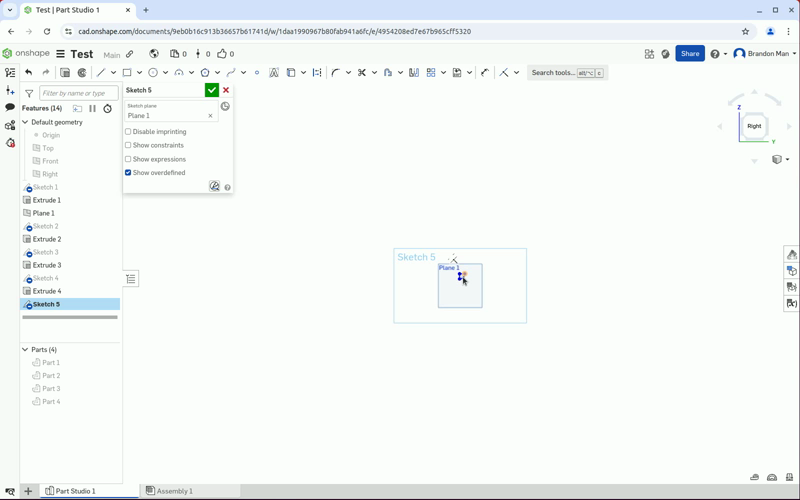
scroll(6)
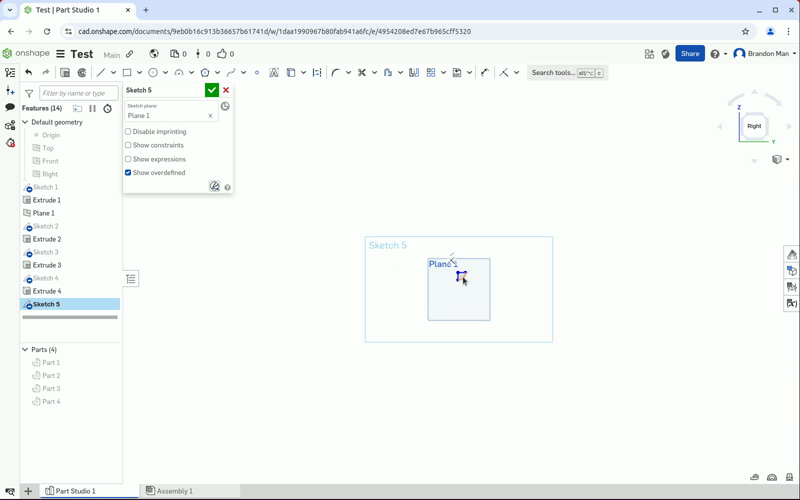
scroll(6)
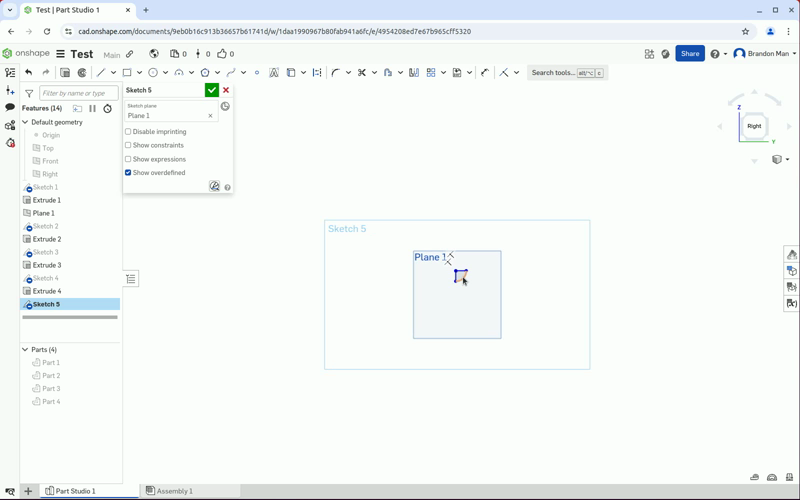
scroll(6)
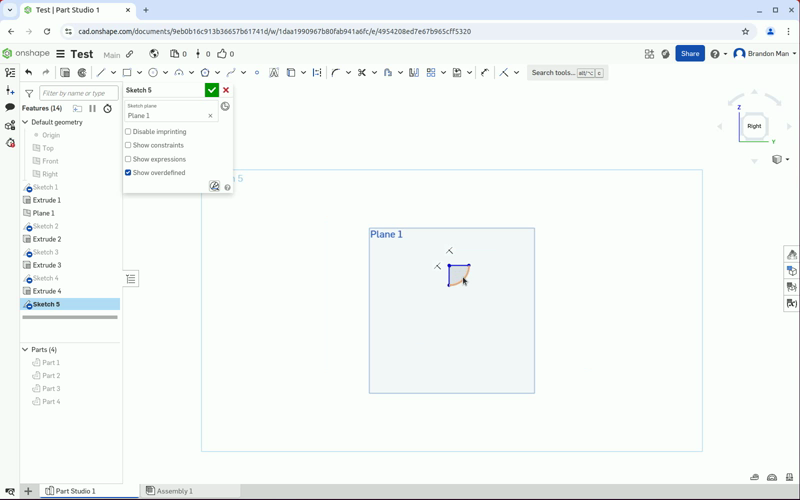
scroll(6)
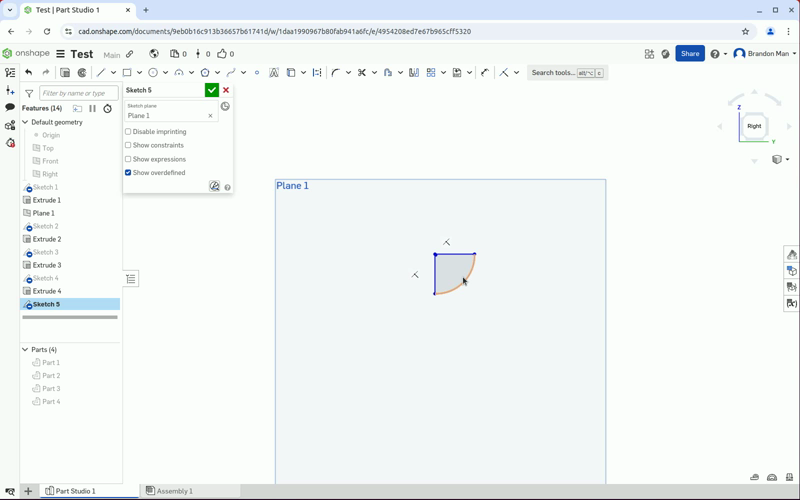
click(463, 276)
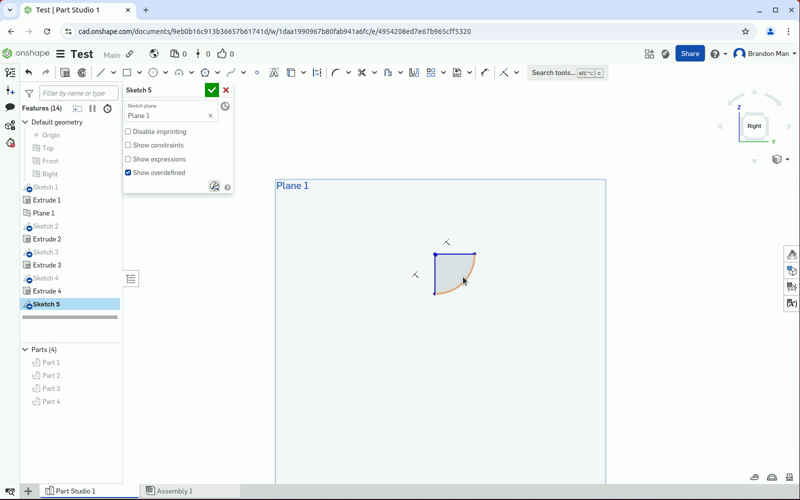
scroll(-6)
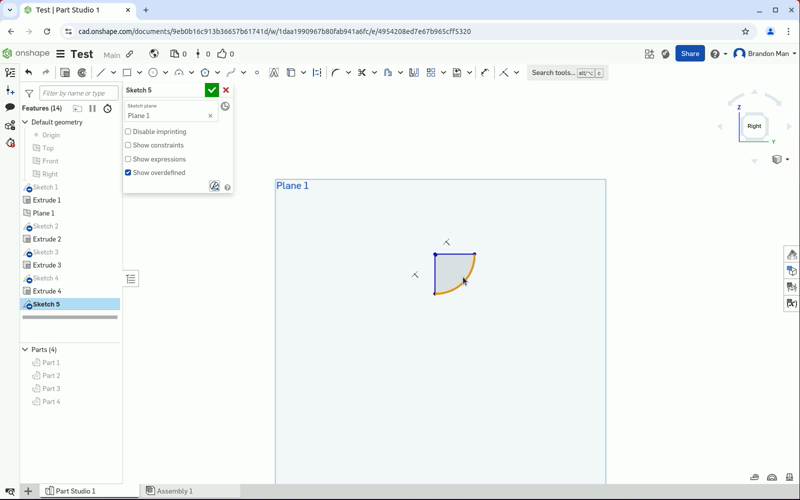
scroll(-6)
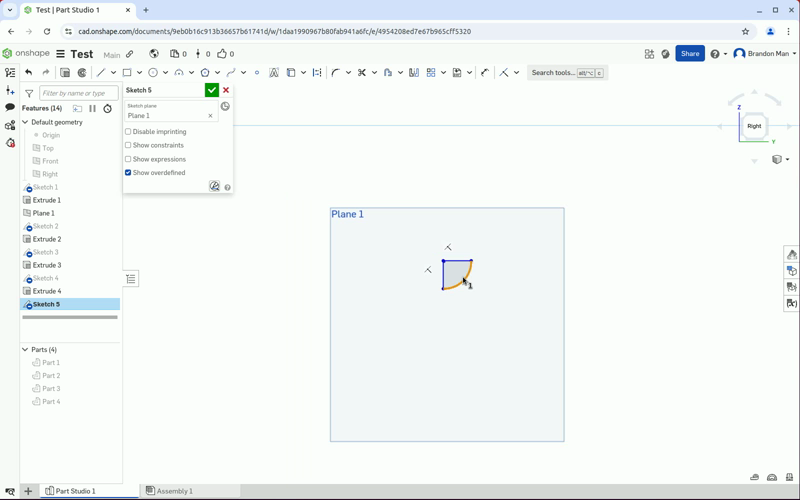
scroll(-6)
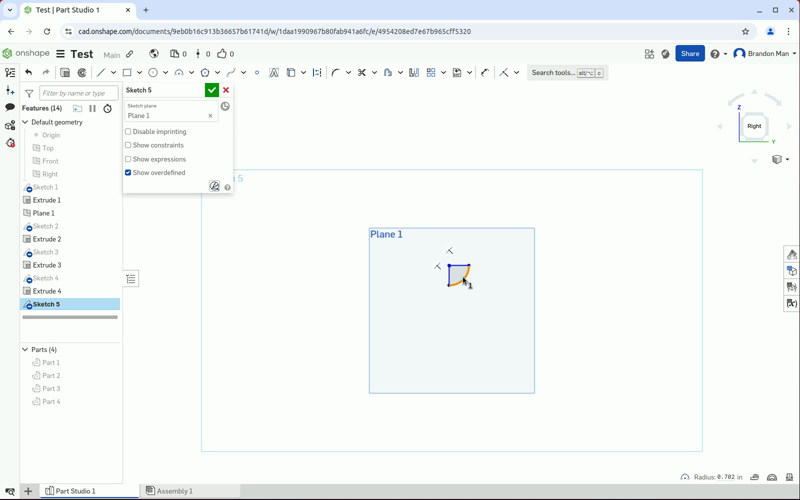
scroll(-6)
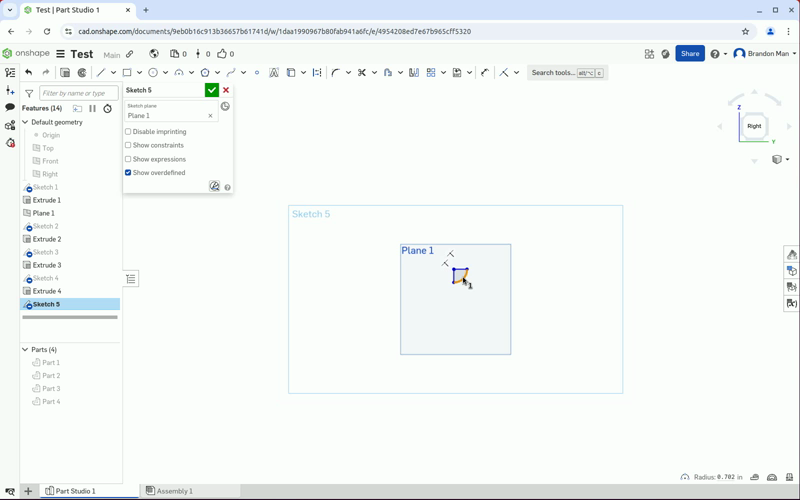
scroll(-6)
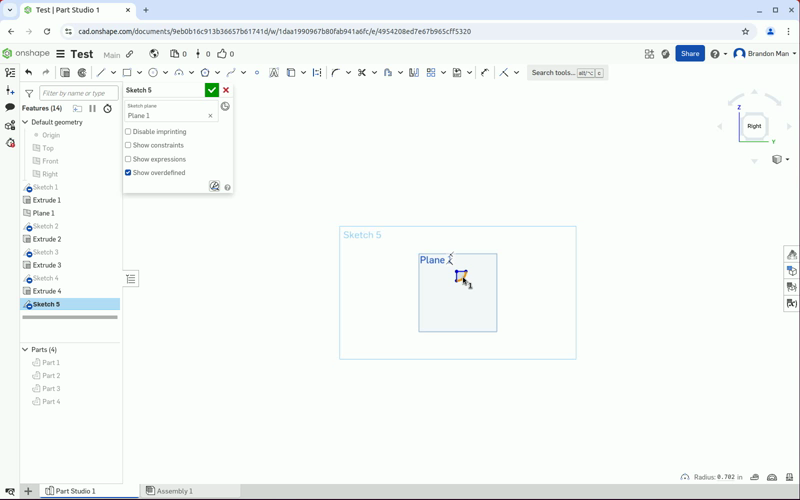
scroll(-6)
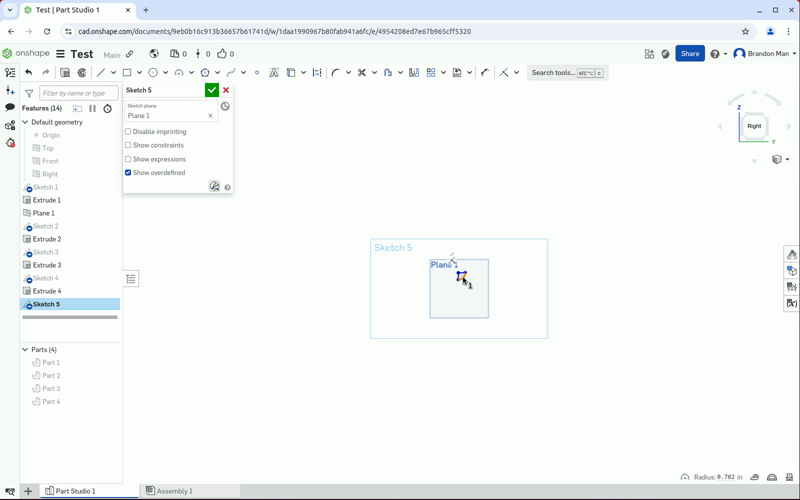
scroll(-6)
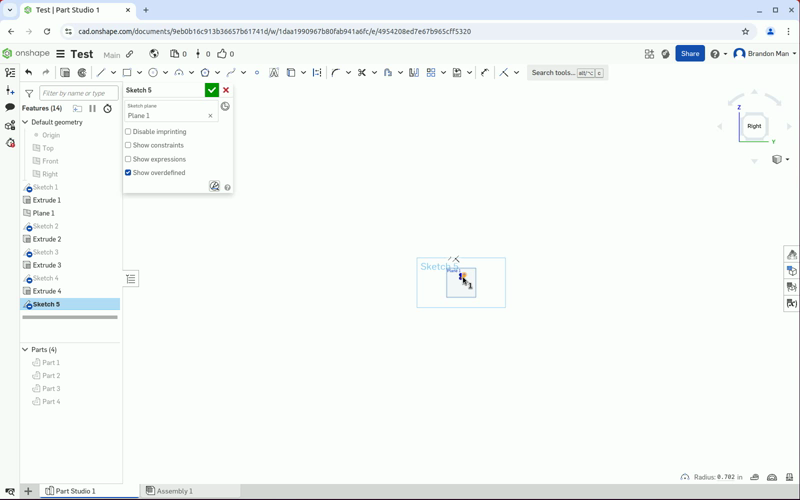
mouse_move(73, 352)
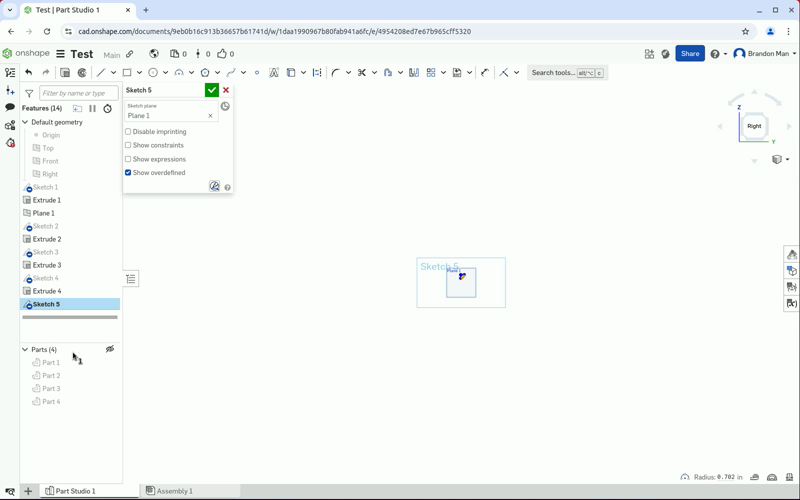
key(shift+y)
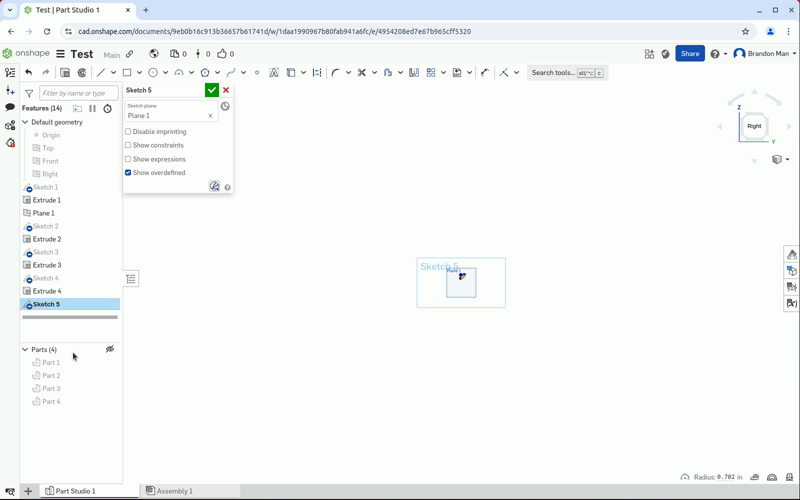
key(shift+e)
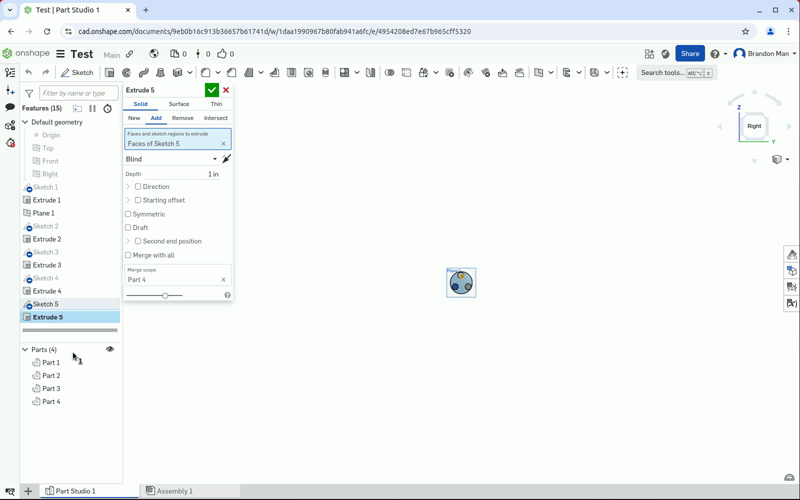
mouse_move(143, 106)
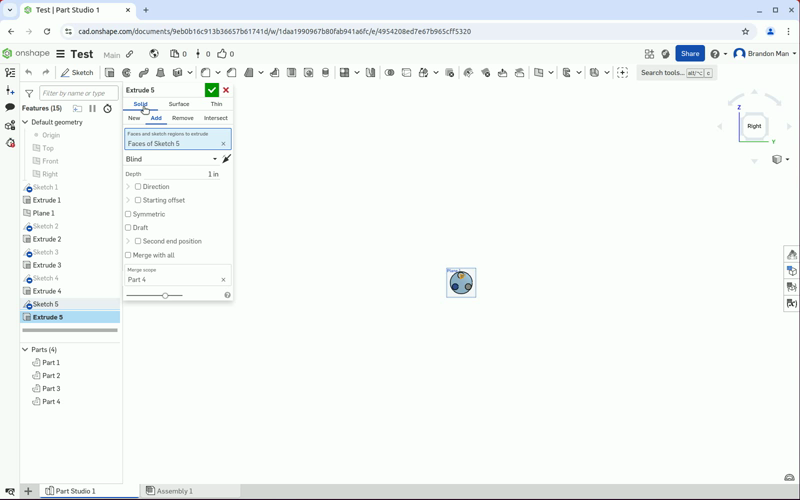
click(143, 106)
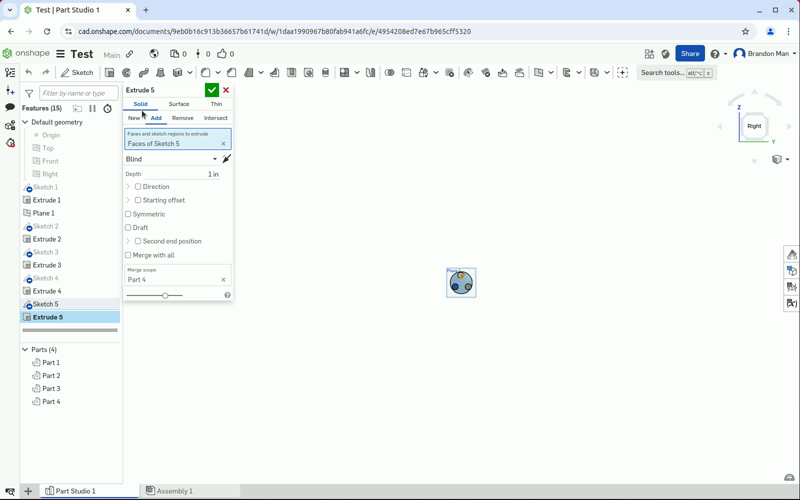
mouse_move(137, 120)
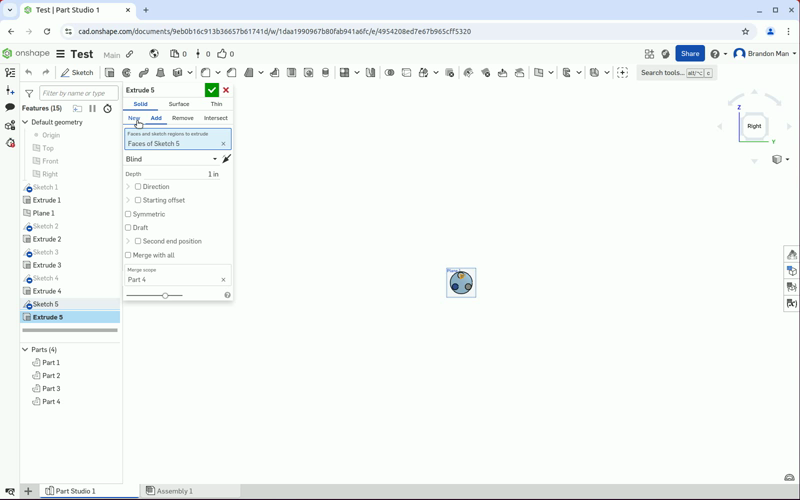
click(137, 120)
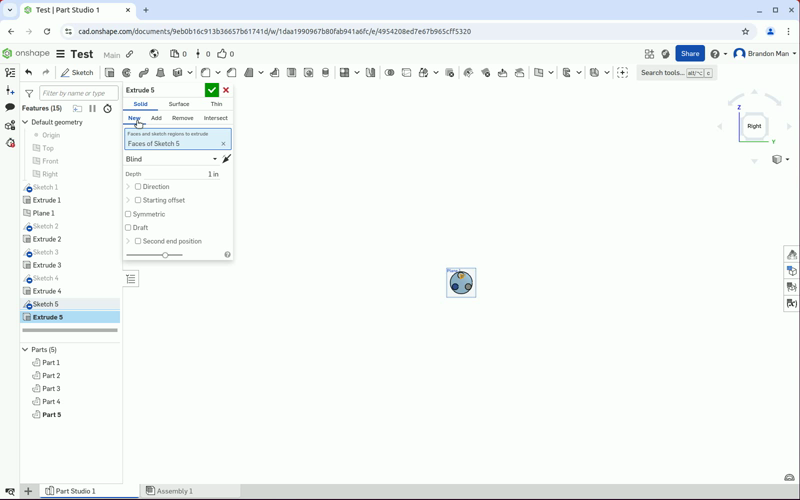
key(tab, 4)
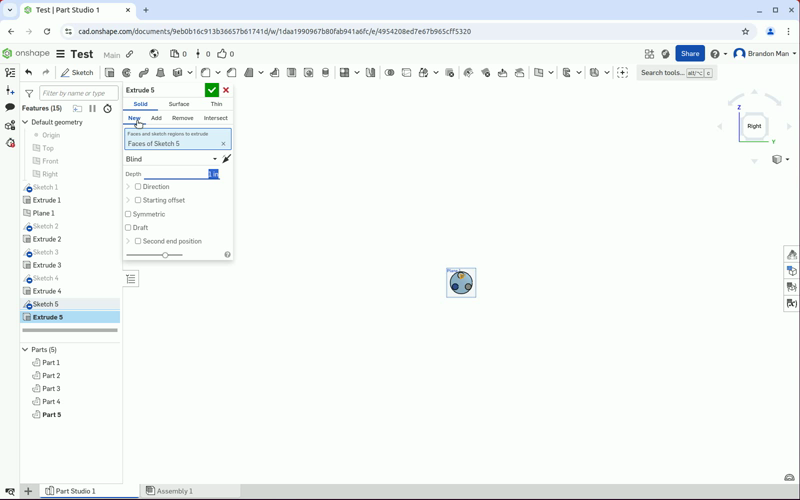
text(3.129)
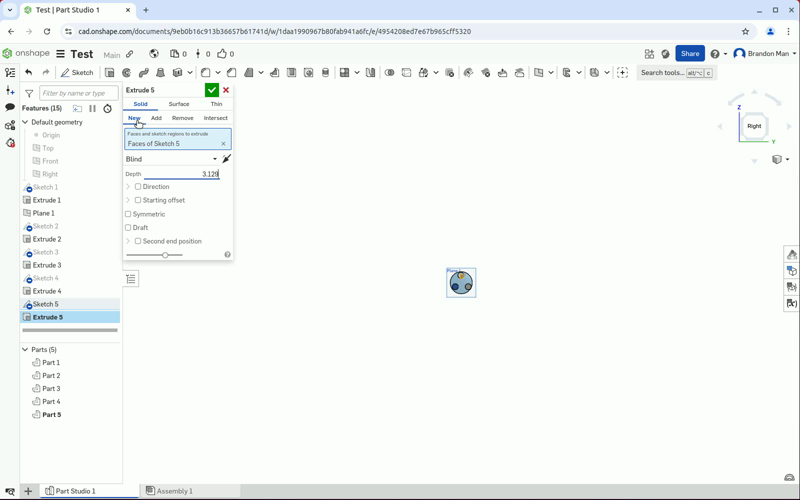
key(enter)
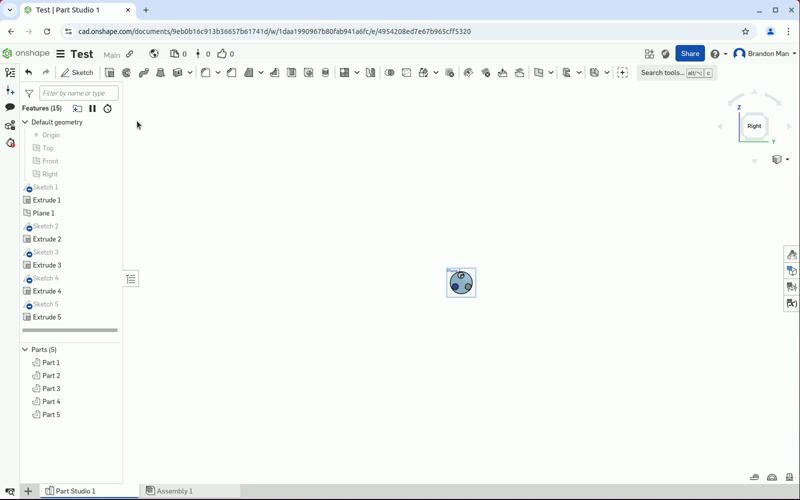
key(shift+h)
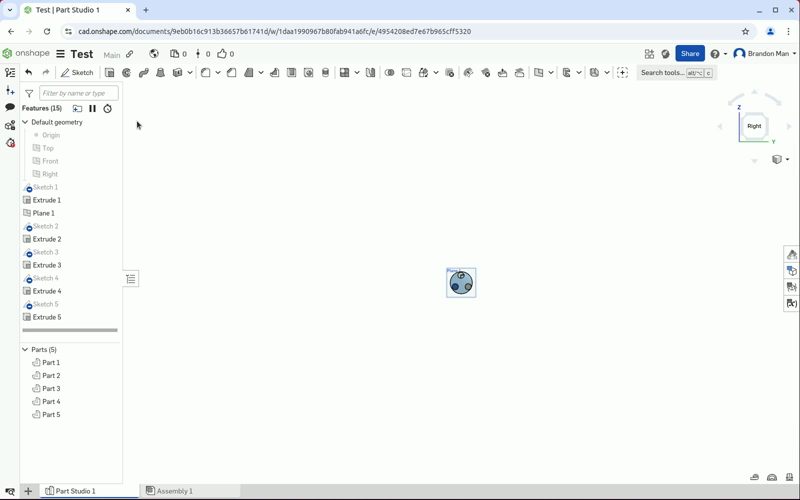
key(shift+h)
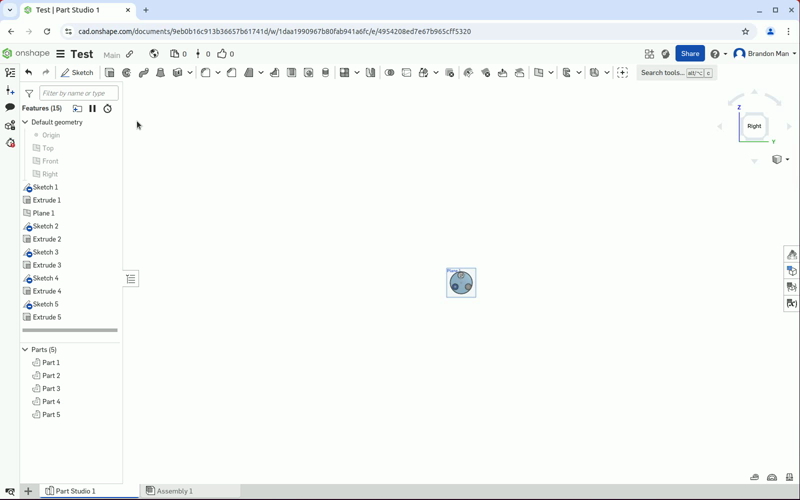
key(shift+7)
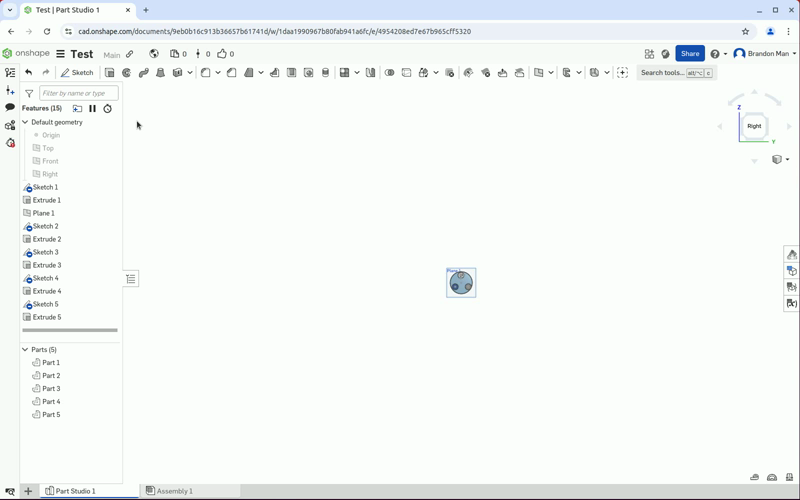
key(right, 2)
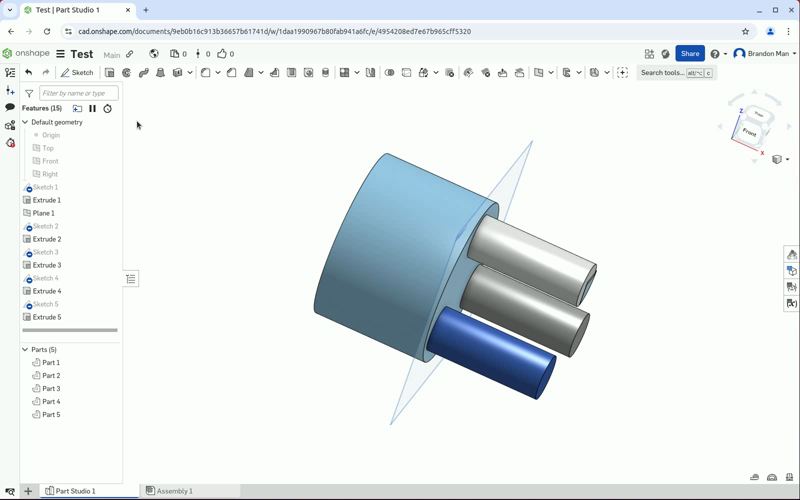
key(down, 2)
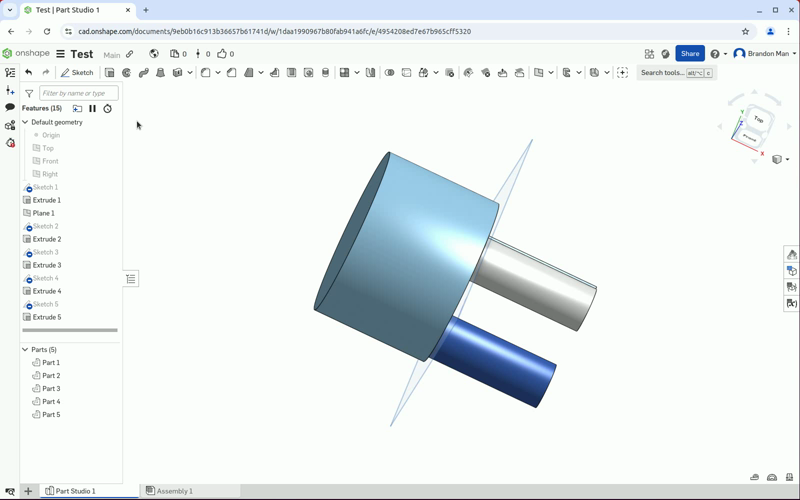
key(up, 2)
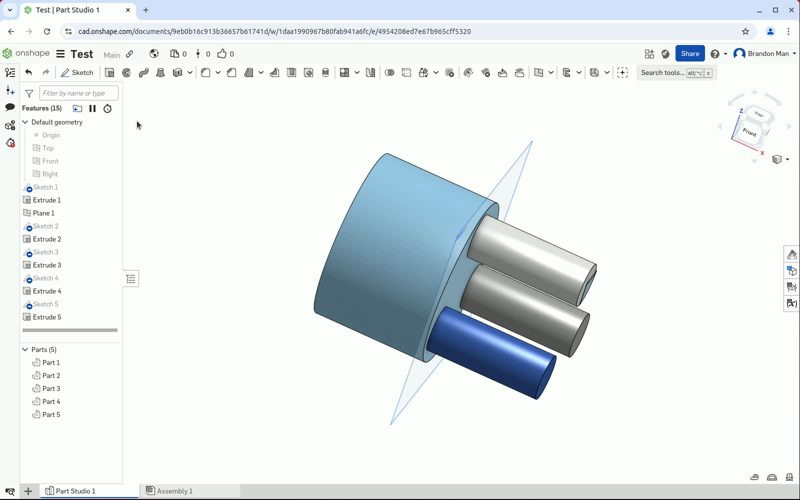
key(left, 2)
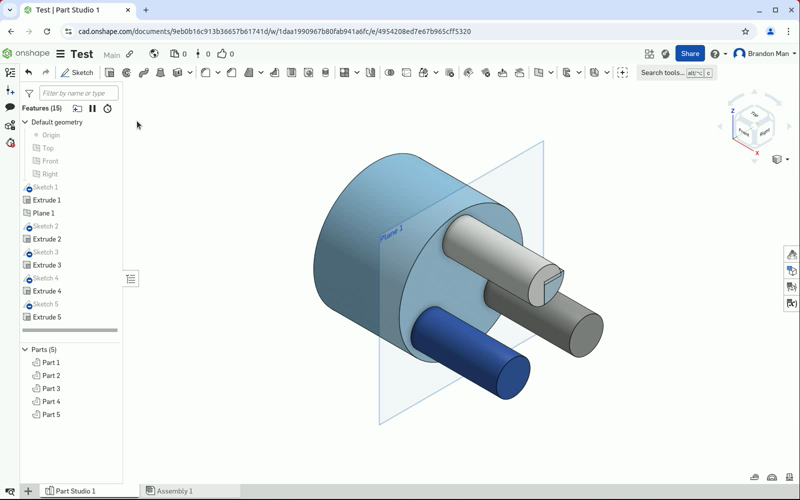
mouse_move(73, 189)
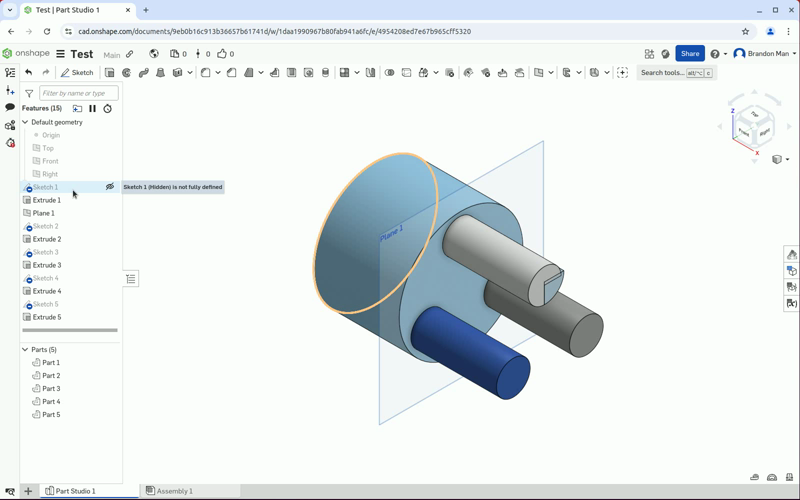
click(73, 189)